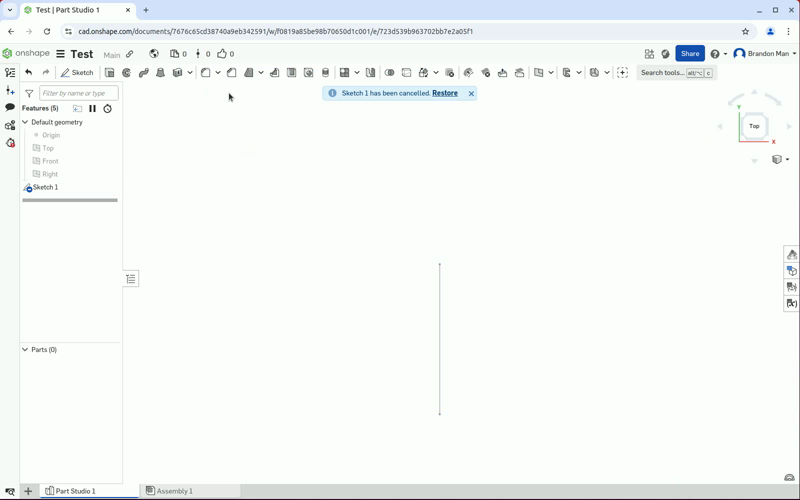
key(shift+h)
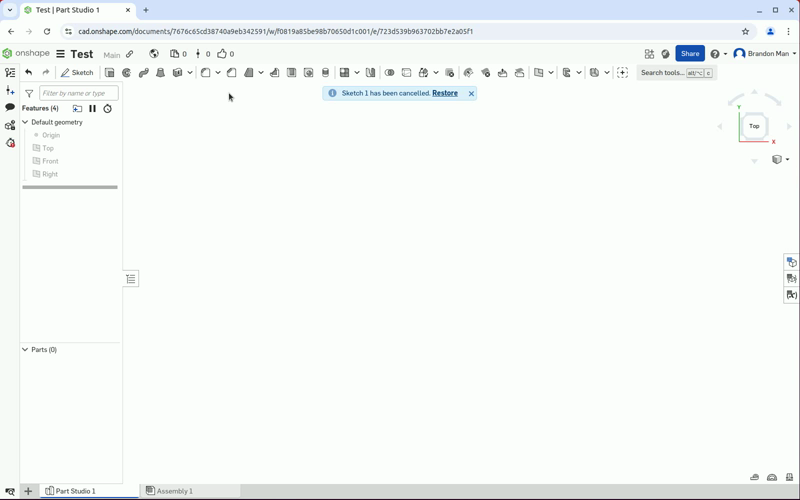
mouse_move(73, 352)
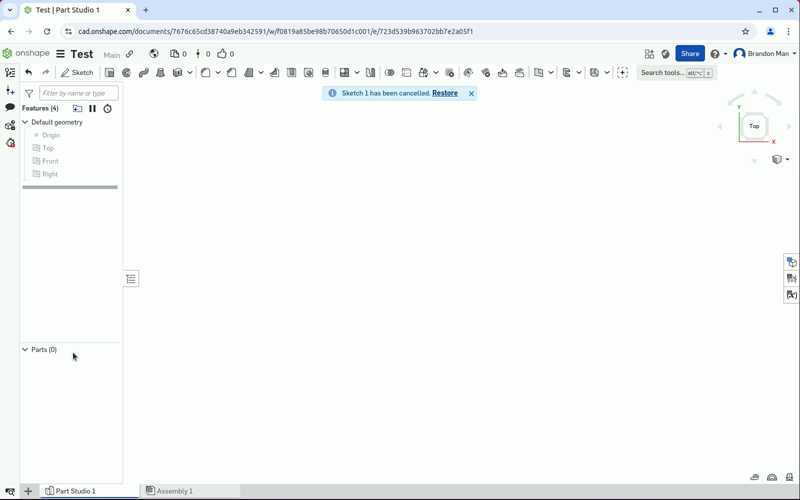
key(y)
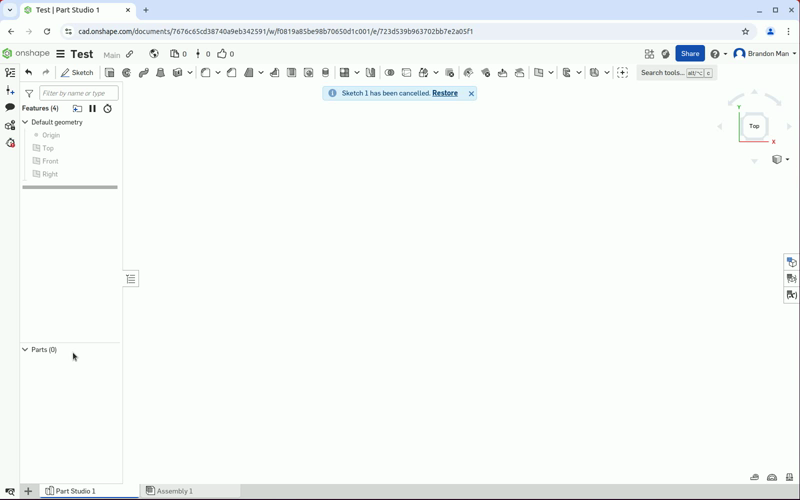
key(shift+p)
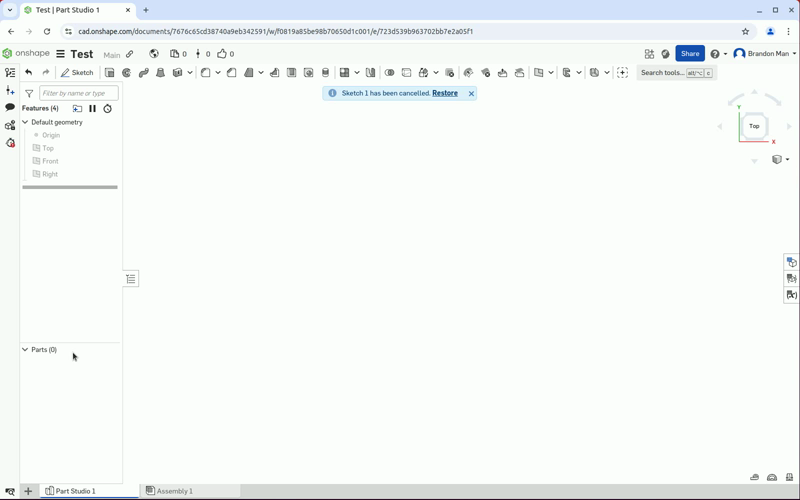
key(space)
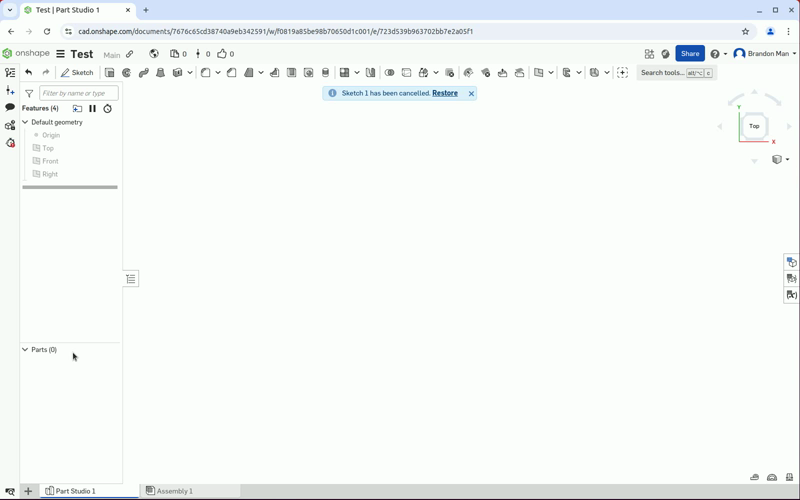
key_down(shift)
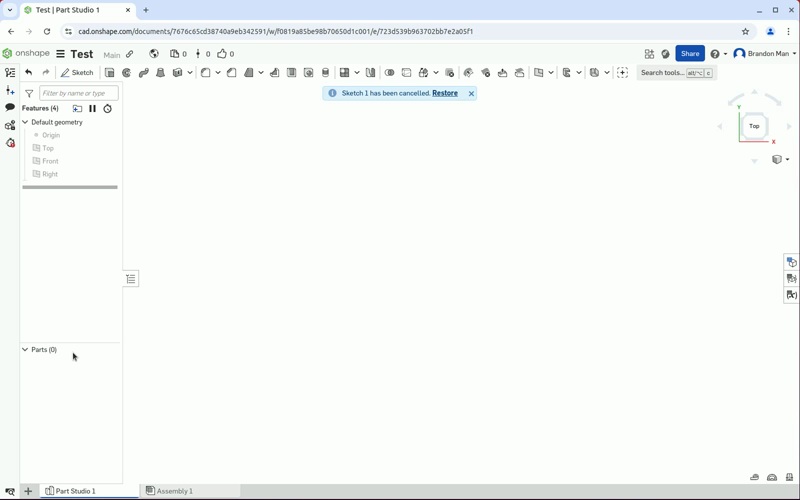
key(up)
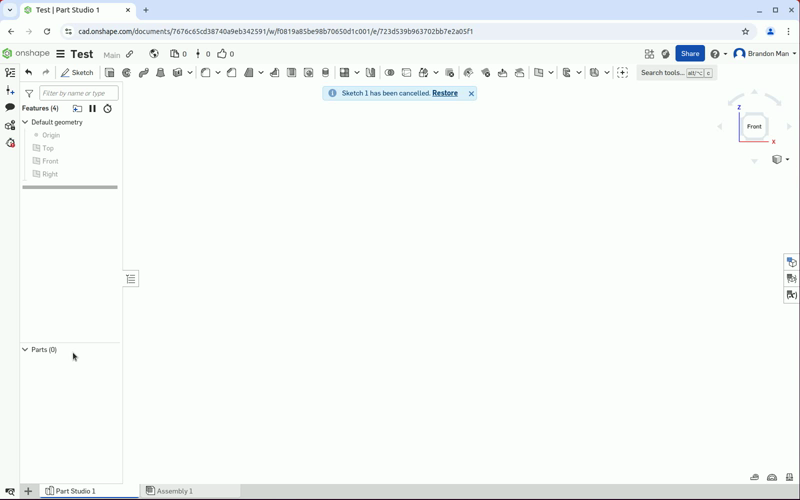
key_up(shift)
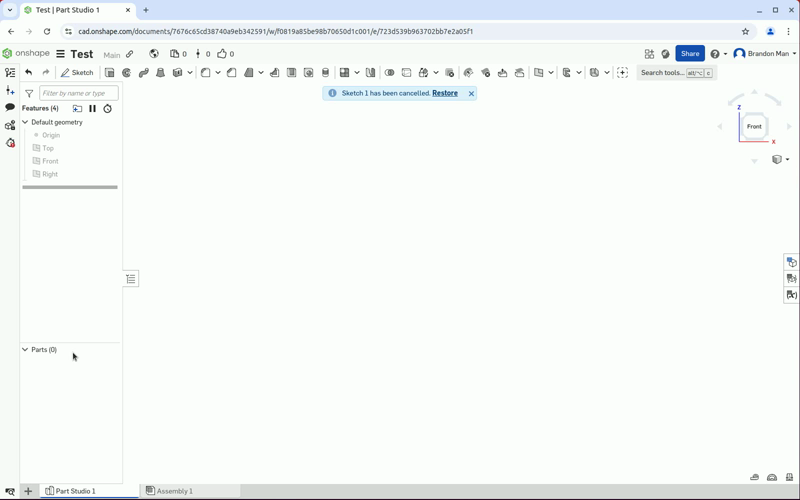
key(space)
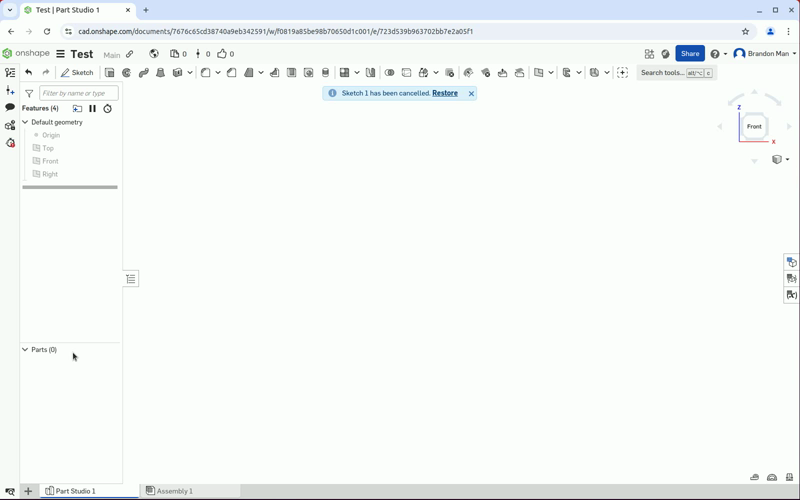
key_down(shift)
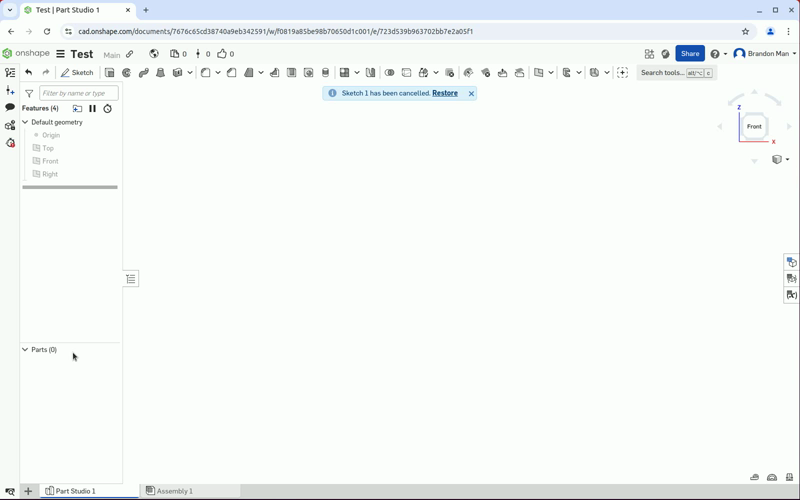
key(left)
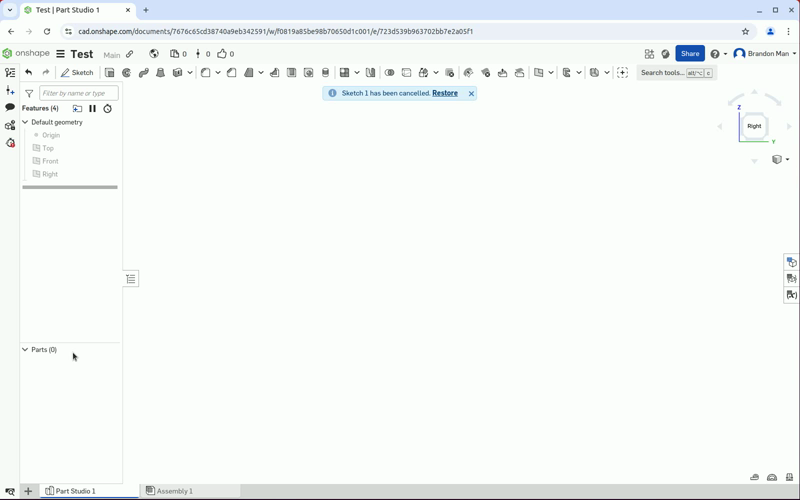
key_up(shift)
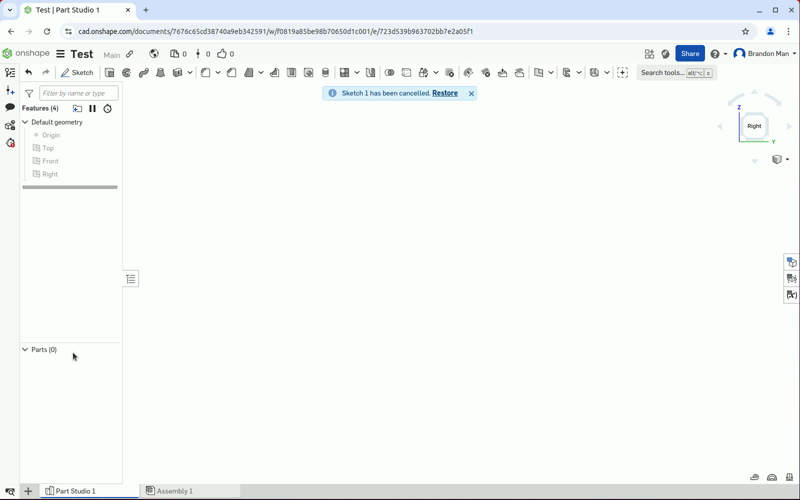
mouse_move(73, 352)
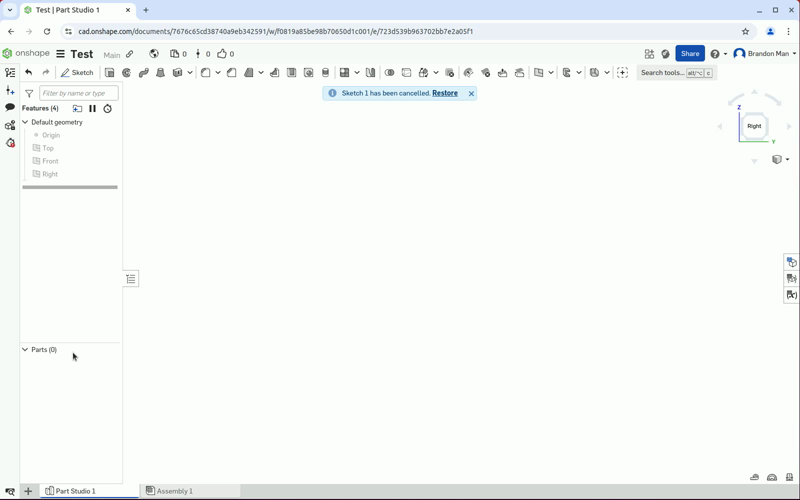
key(shift+y)
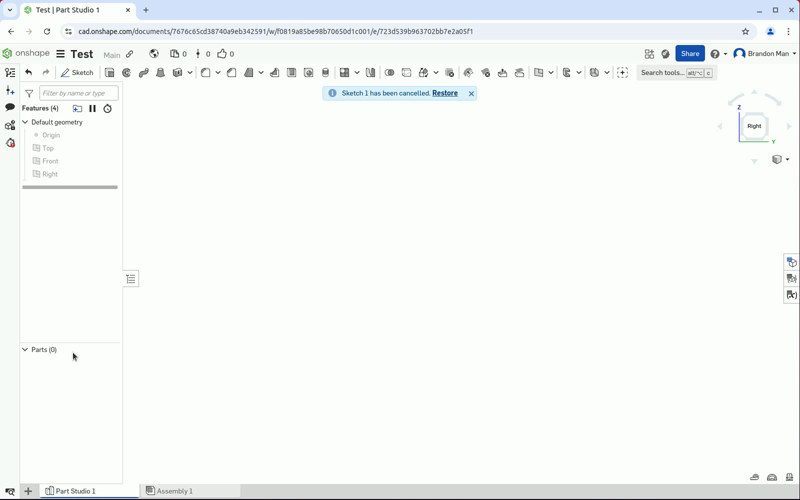
key(shift+s)
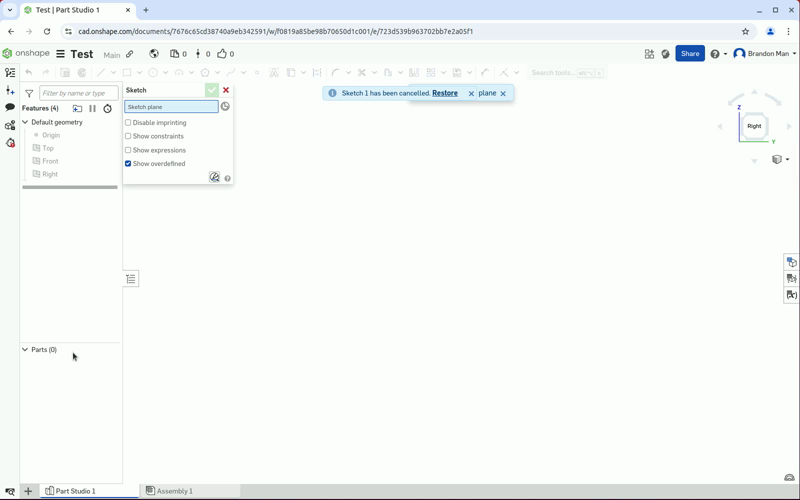
mouse_move(73, 176)
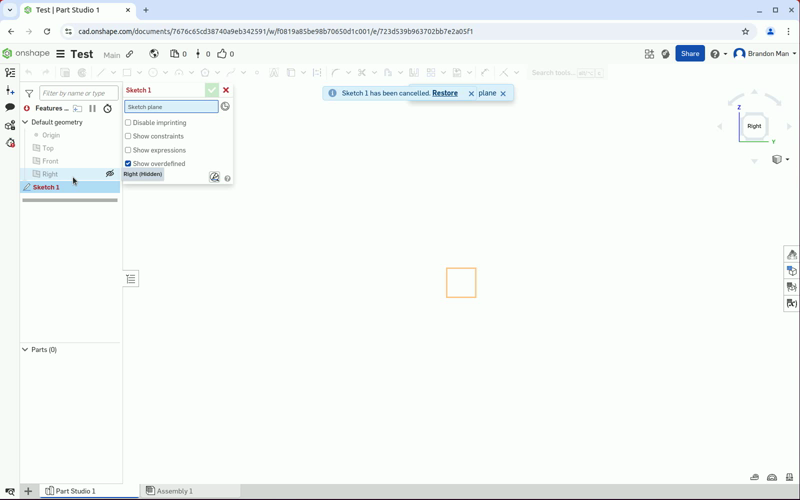
click(73, 176)
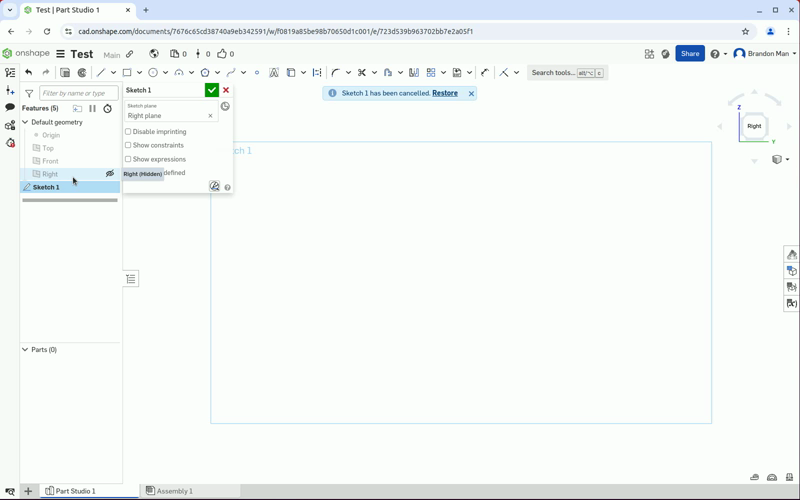
mouse_move(73, 352)
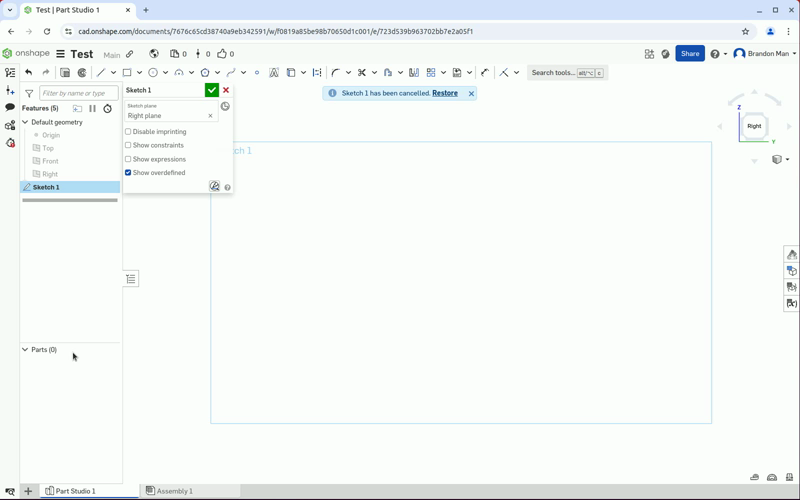
key(y)
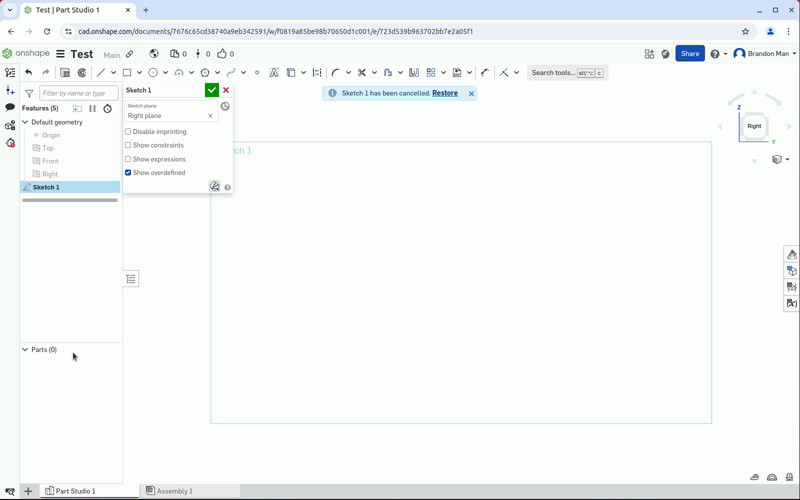
key(c)
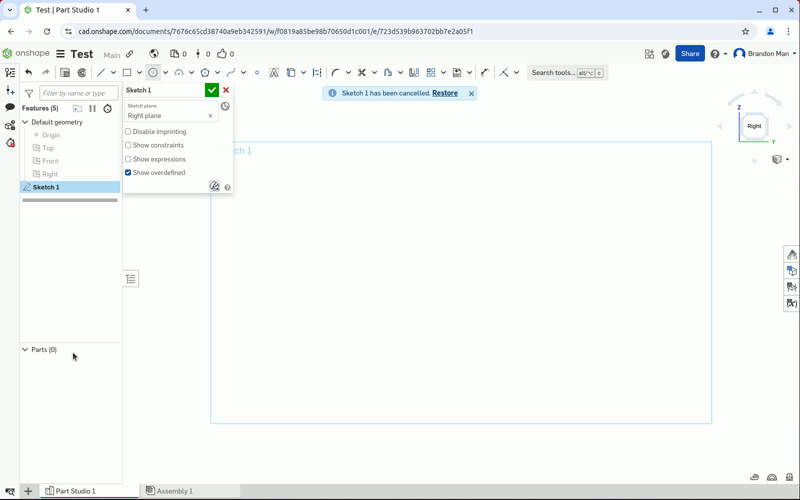
key_down(shift)
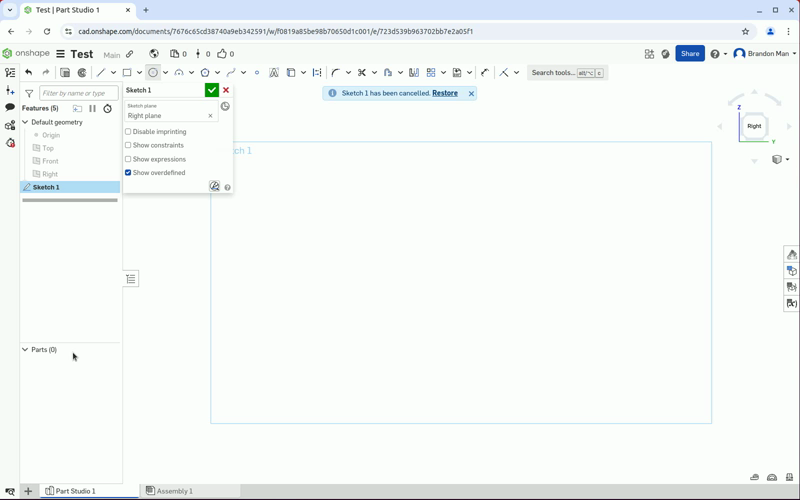
mouse_move(403, 275)
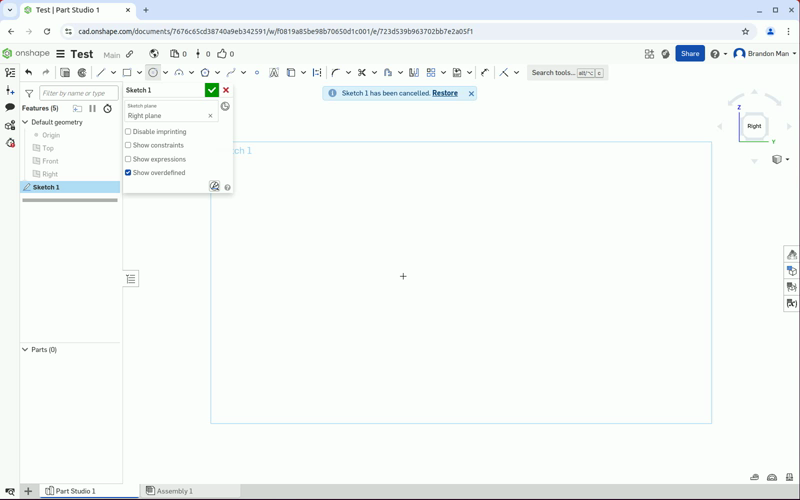
click(403, 275)
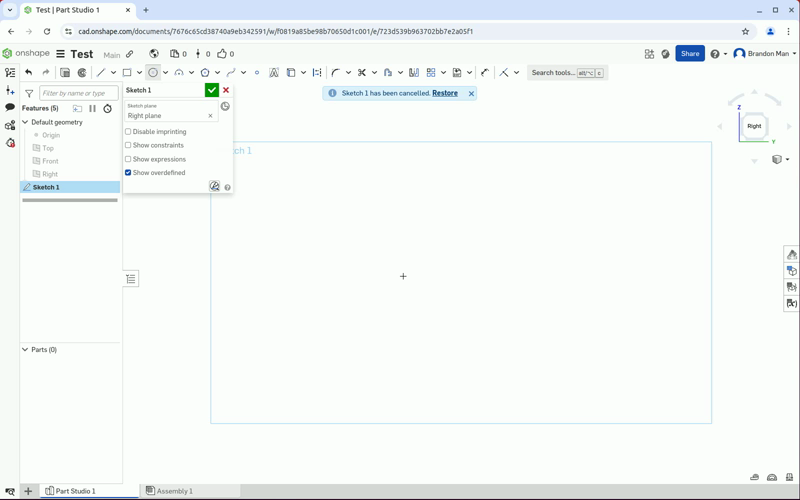
key_up(shift)
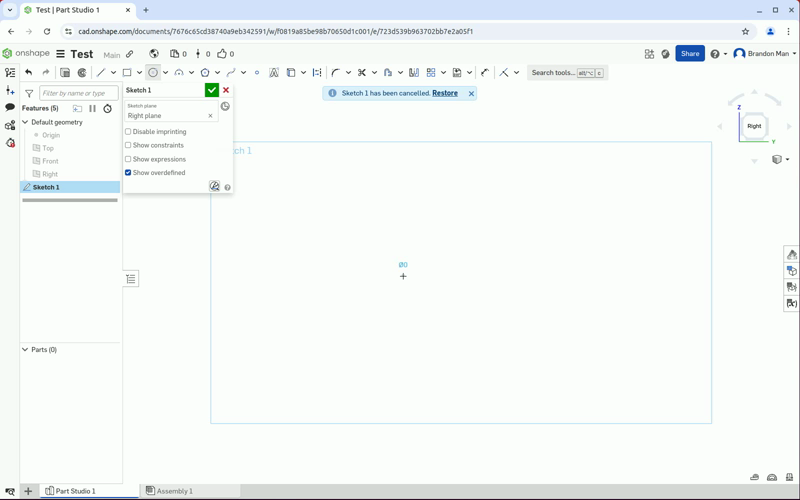
mouse_move(421, 275)
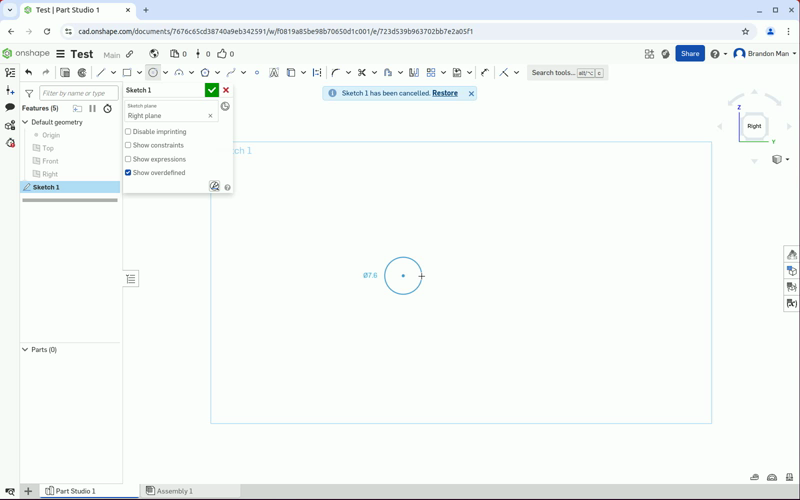
click(421, 275)
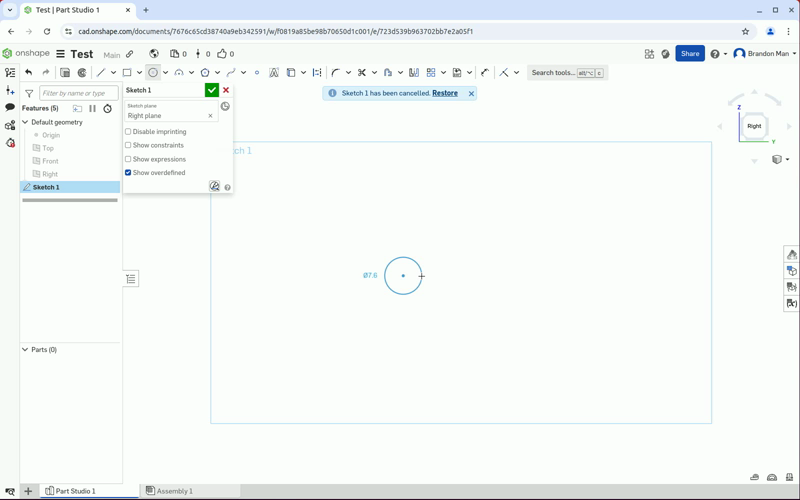
key(esc)
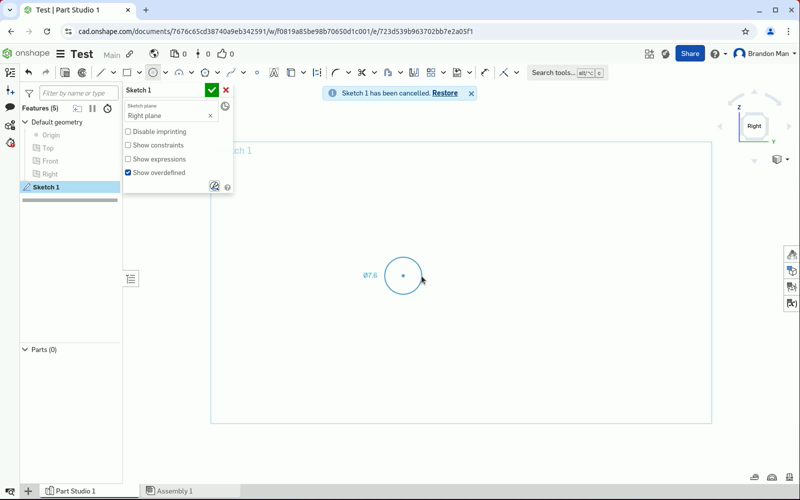
key(c)
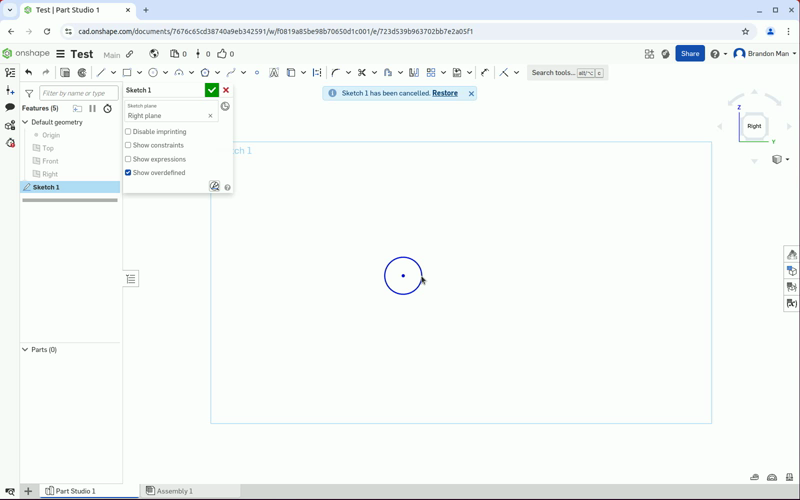
key_down(shift)
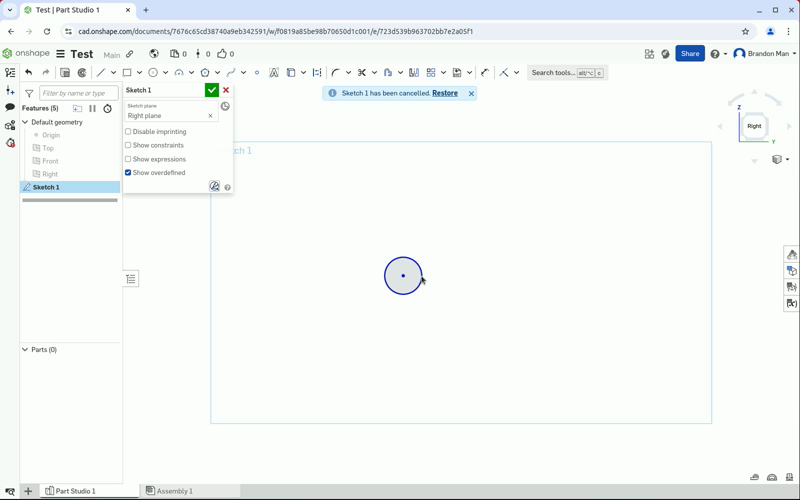
mouse_move(403, 275)
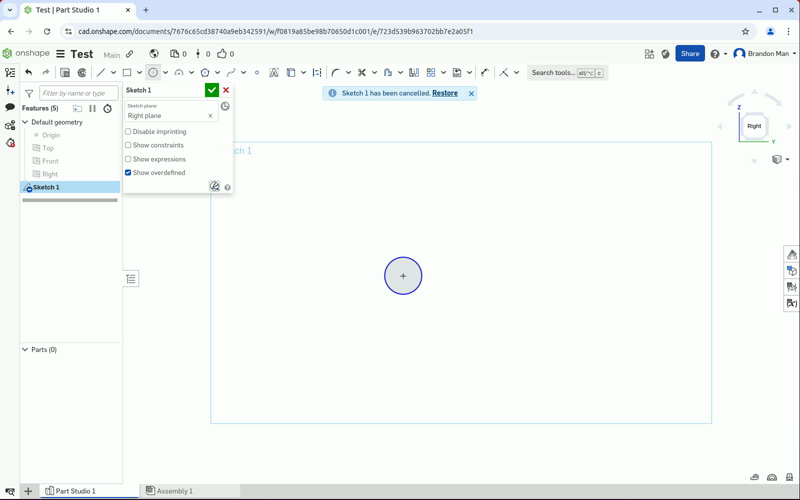
click(403, 275)
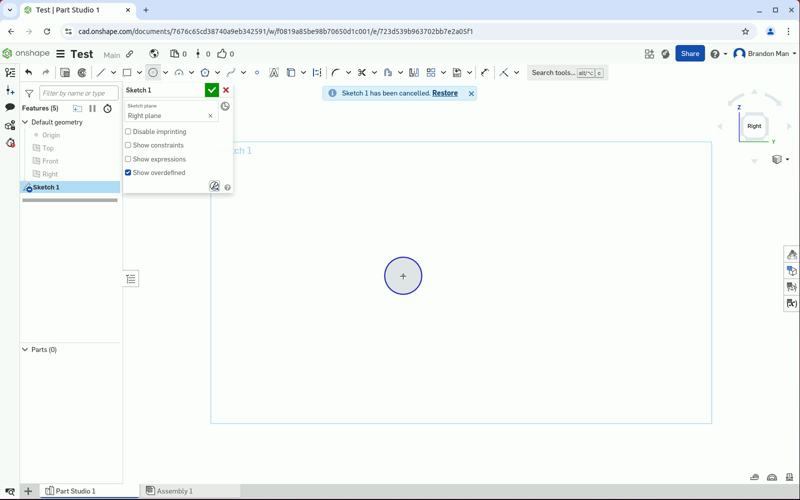
key_up(shift)
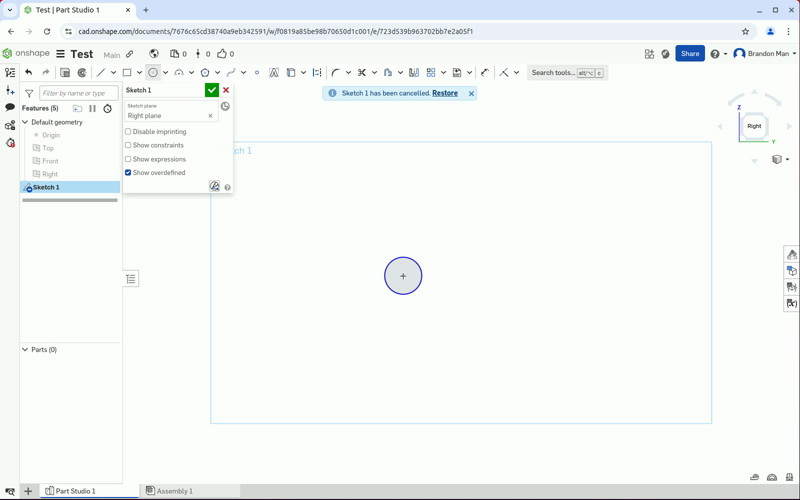
mouse_move(413, 275)
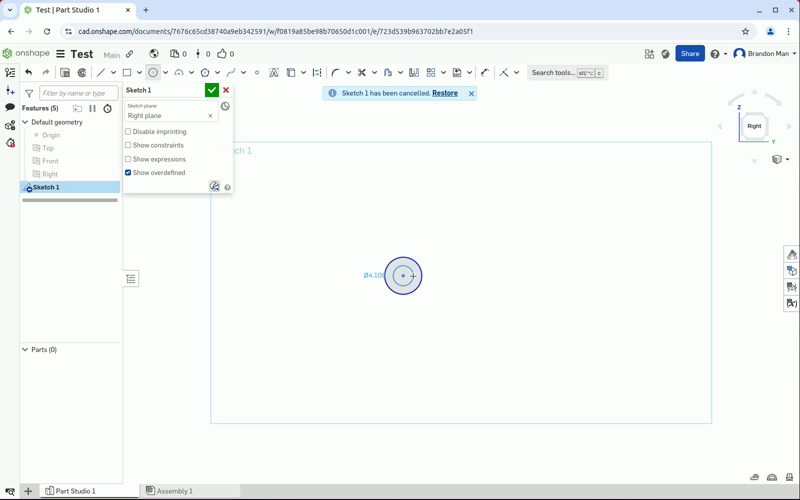
click(413, 275)
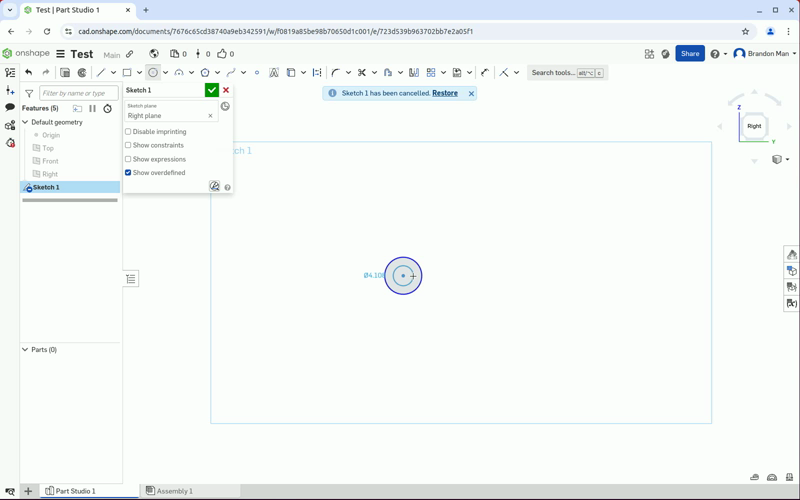
key(esc)
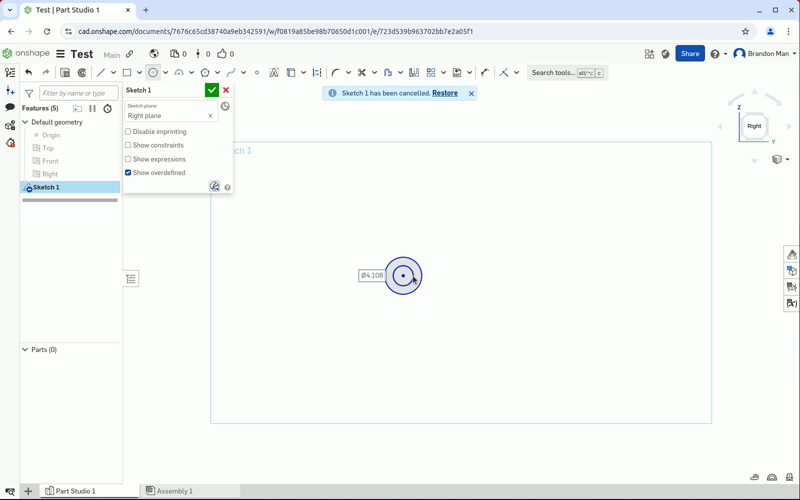
mouse_move(389, 270)
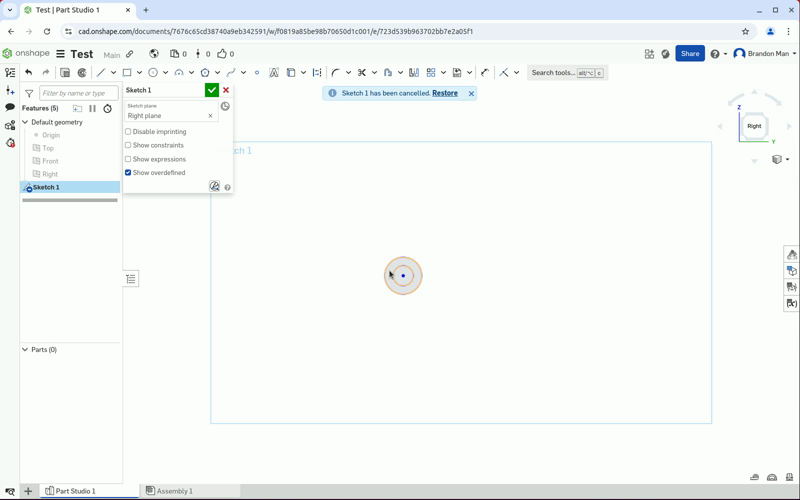
scroll(6)
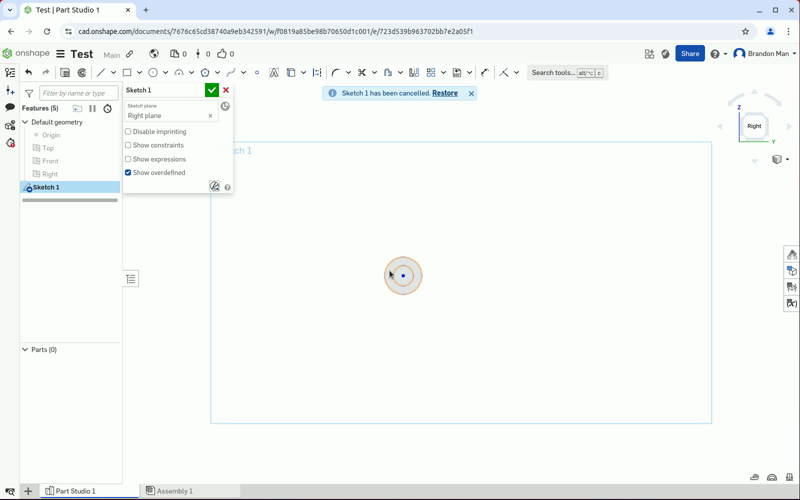
scroll(6)
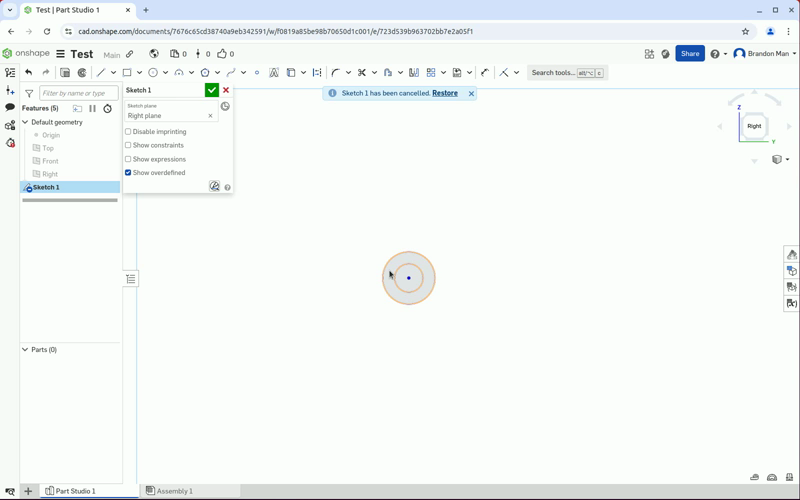
scroll(6)
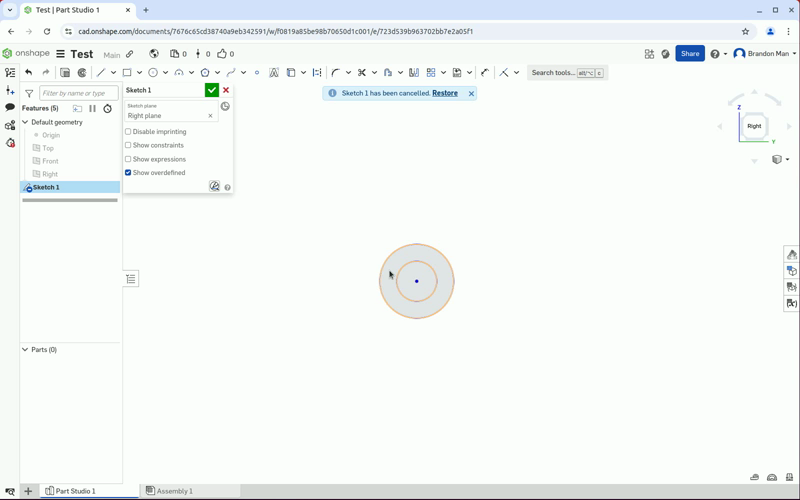
scroll(6)
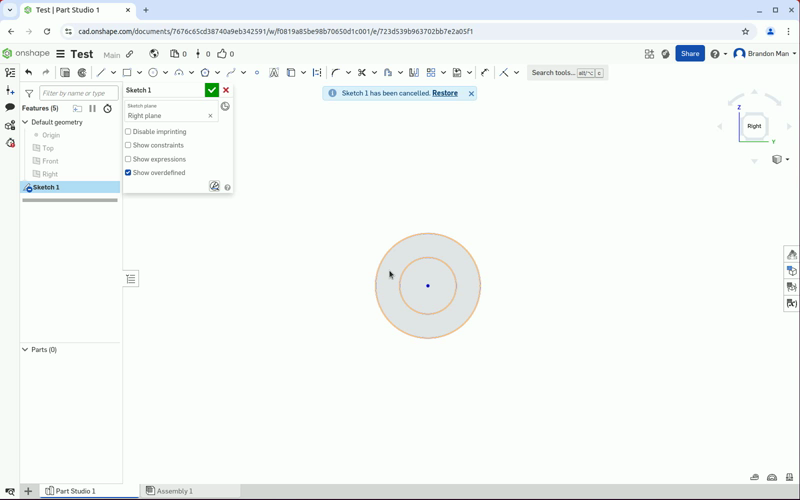
scroll(6)
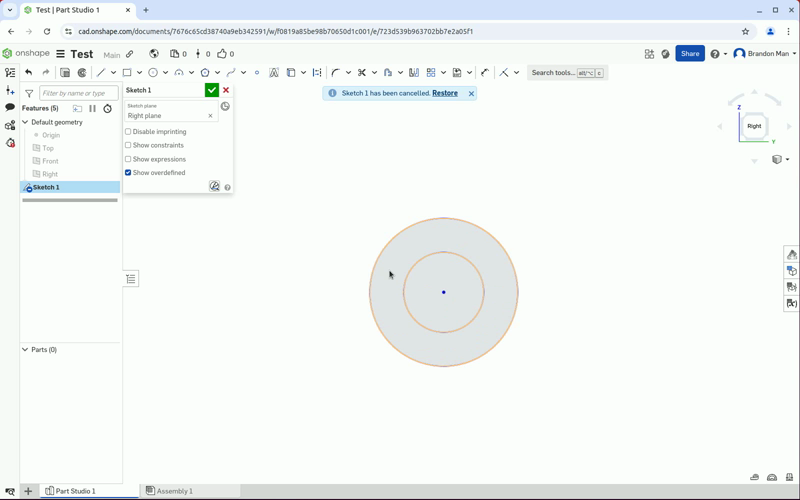
scroll(6)
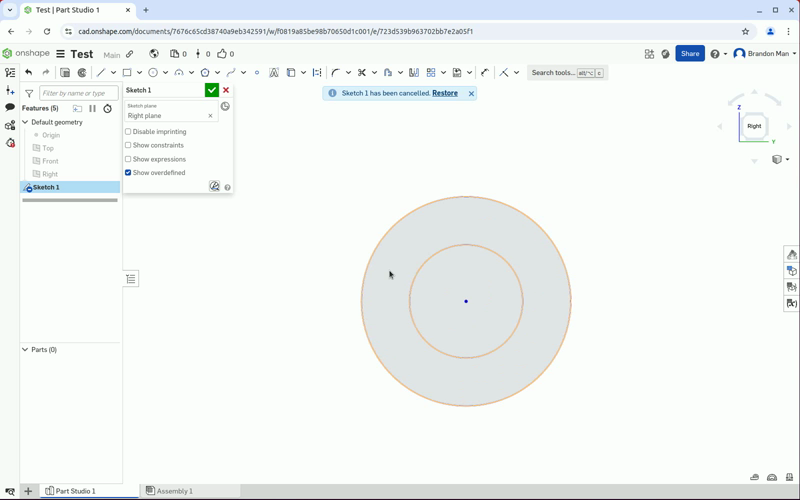
scroll(6)
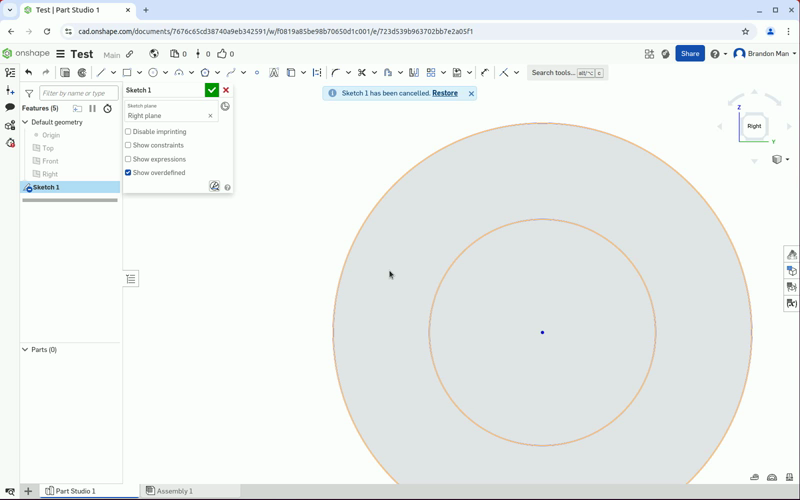
click(389, 270)
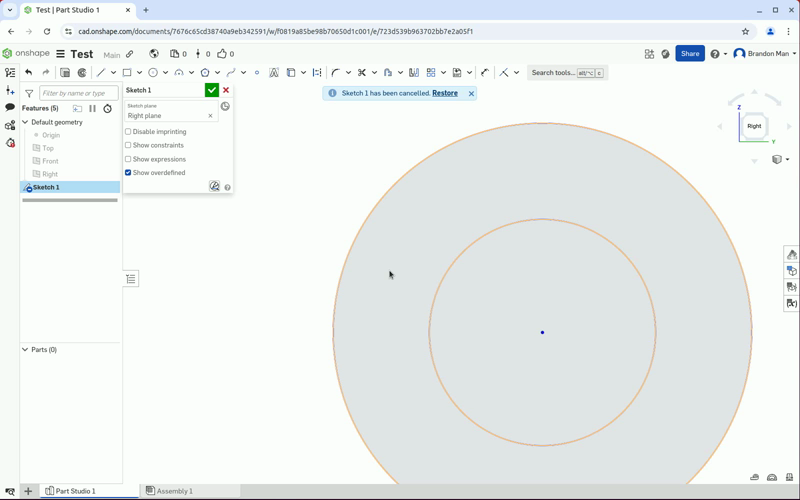
scroll(-6)
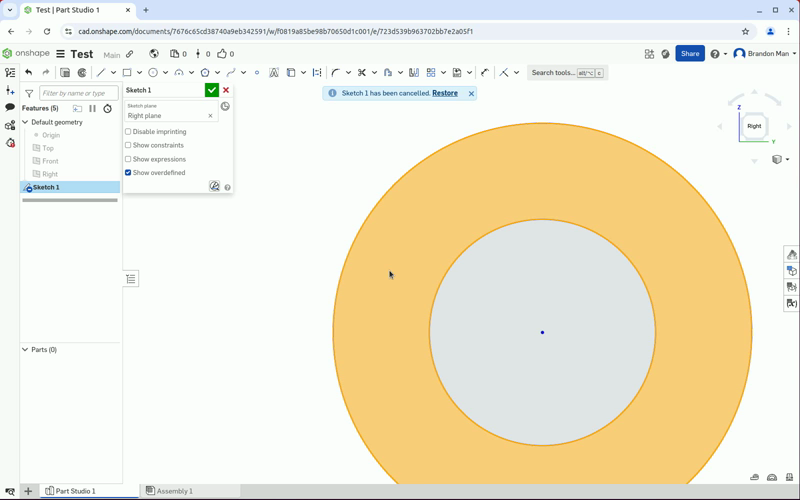
scroll(-6)
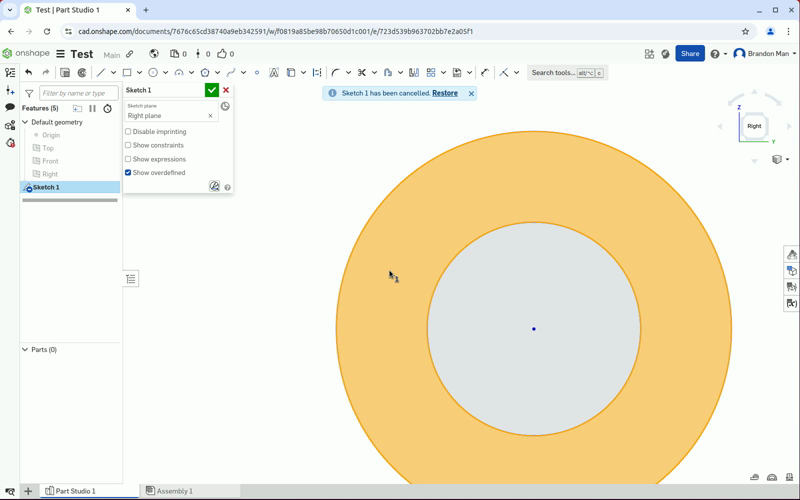
scroll(-6)
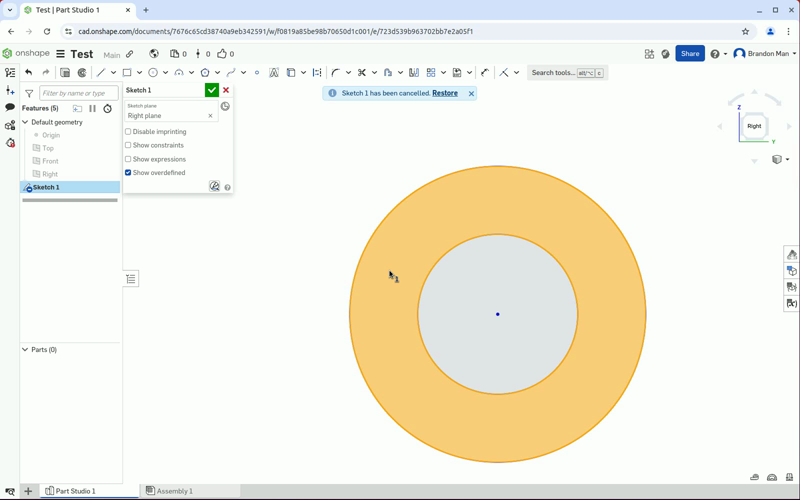
scroll(-6)
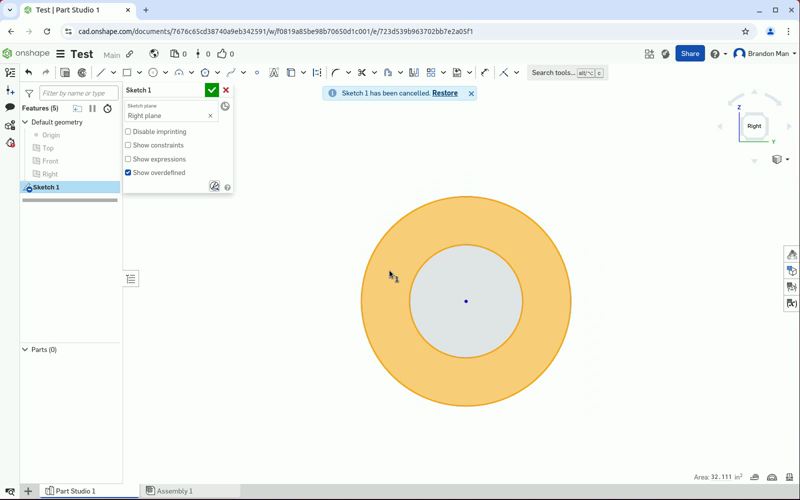
scroll(-6)
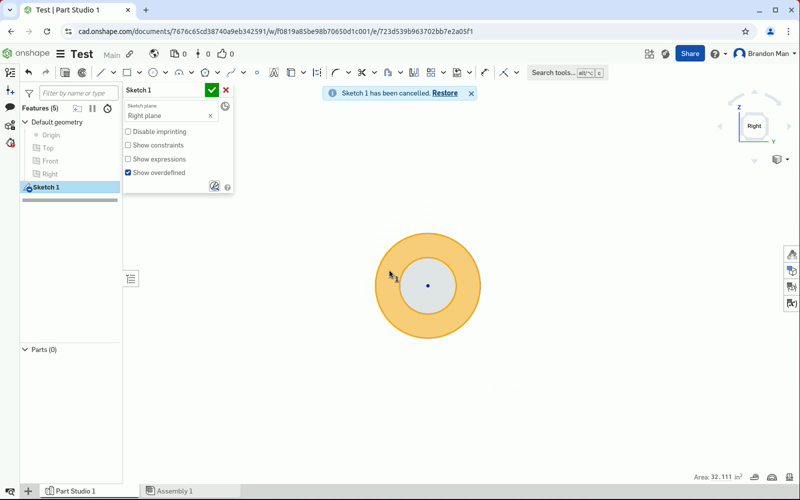
scroll(-6)
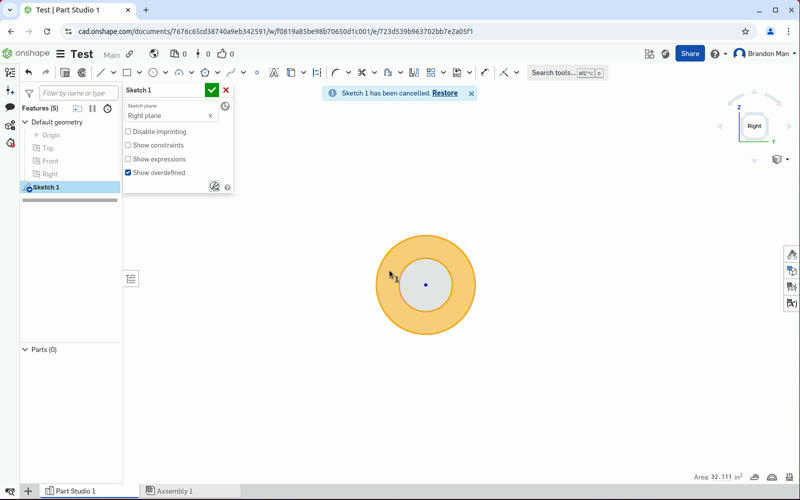
scroll(-6)
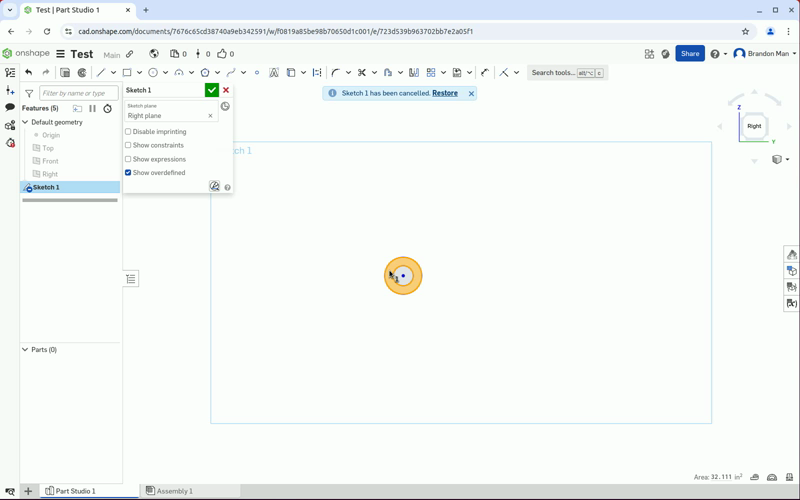
mouse_move(73, 352)
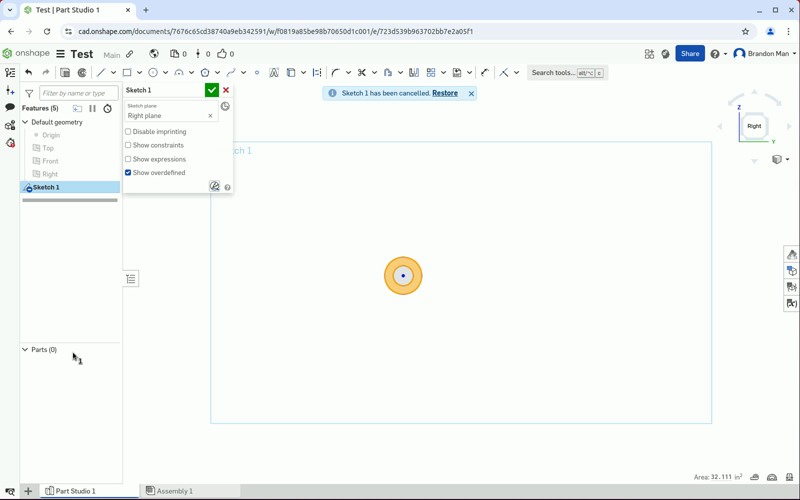
key(shift+y)
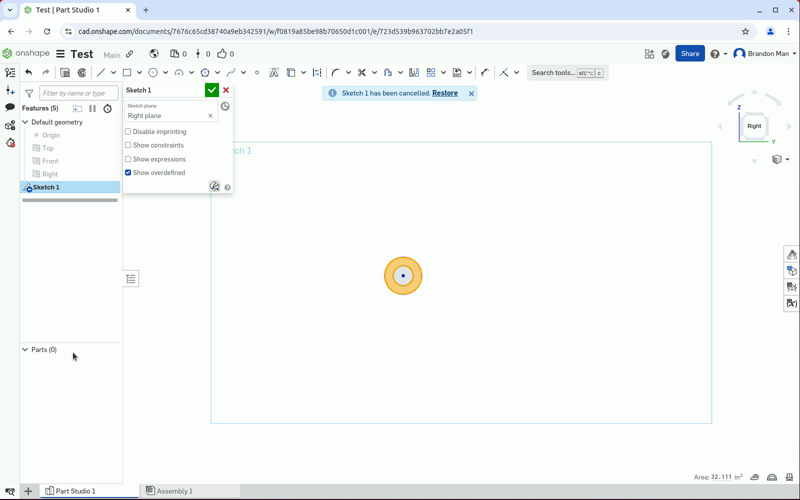
key(shift+e)
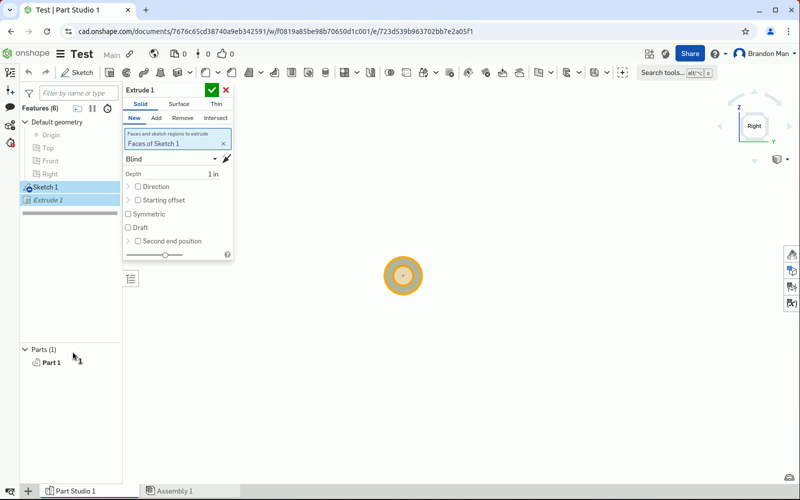
mouse_move(143, 106)
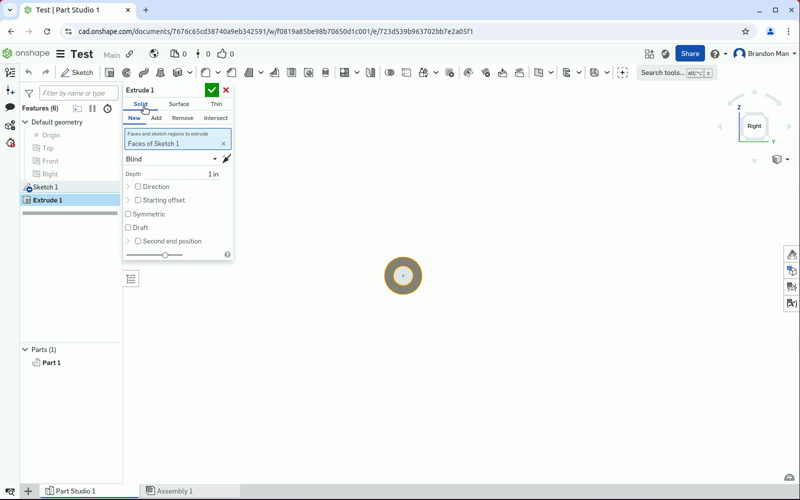
click(143, 106)
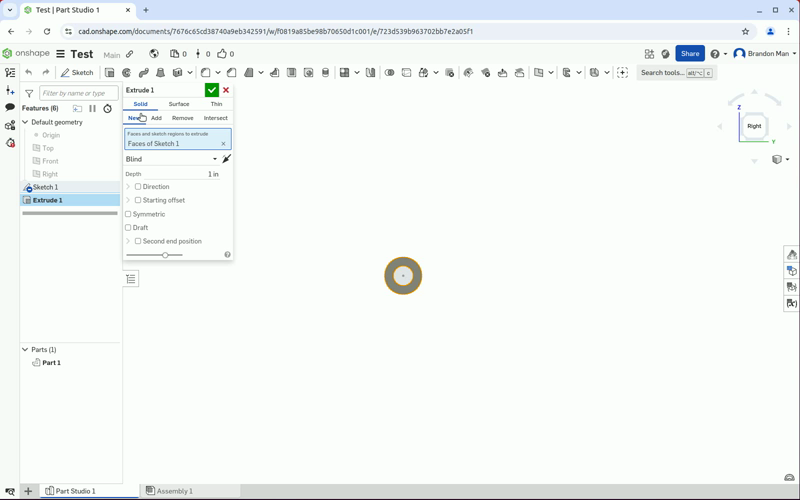
mouse_move(137, 120)
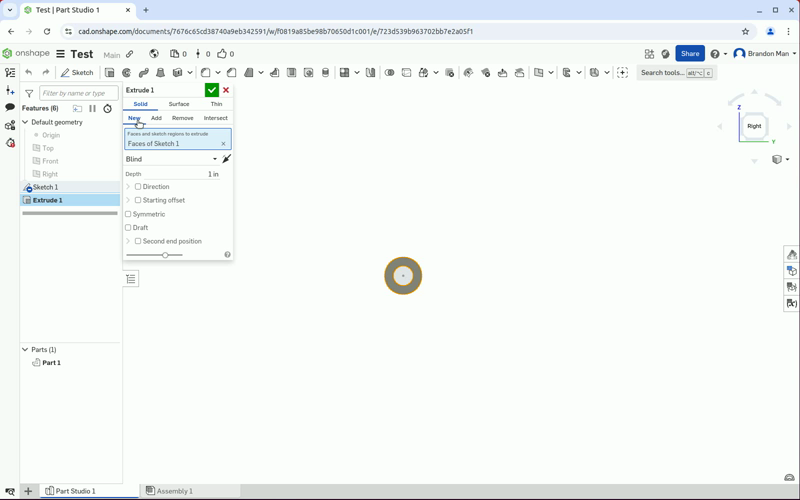
click(137, 120)
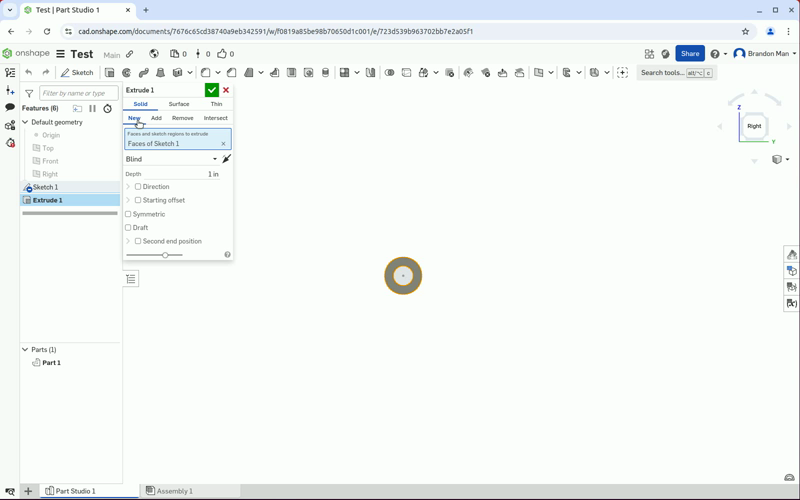
key(tab, 4)
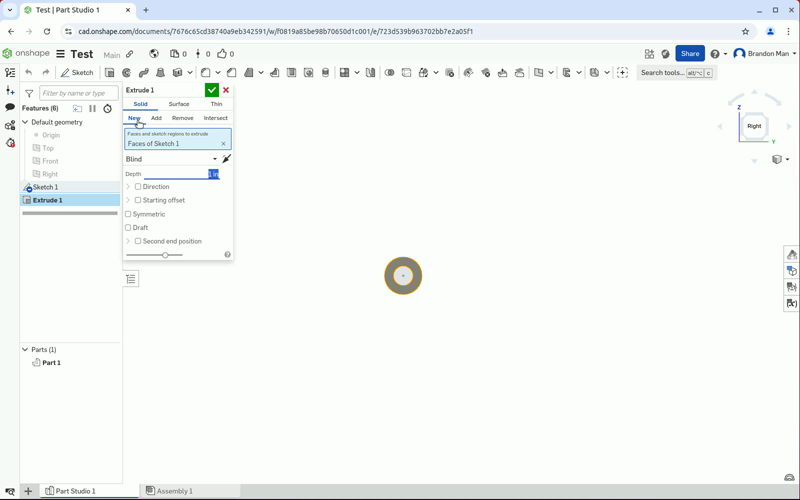
text(-10.832)
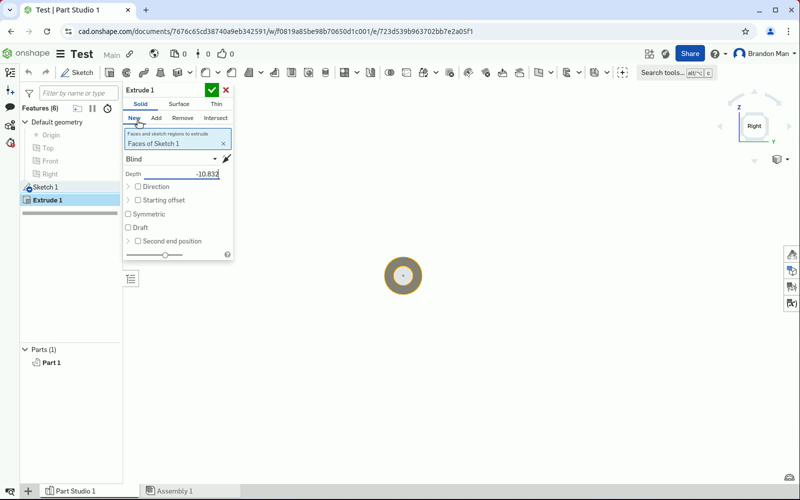
key(enter)
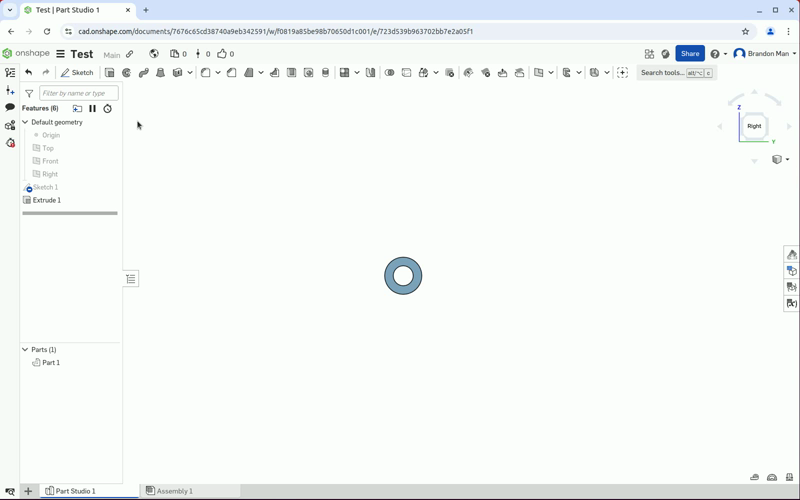
key(shift+h)
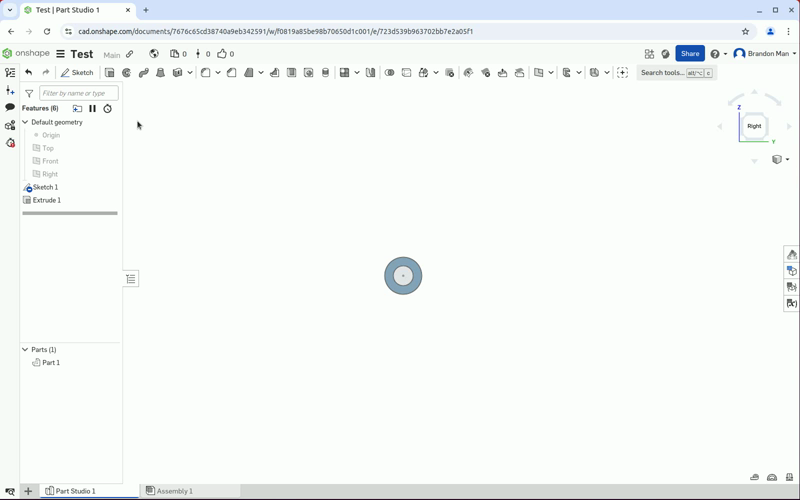
key(shift+h)
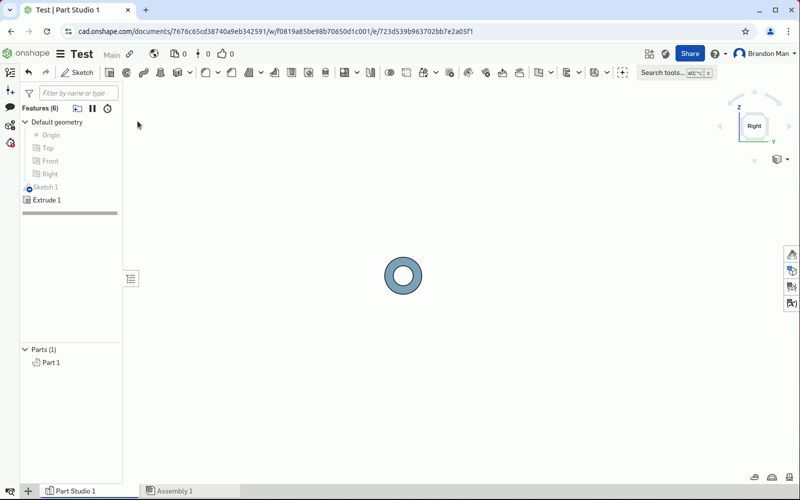
mouse_move(73, 189)
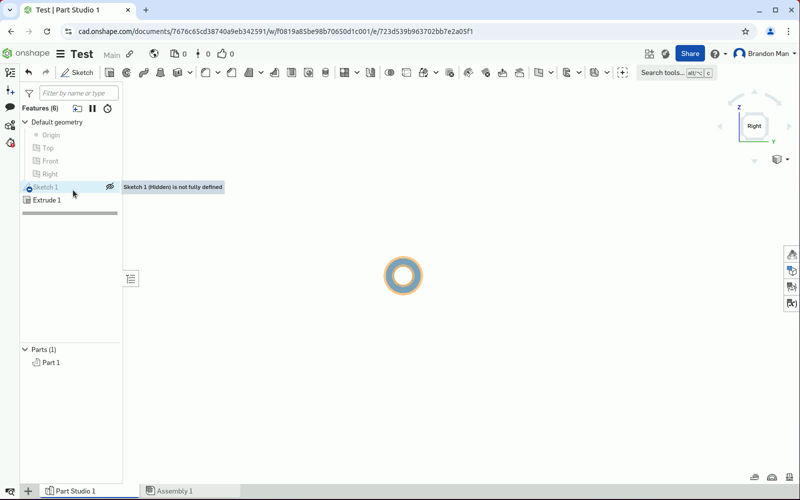
click(73, 189)
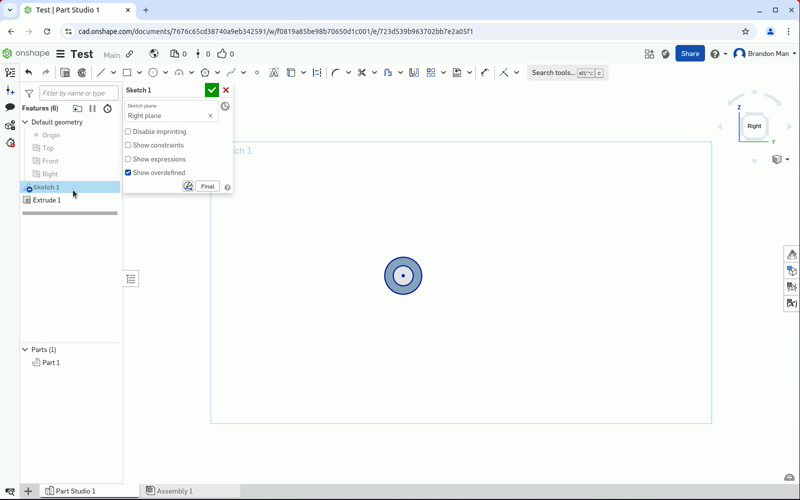
mouse_move(229, 92)
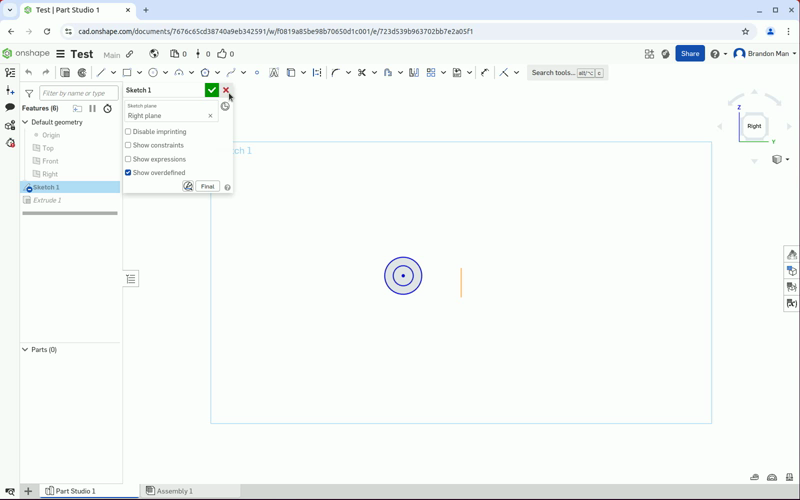
click(229, 92)
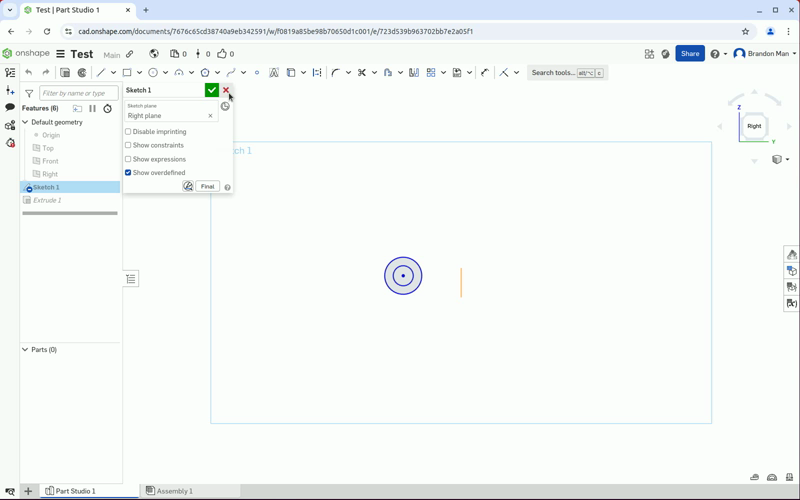
key(shift+s)
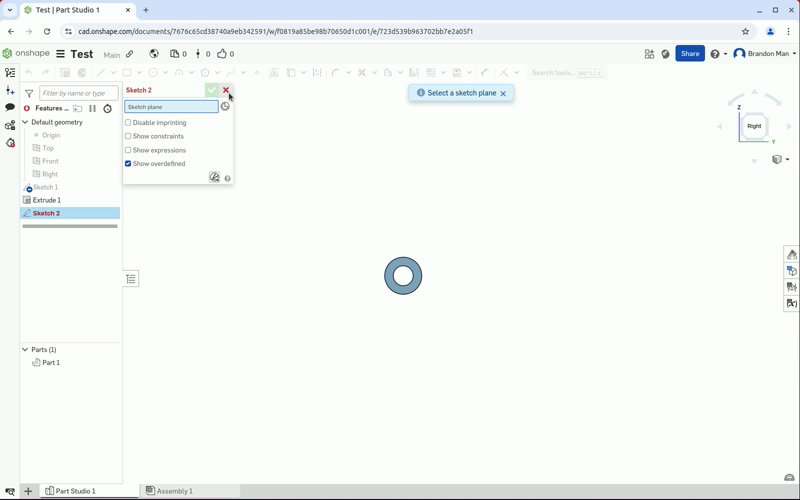
mouse_move(73, 176)
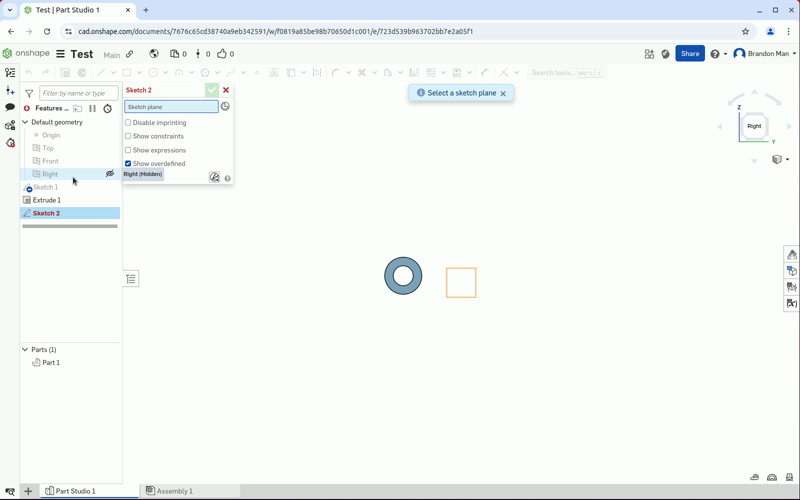
click(73, 176)
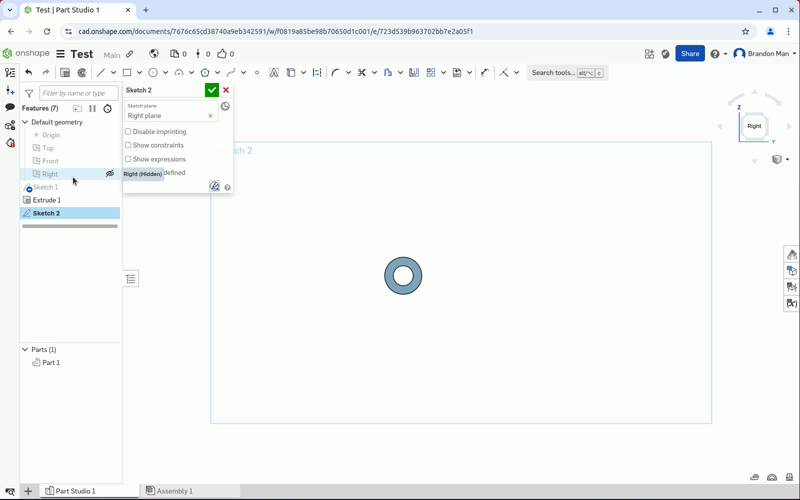
mouse_move(73, 352)
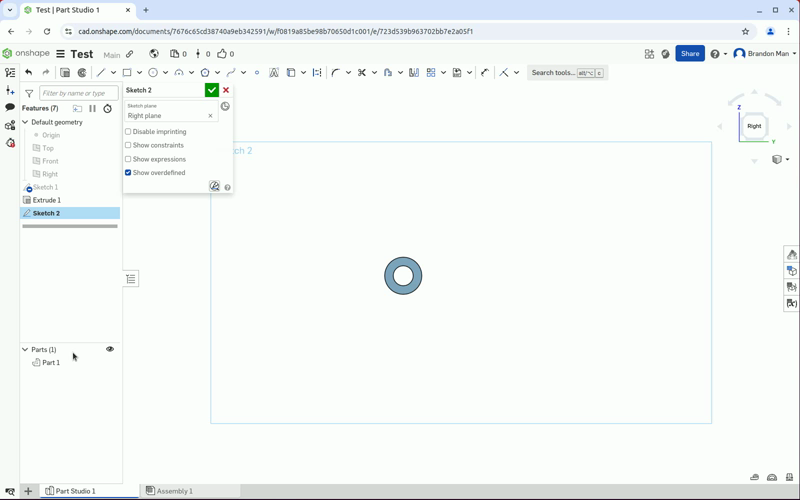
key(y)
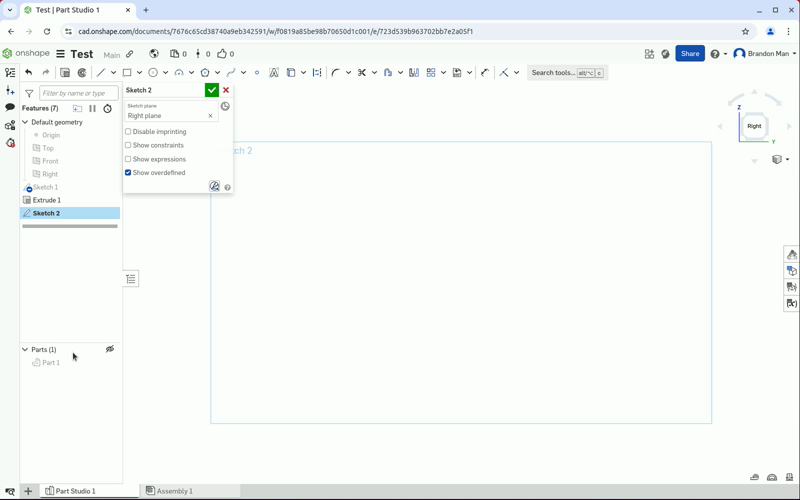
key(c)
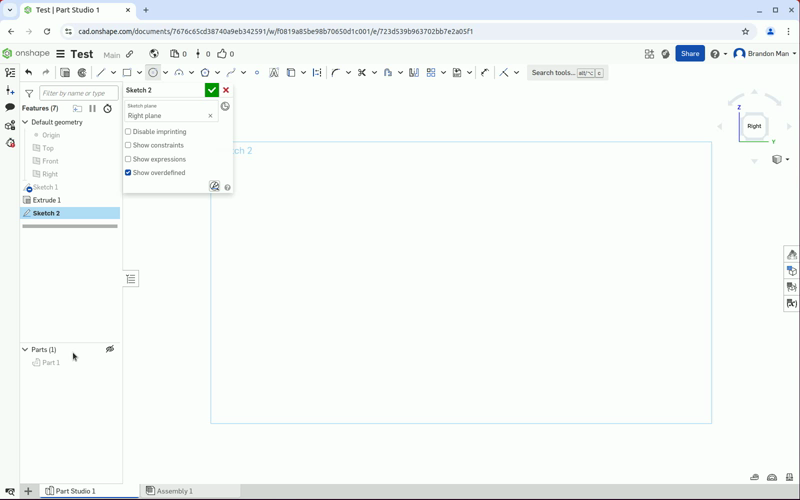
key_down(shift)
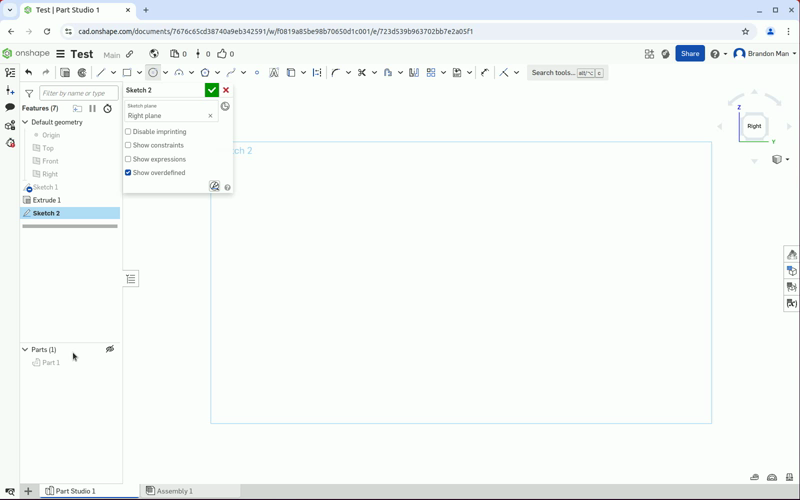
mouse_move(403, 276)
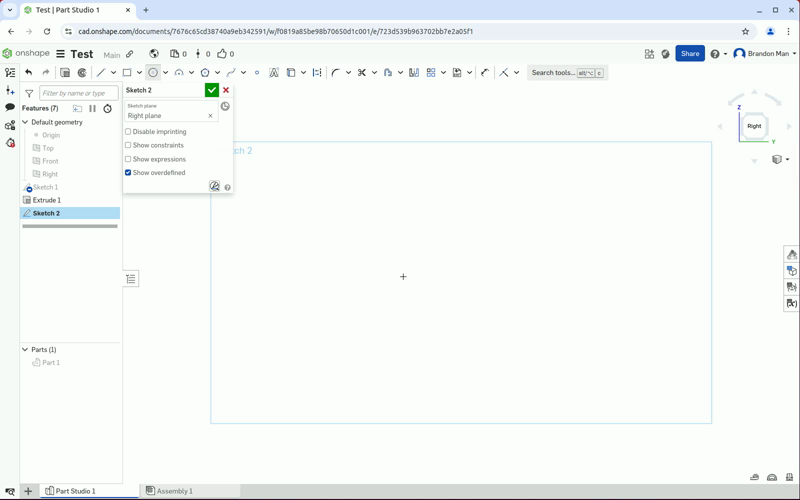
click(403, 276)
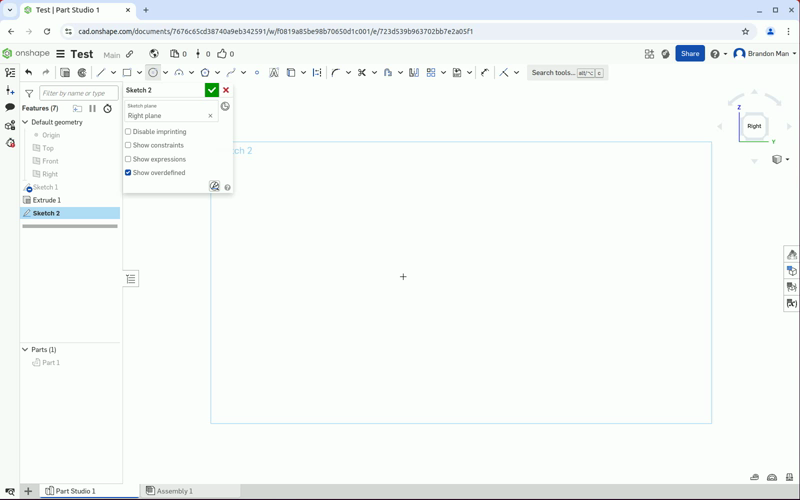
key_up(shift)
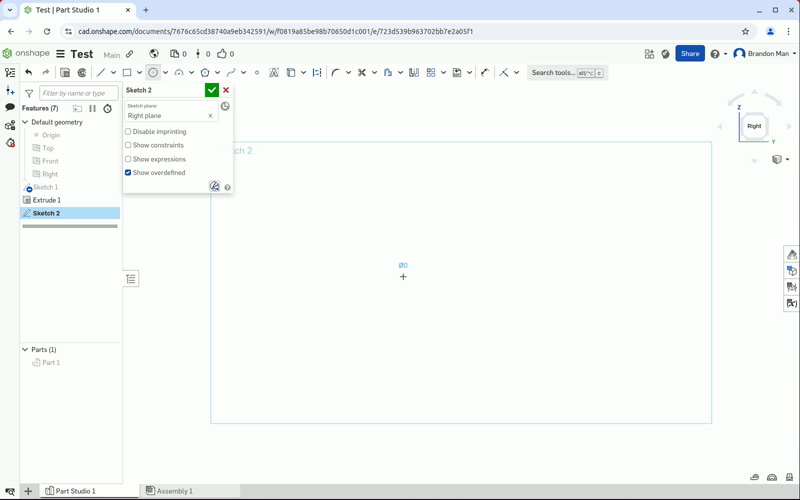
mouse_move(447, 276)
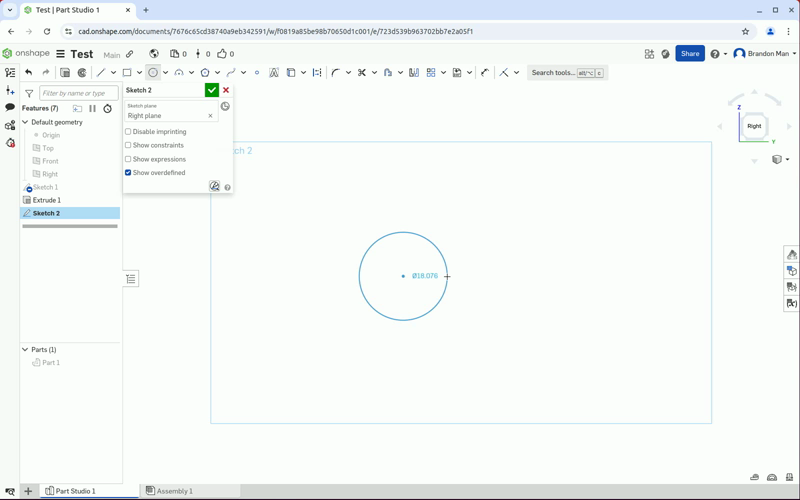
click(447, 276)
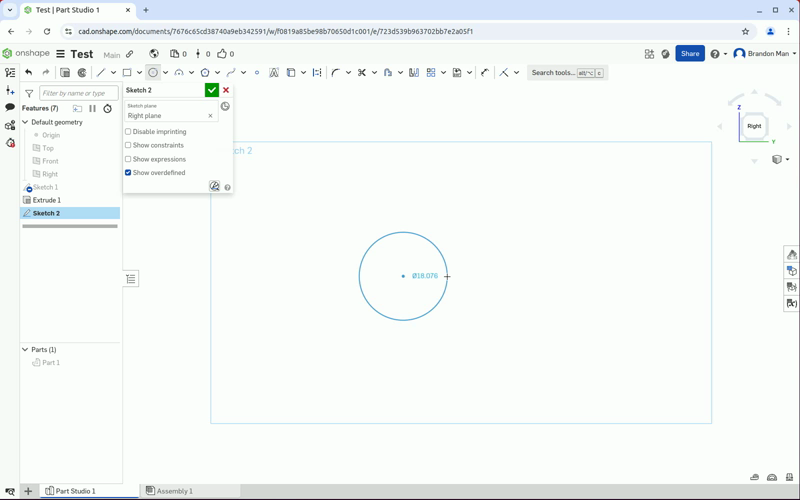
key(esc)
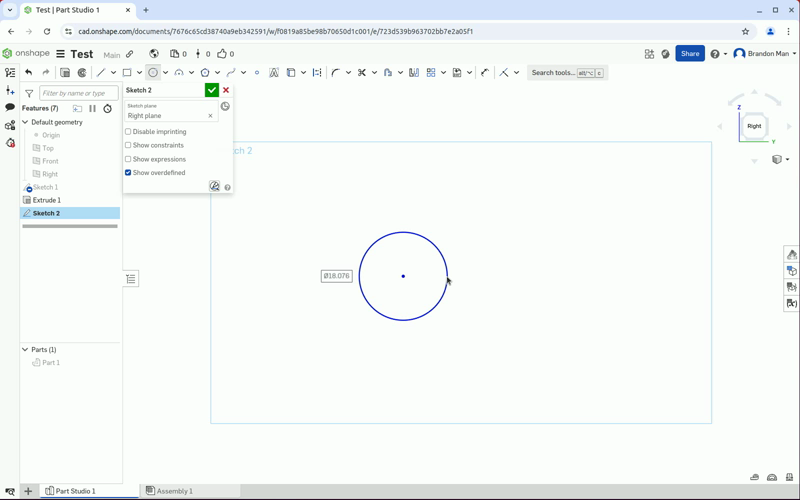
key(c)
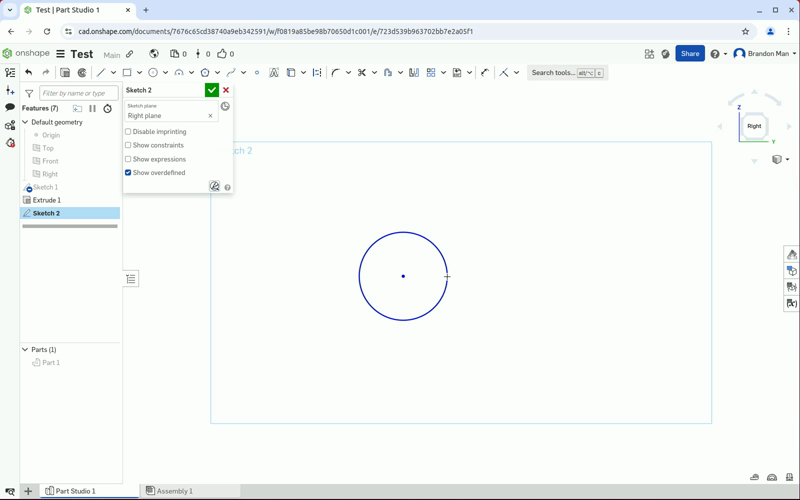
key_down(shift)
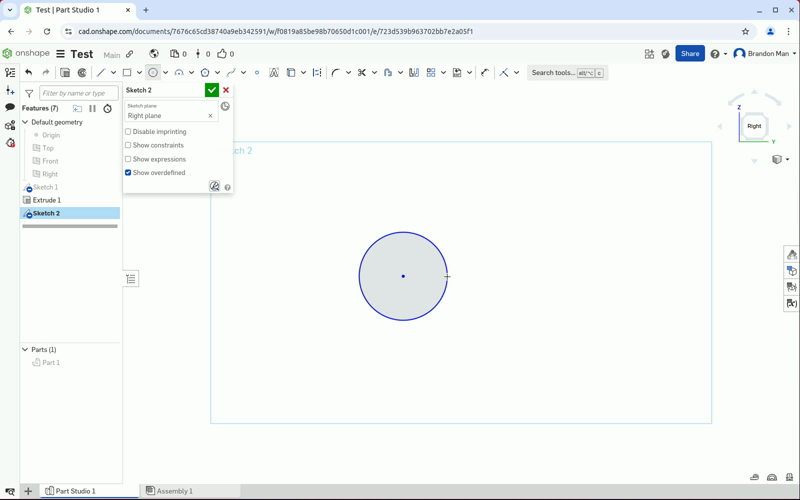
mouse_move(403, 276)
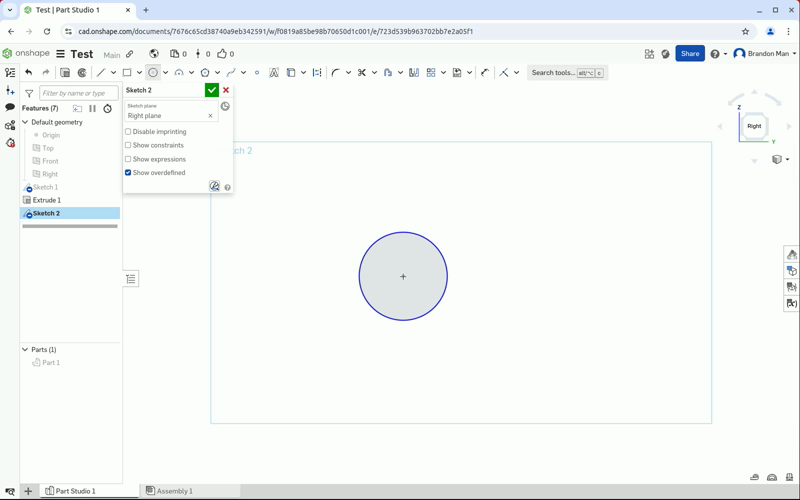
click(403, 276)
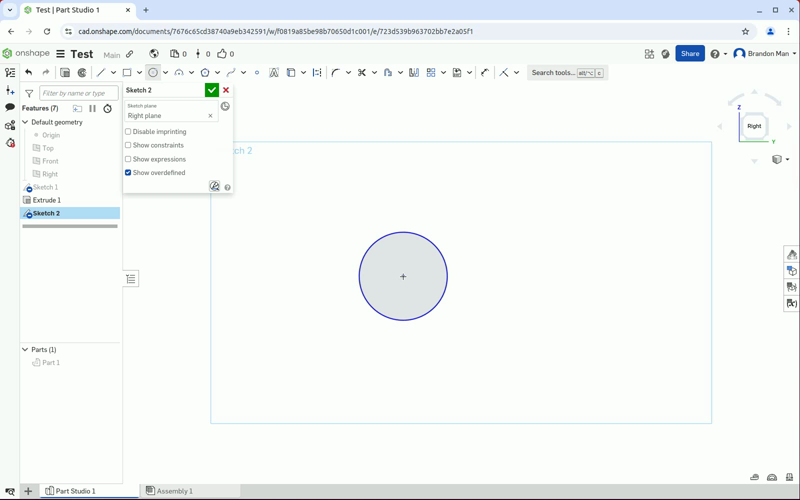
key_up(shift)
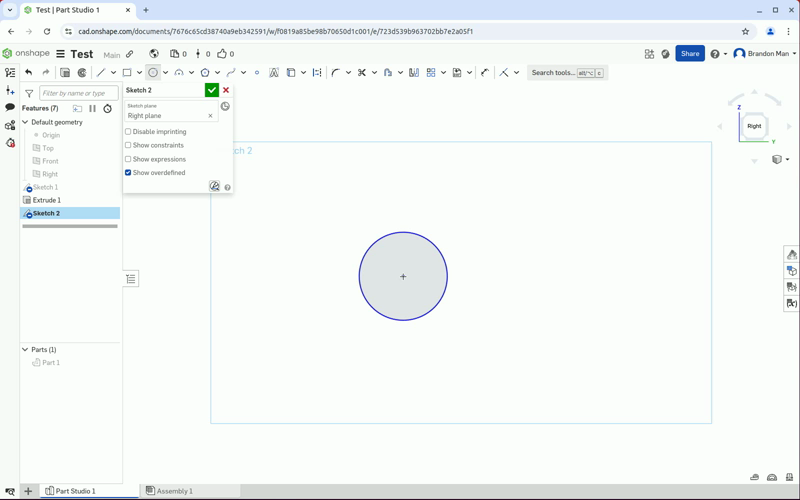
mouse_move(421, 276)
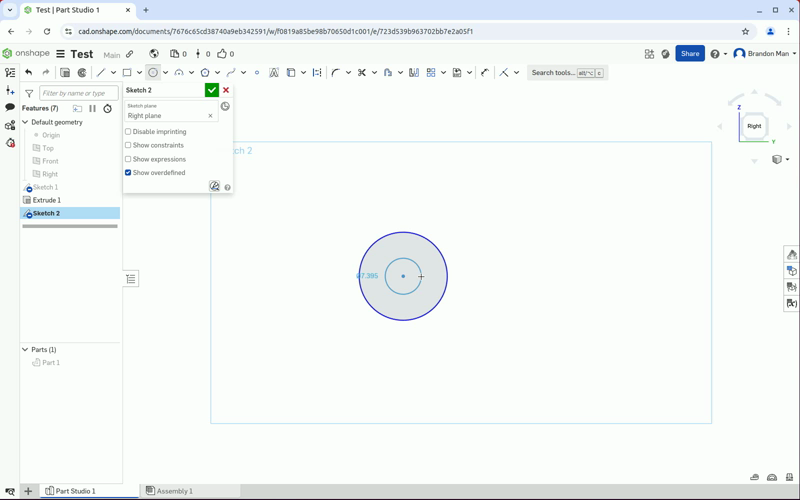
click(421, 276)
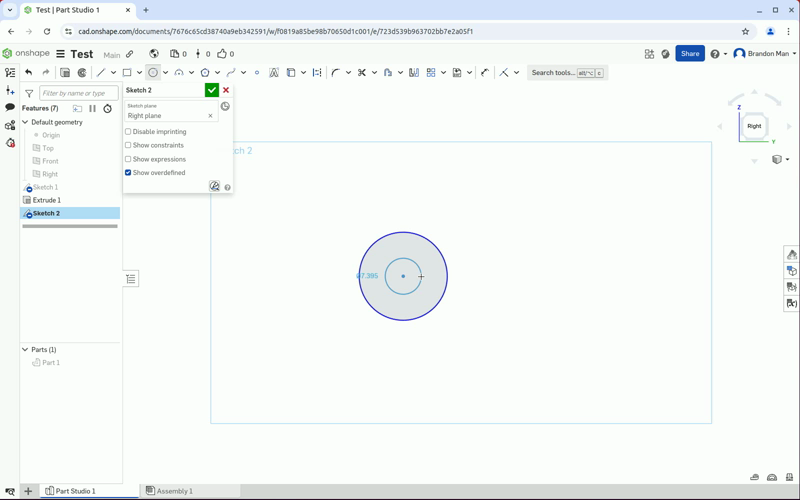
key(esc)
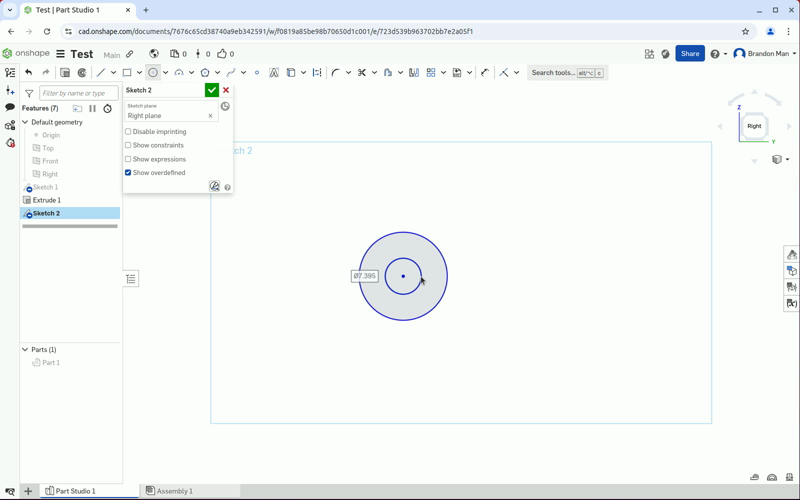
mouse_move(371, 264)
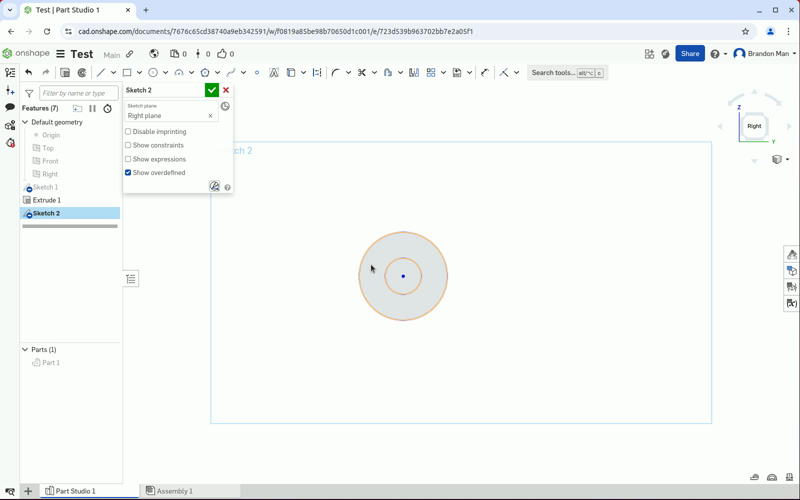
click(371, 264)
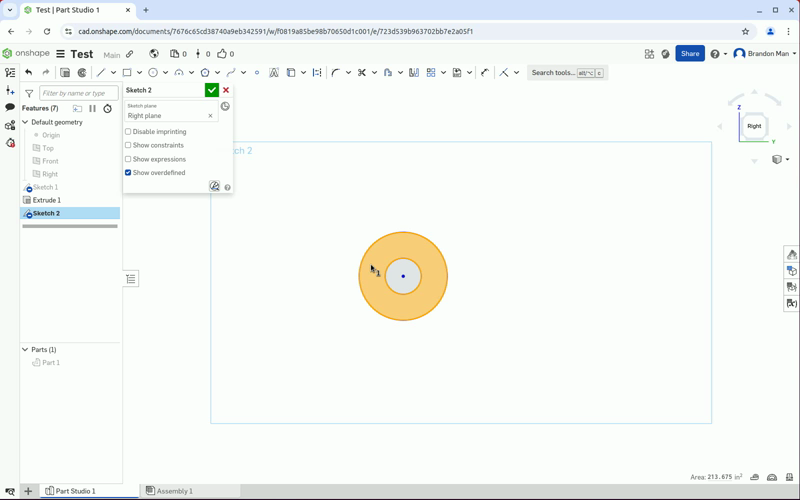
mouse_move(73, 352)
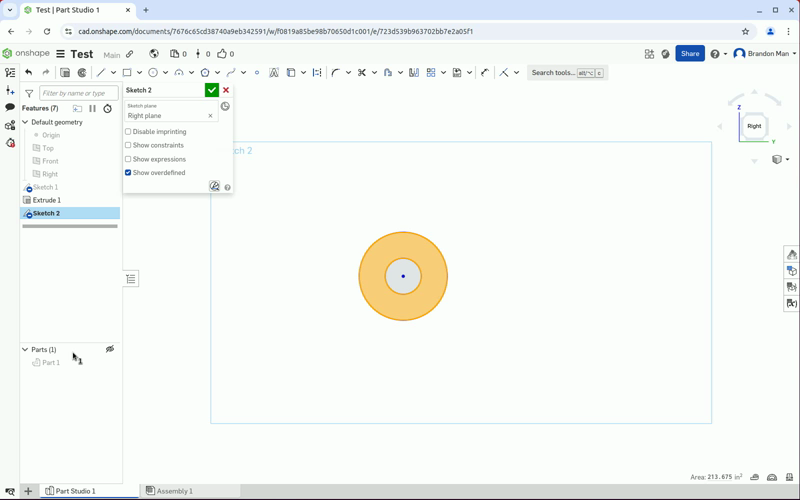
key(shift+y)
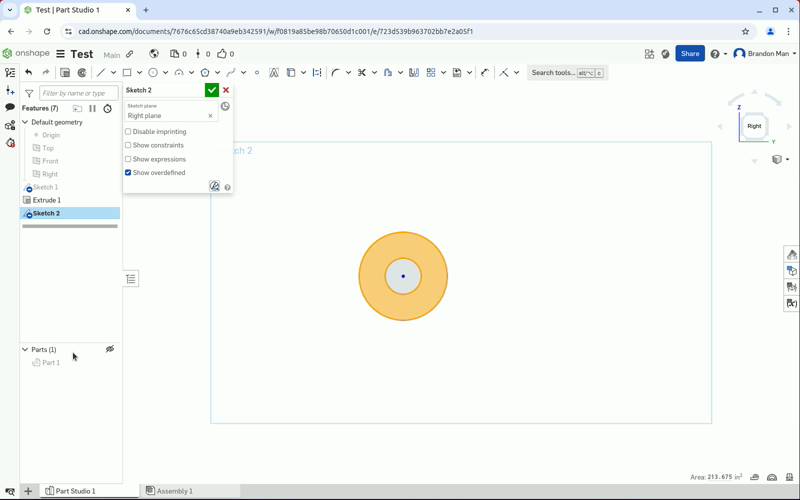
key(shift+e)
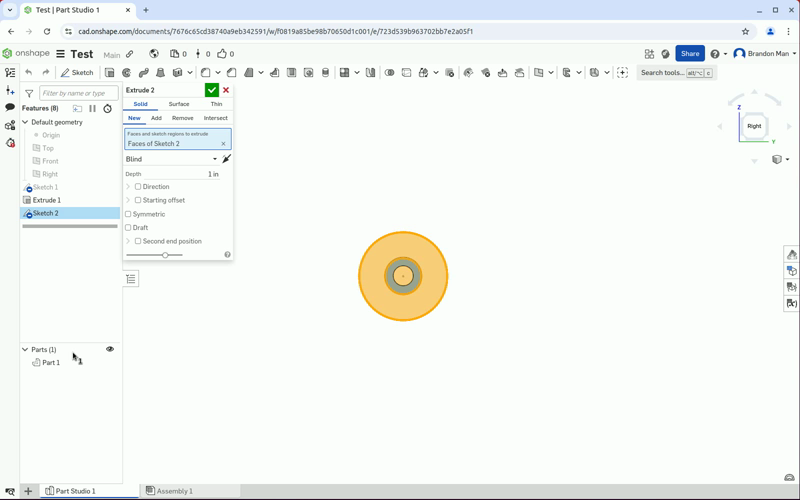
mouse_move(143, 106)
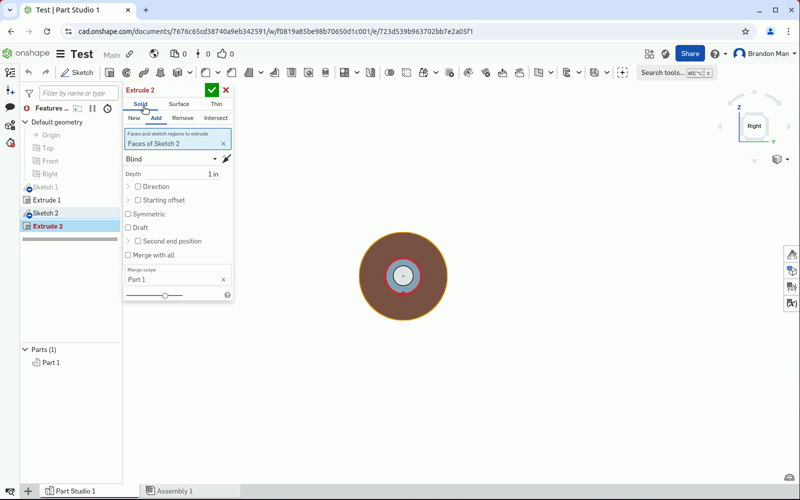
click(143, 106)
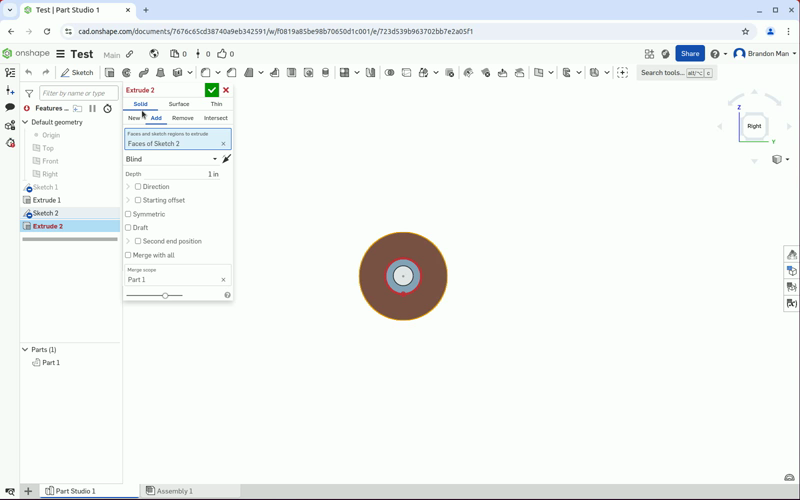
mouse_move(137, 120)
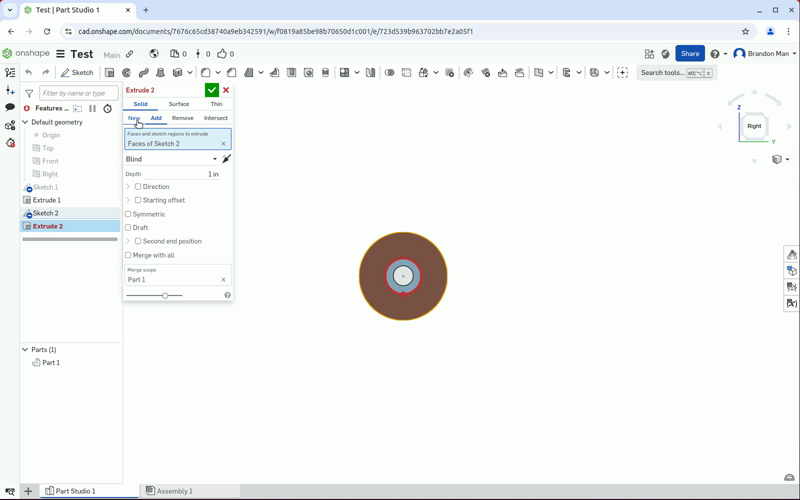
click(137, 120)
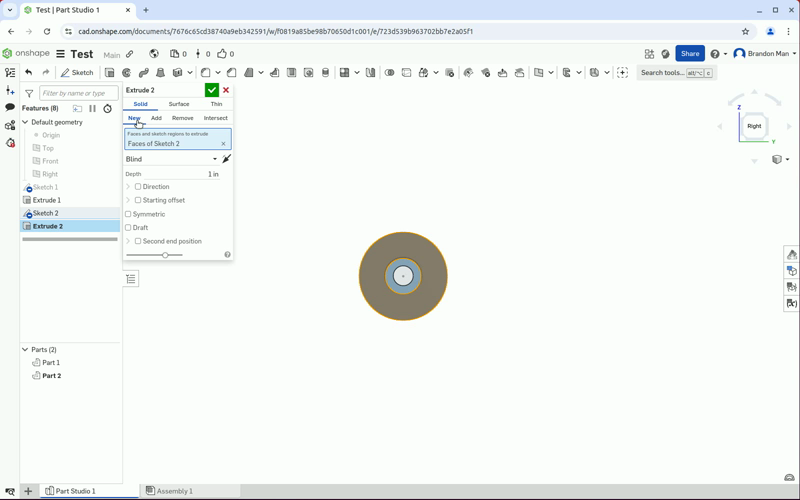
key(tab, 4)
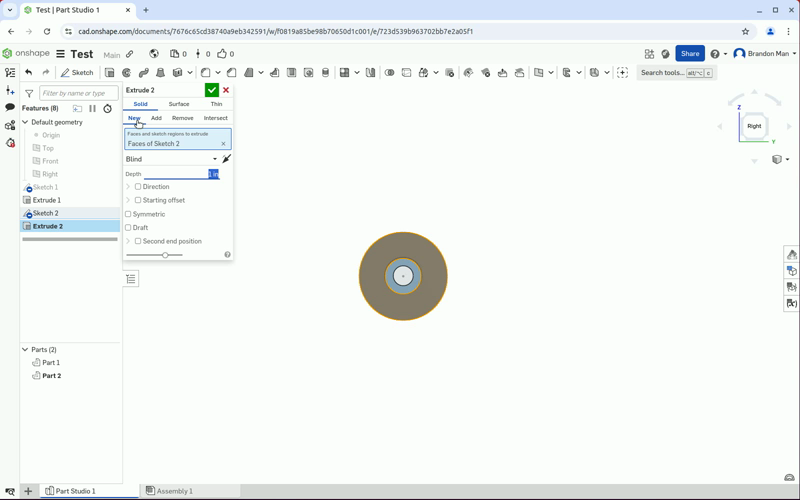
text(-6.74)
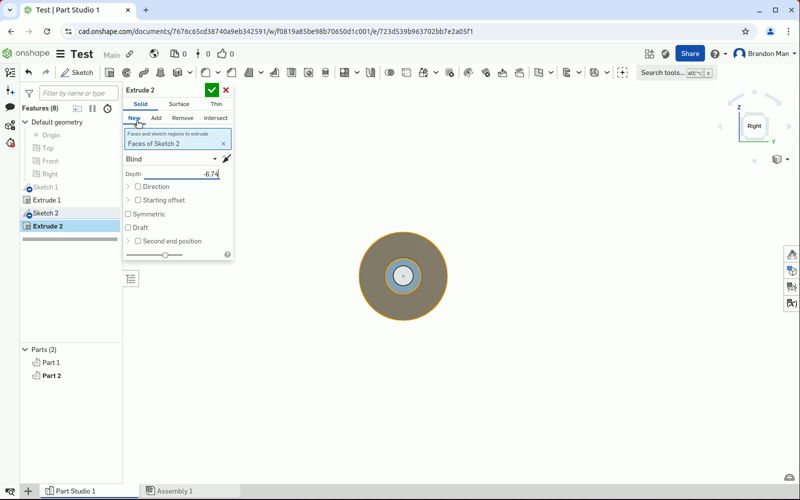
key(enter)
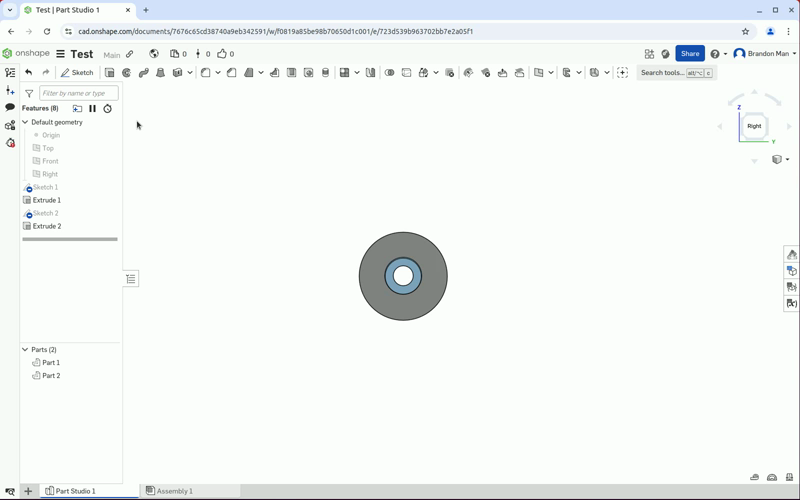
key(shift+h)
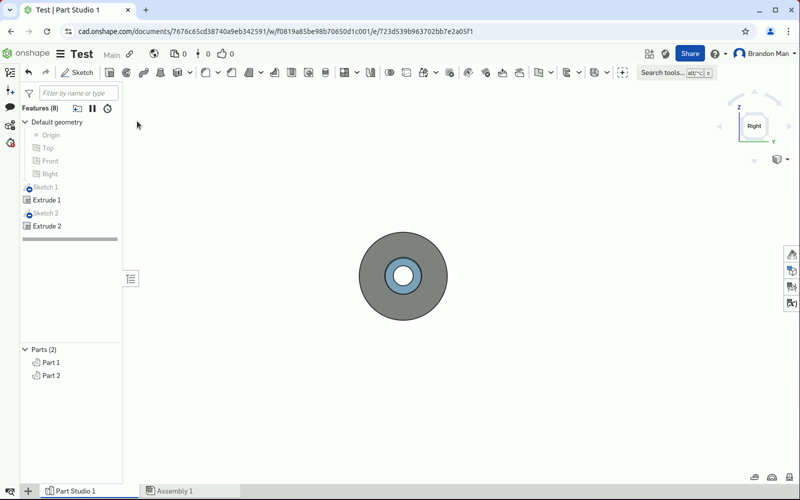
key(shift+h)
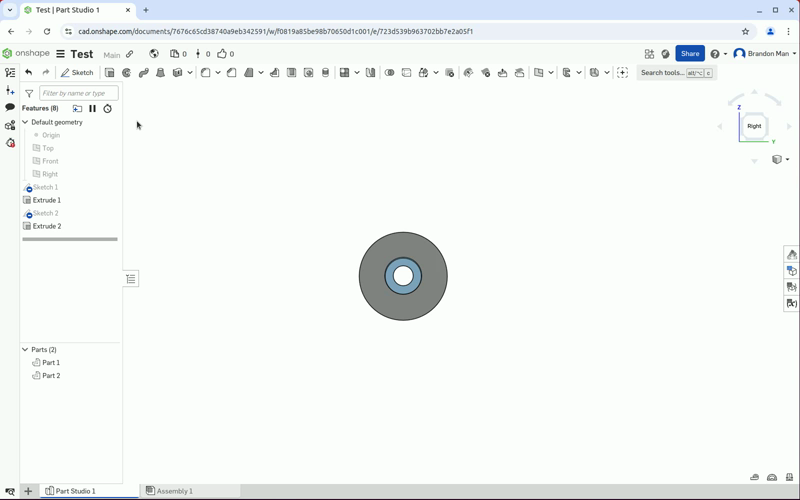
mouse_move(73, 189)
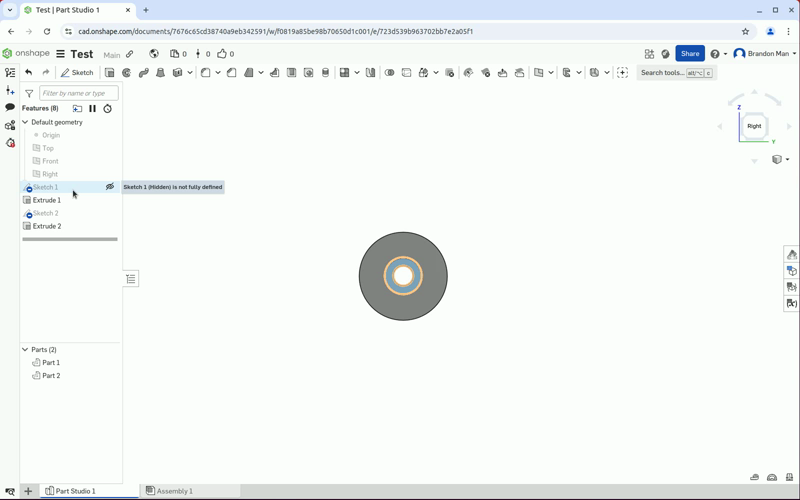
click(73, 189)
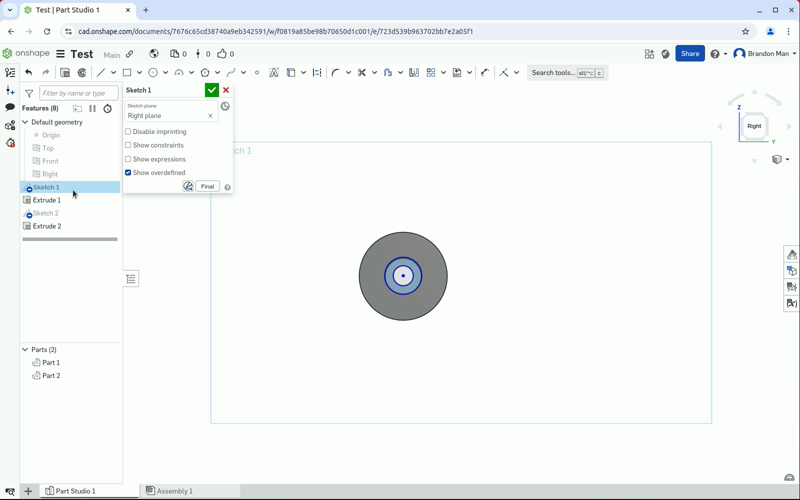
mouse_move(229, 92)
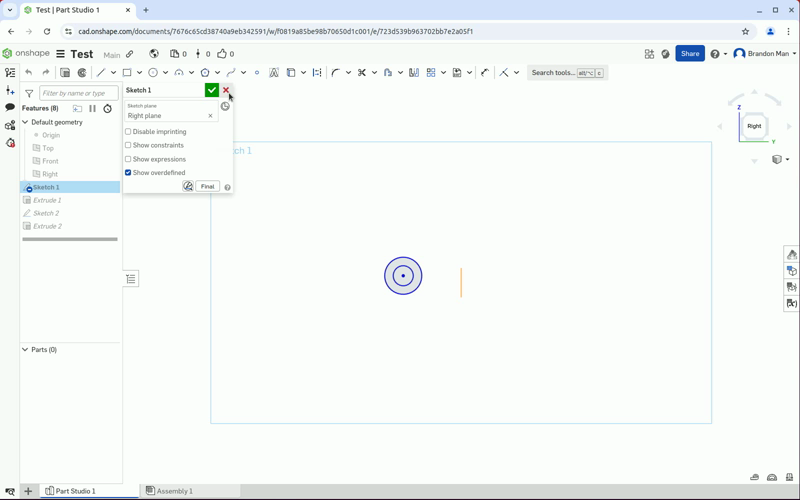
click(229, 92)
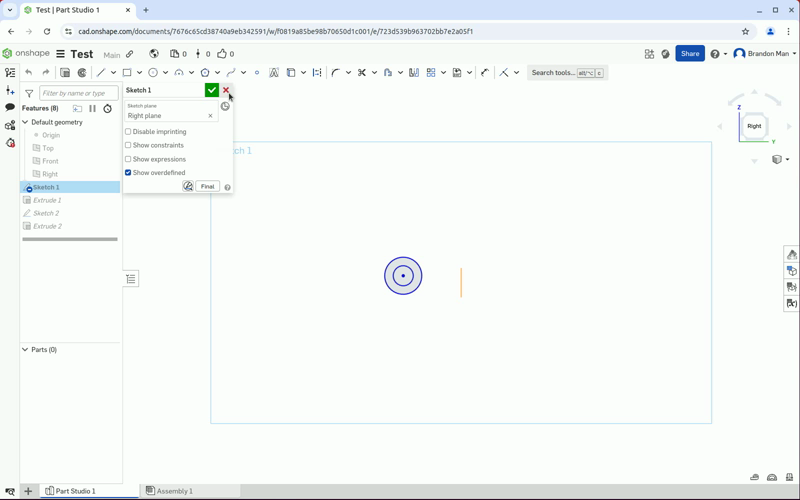
key(shift+s)
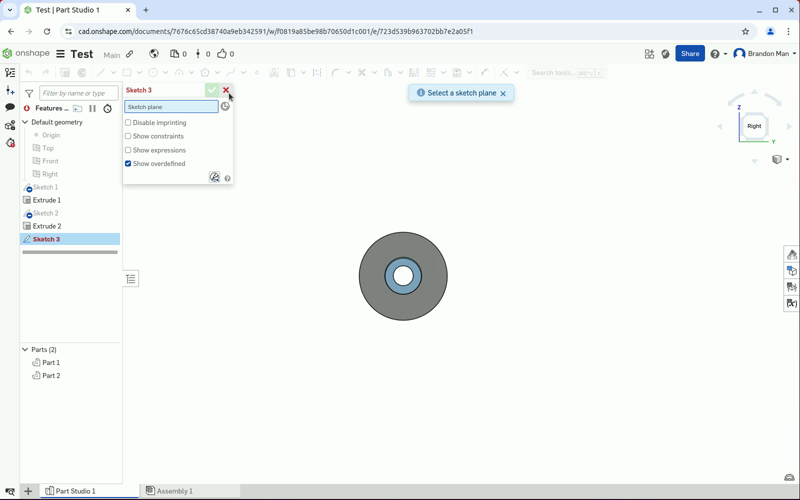
mouse_move(73, 176)
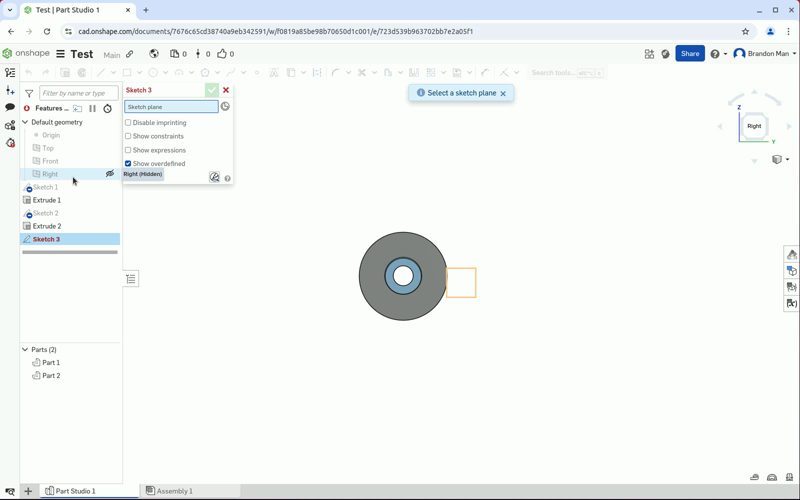
click(73, 176)
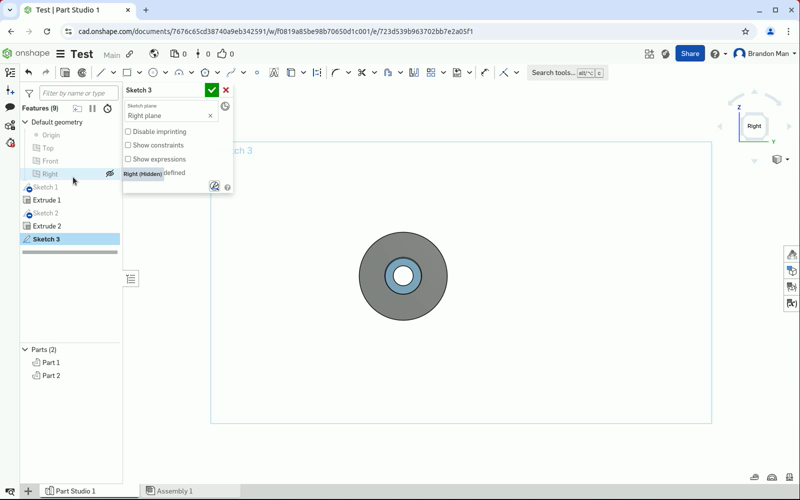
mouse_move(73, 352)
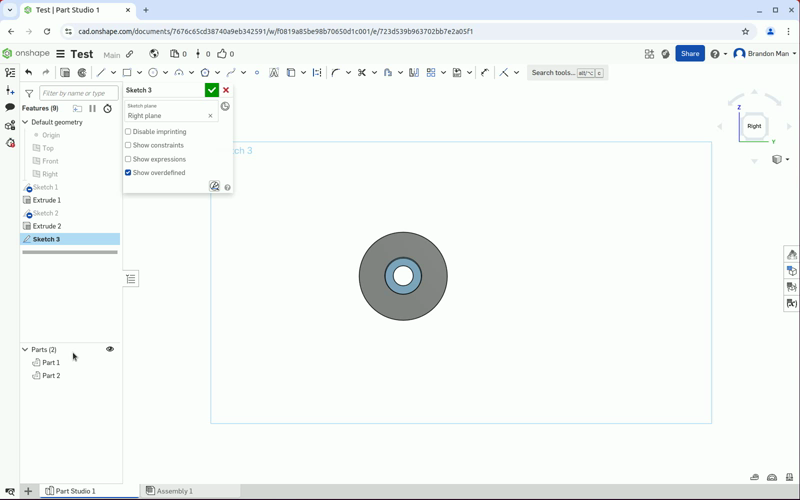
key(y)
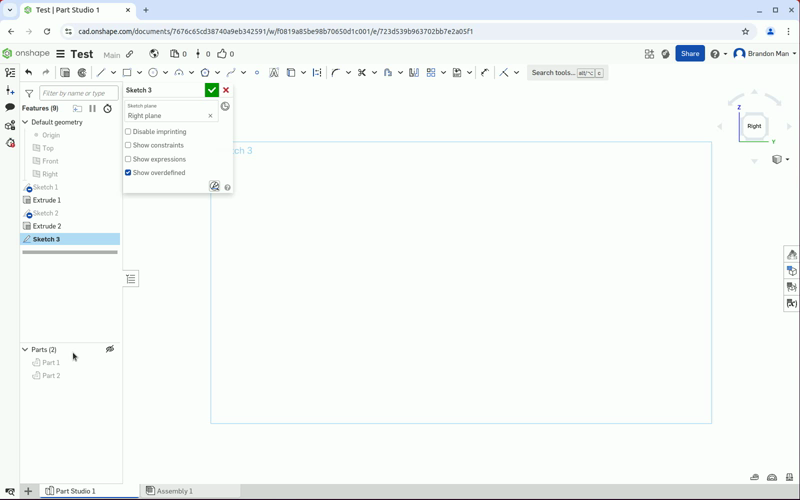
key(a)
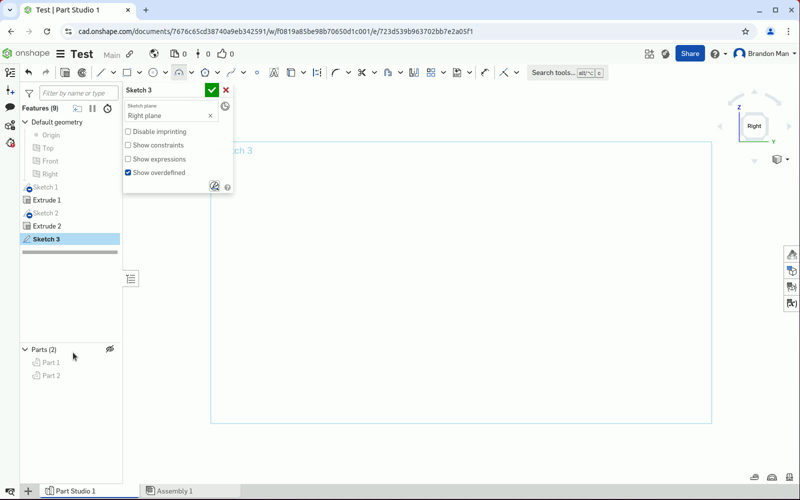
key_down(shift)
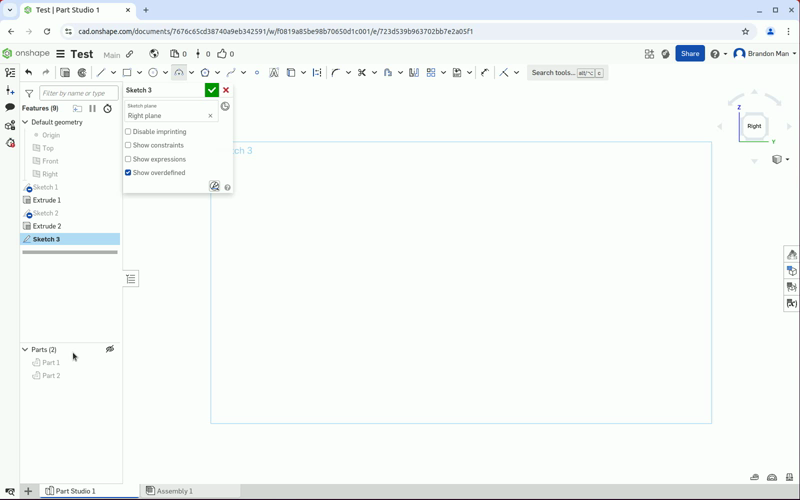
mouse_move(397, 223)
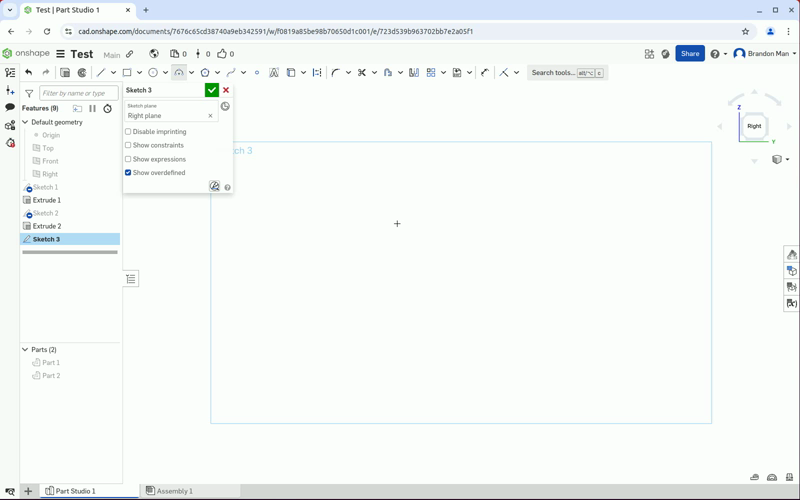
click(397, 223)
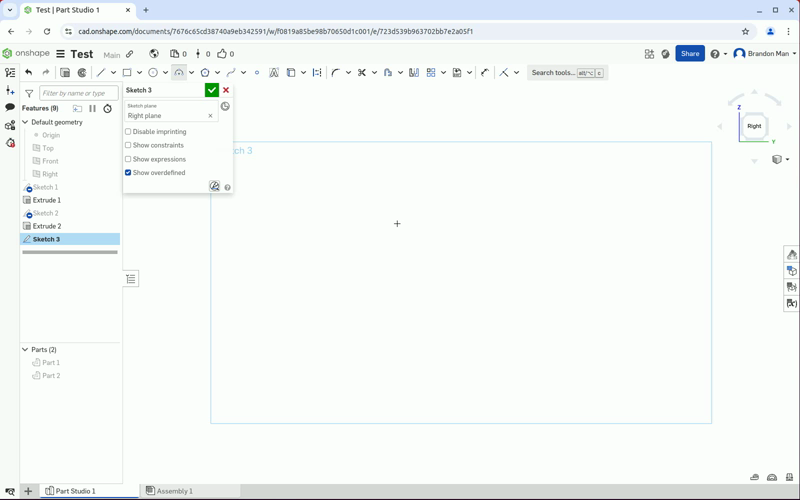
key_up(shift)
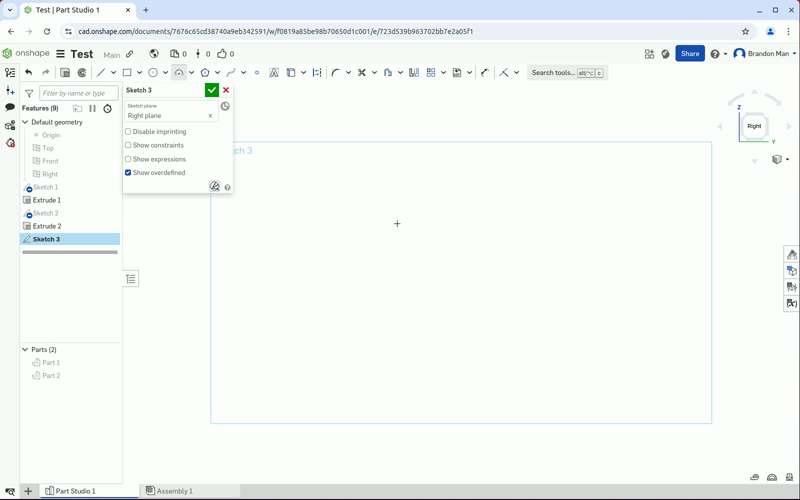
key_down(shift)
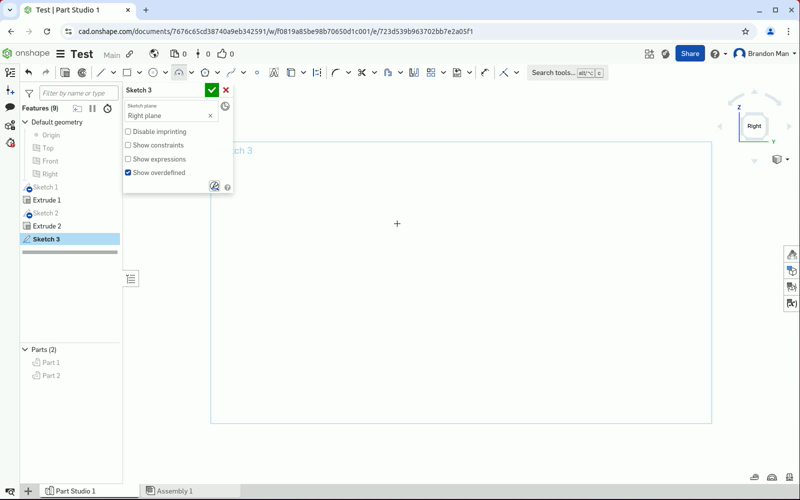
mouse_move(404, 330)
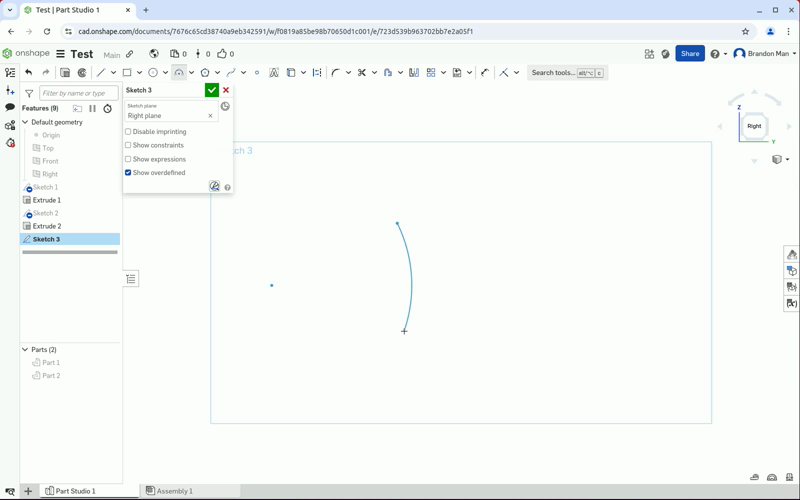
click(404, 330)
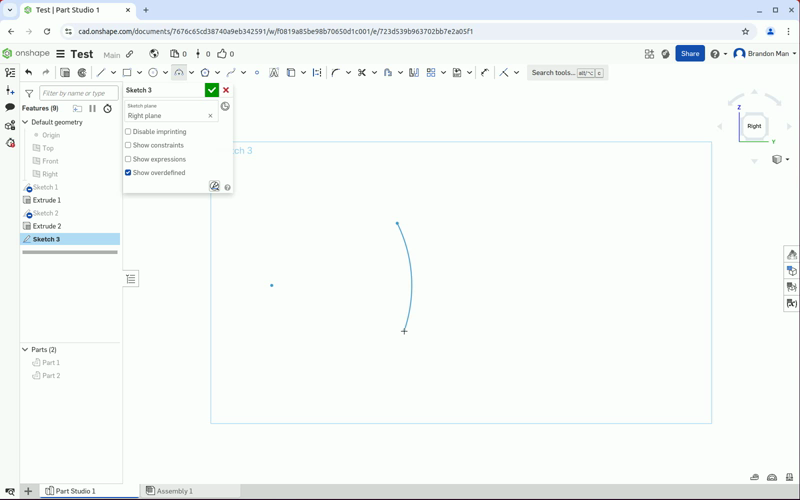
mouse_move(348, 280)
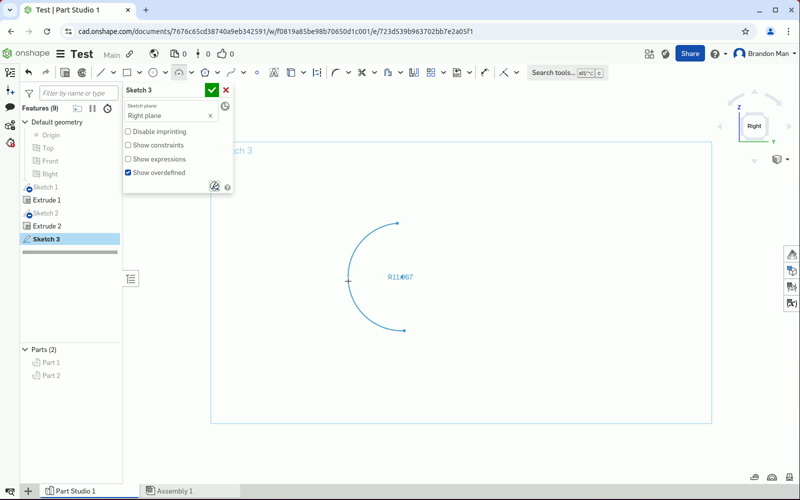
click(348, 280)
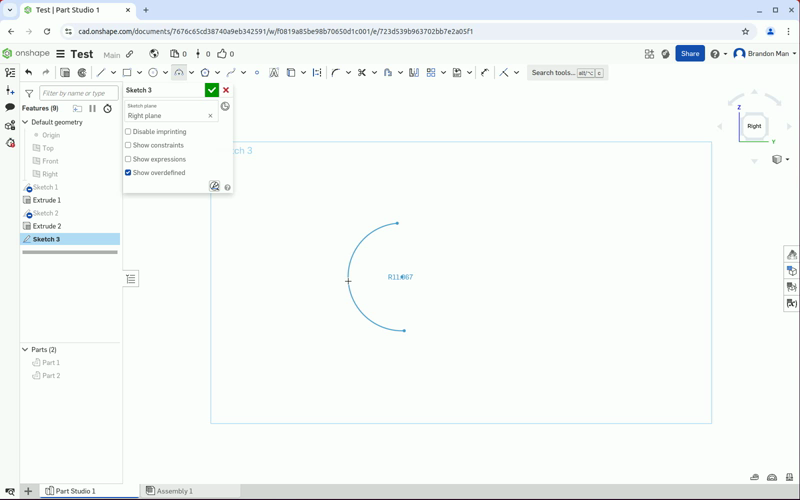
key_up(shift)
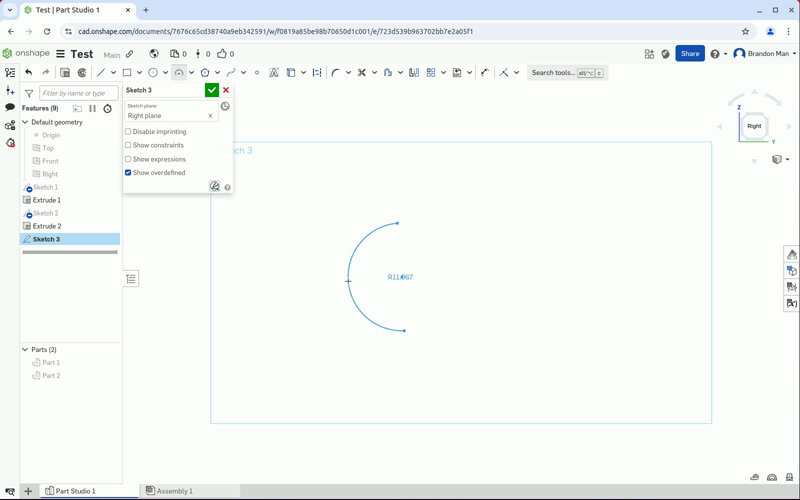
key(esc)
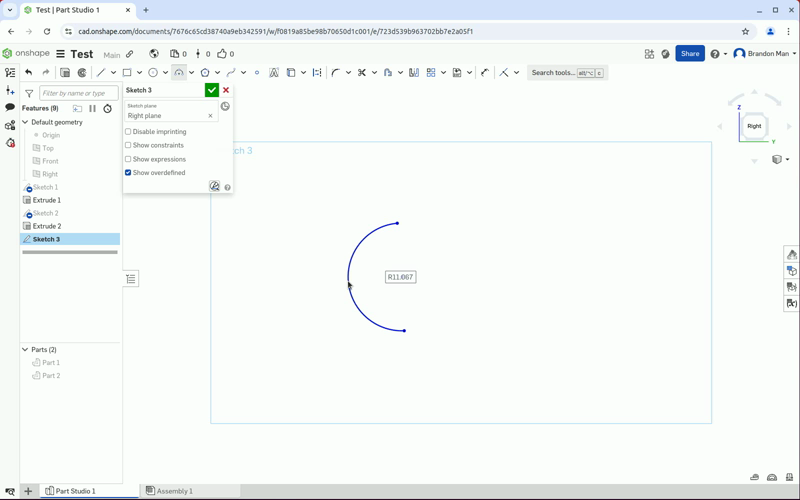
key(l)
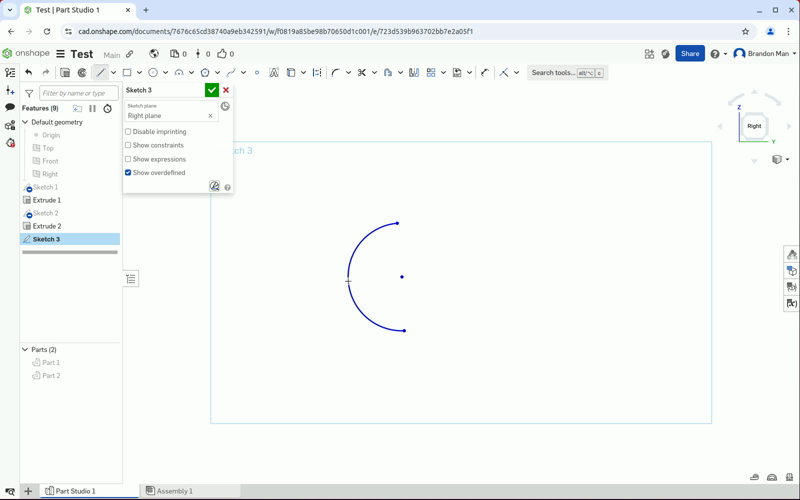
mouse_move(404, 330)
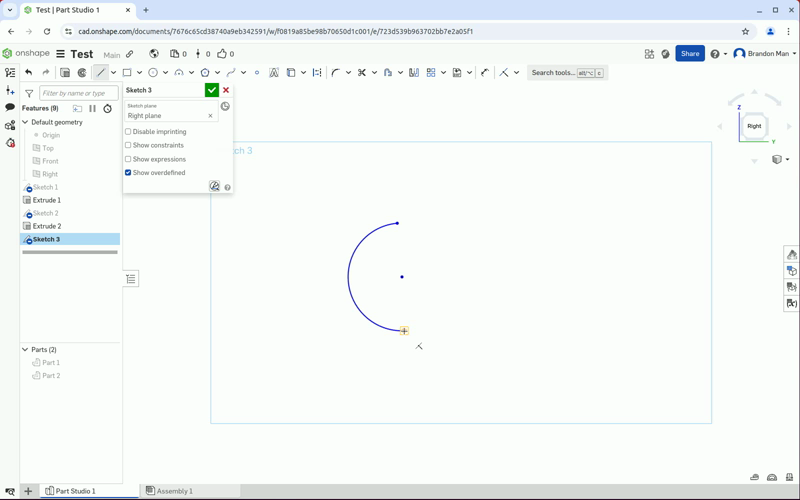
click(404, 330)
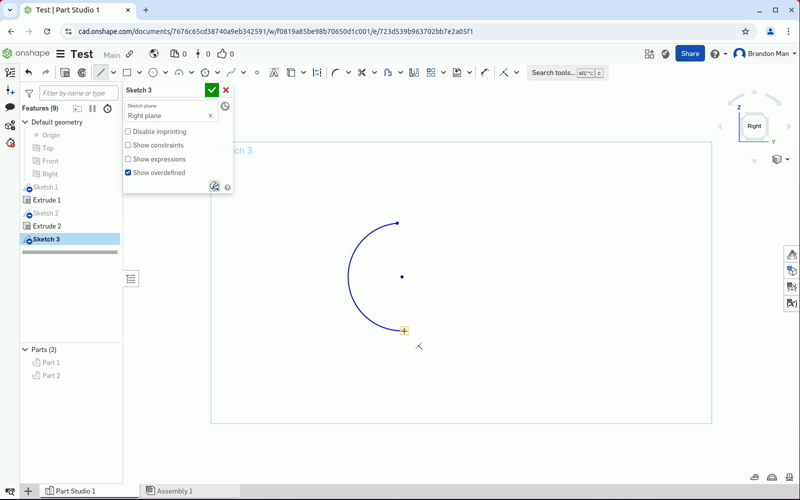
key_down(shift)
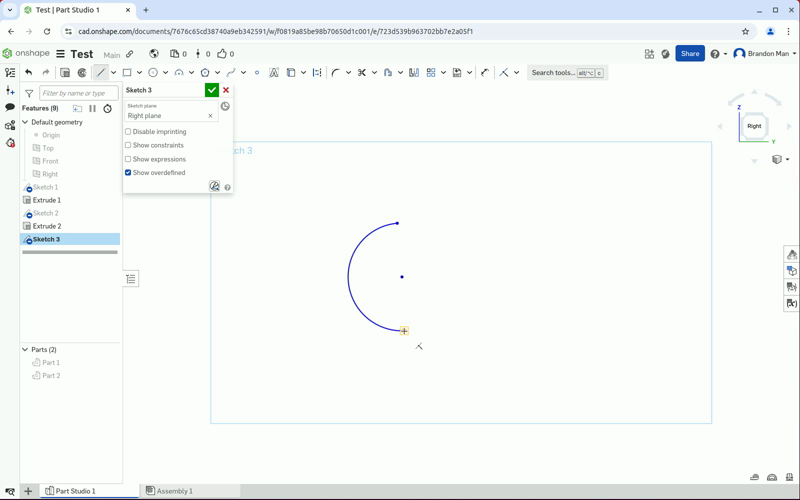
mouse_move(559, 282)
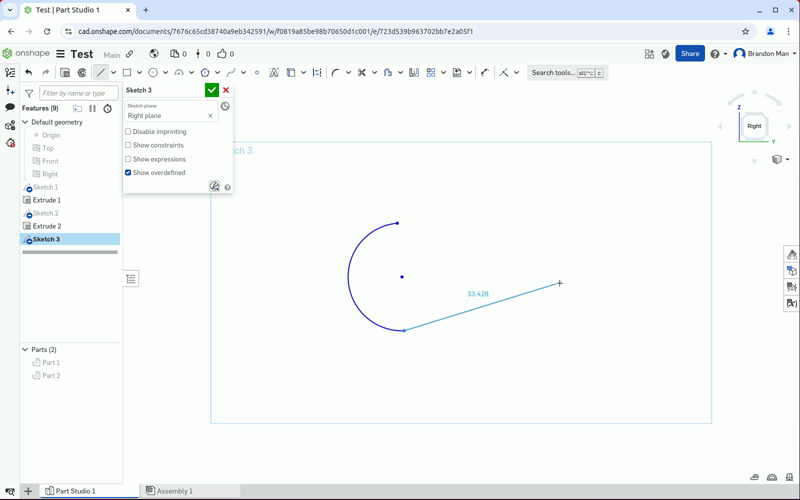
click(559, 282)
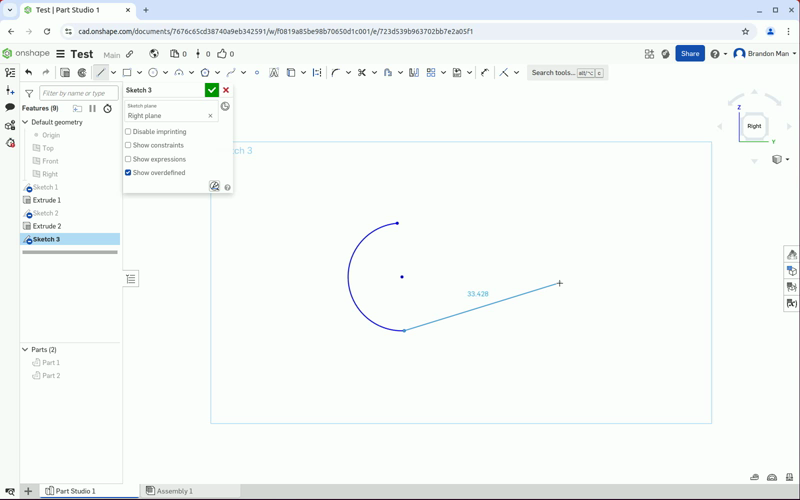
key_up(shift)
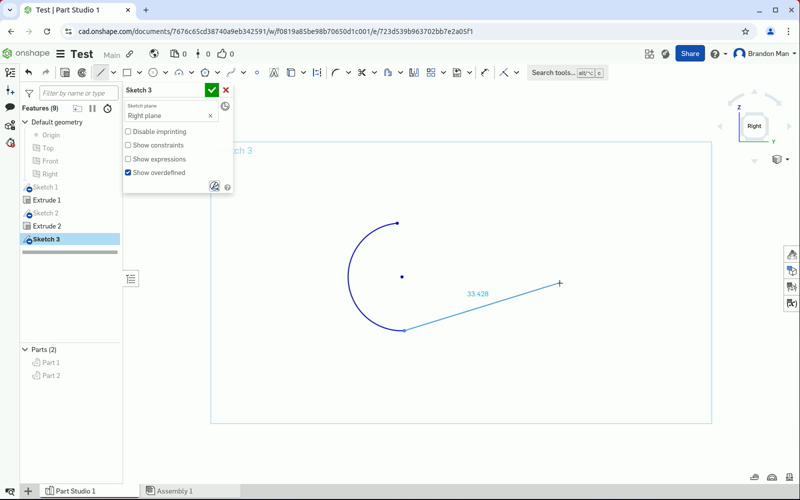
key_down(shift)
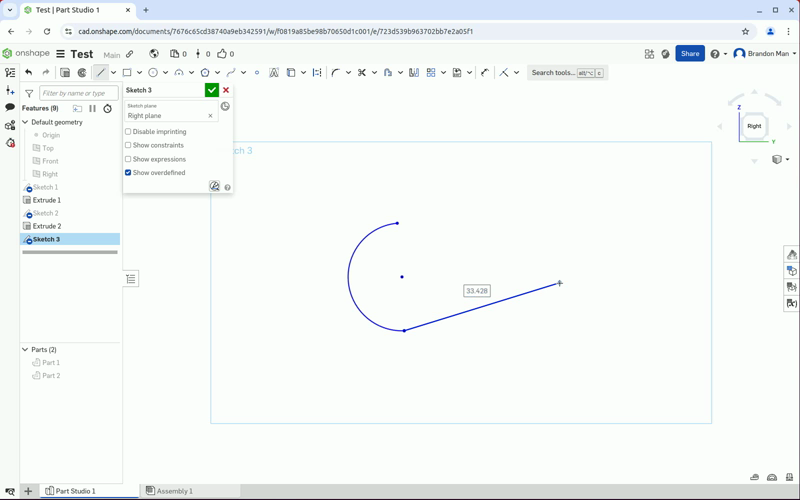
mouse_move(589, 282)
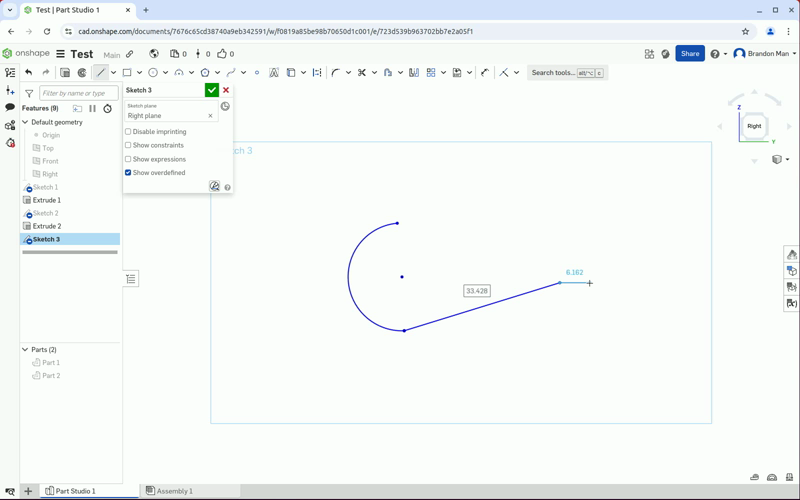
mouse_move(503, 282)
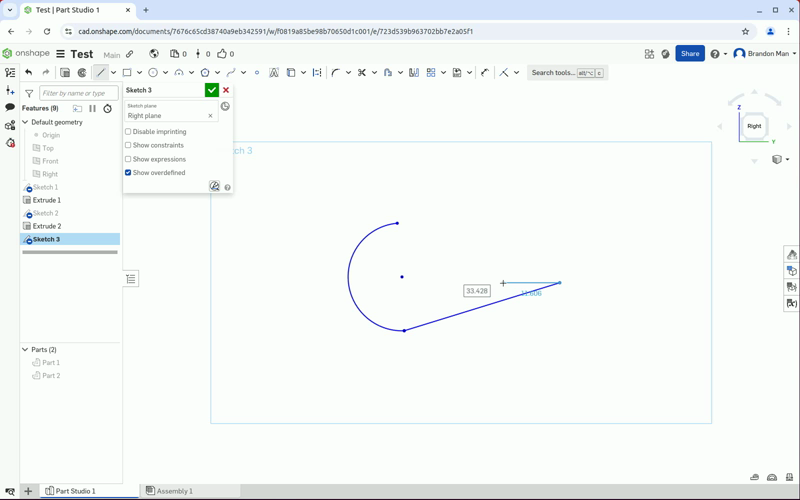
click(503, 282)
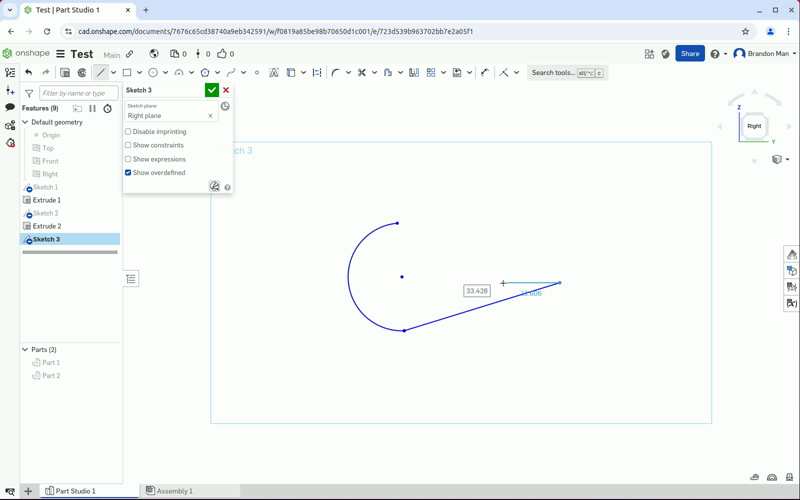
key_up(shift)
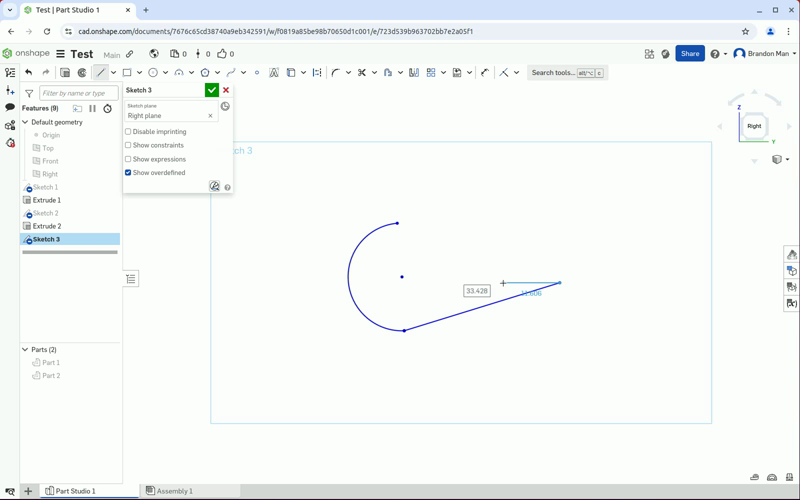
key_down(shift)
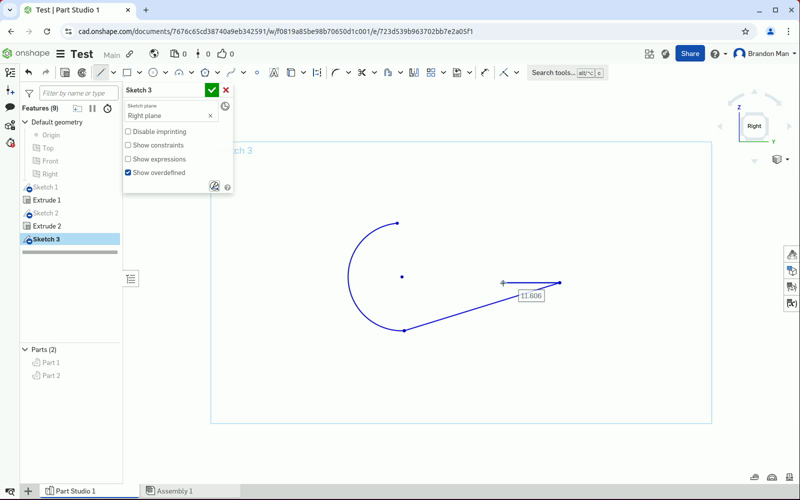
mouse_move(533, 282)
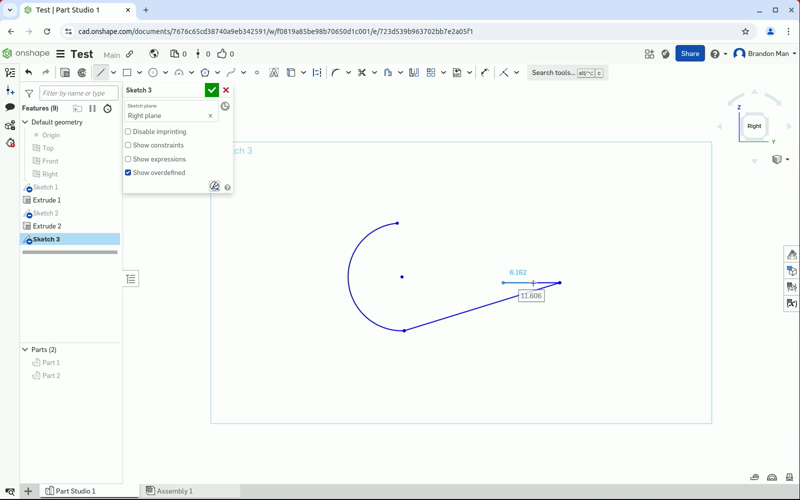
mouse_move(503, 245)
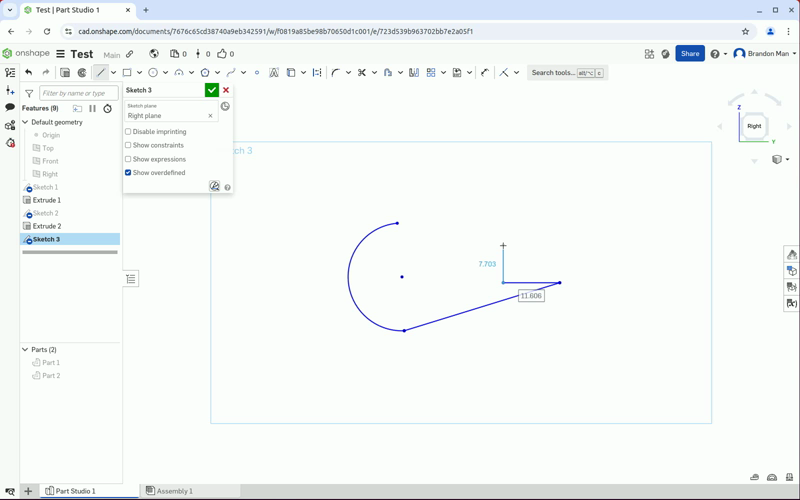
click(503, 245)
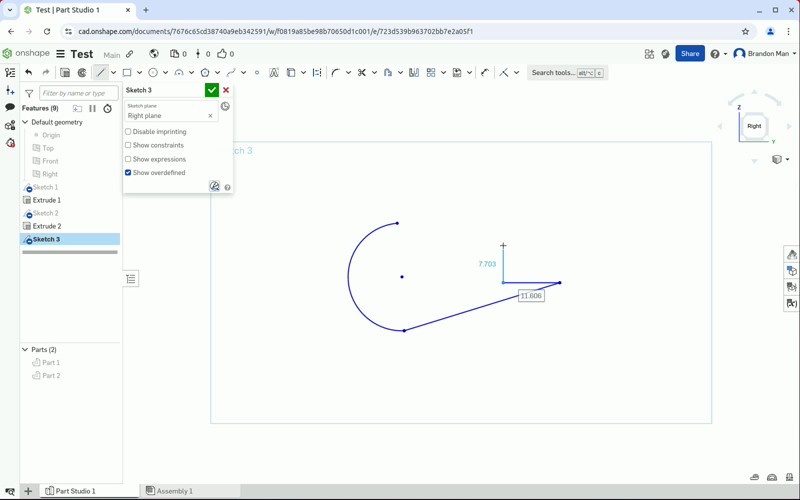
key_up(shift)
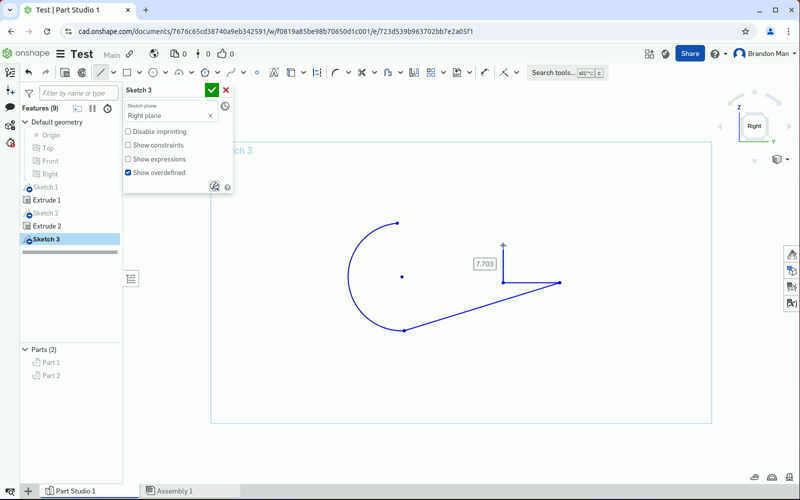
key_down(shift)
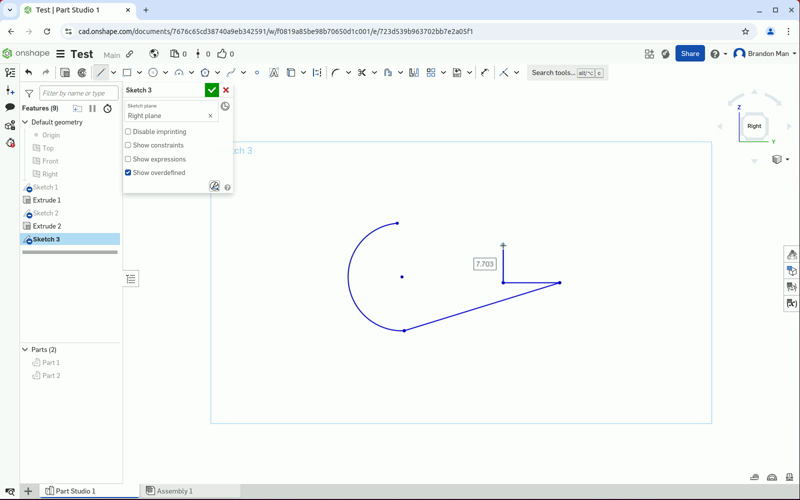
mouse_move(533, 245)
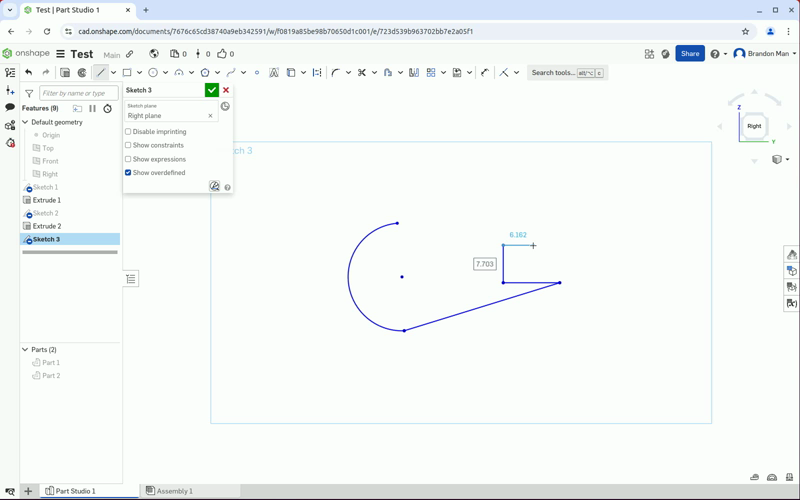
mouse_move(503, 223)
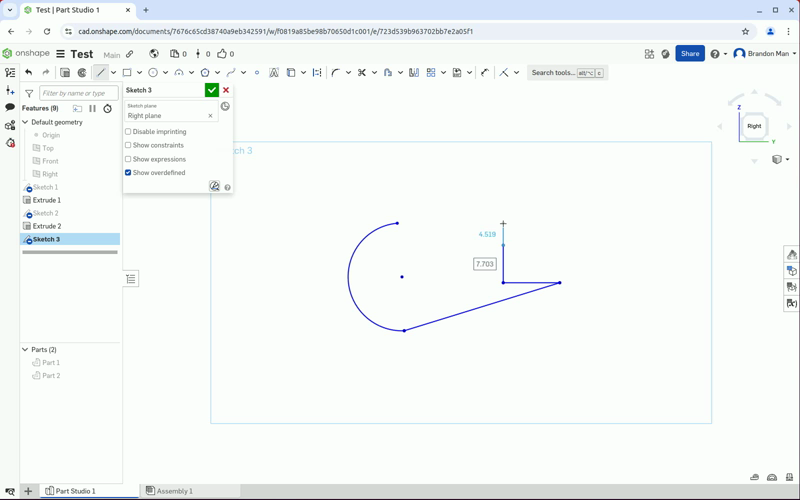
click(503, 223)
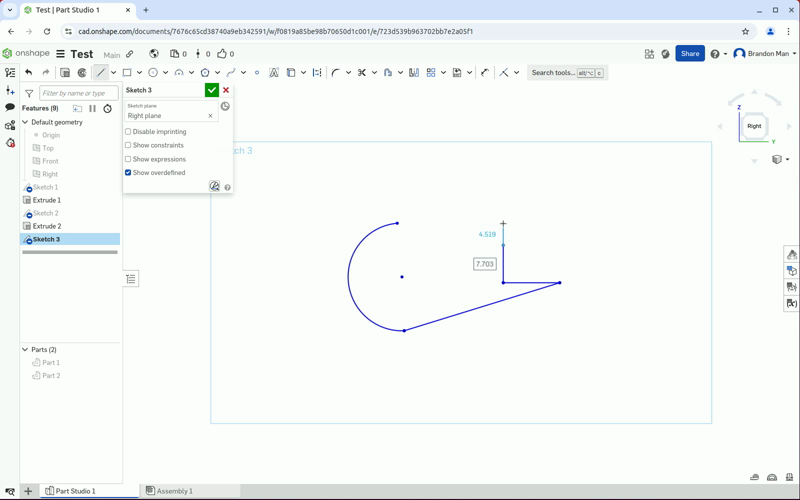
key_up(shift)
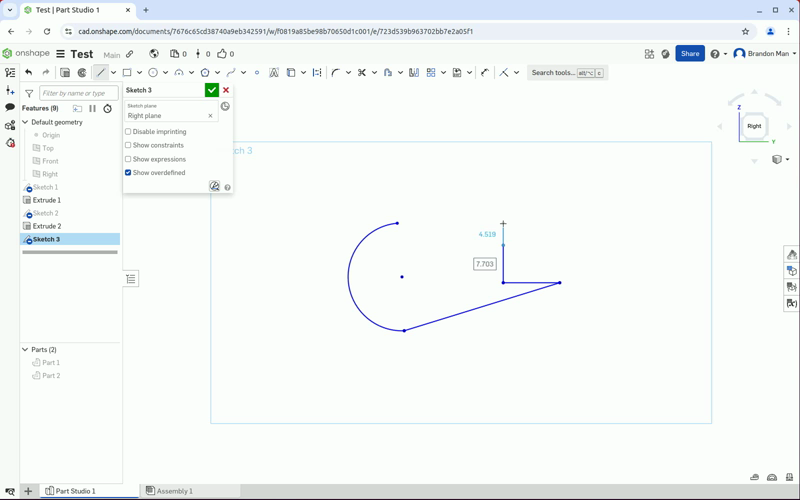
key_down(shift)
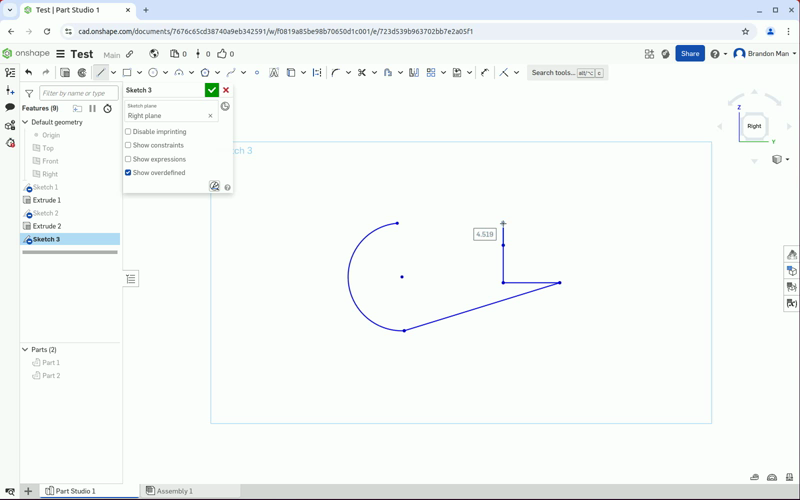
mouse_move(397, 223)
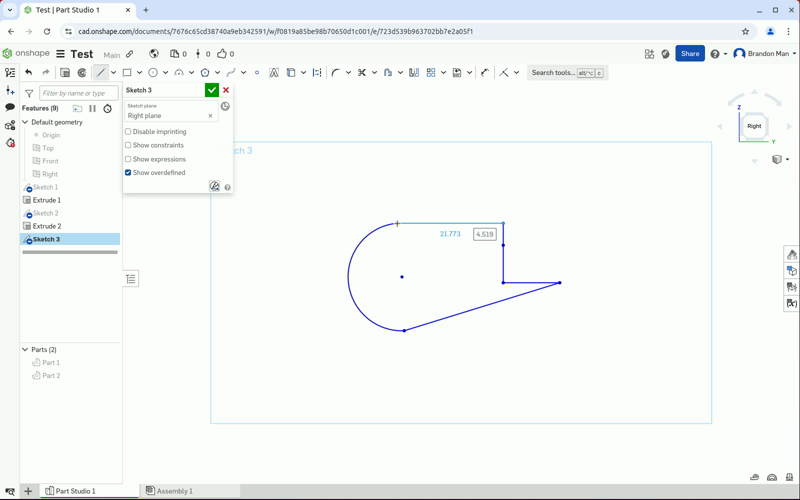
key_up(shift)
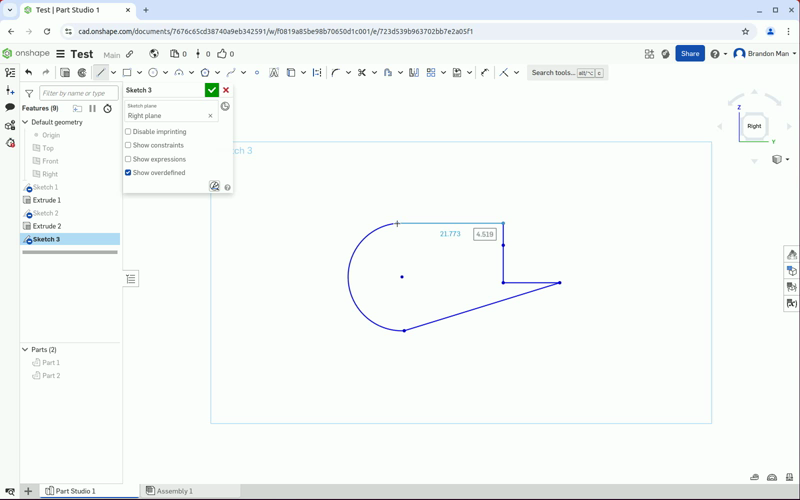
click(397, 223)
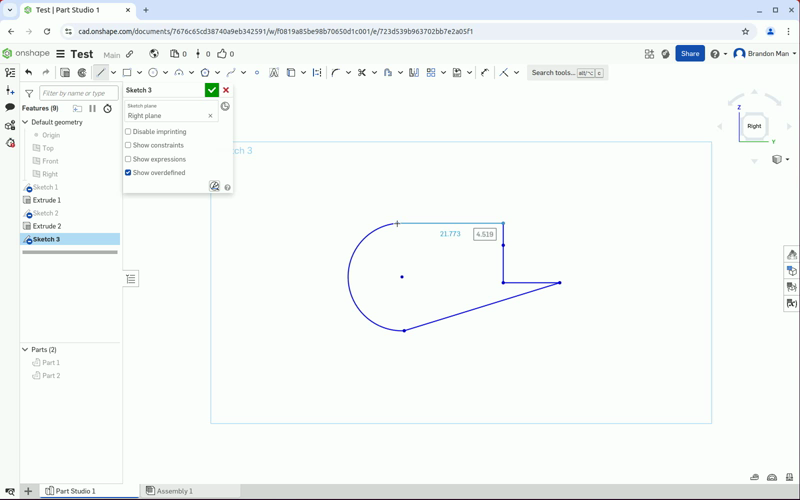
key(esc)
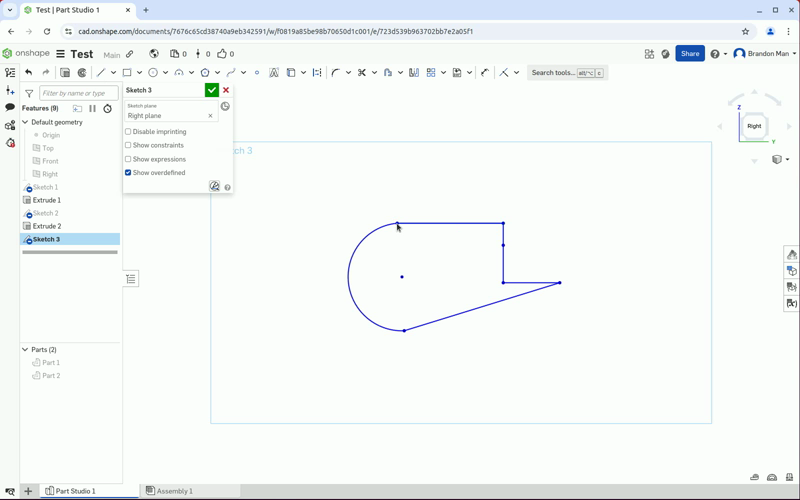
key(c)
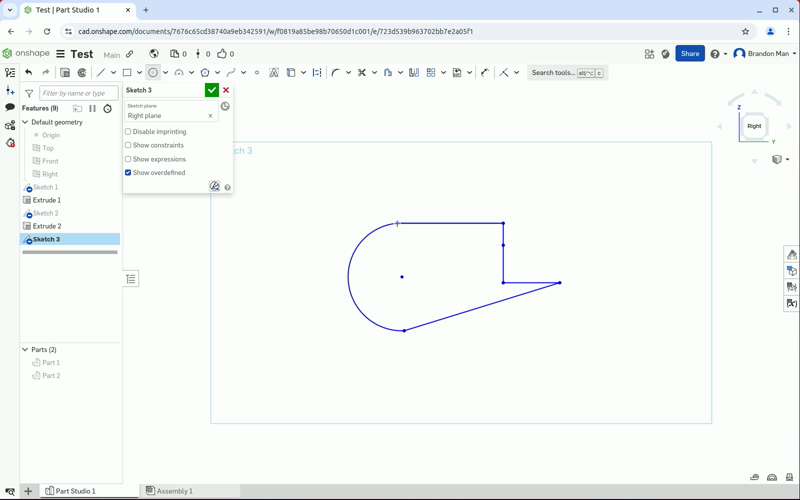
key_down(shift)
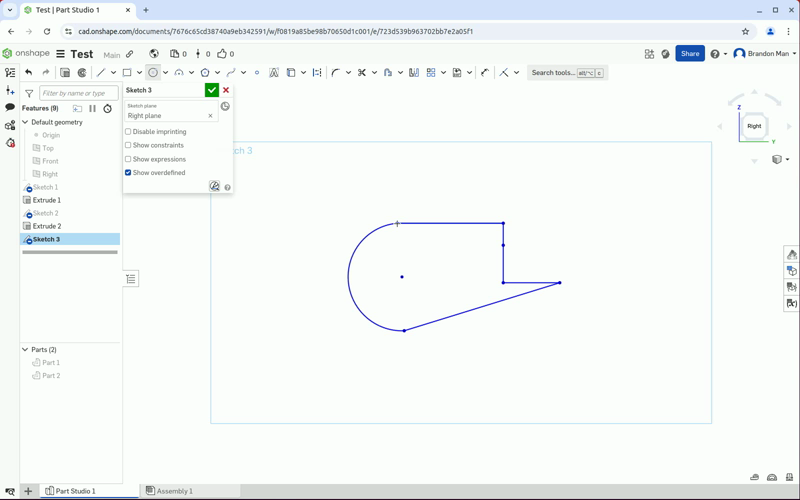
mouse_move(402, 276)
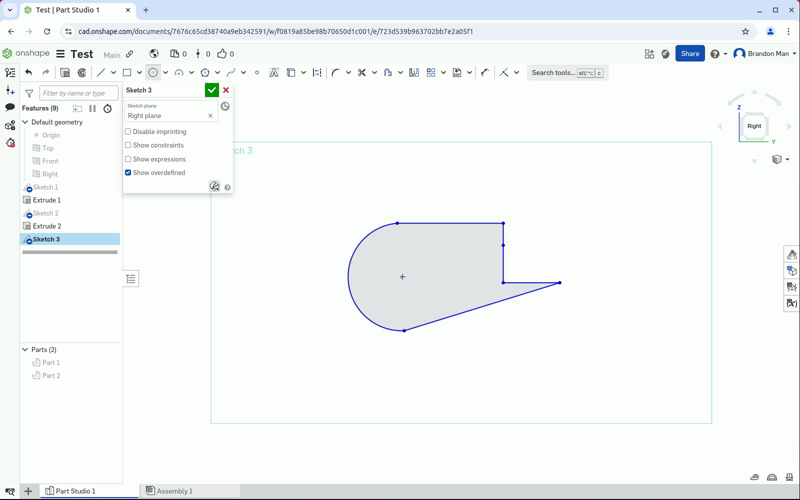
scroll(6)
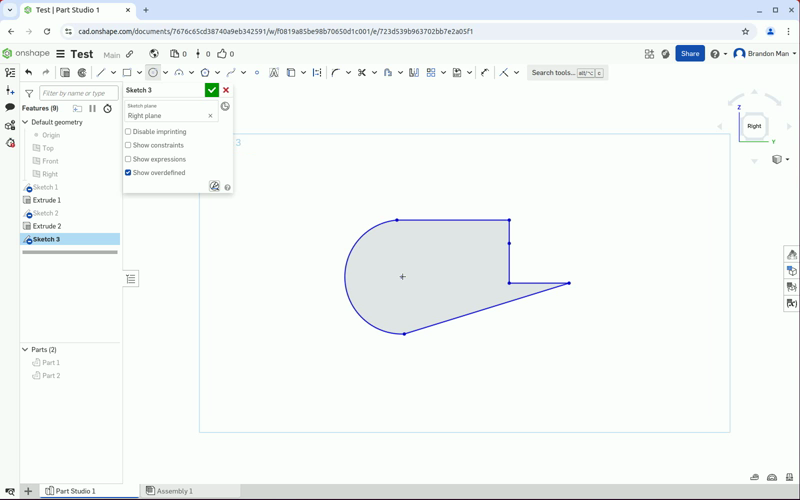
scroll(6)
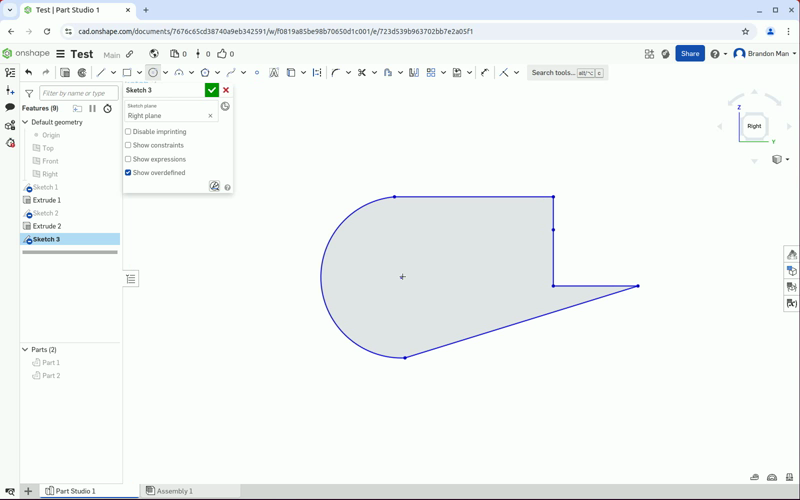
scroll(6)
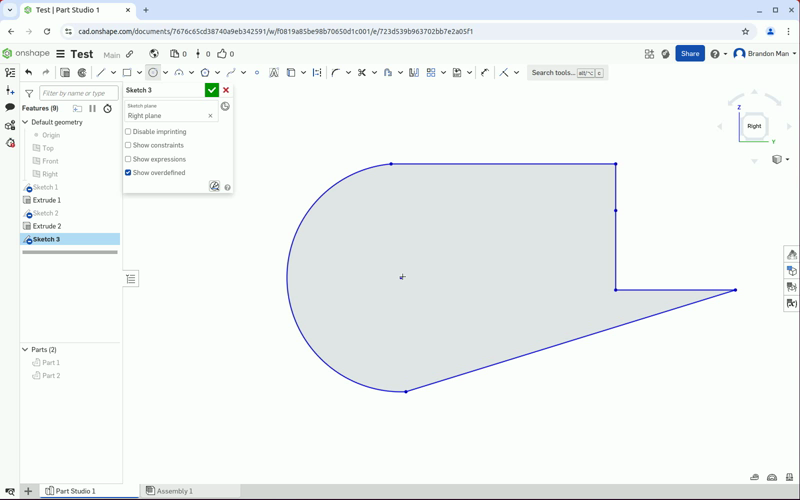
scroll(6)
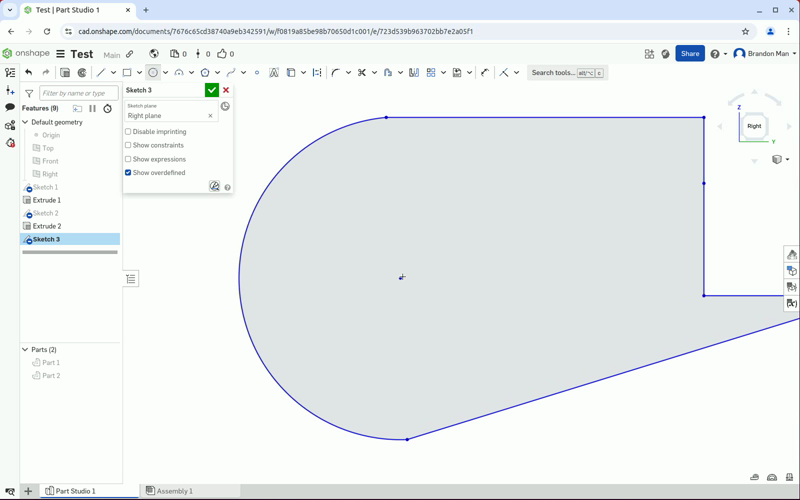
scroll(6)
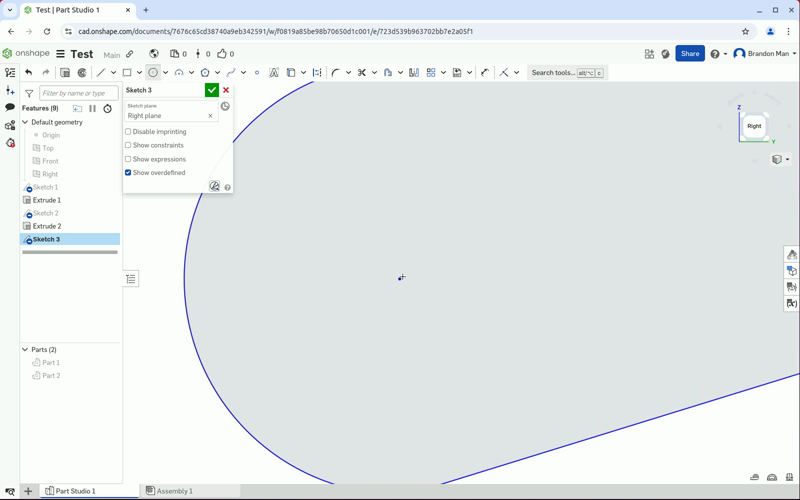
scroll(6)
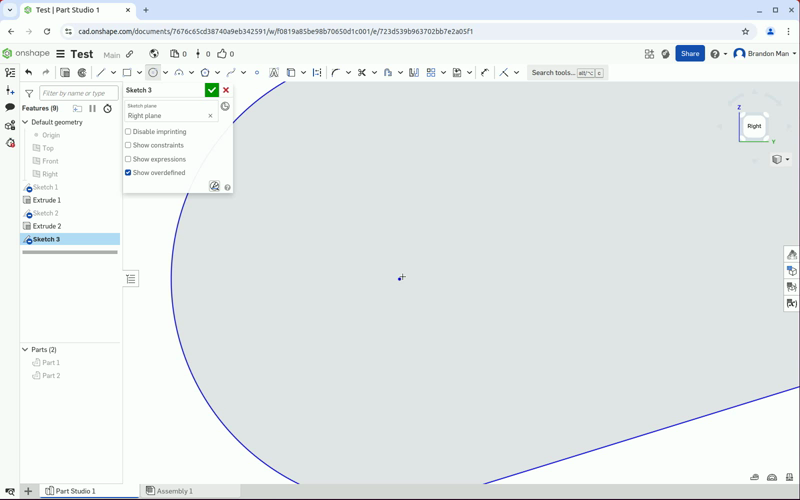
scroll(6)
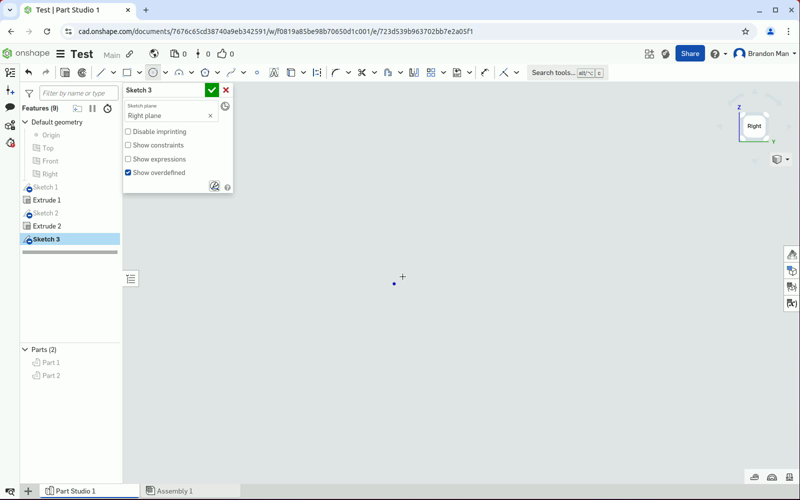
click(402, 276)
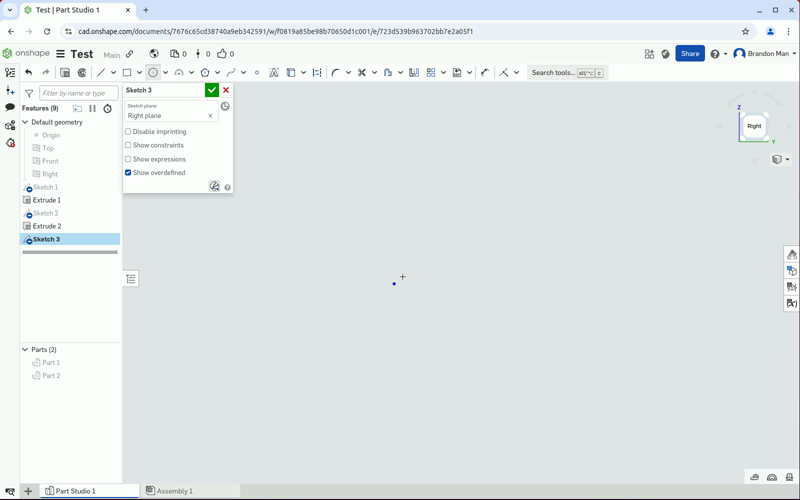
scroll(-6)
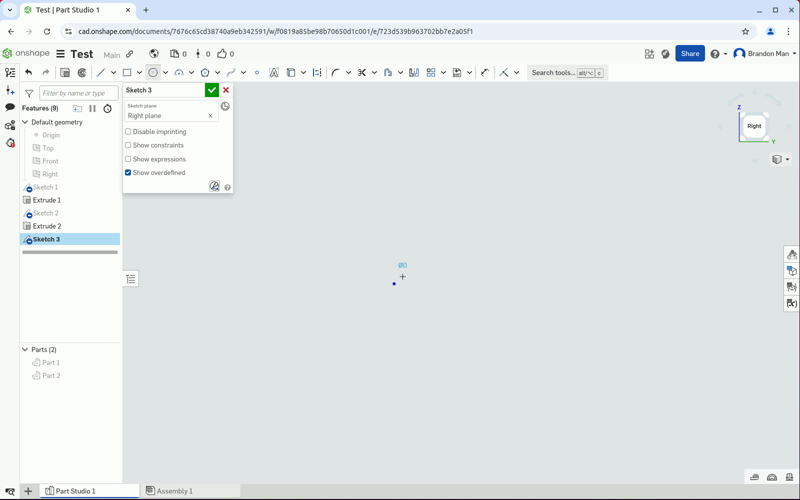
scroll(-6)
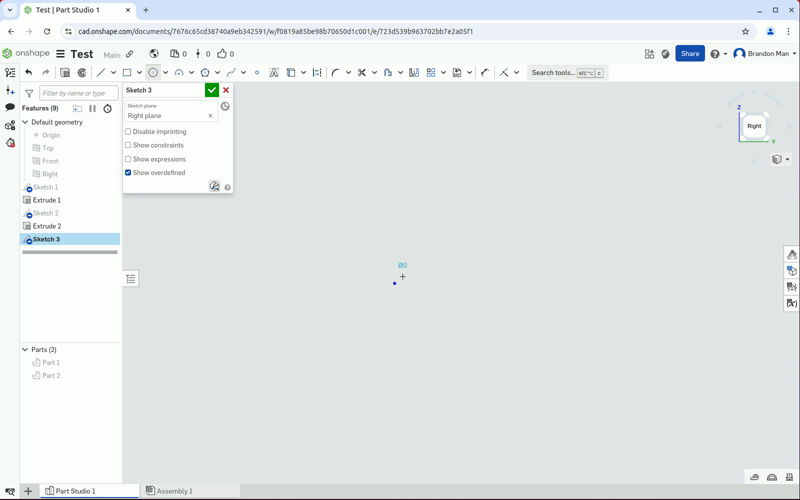
scroll(-6)
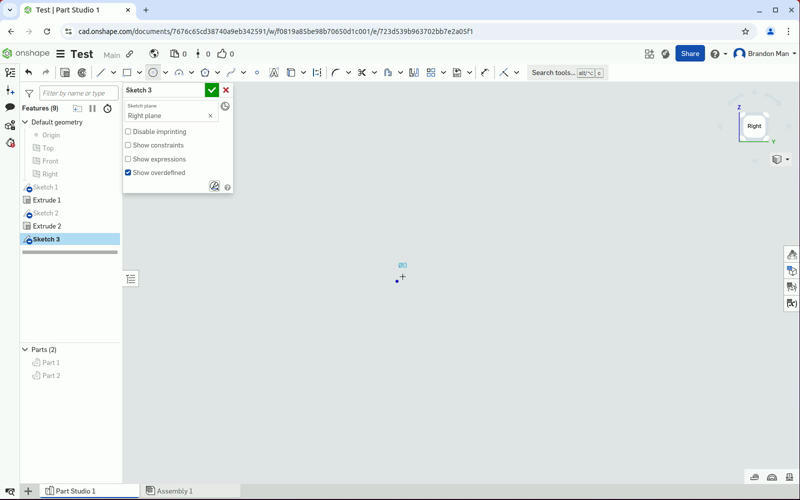
scroll(-6)
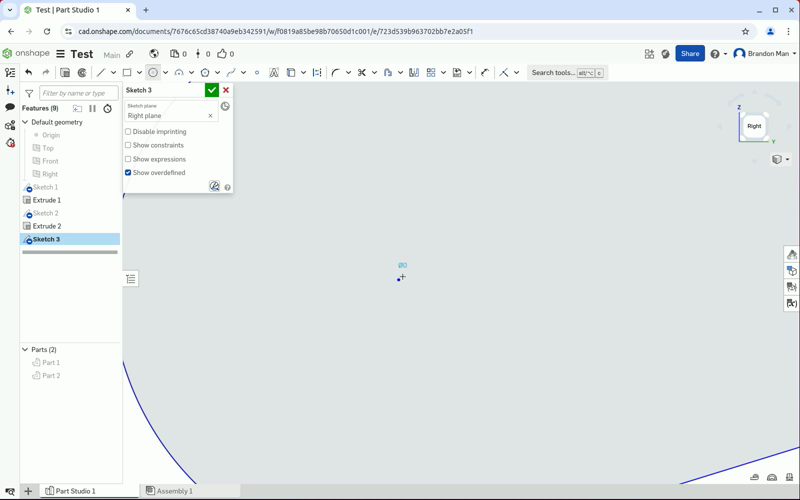
scroll(-6)
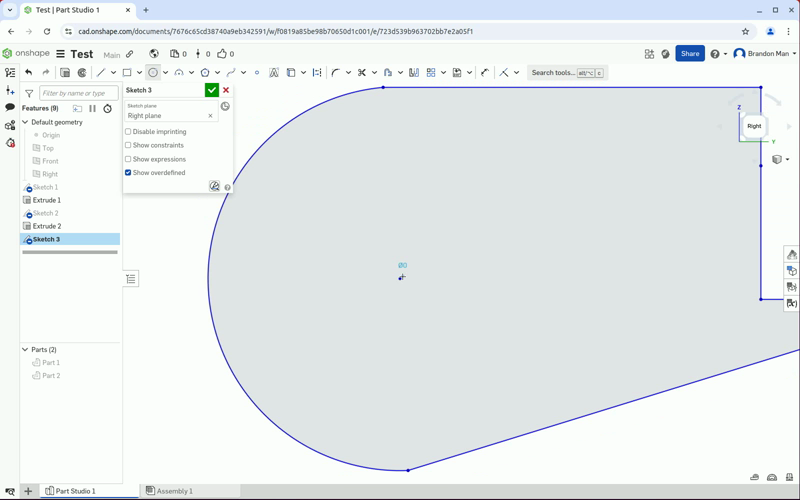
scroll(-6)
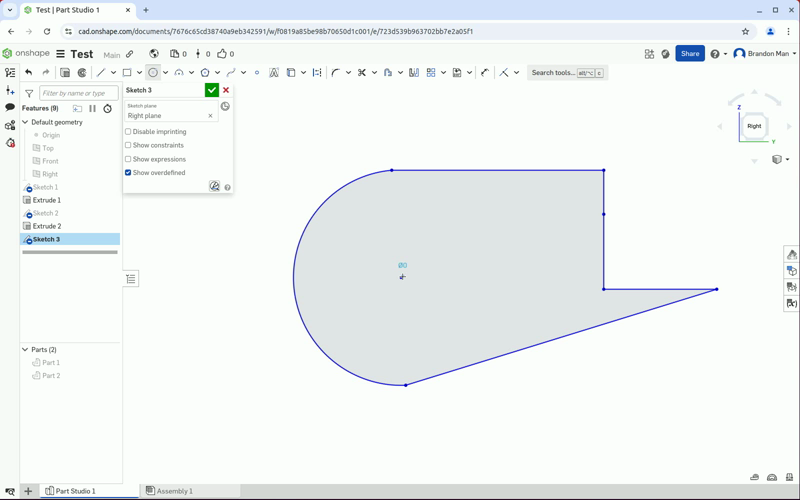
scroll(-6)
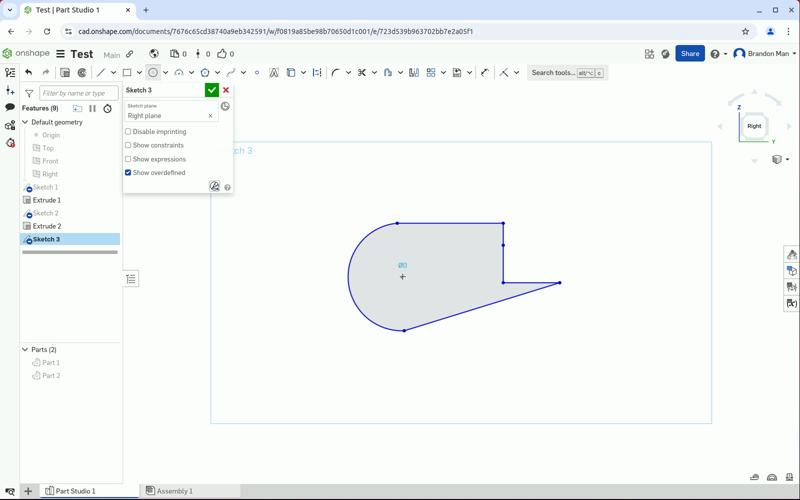
key_up(shift)
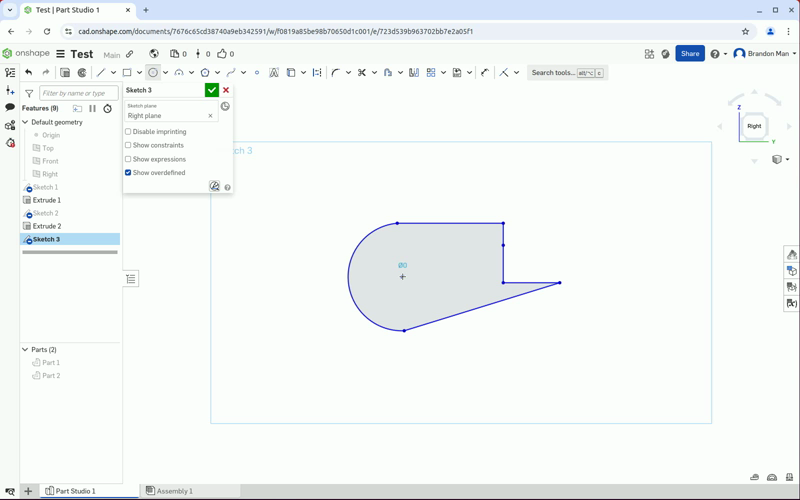
mouse_move(445, 276)
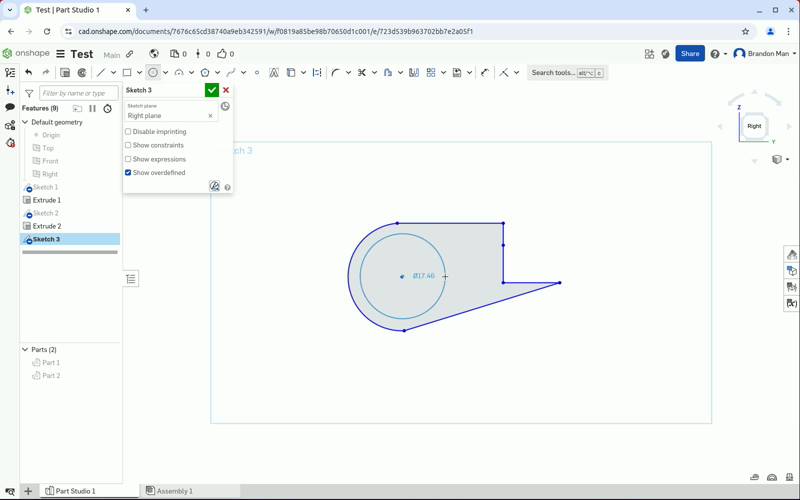
click(445, 276)
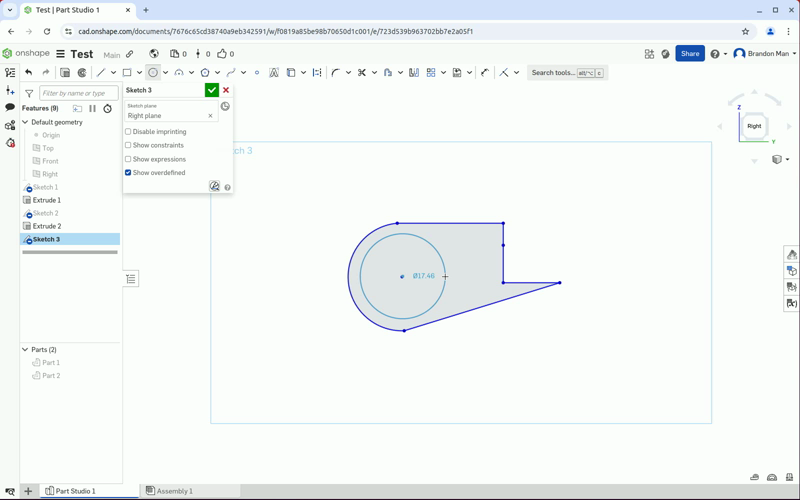
key(esc)
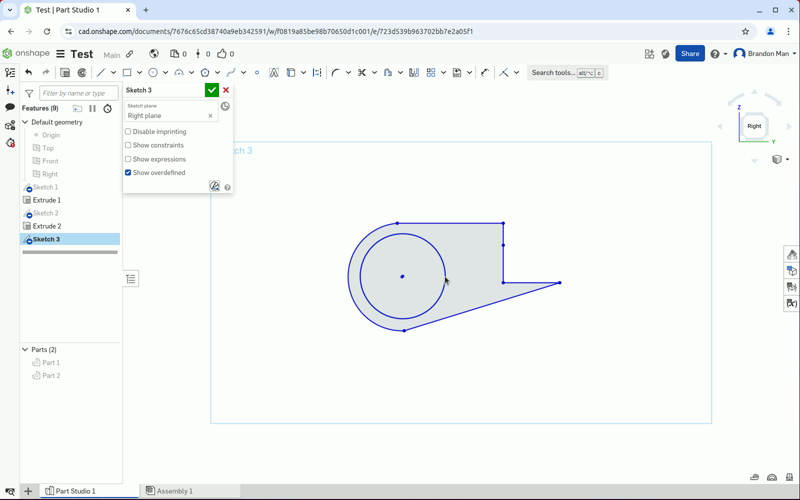
mouse_move(451, 242)
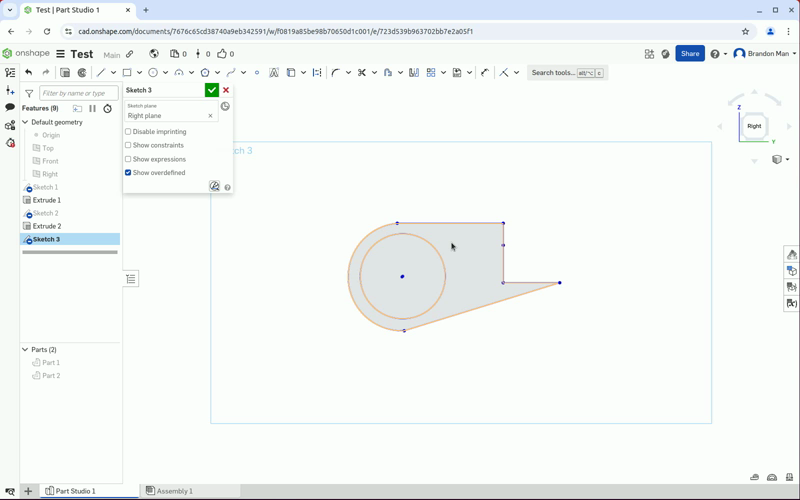
click(451, 242)
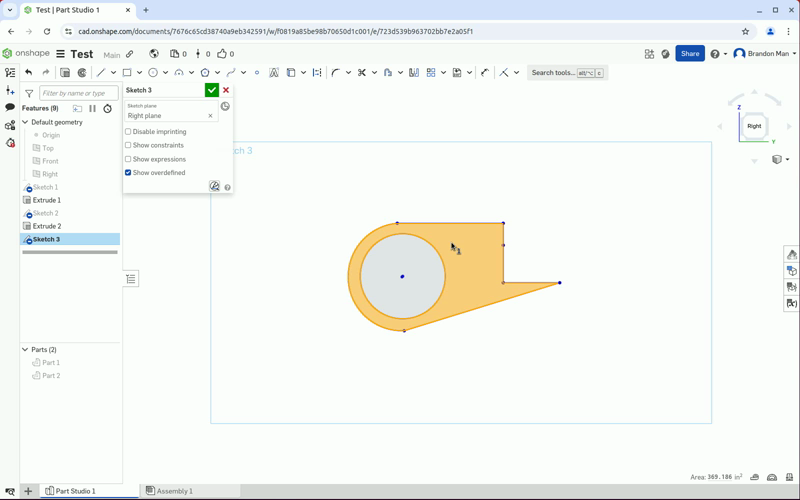
mouse_move(73, 352)
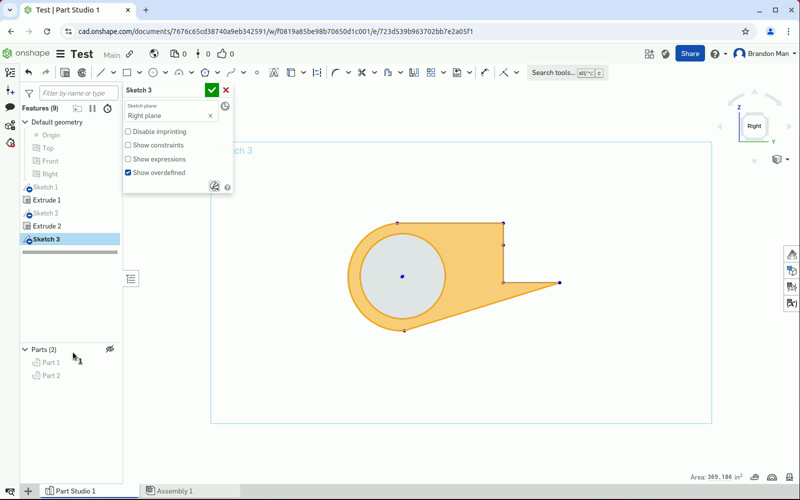
key(shift+y)
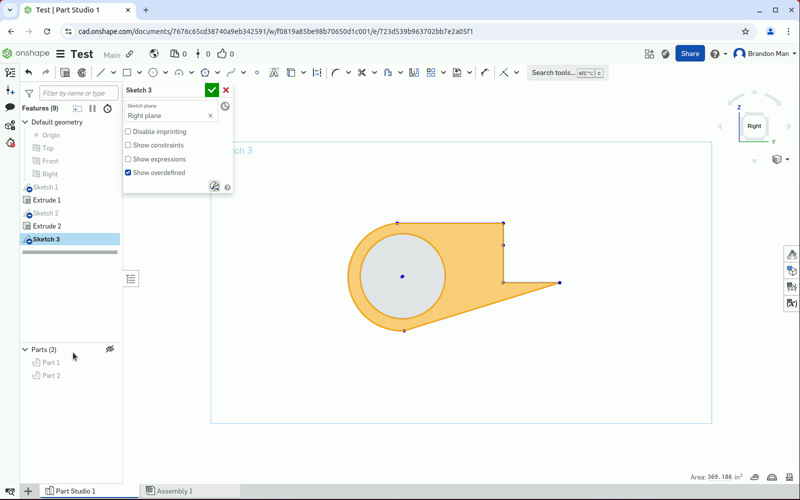
key(shift+e)
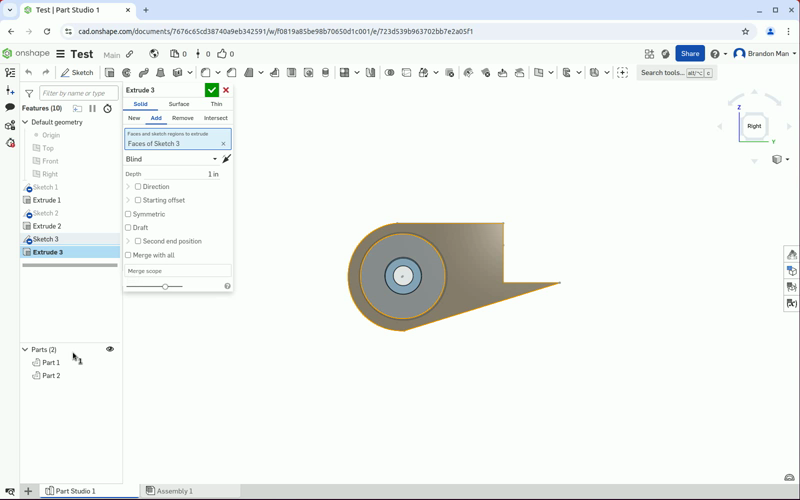
mouse_move(143, 106)
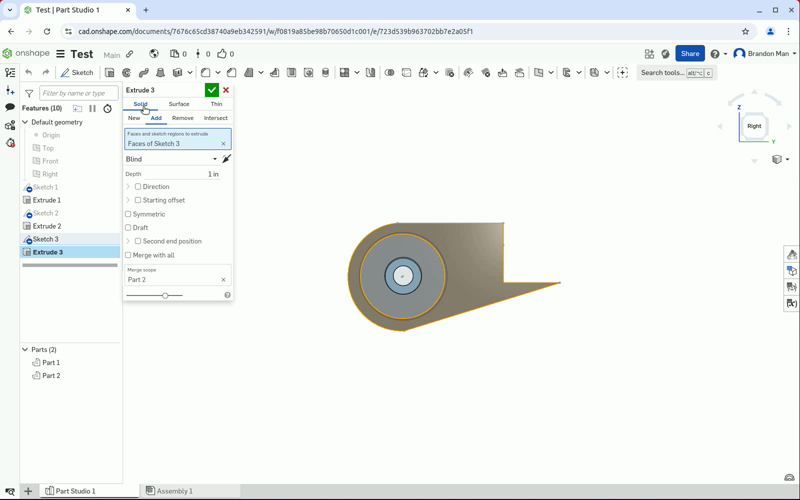
click(143, 106)
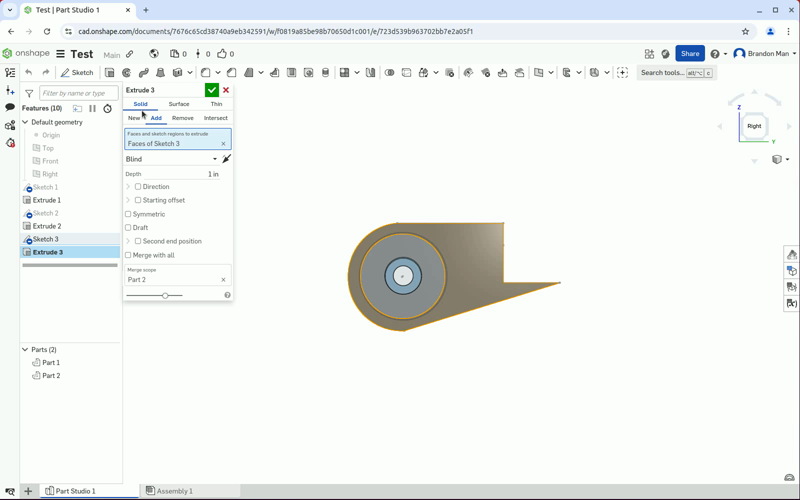
mouse_move(137, 120)
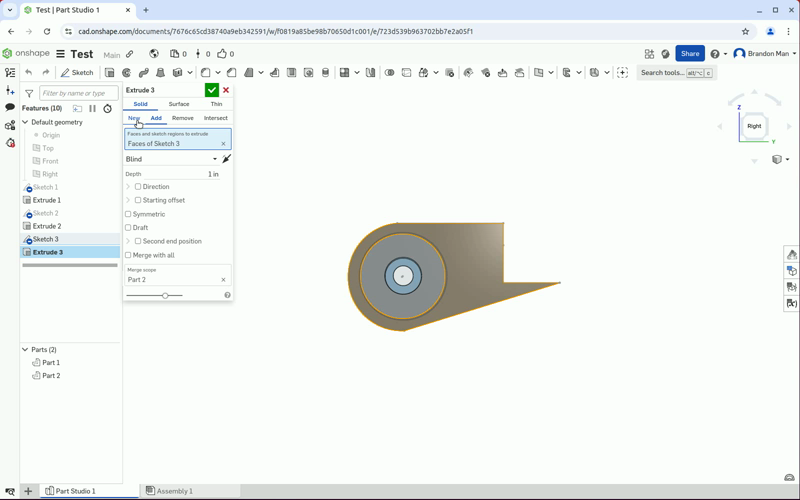
click(137, 120)
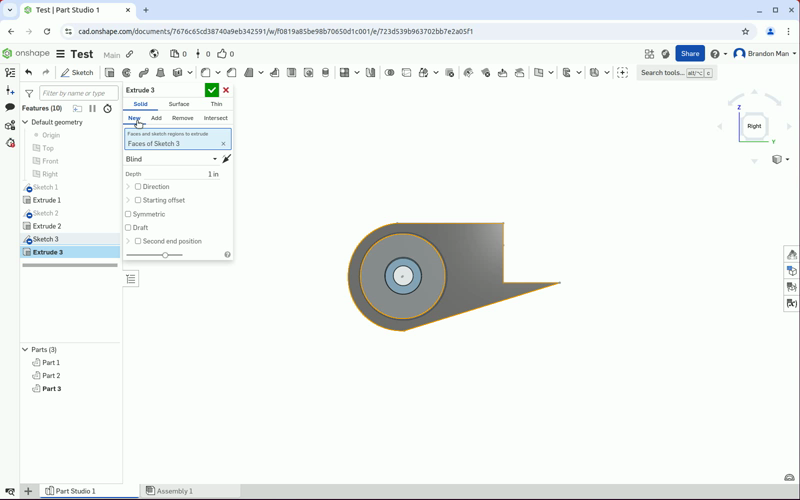
key(tab, 4)
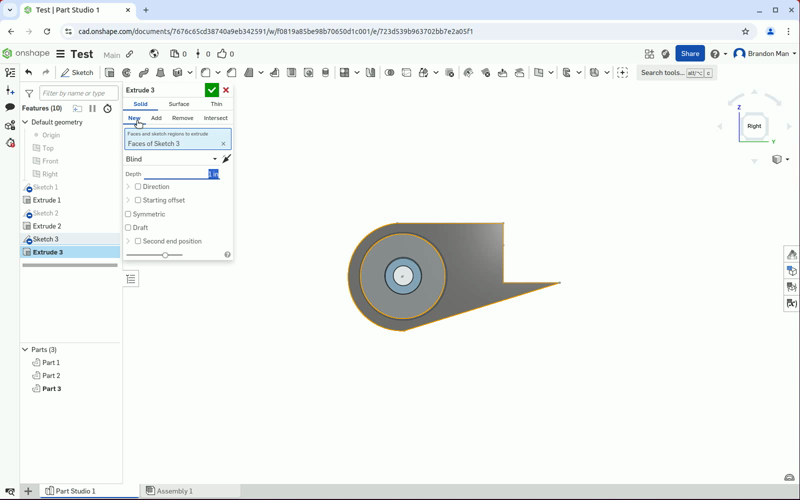
text(4.814)
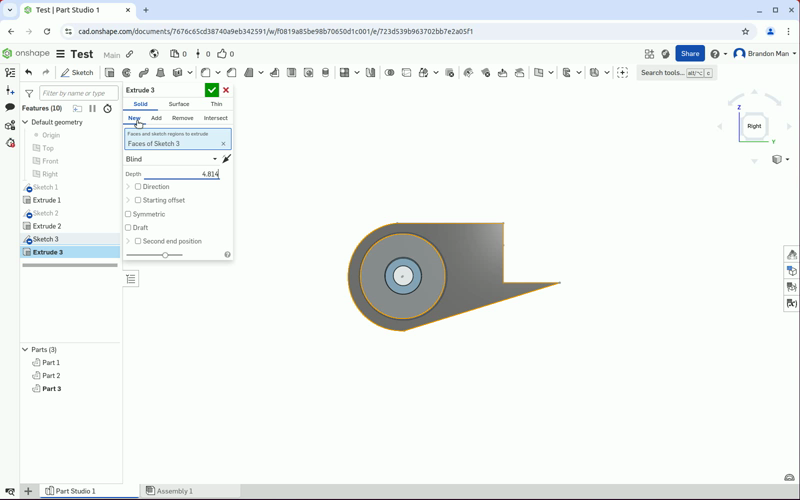
key(enter)
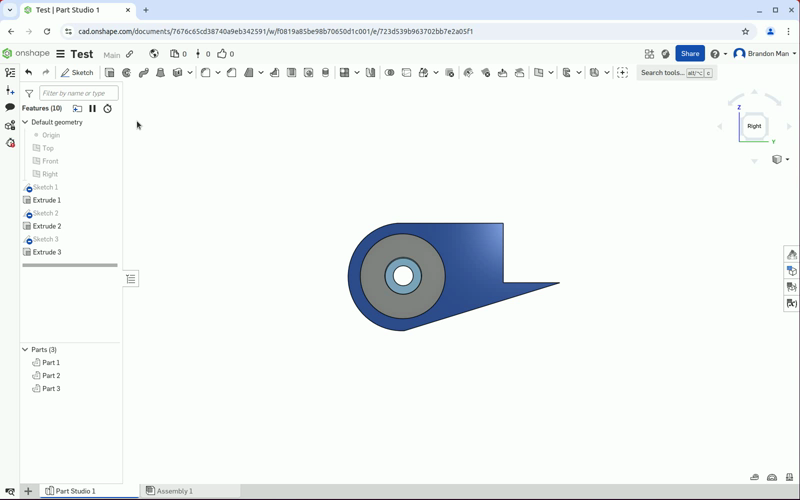
key(shift+h)
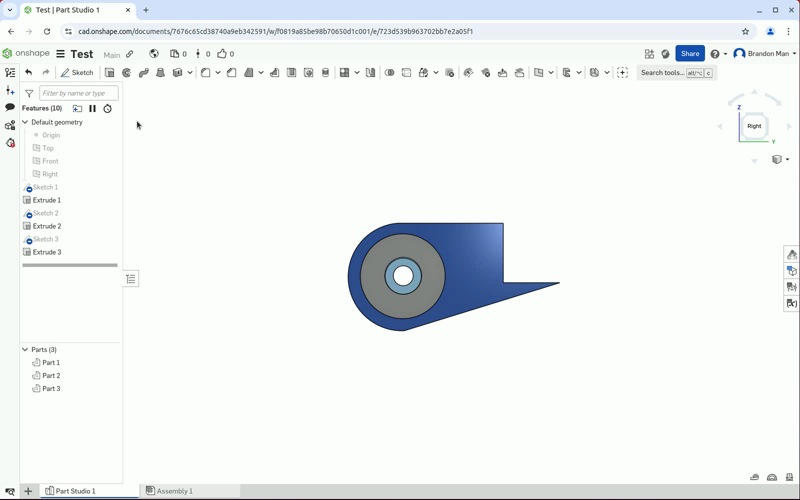
key(shift+h)
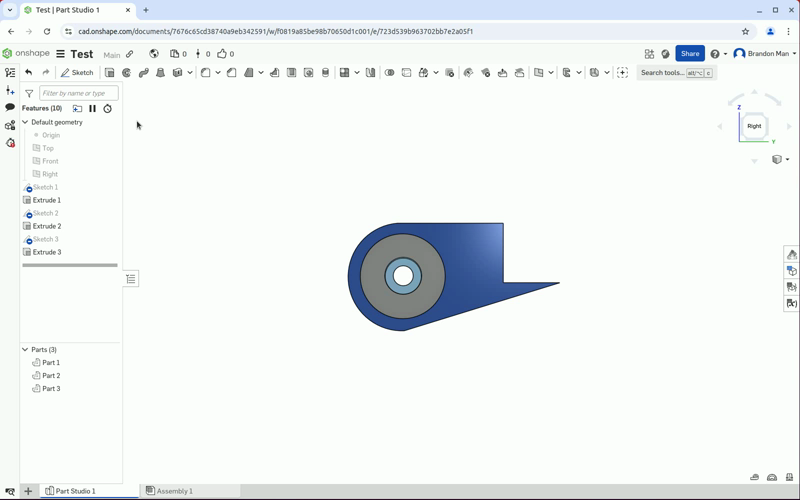
mouse_move(73, 189)
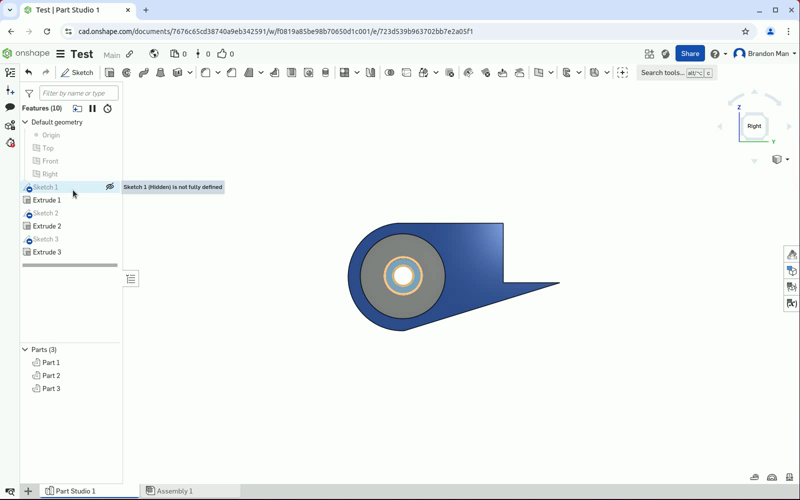
click(73, 189)
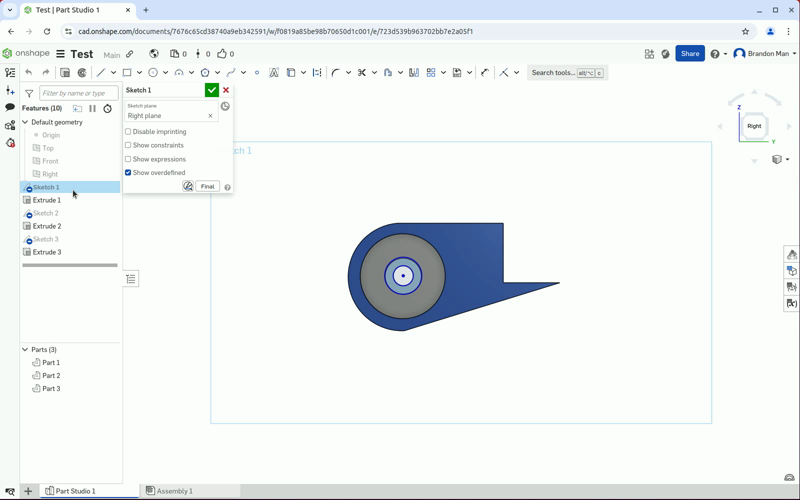
mouse_move(229, 92)
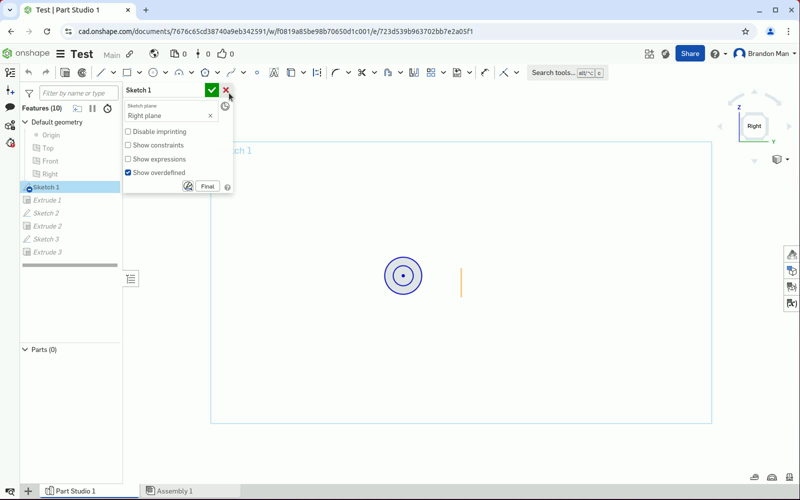
click(229, 92)
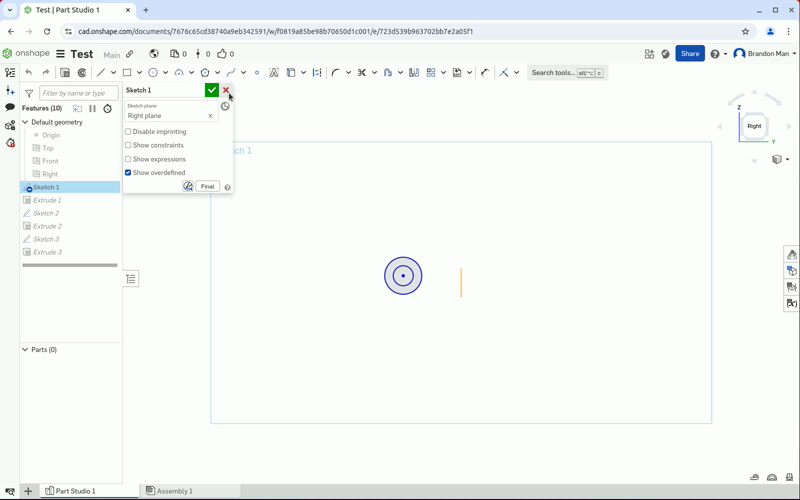
key(shift+s)
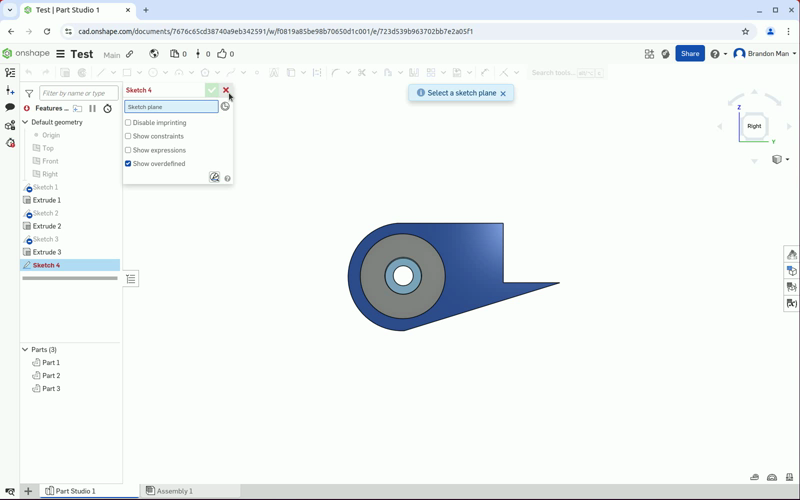
mouse_move(73, 176)
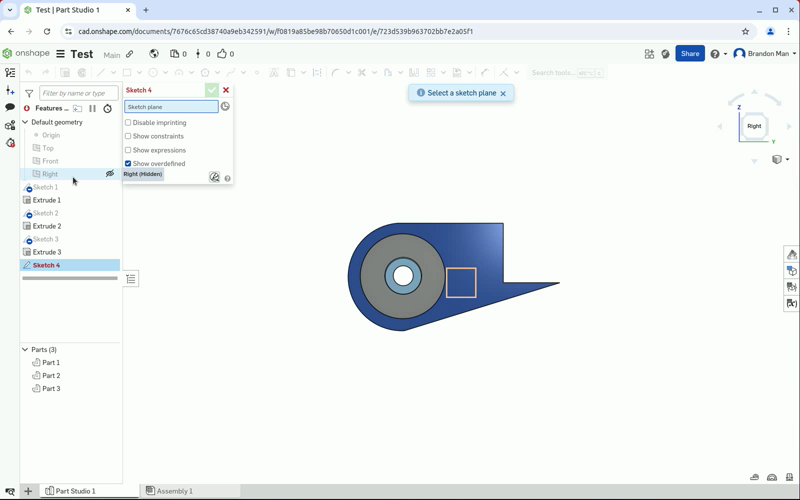
click(73, 176)
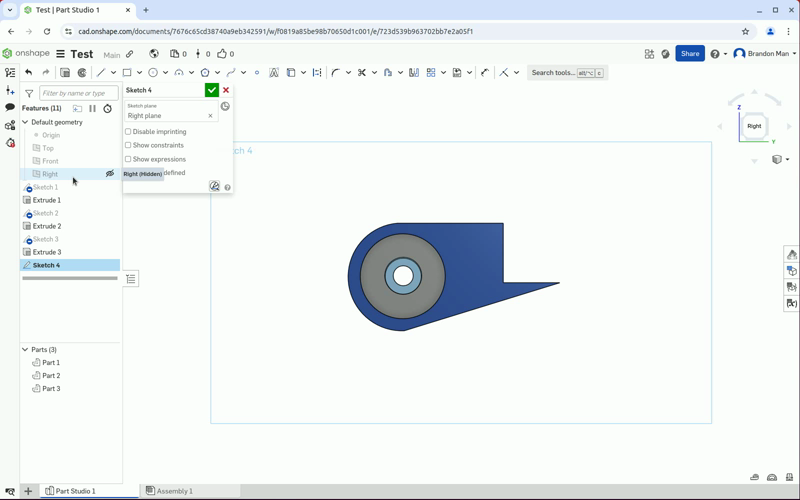
mouse_move(73, 352)
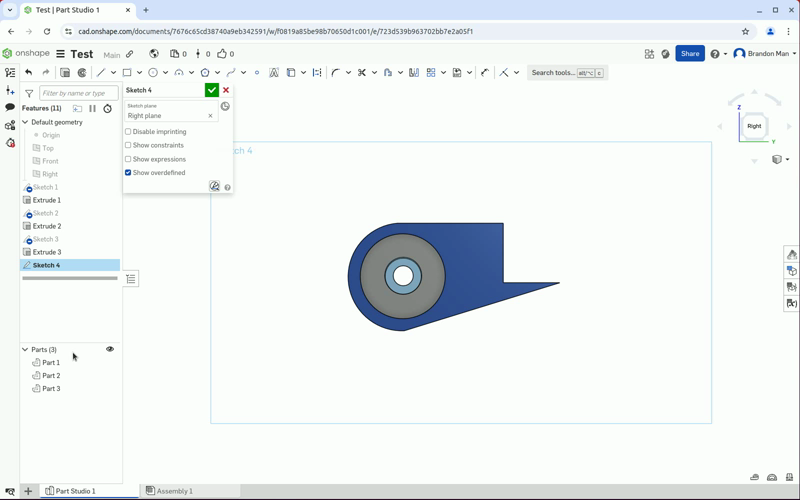
key(y)
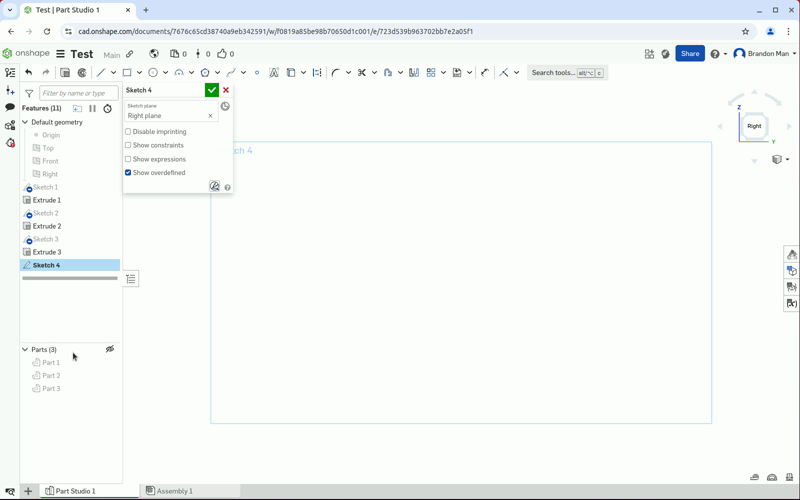
key(l)
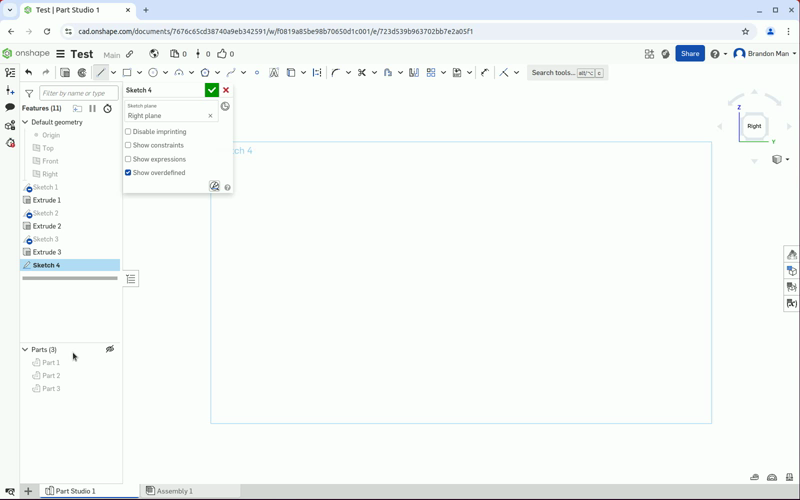
key_down(shift)
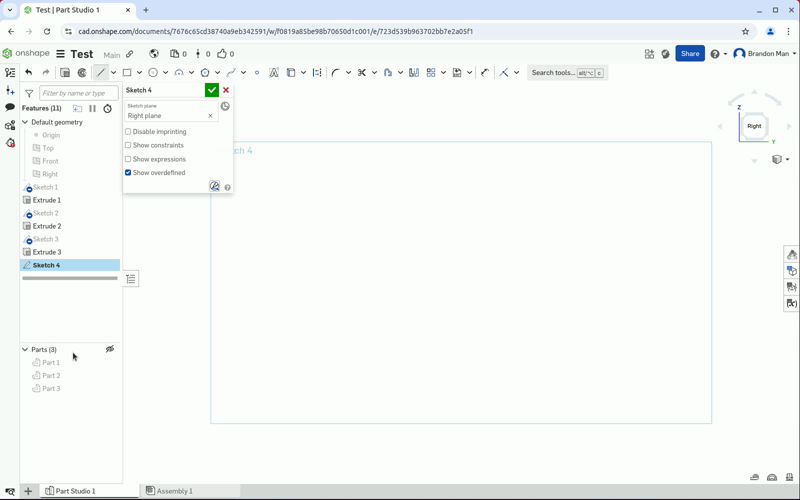
mouse_move(504, 282)
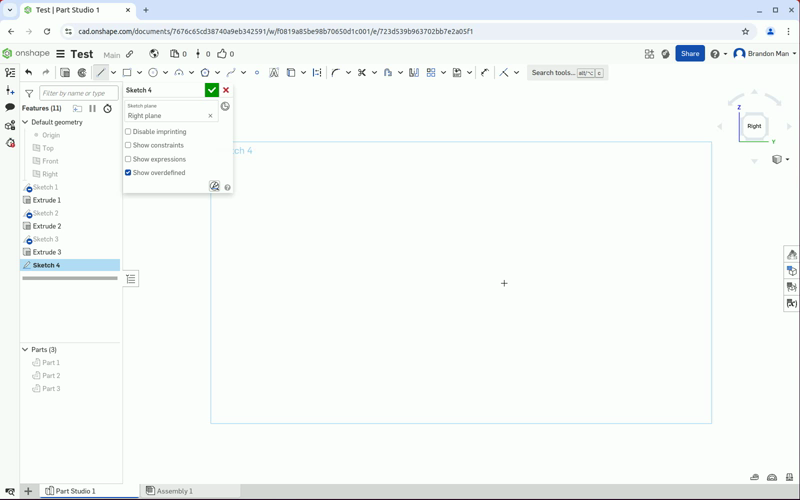
click(504, 282)
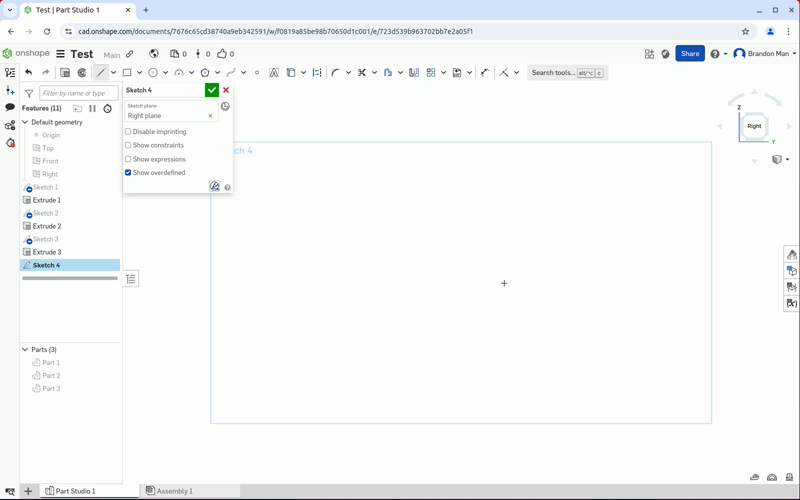
key_up(shift)
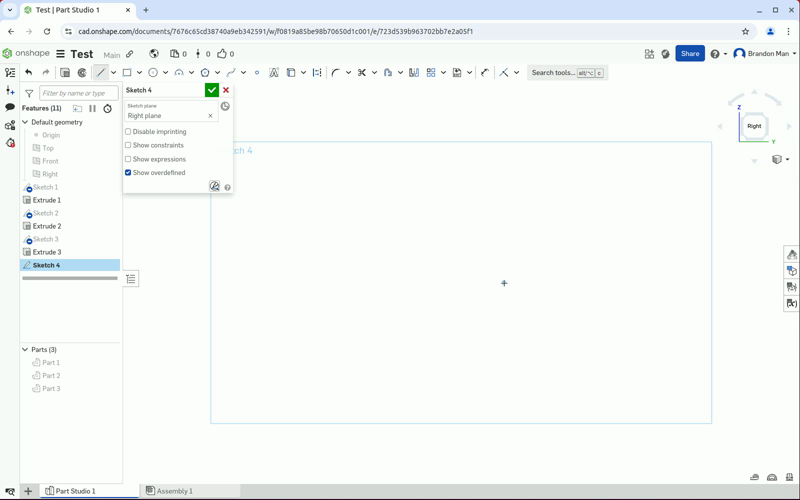
key_down(shift)
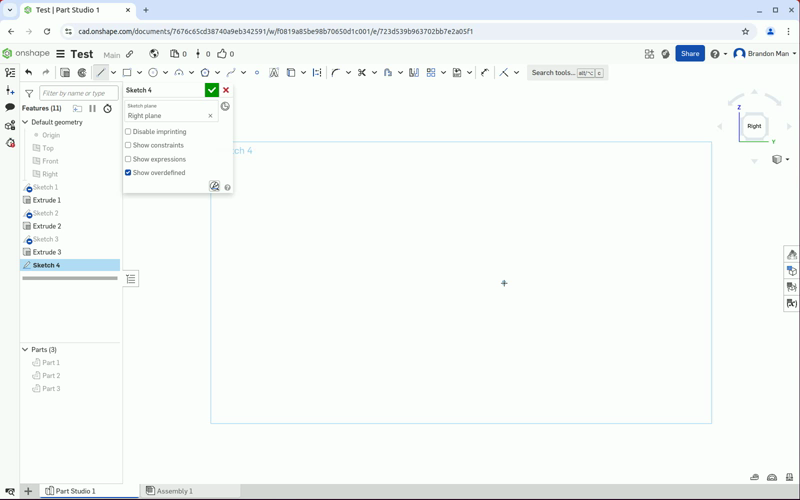
mouse_move(534, 282)
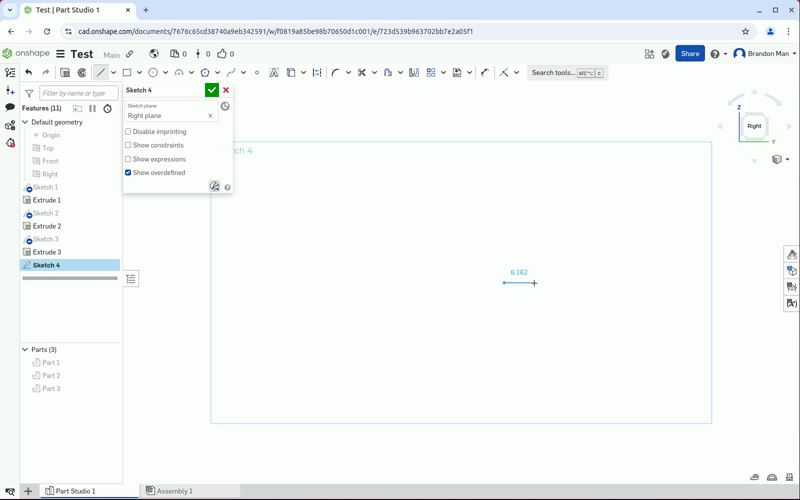
mouse_move(560, 282)
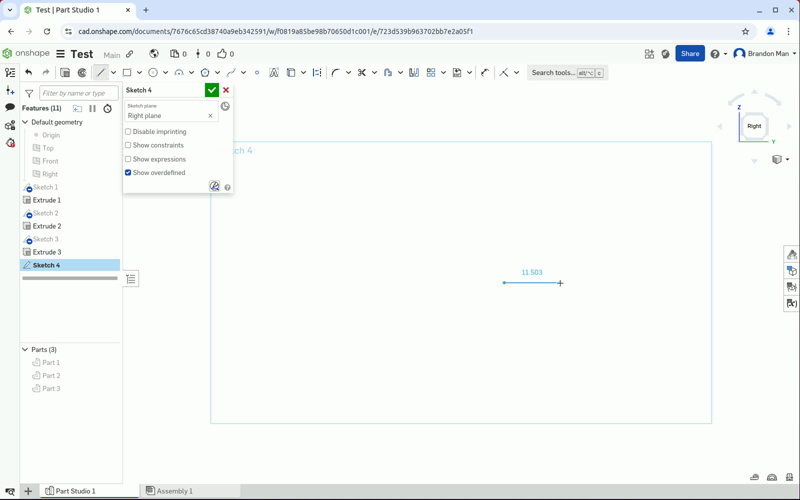
click(560, 282)
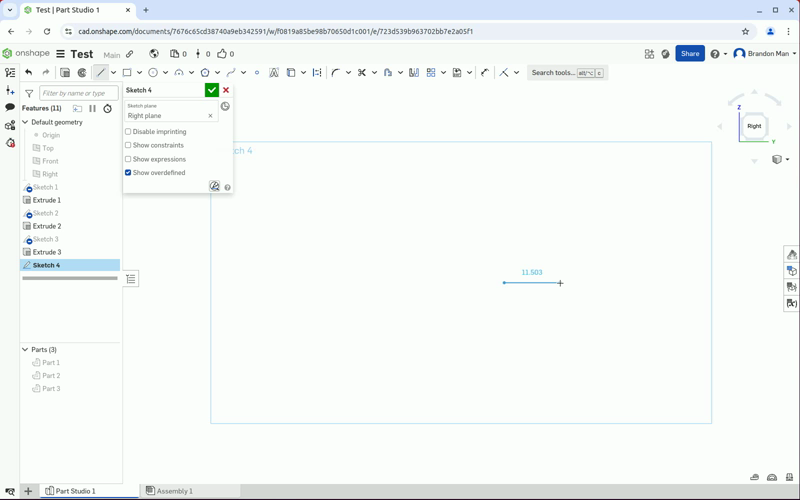
key_up(shift)
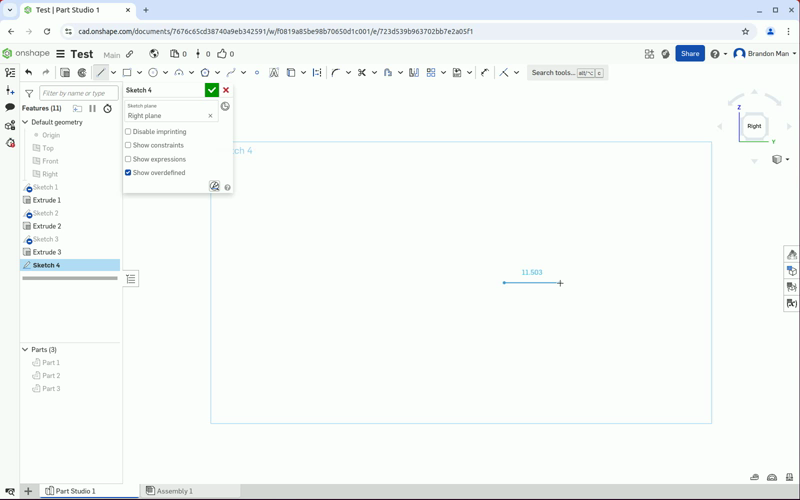
key_down(shift)
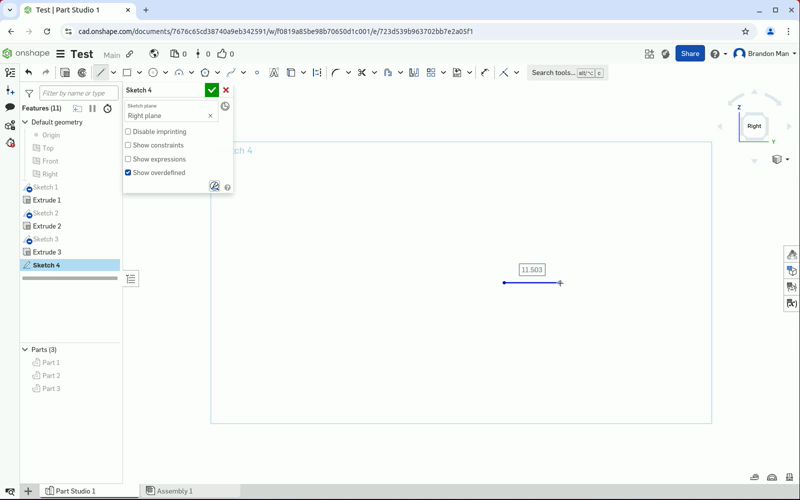
mouse_move(560, 222)
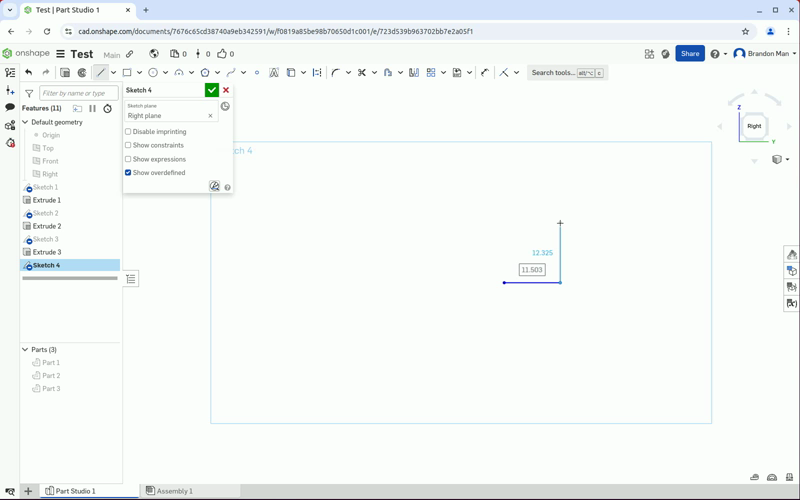
click(560, 222)
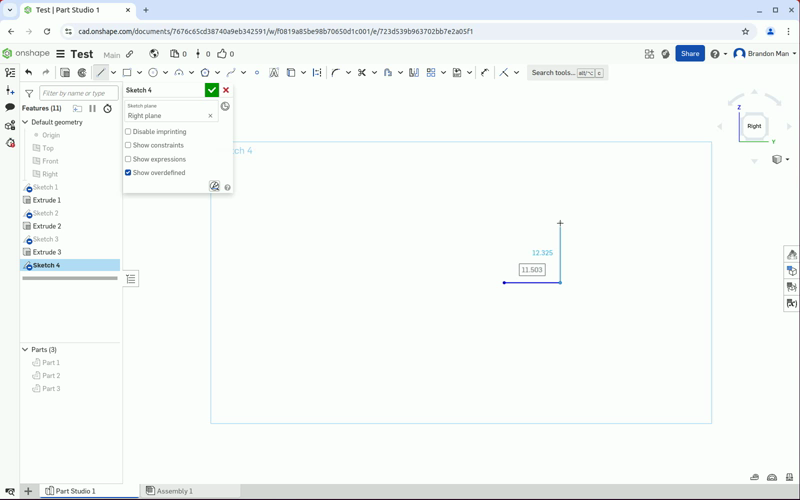
key_up(shift)
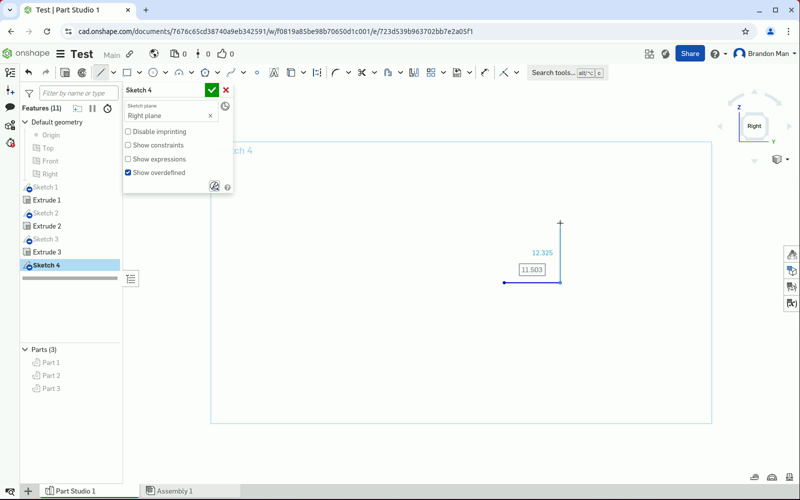
key_down(shift)
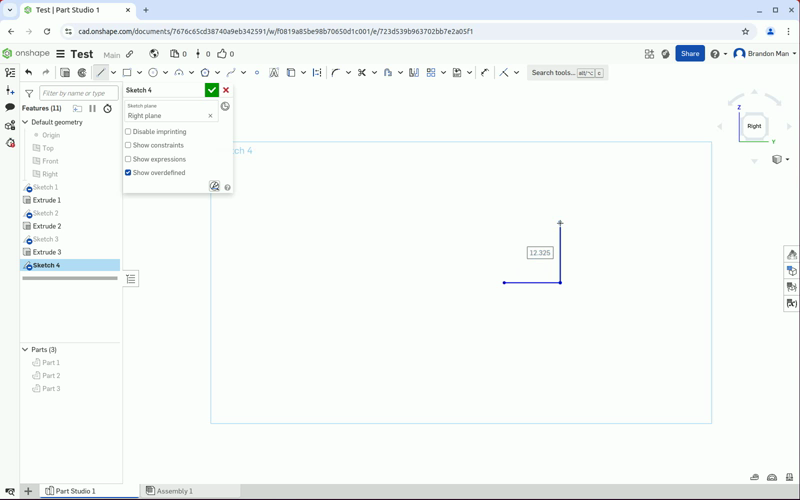
mouse_move(589, 222)
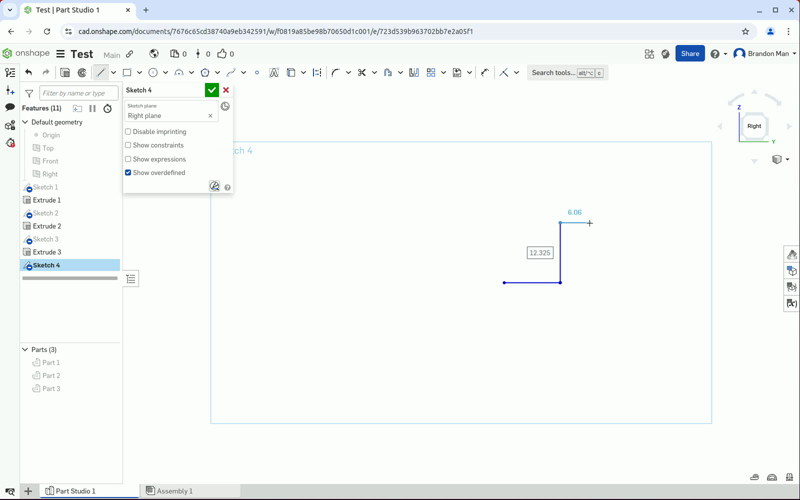
mouse_move(504, 222)
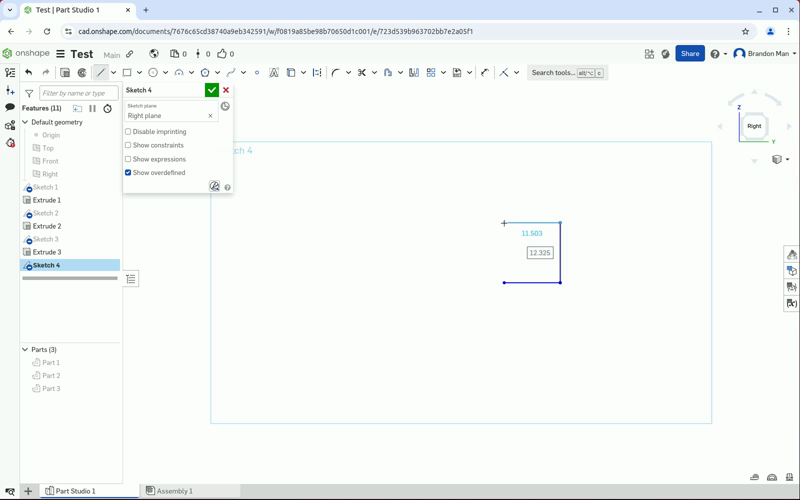
click(504, 222)
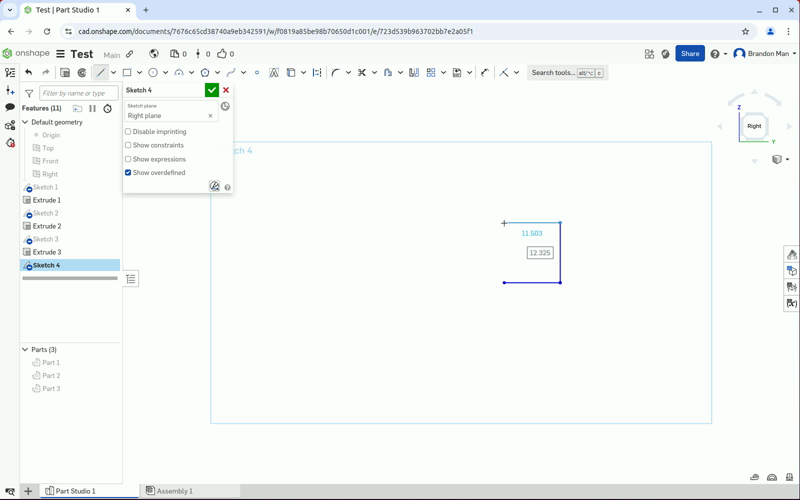
key_up(shift)
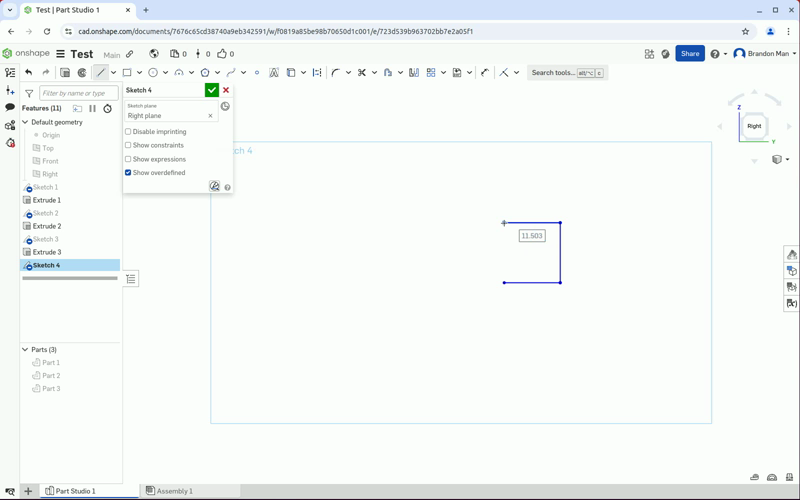
key_down(shift)
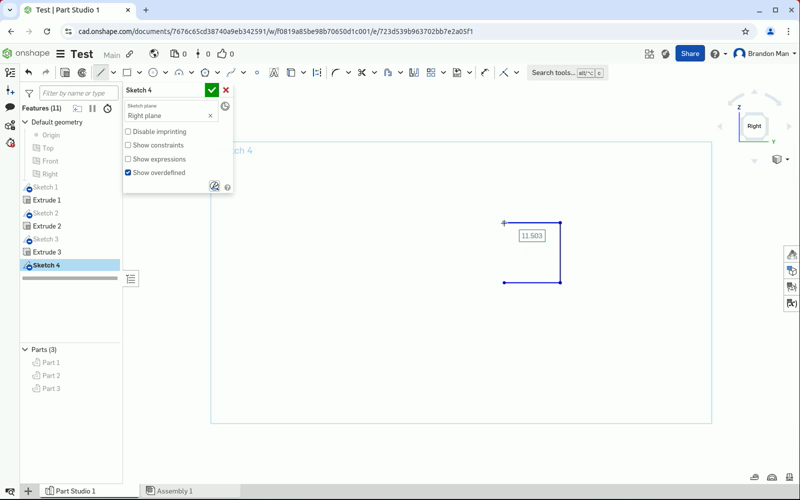
mouse_move(534, 222)
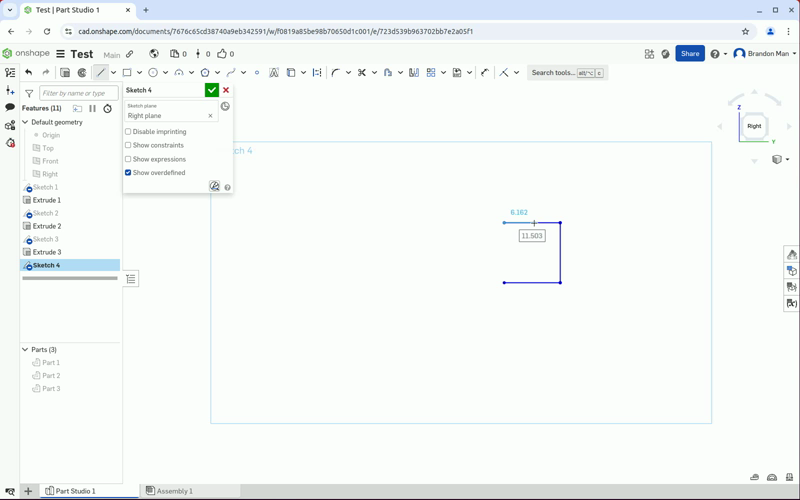
mouse_move(504, 245)
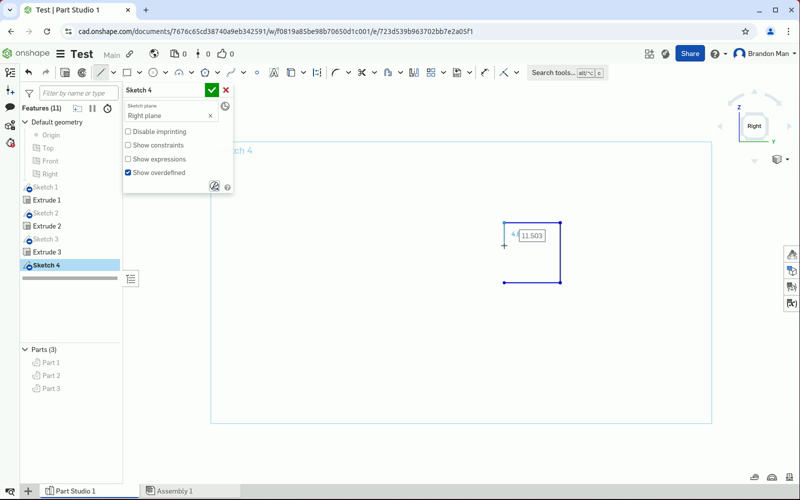
click(504, 245)
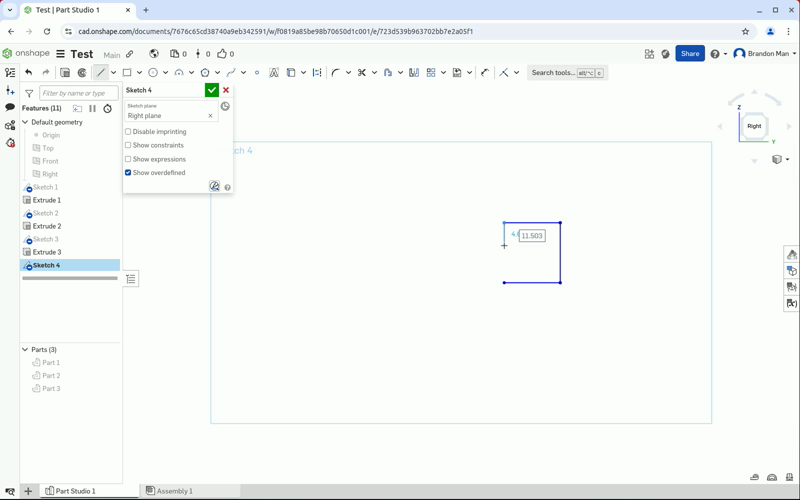
key_up(shift)
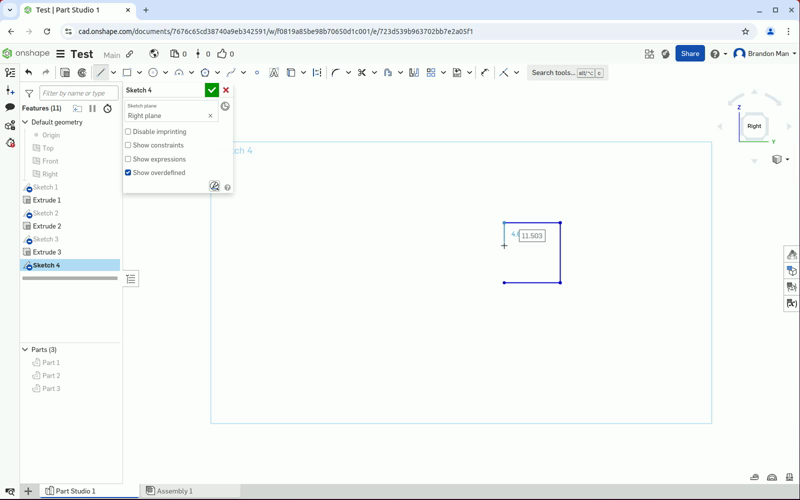
mouse_move(534, 245)
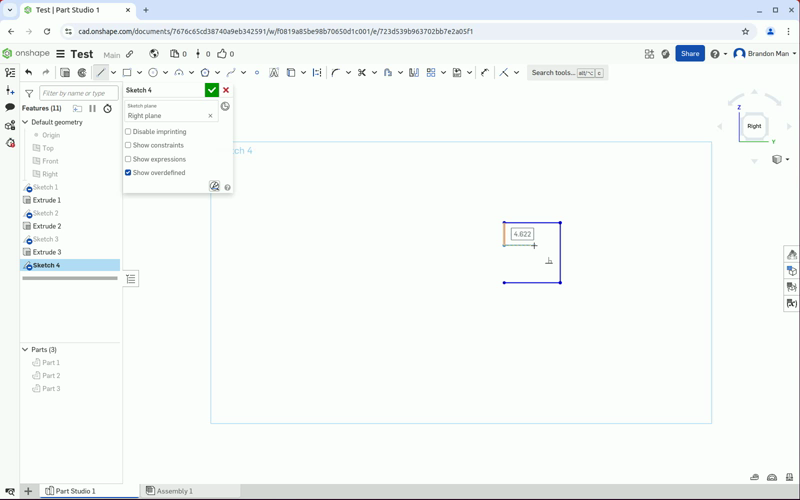
key_down(shift)
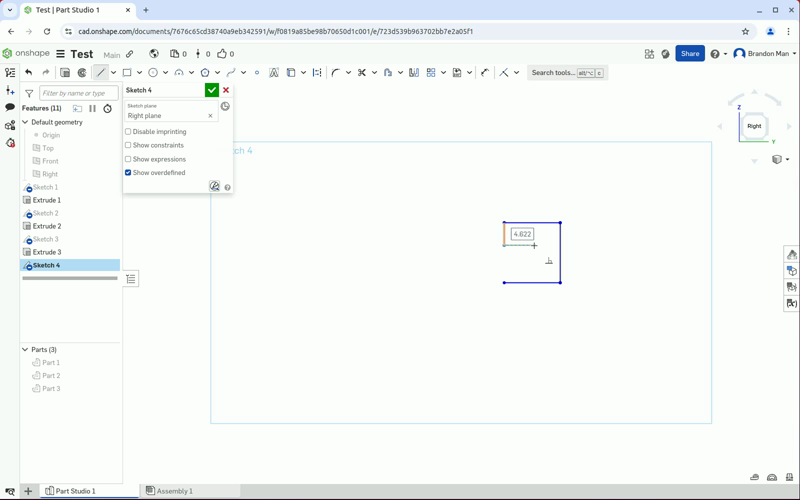
mouse_move(504, 282)
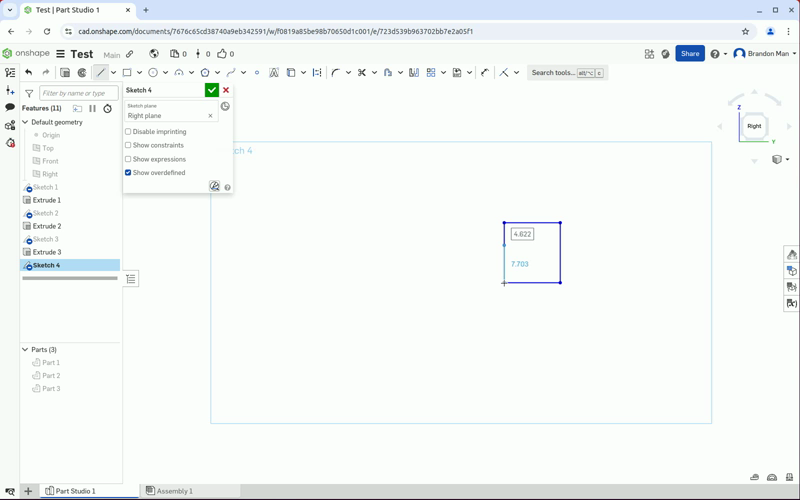
key_up(shift)
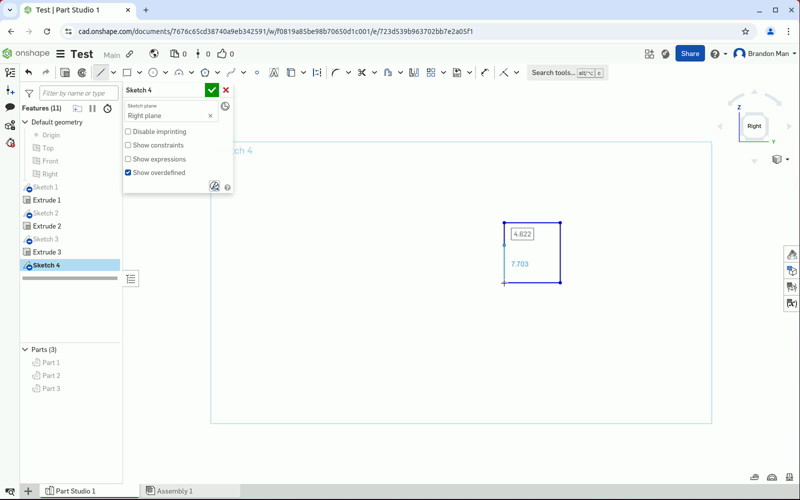
click(504, 282)
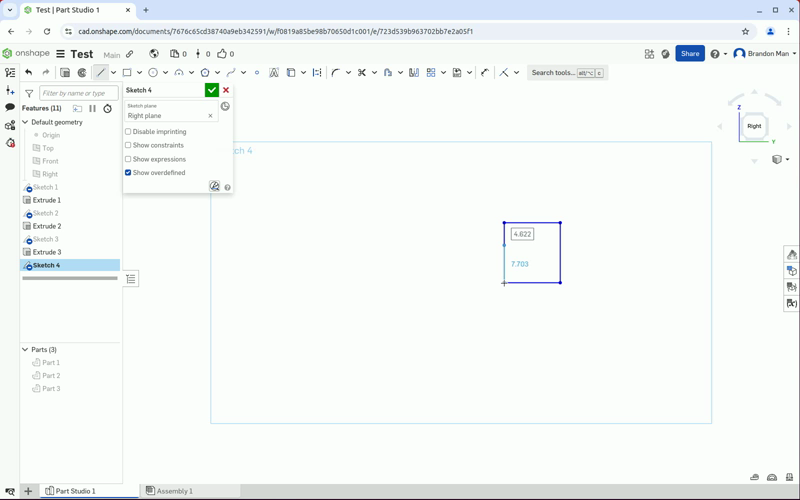
key(esc)
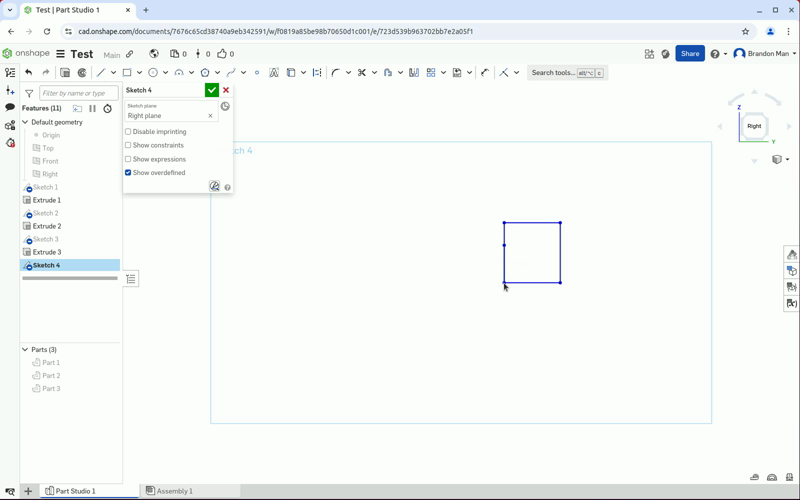
key(c)
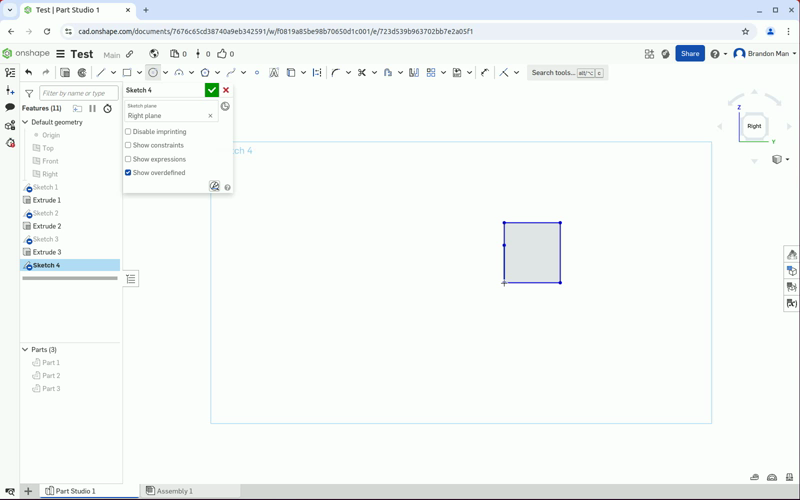
key_down(shift)
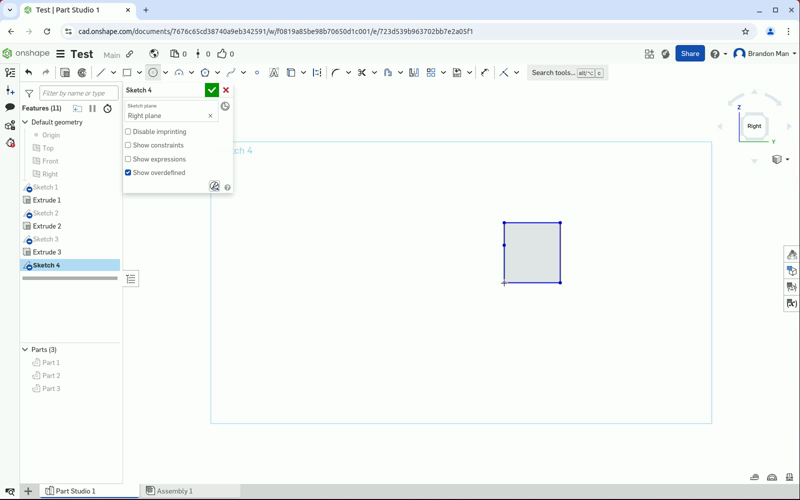
mouse_move(515, 250)
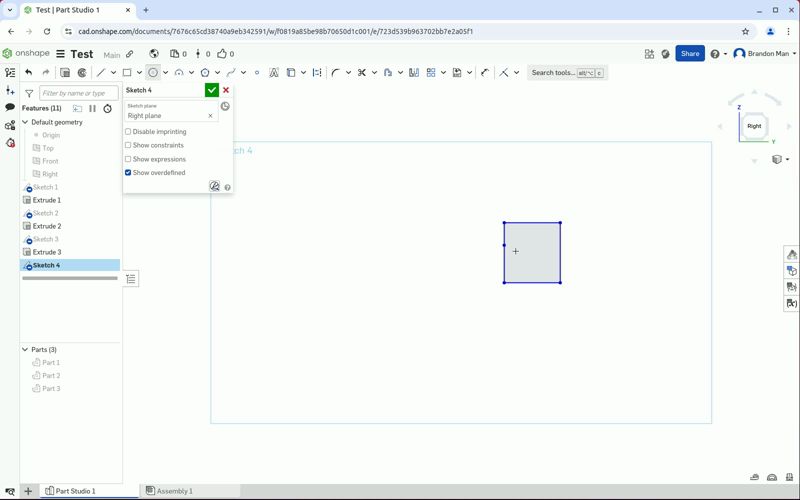
click(515, 250)
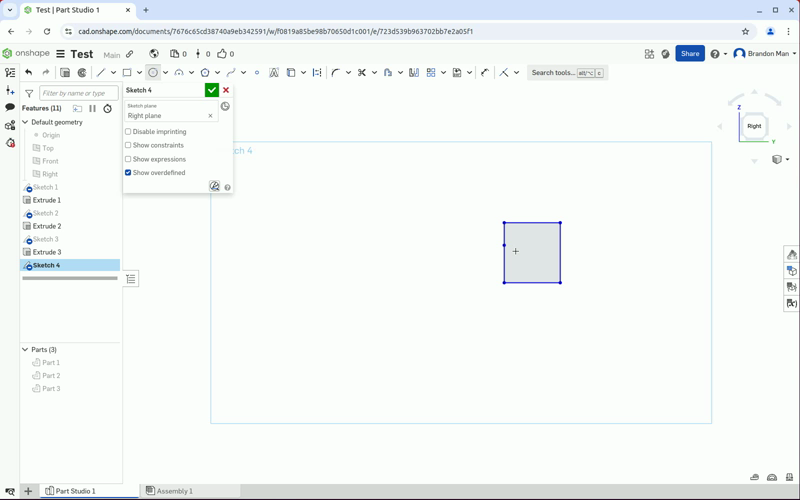
key_up(shift)
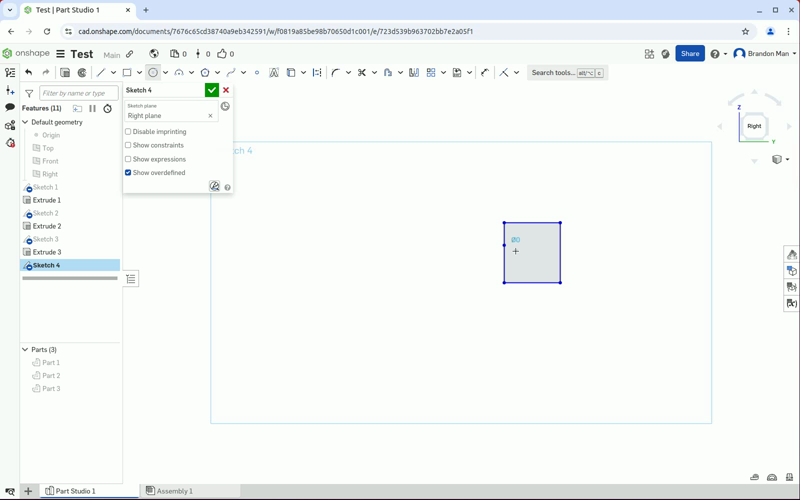
mouse_move(523, 250)
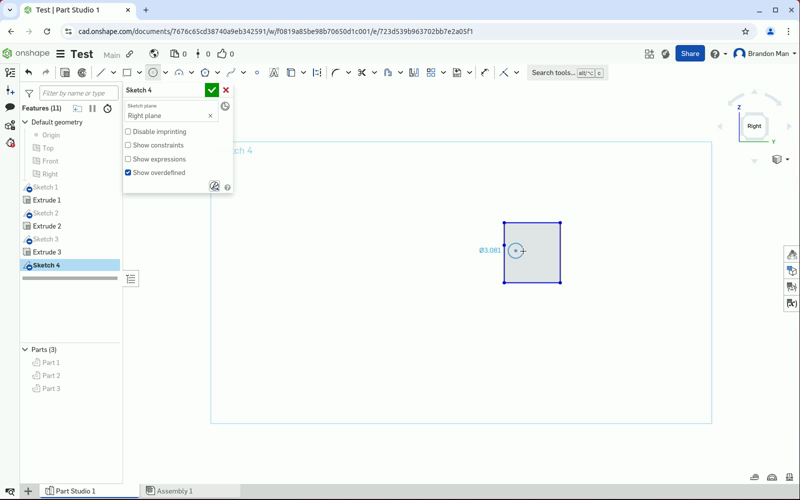
click(523, 250)
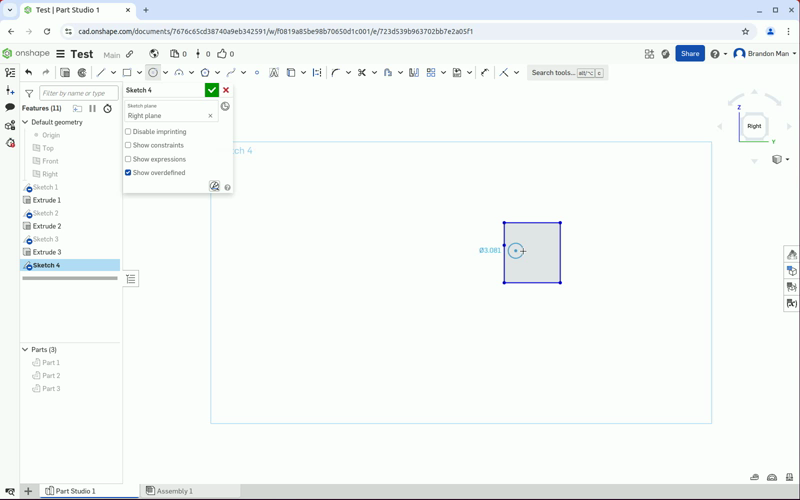
key(esc)
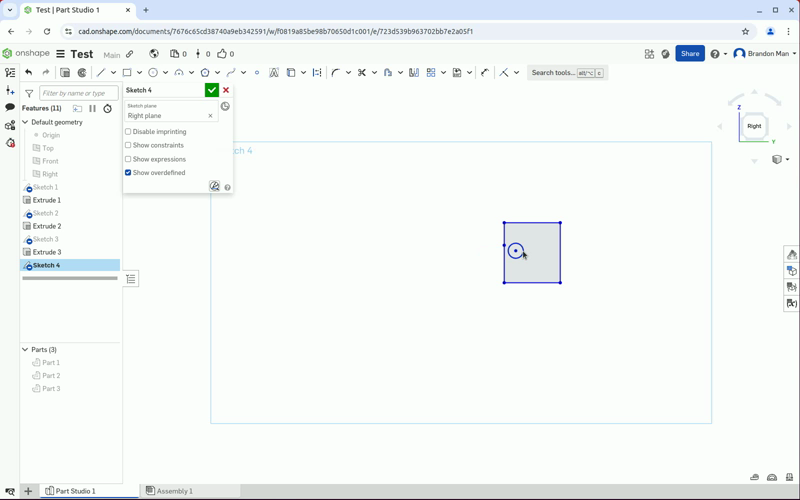
key(c)
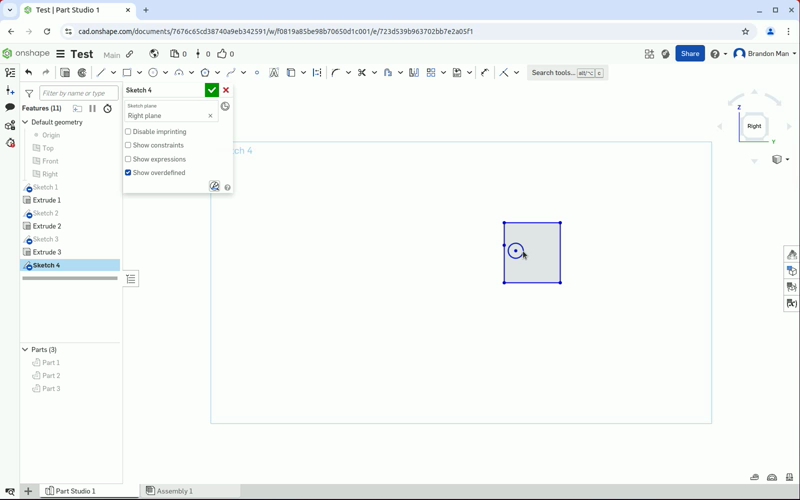
key_down(shift)
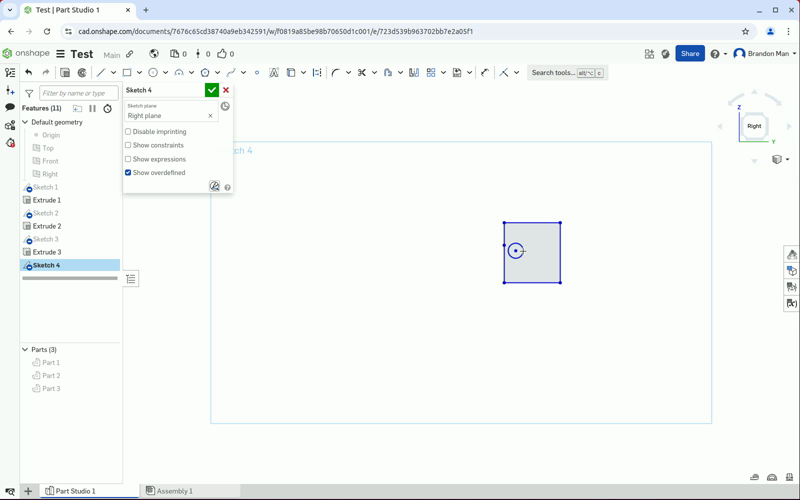
mouse_move(543, 250)
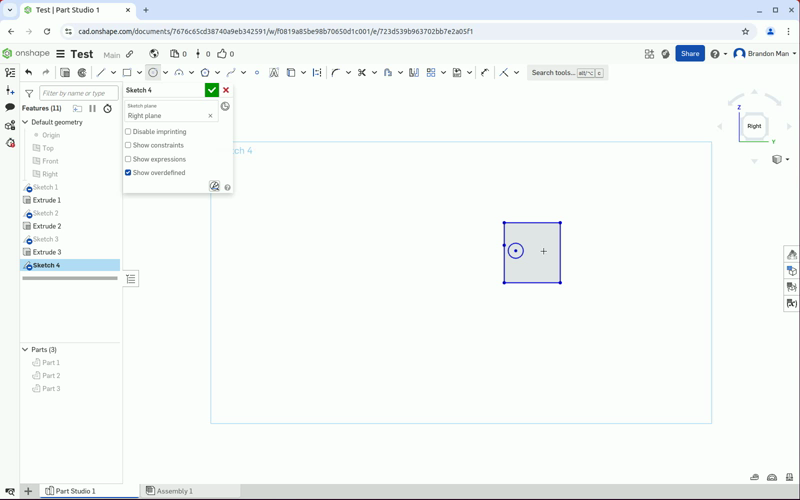
click(543, 250)
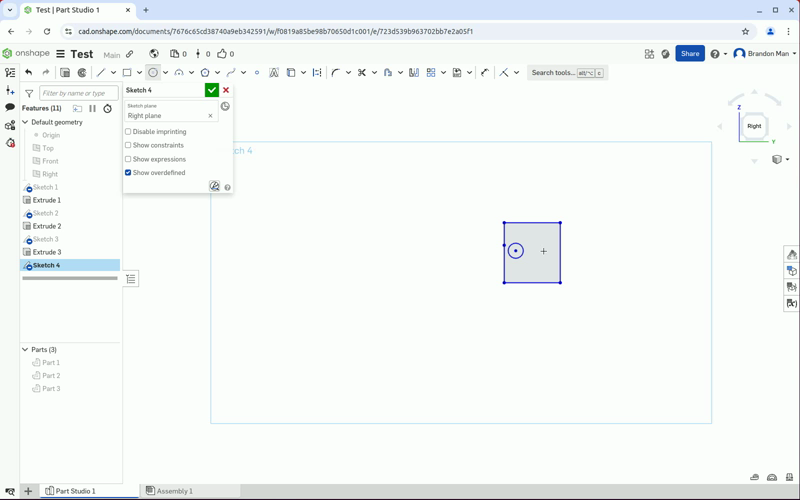
key_up(shift)
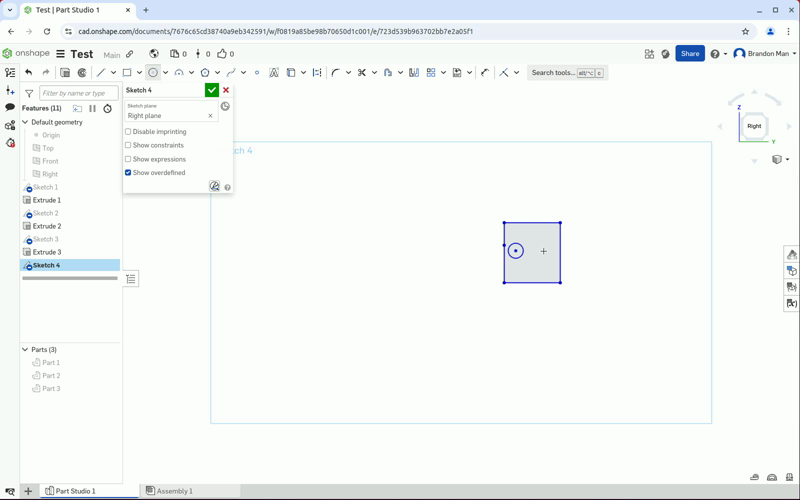
mouse_move(551, 250)
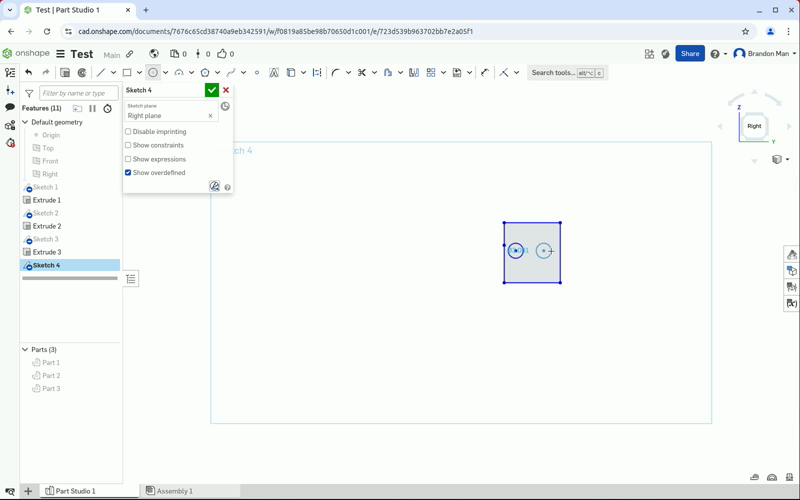
click(551, 250)
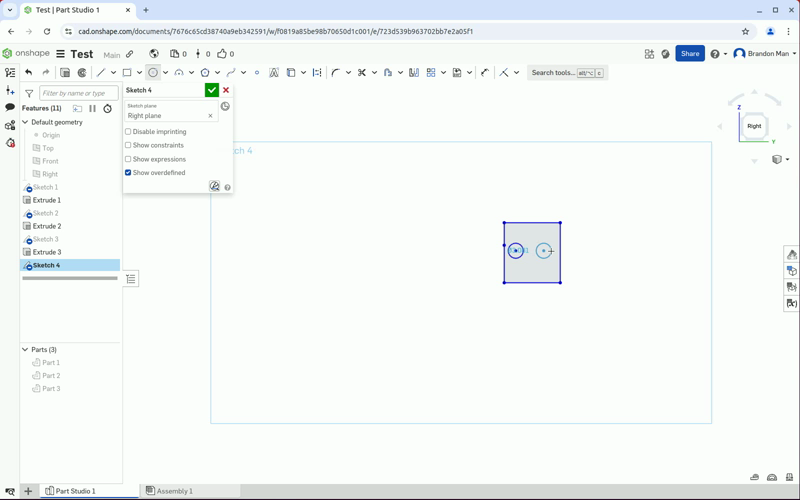
key(esc)
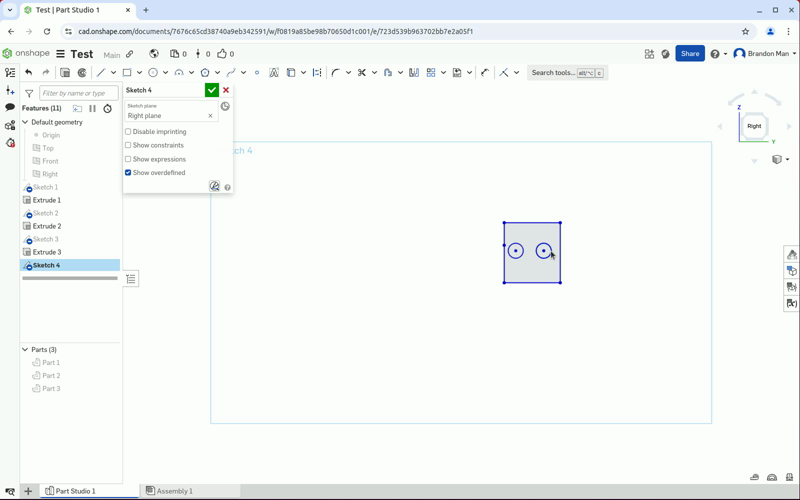
mouse_move(556, 235)
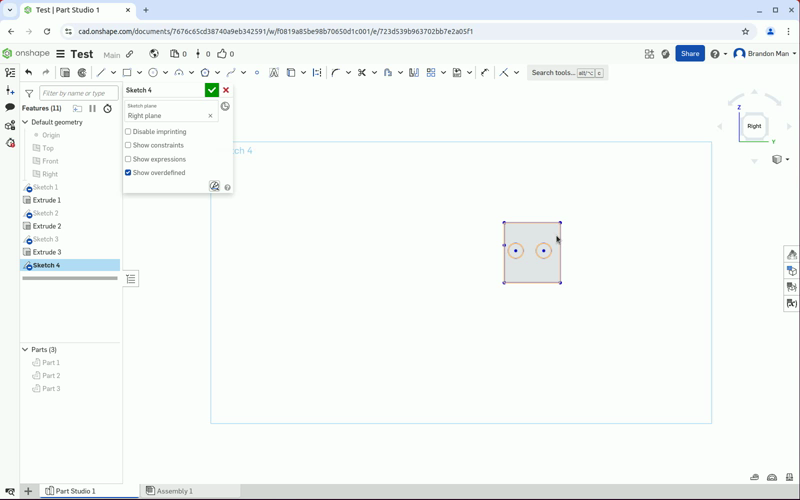
click(556, 235)
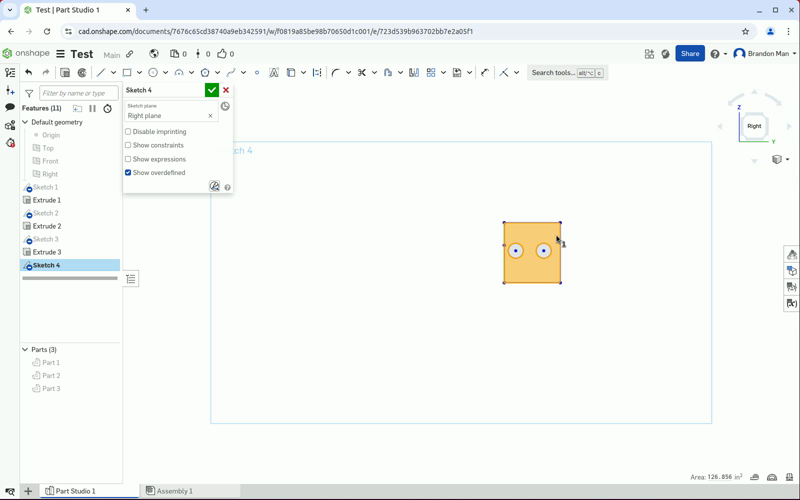
mouse_move(73, 352)
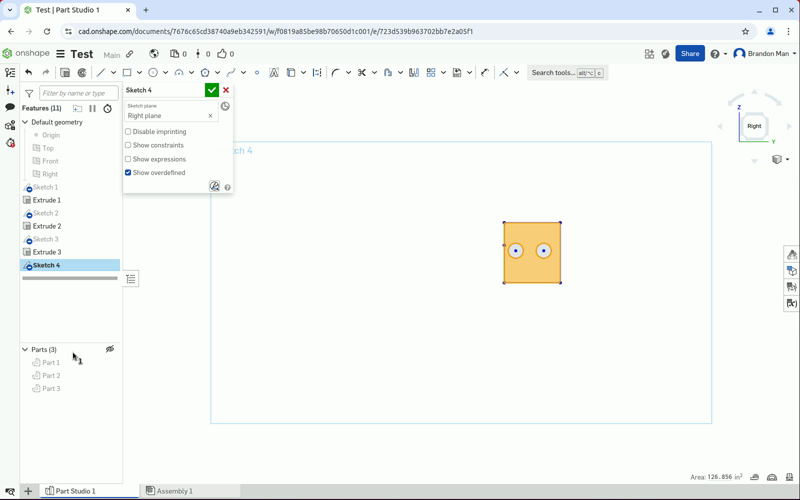
key(shift+y)
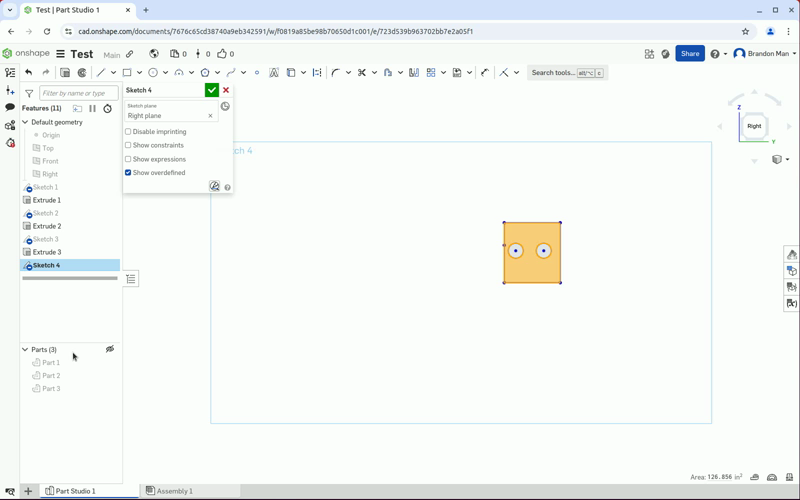
key(shift+e)
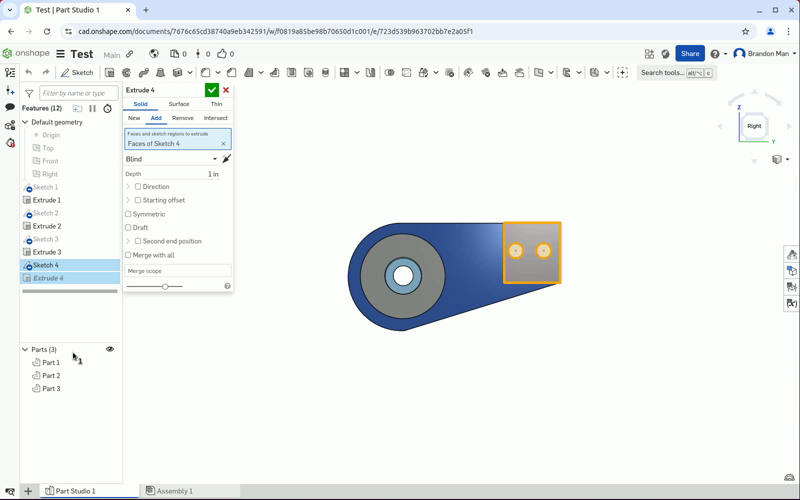
mouse_move(143, 106)
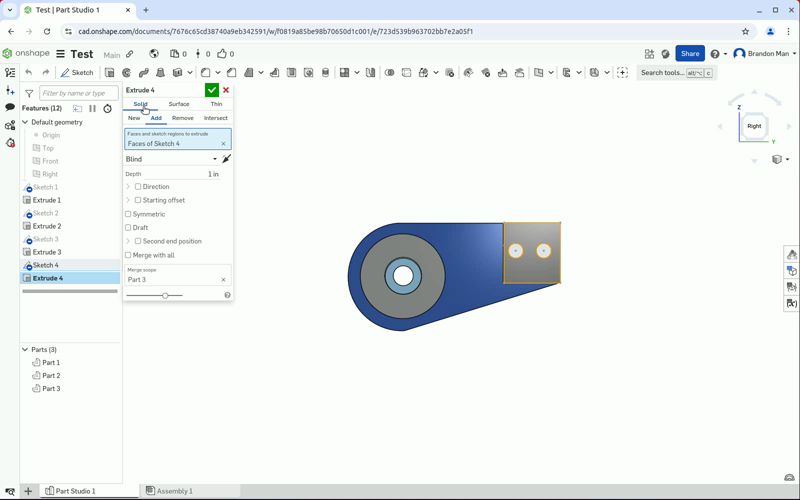
click(143, 106)
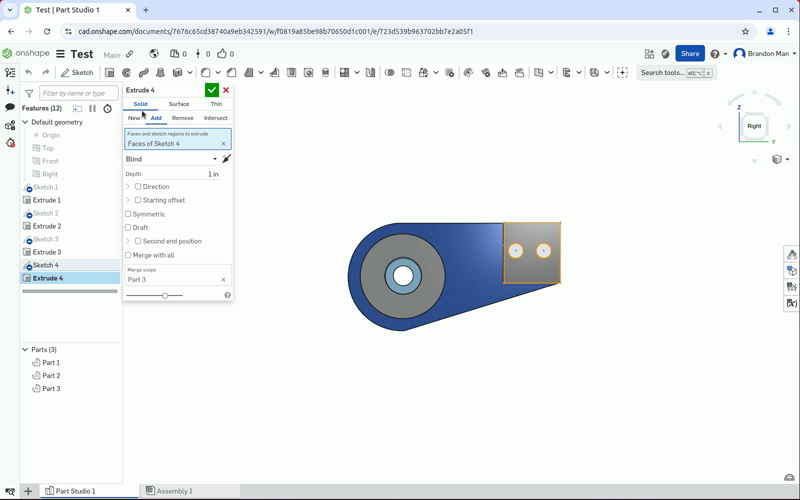
mouse_move(137, 120)
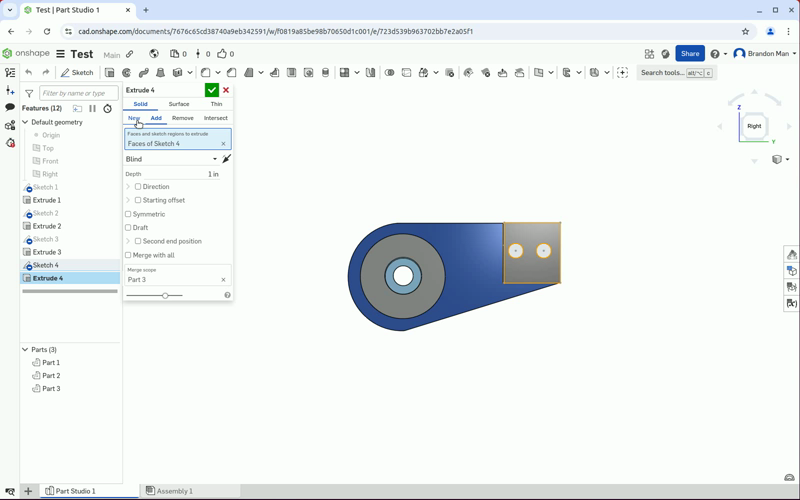
click(137, 120)
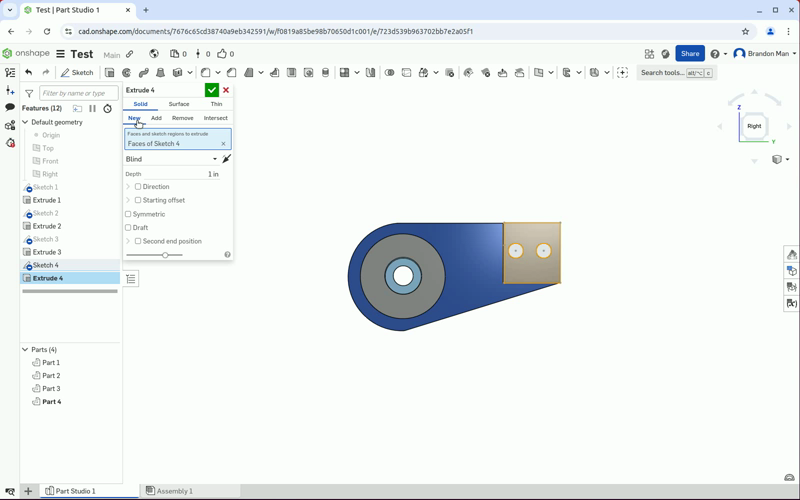
key(tab, 4)
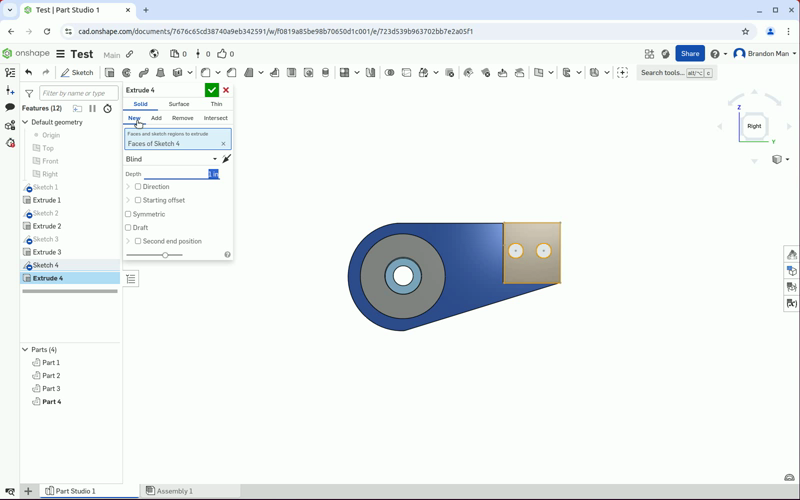
text(20.701)
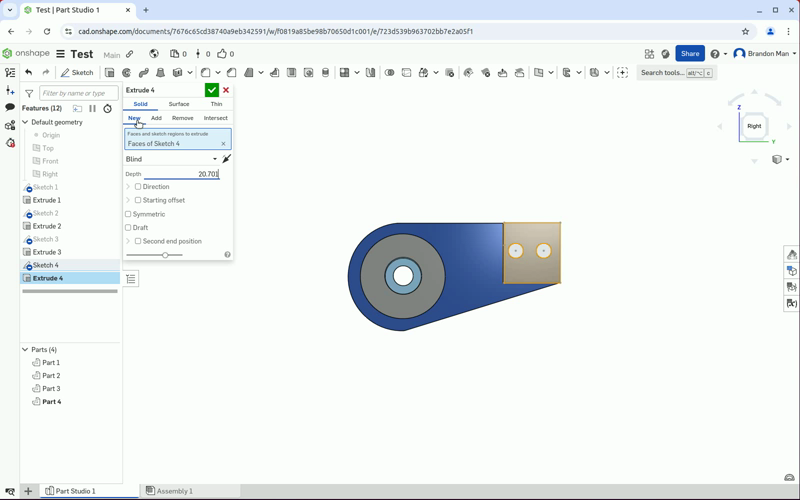
key(enter)
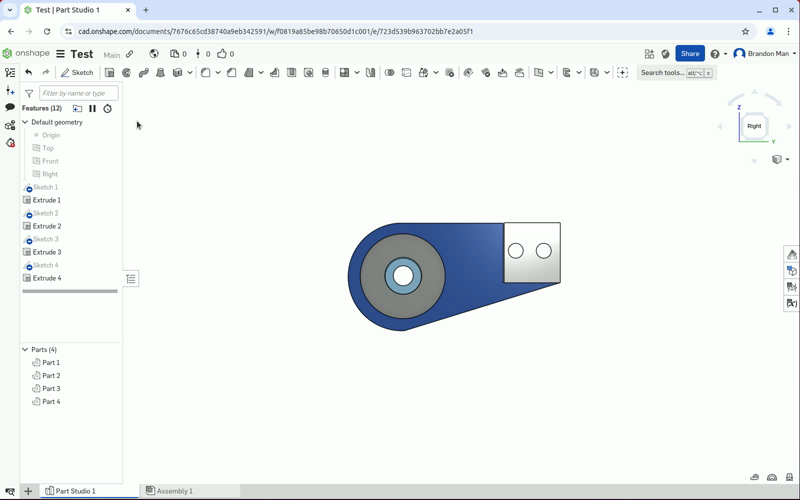
key(shift+h)
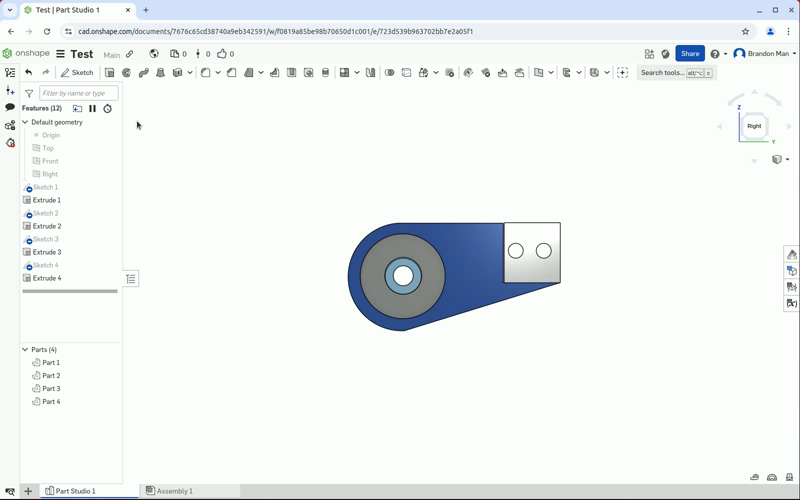
key(shift+h)
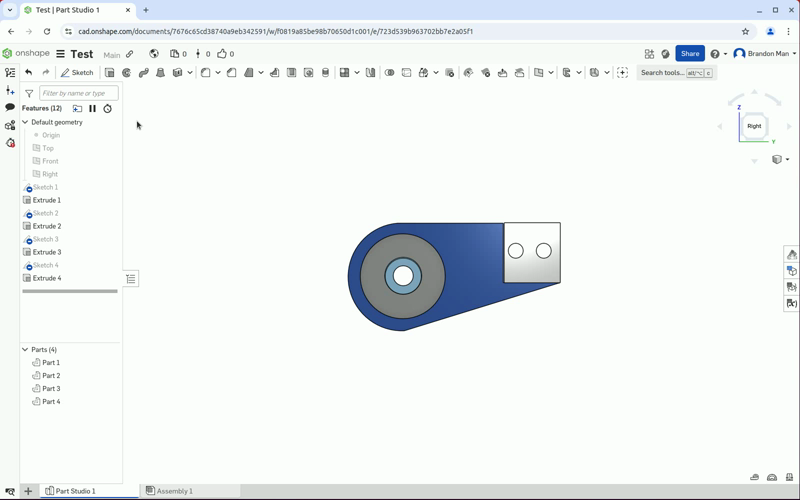
mouse_move(73, 189)
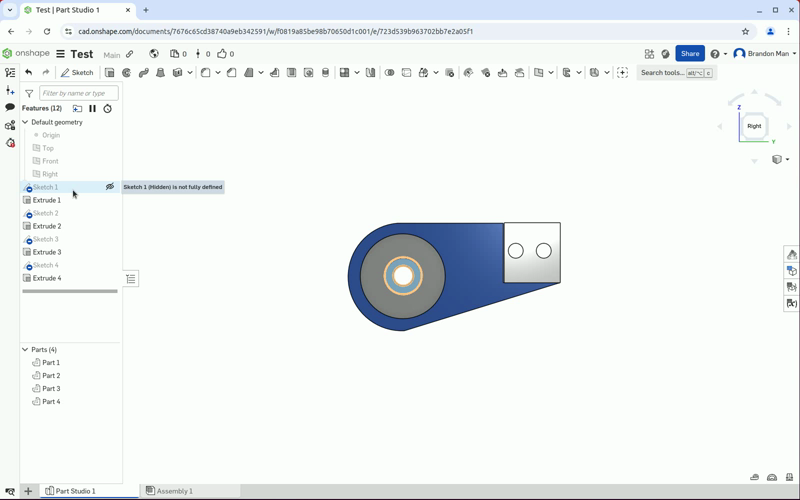
click(73, 189)
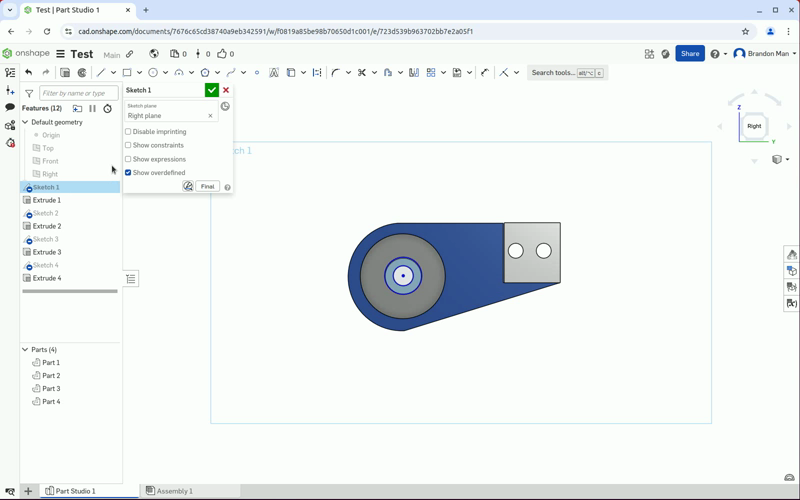
mouse_move(229, 92)
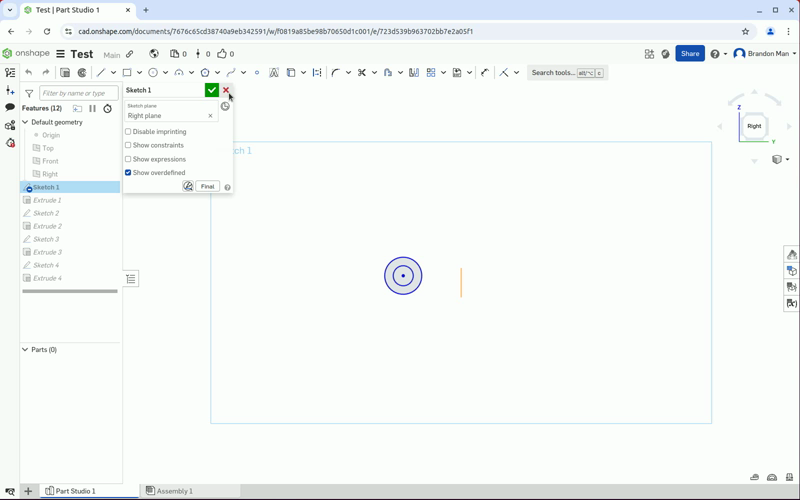
click(229, 92)
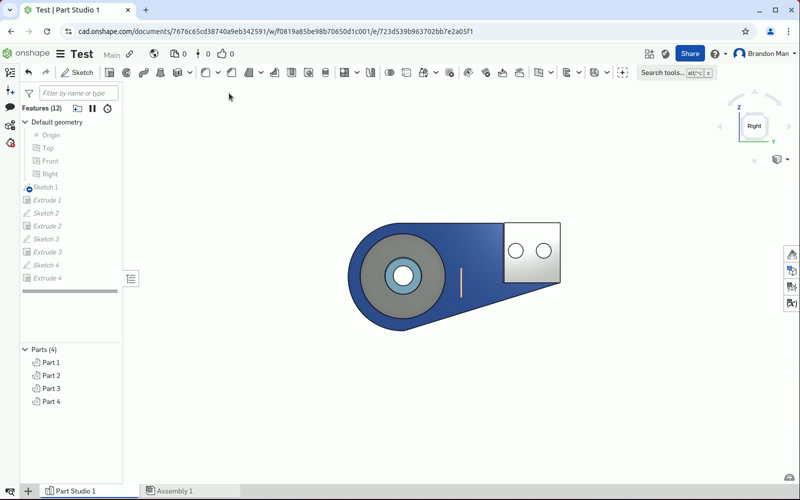
mouse_move(73, 352)
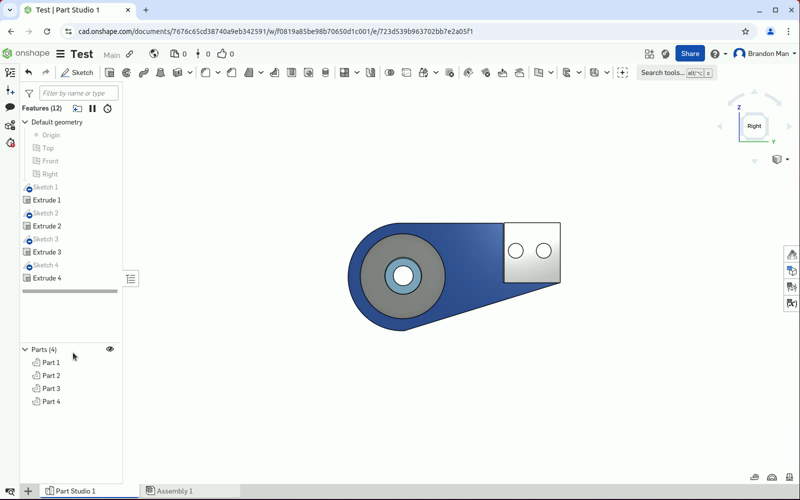
key(y)
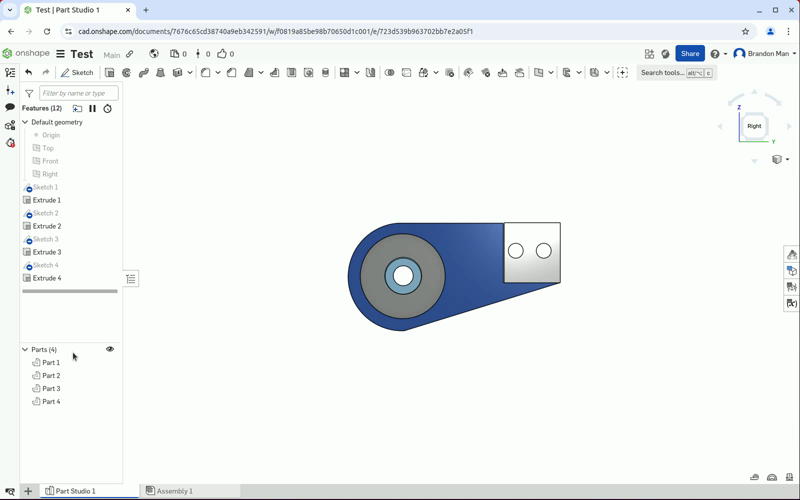
key(shift+p)
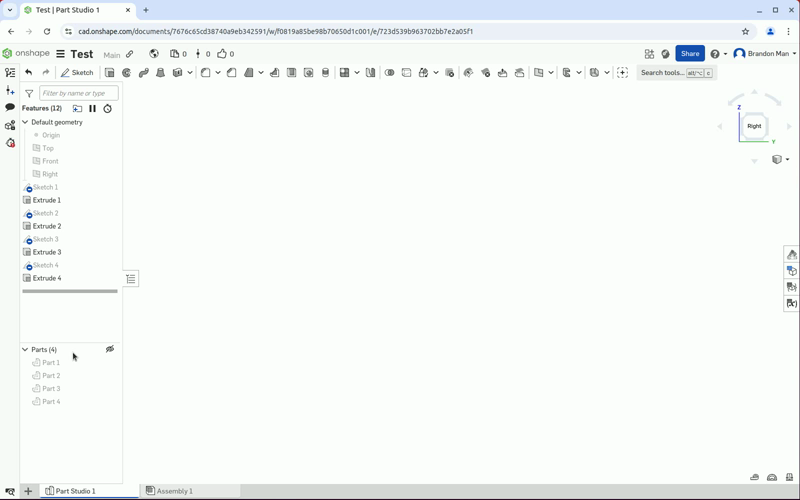
key(space)
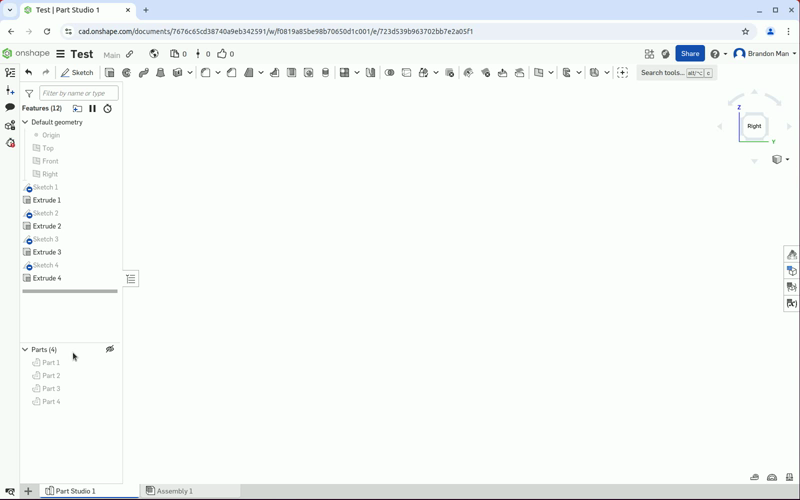
key_down(shift)
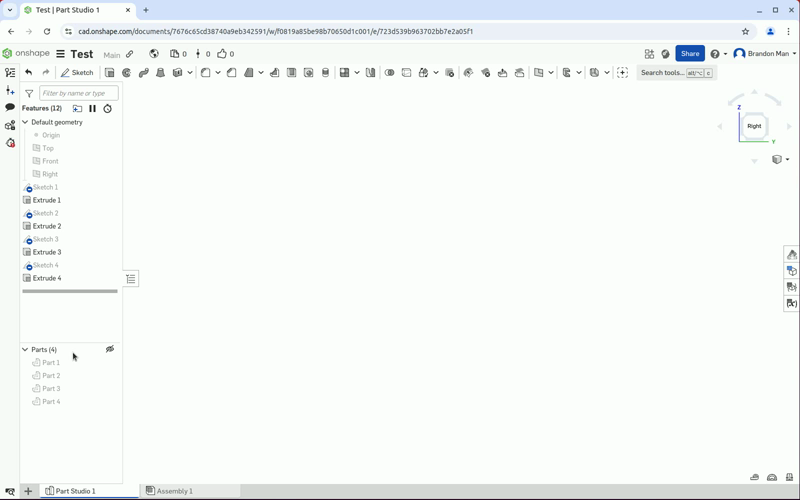
key(right)
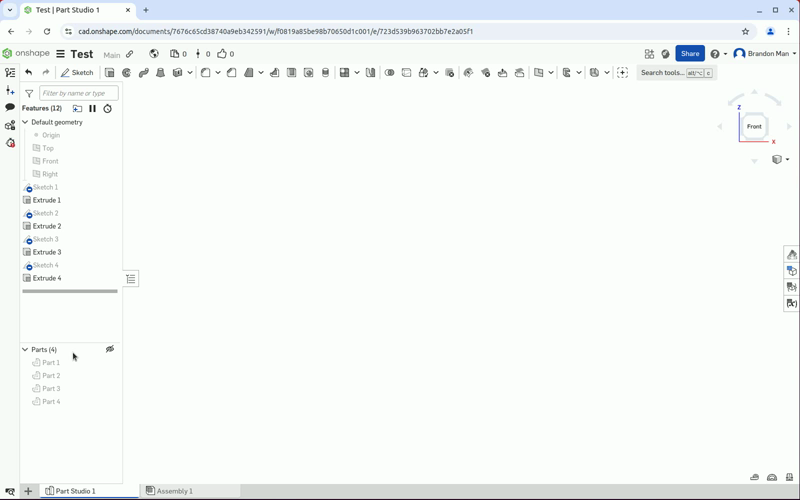
key_up(shift)
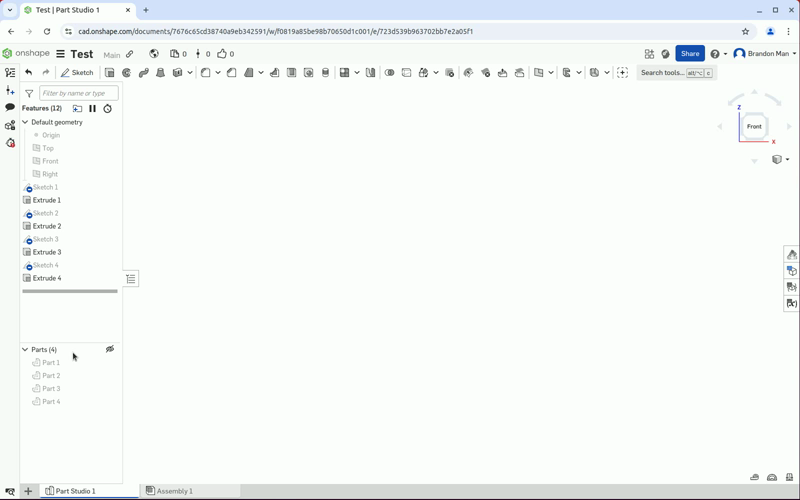
key(space)
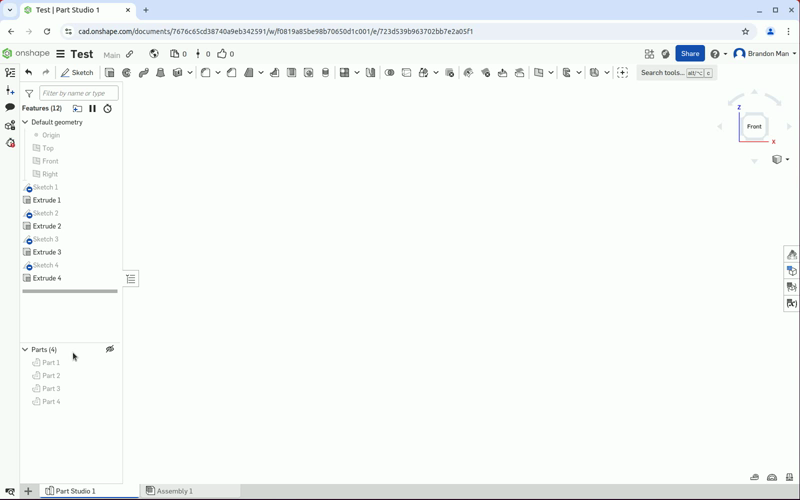
key_down(shift)
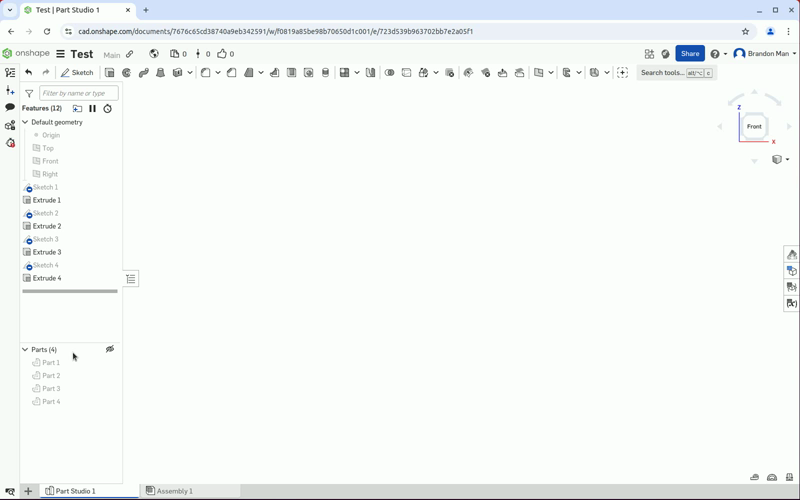
key(down)
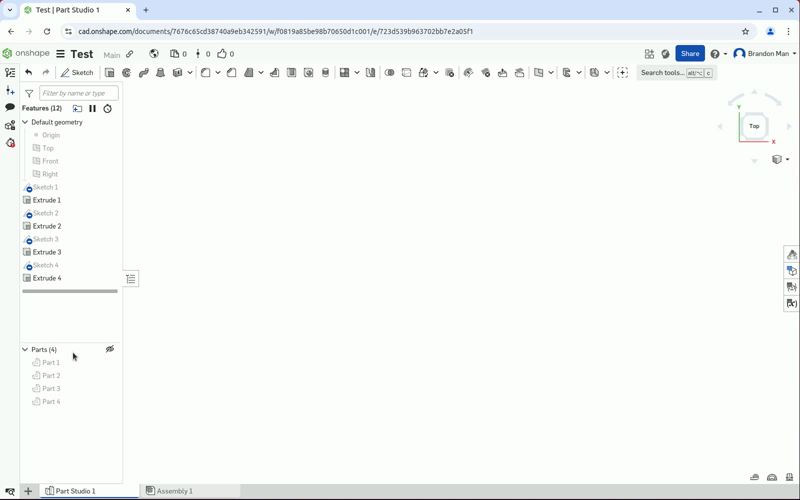
key_up(shift)
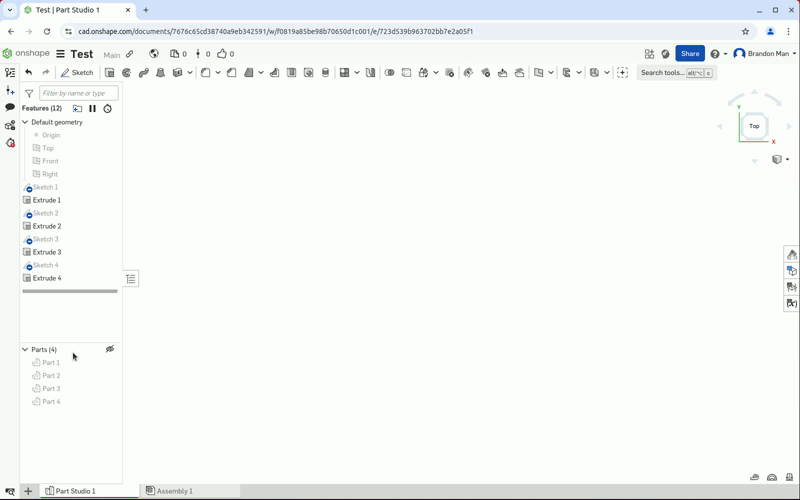
mouse_move(73, 352)
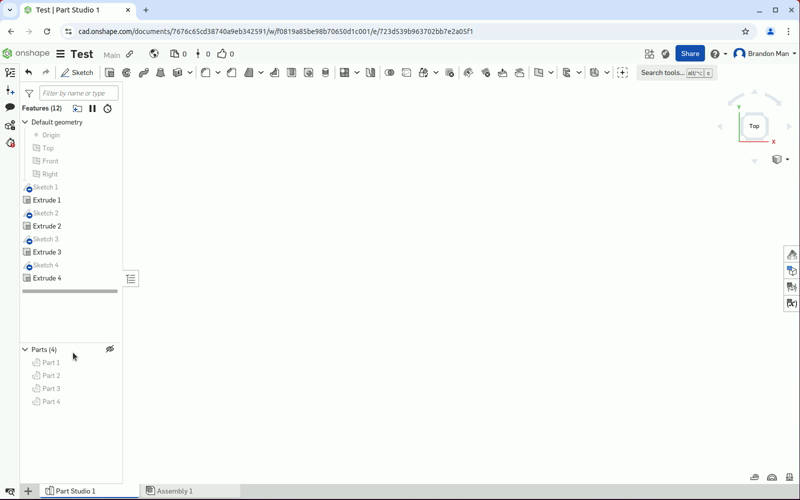
key(shift+y)
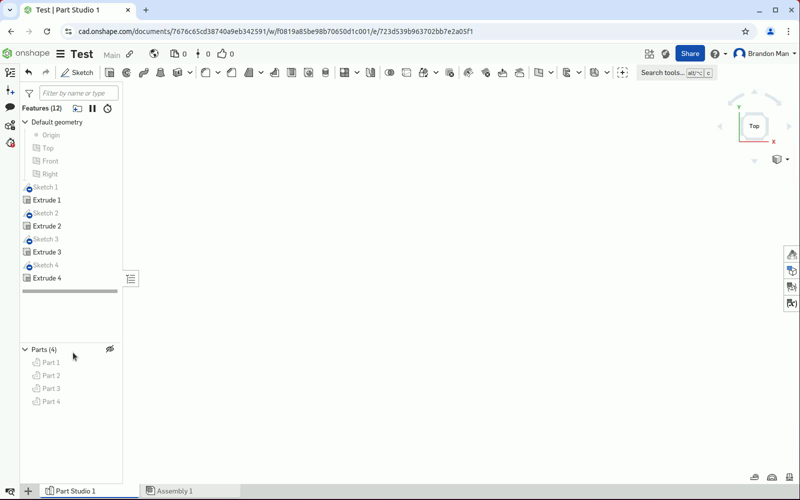
key(shift+s)
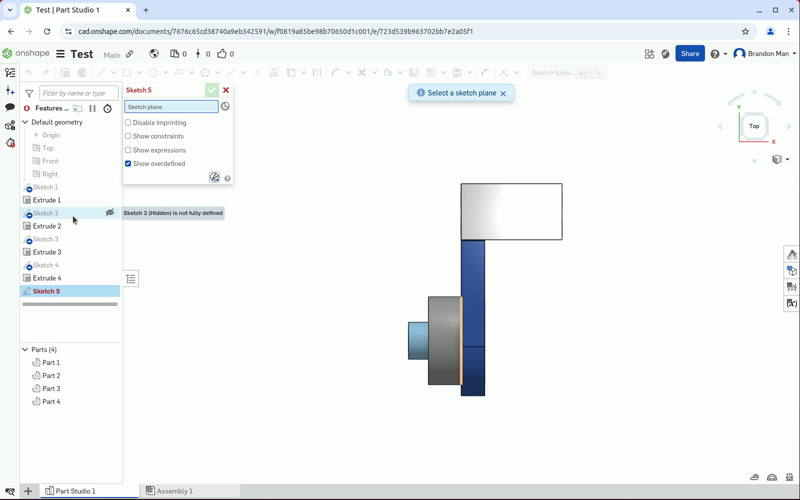
scroll(3)
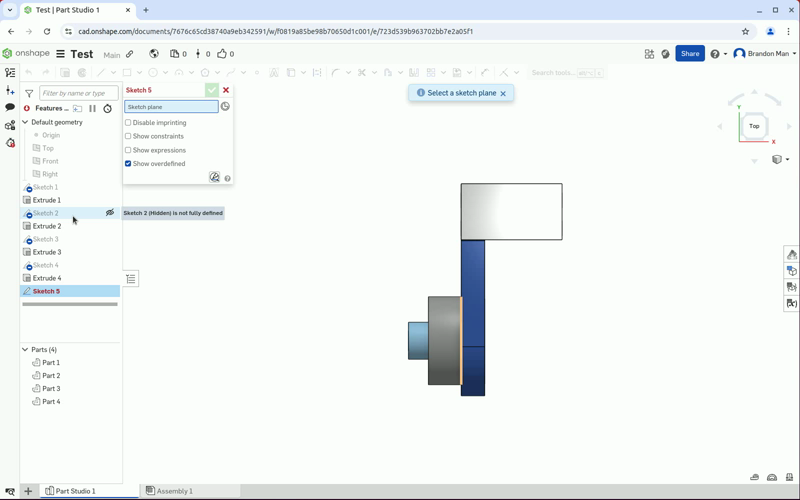
mouse_move(73, 150)
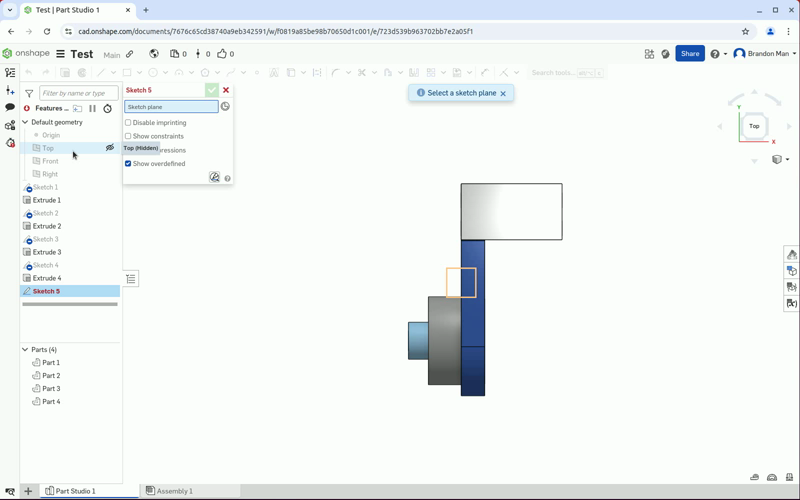
click(73, 150)
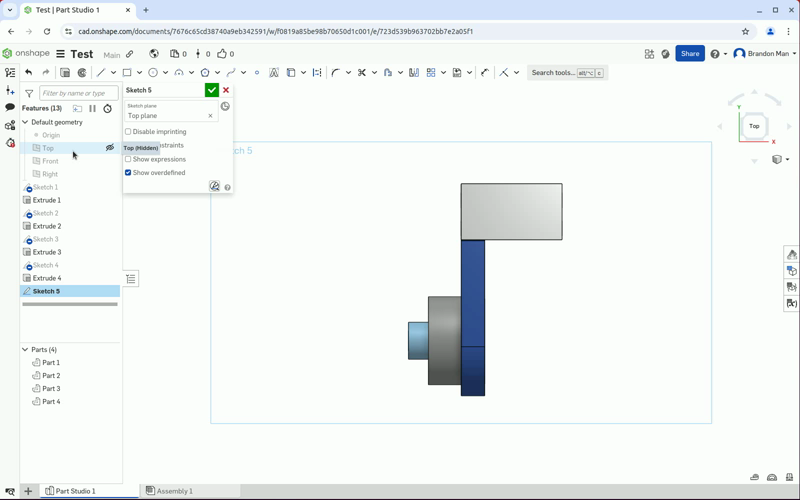
mouse_move(73, 352)
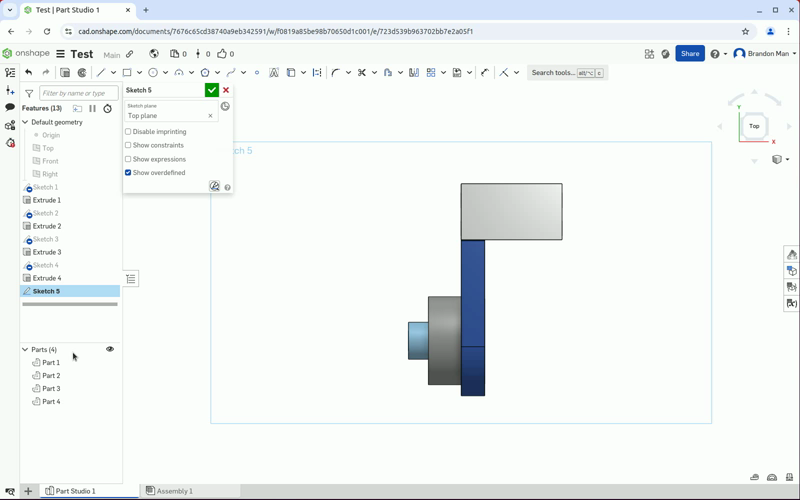
key(y)
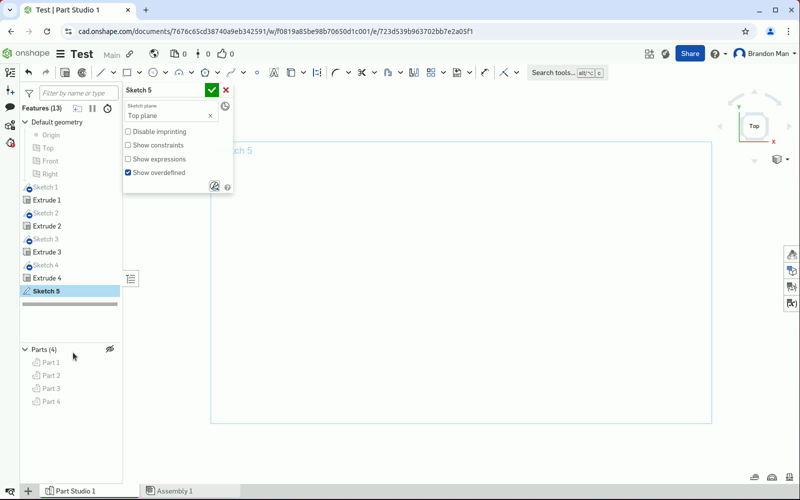
key(l)
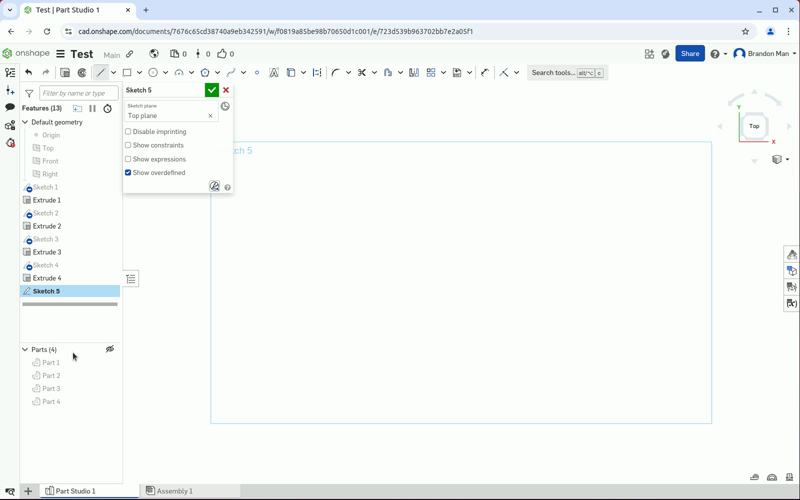
key_down(shift)
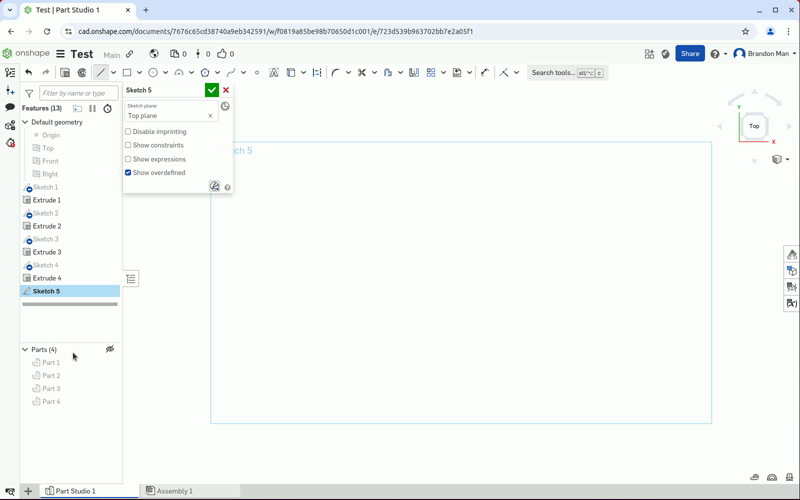
mouse_move(502, 223)
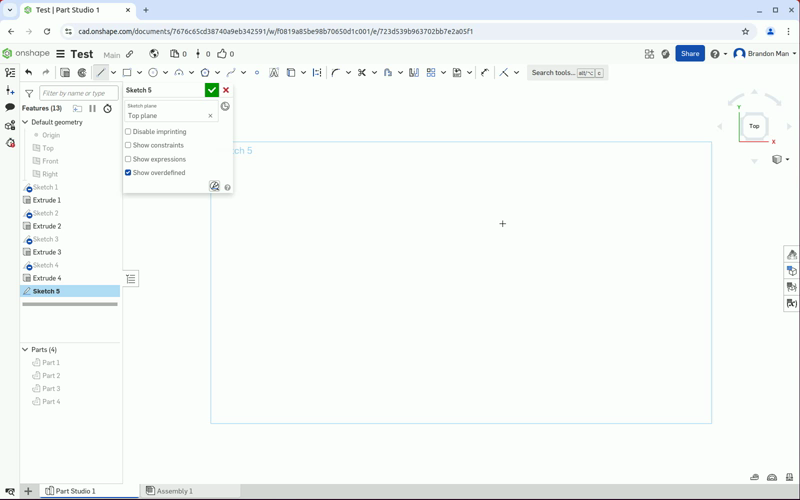
click(502, 223)
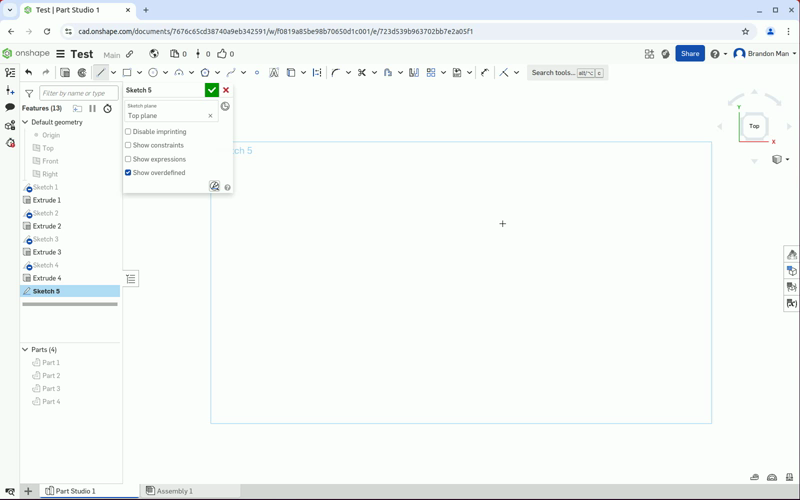
key_up(shift)
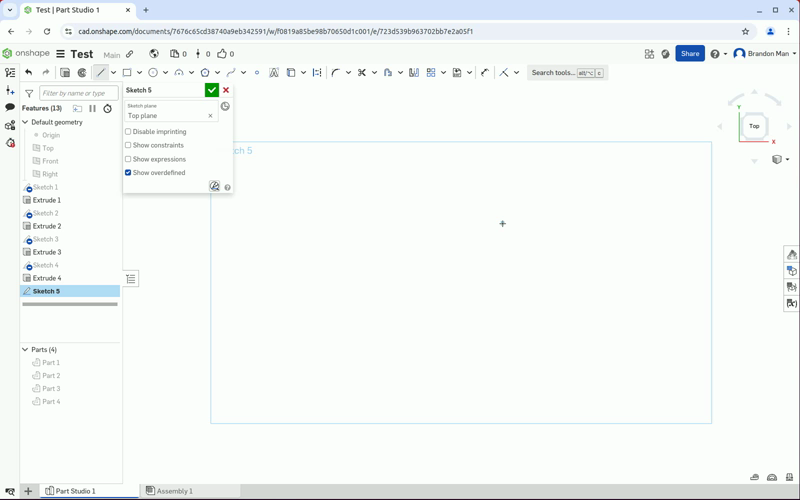
key_down(shift)
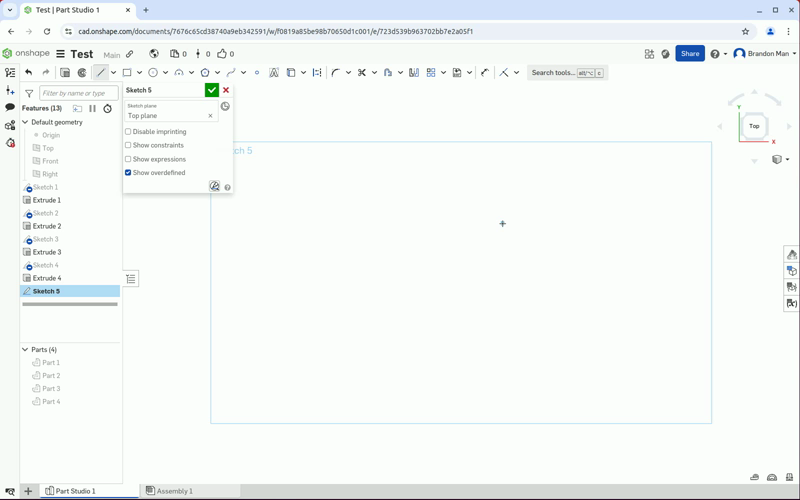
mouse_move(532, 223)
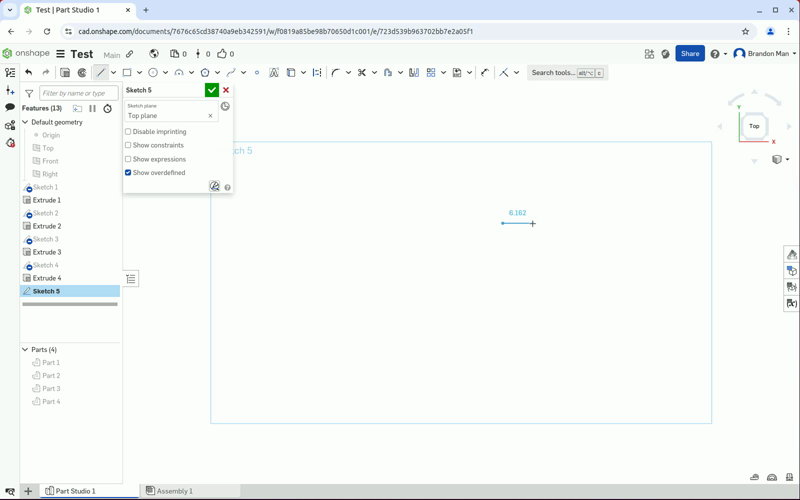
mouse_move(547, 223)
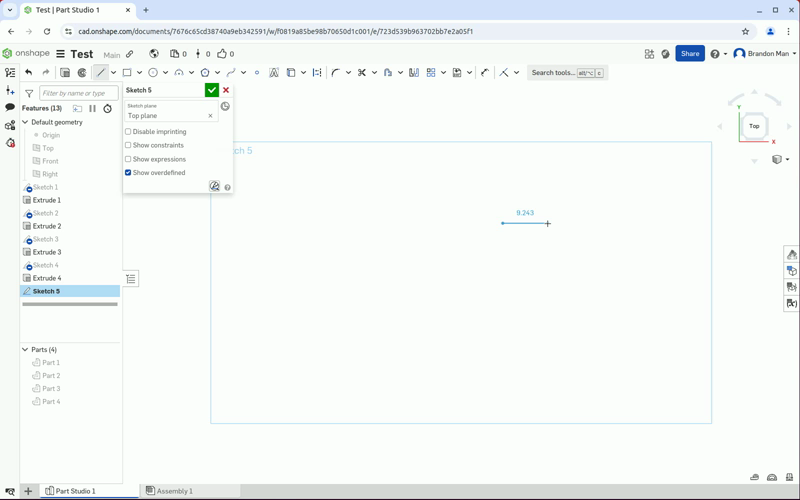
click(547, 223)
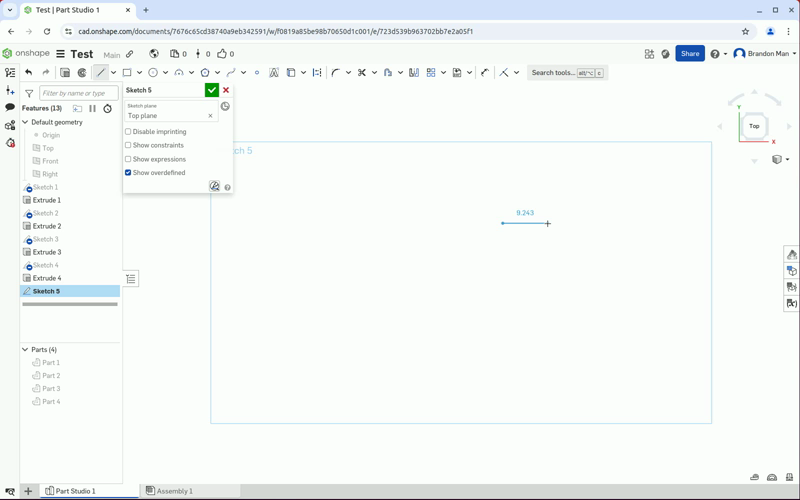
key_up(shift)
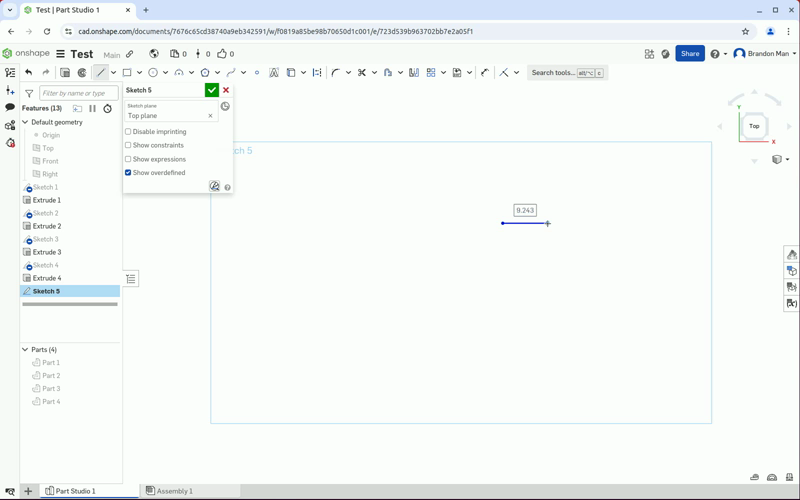
key(esc)
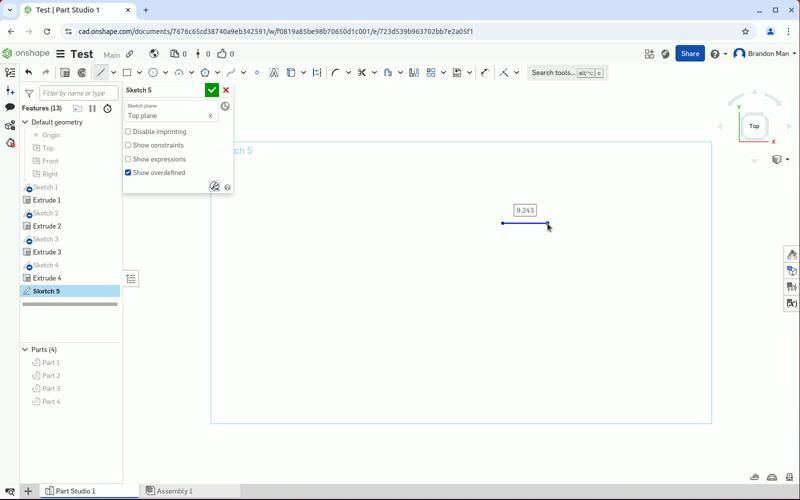
key(a)
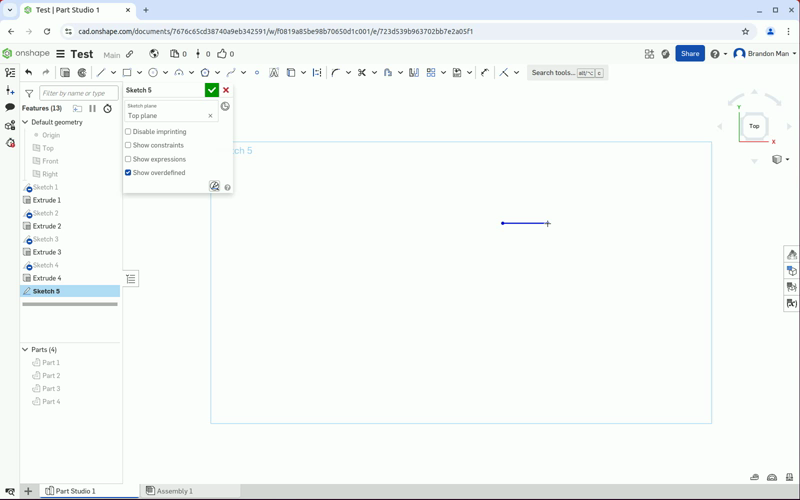
mouse_move(547, 223)
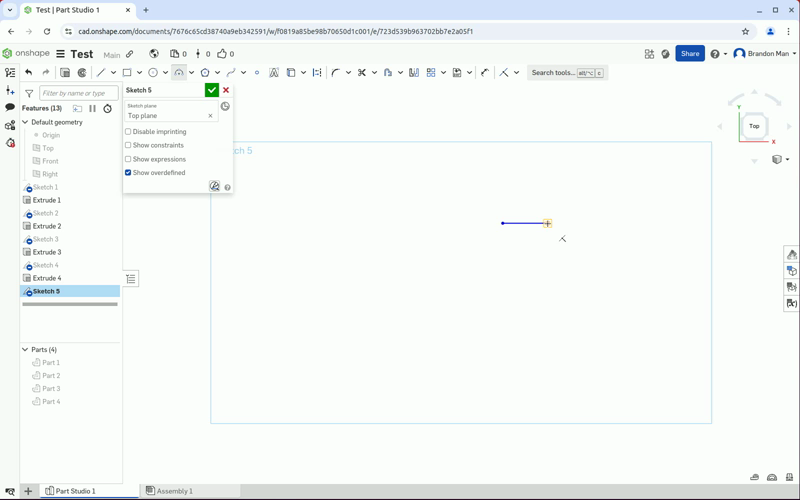
click(547, 223)
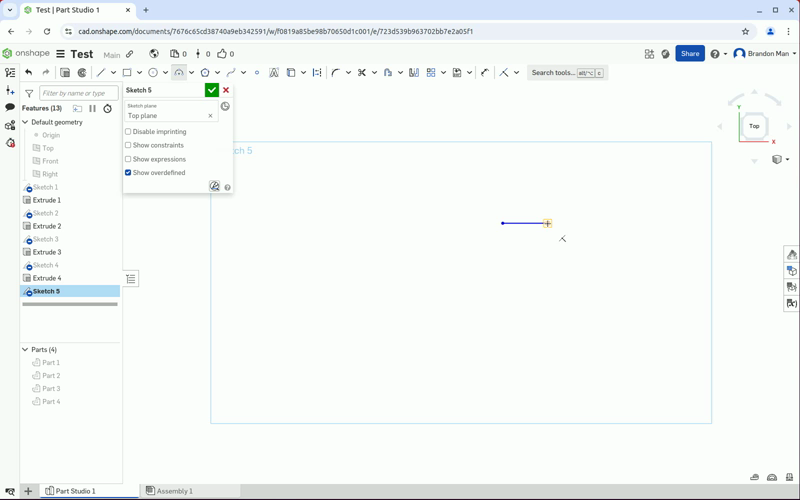
key_down(shift)
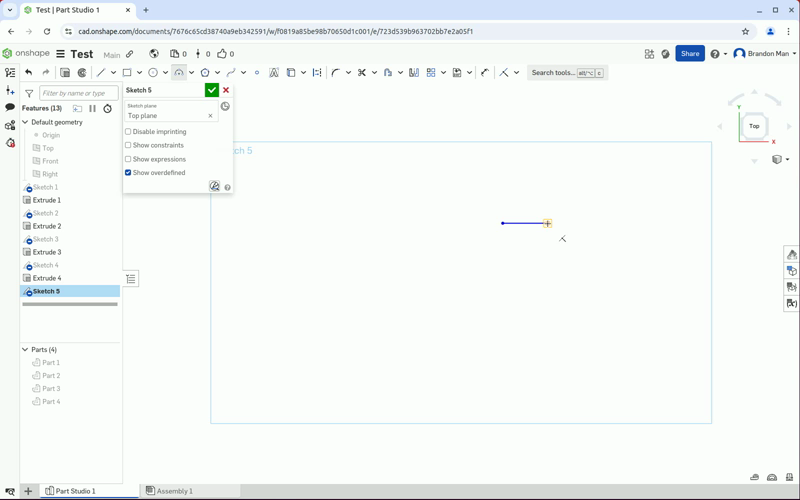
mouse_move(547, 195)
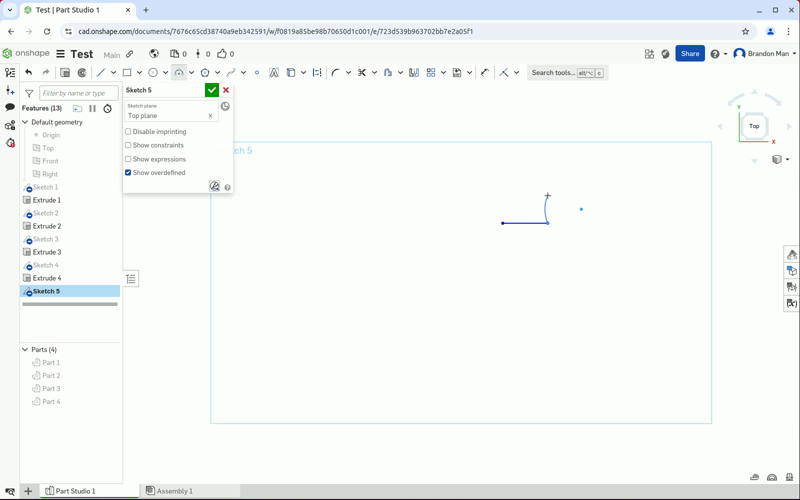
click(547, 195)
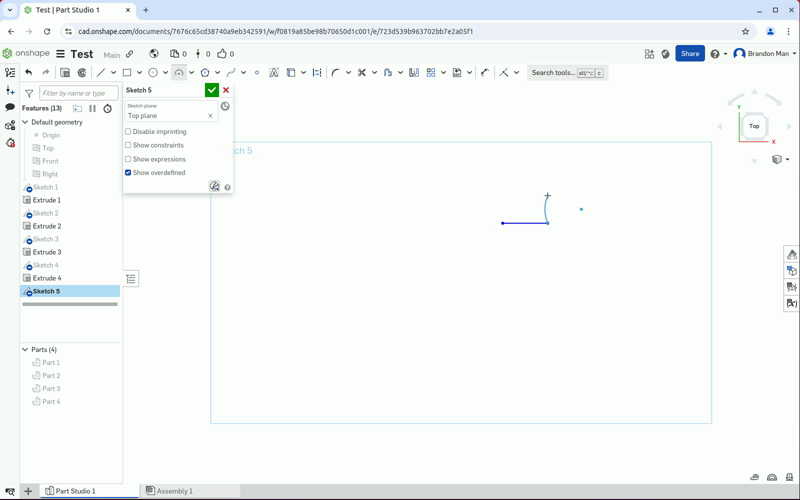
mouse_move(561, 209)
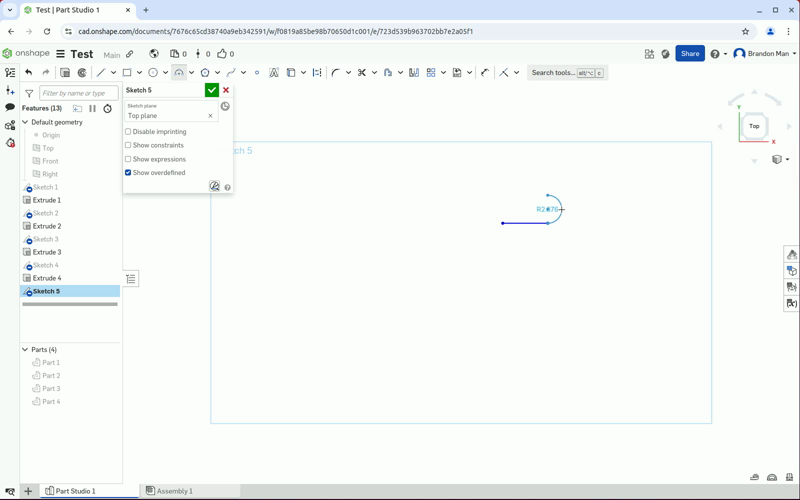
click(561, 209)
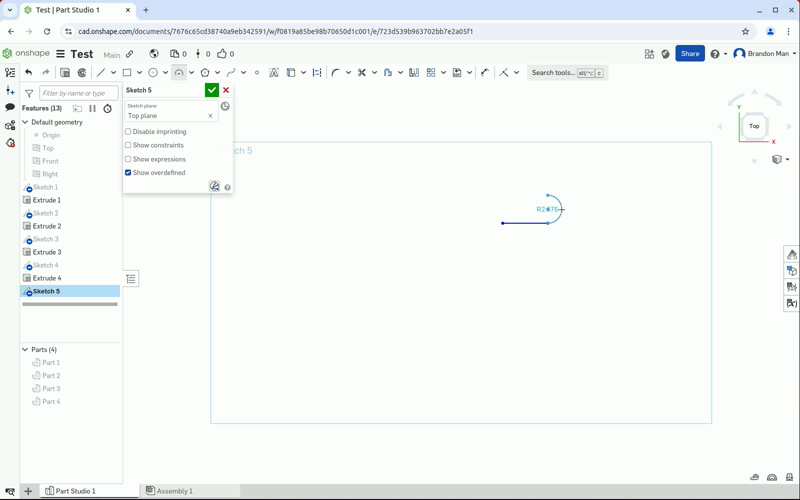
key_up(shift)
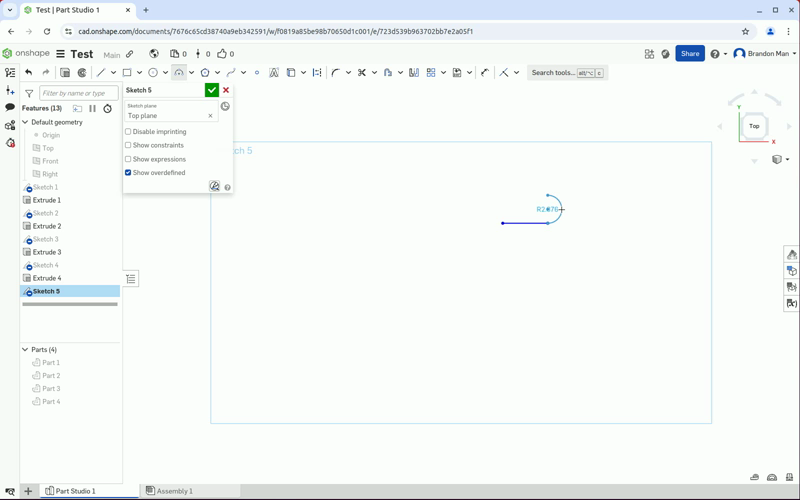
key(esc)
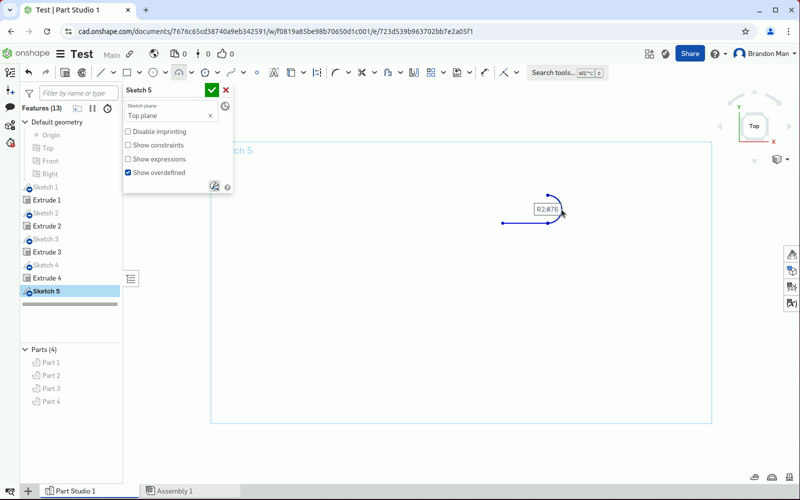
key(l)
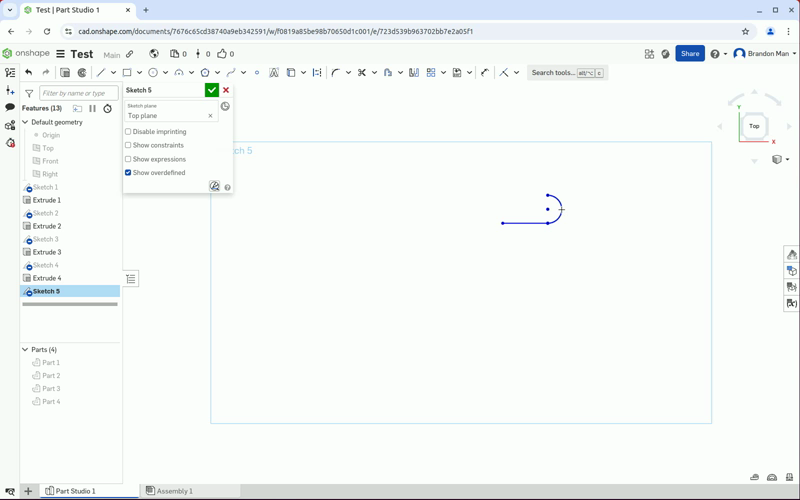
mouse_move(547, 195)
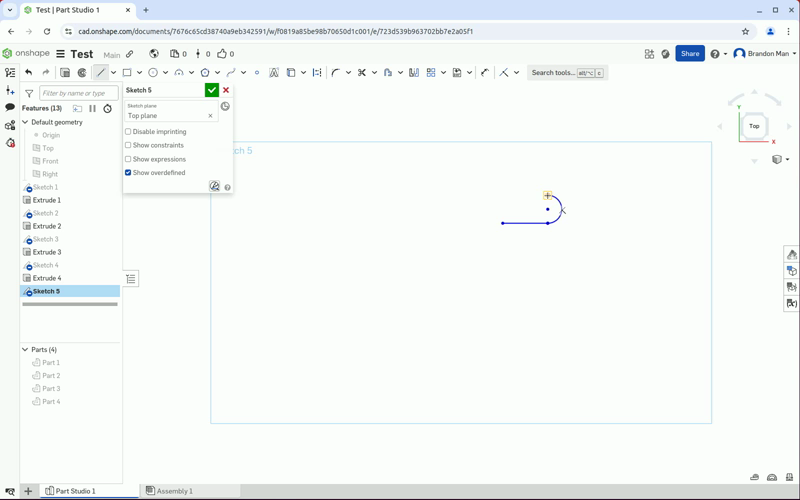
click(547, 195)
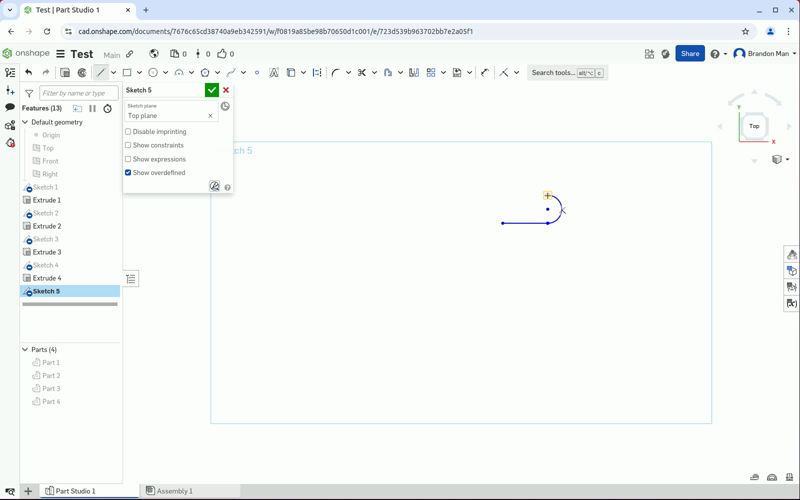
key_down(shift)
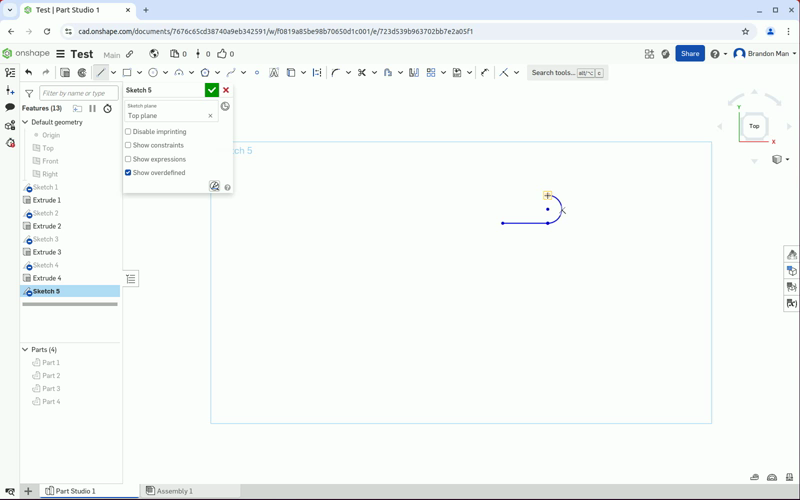
mouse_move(577, 195)
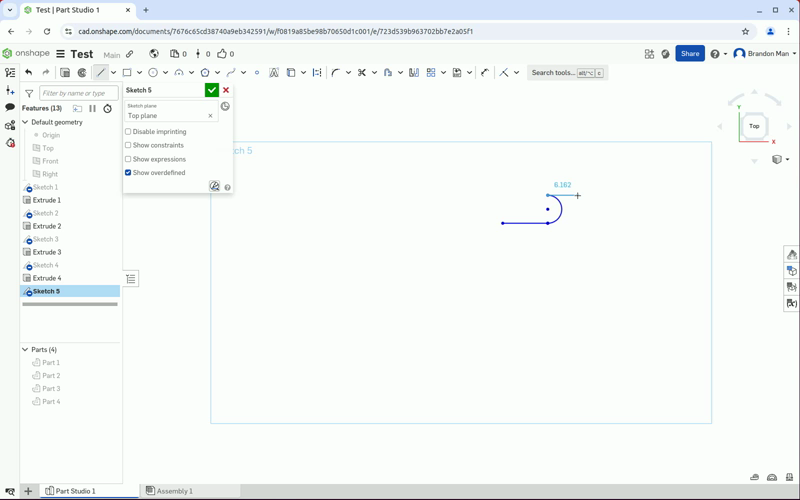
mouse_move(502, 195)
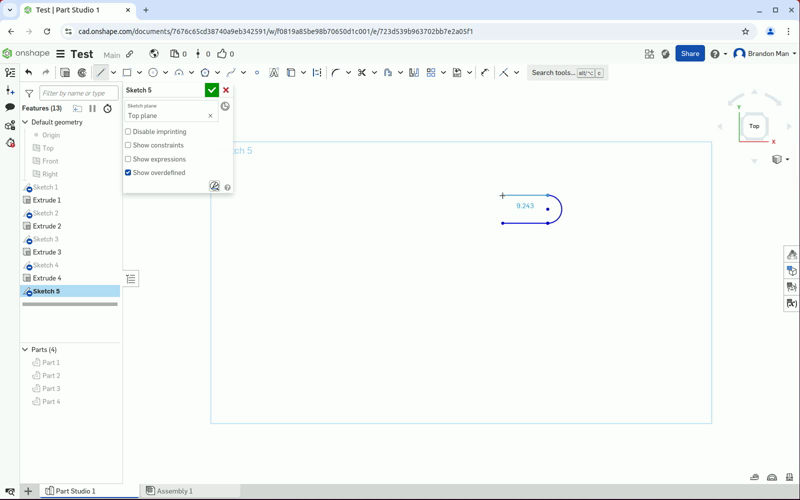
click(502, 195)
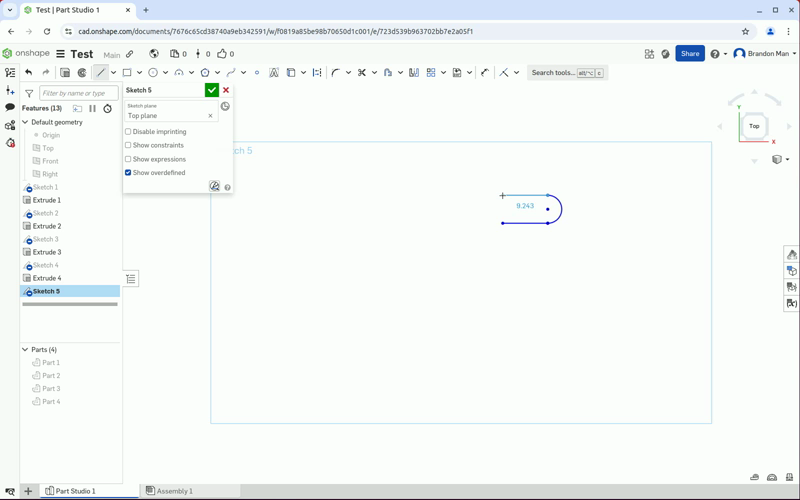
key_up(shift)
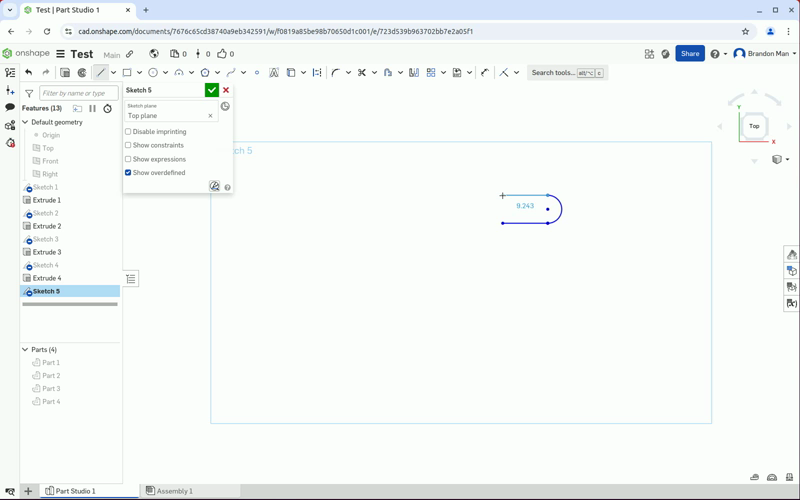
key(esc)
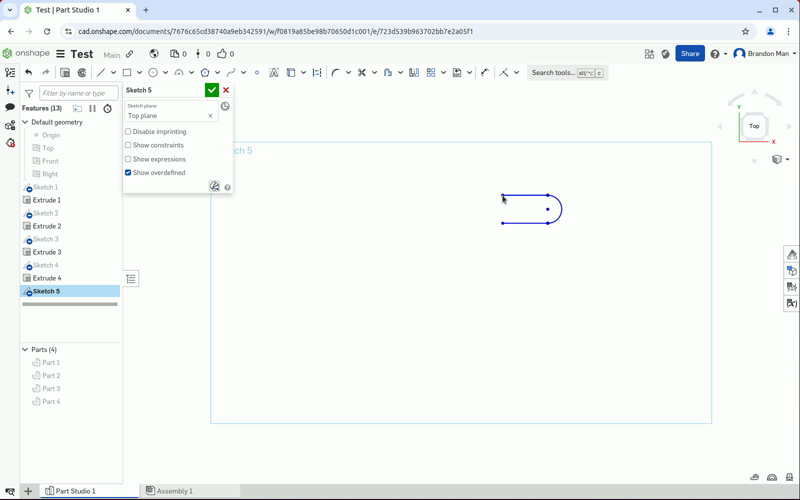
key(a)
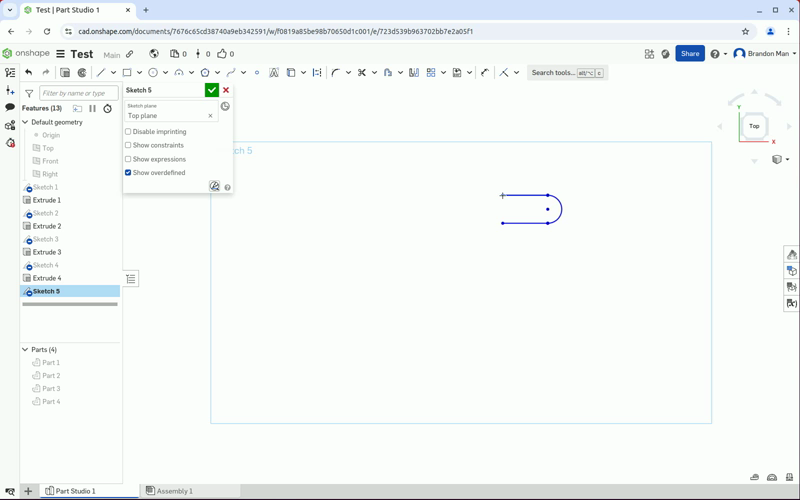
mouse_move(502, 195)
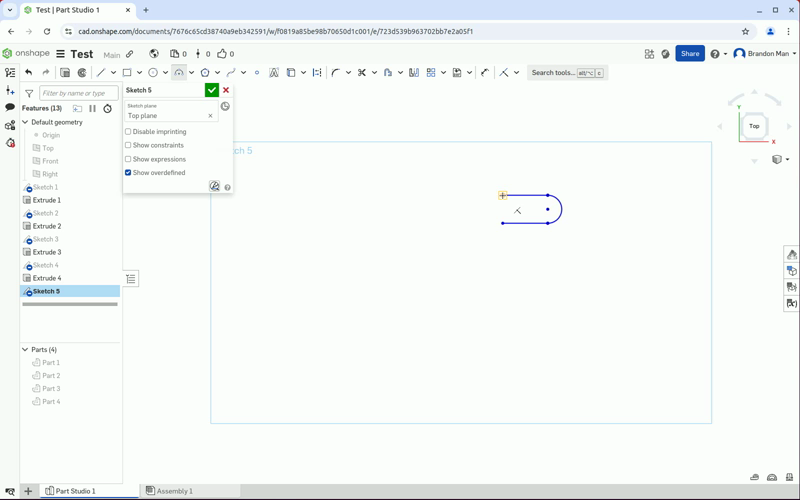
click(502, 195)
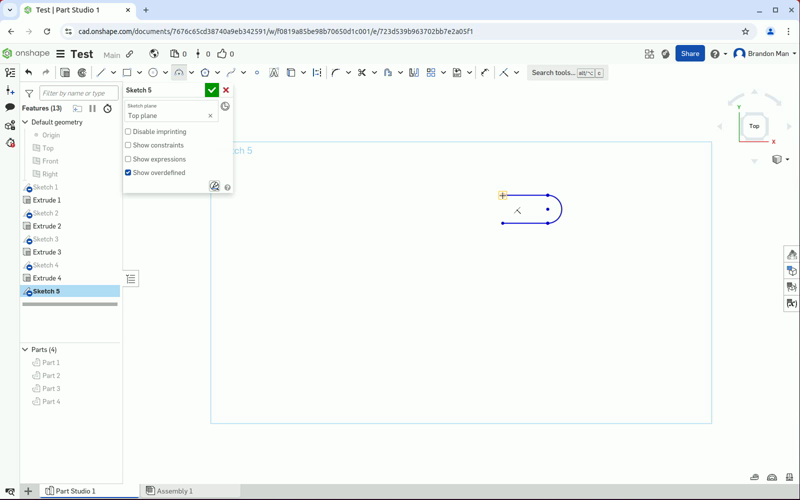
mouse_move(502, 223)
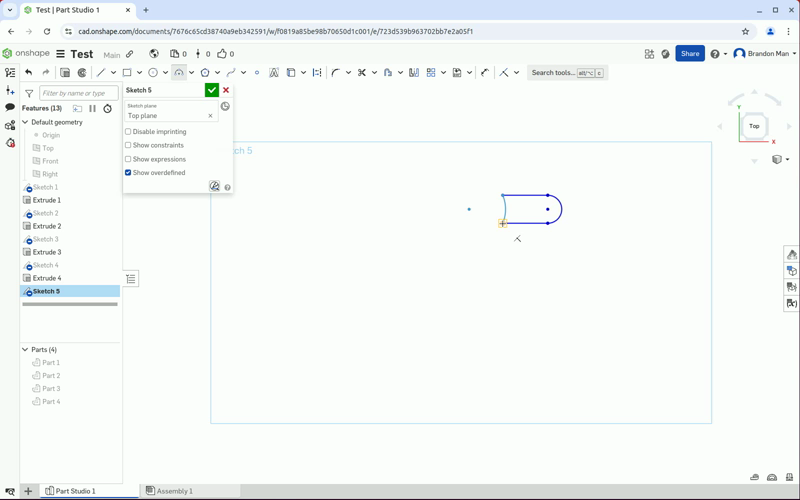
click(502, 223)
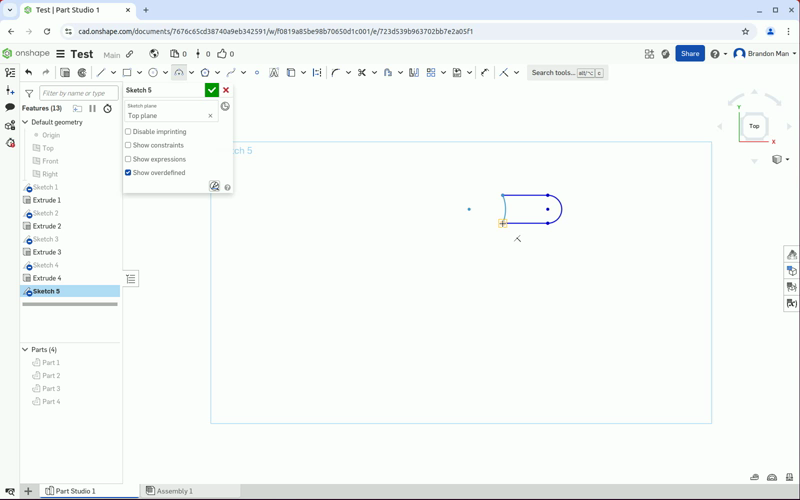
key_down(shift)
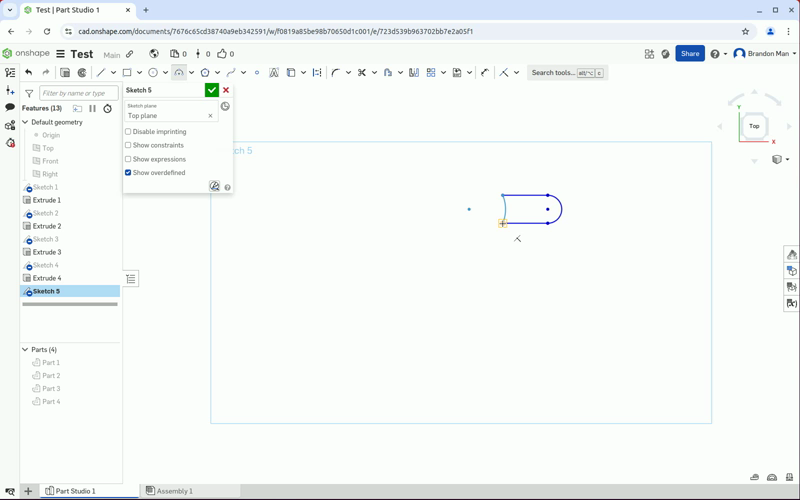
mouse_move(491, 209)
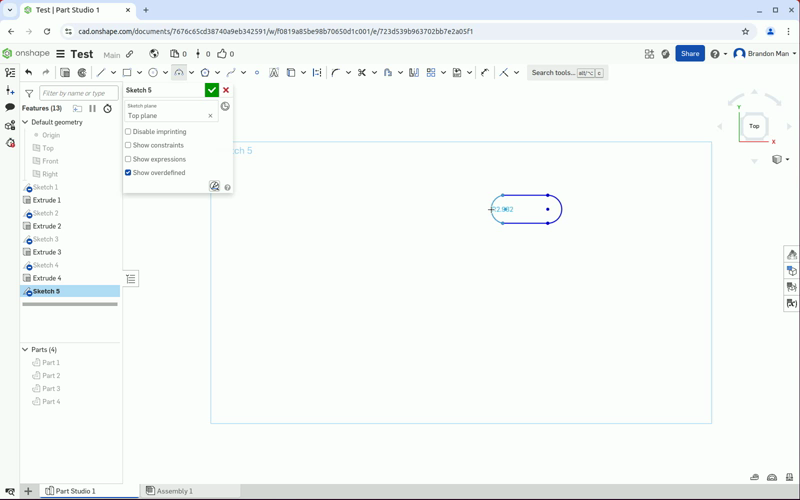
click(491, 209)
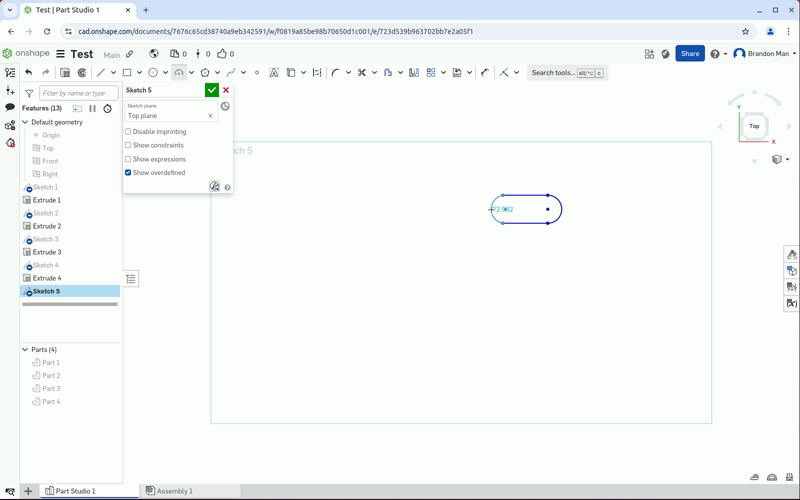
key_up(shift)
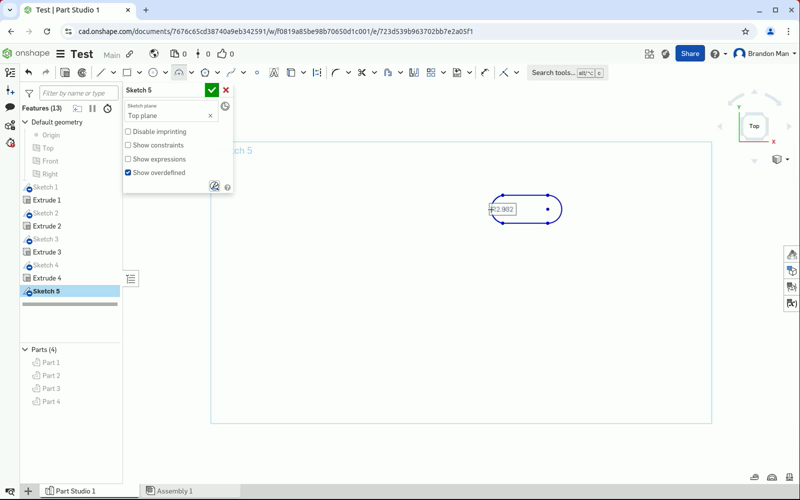
key(esc)
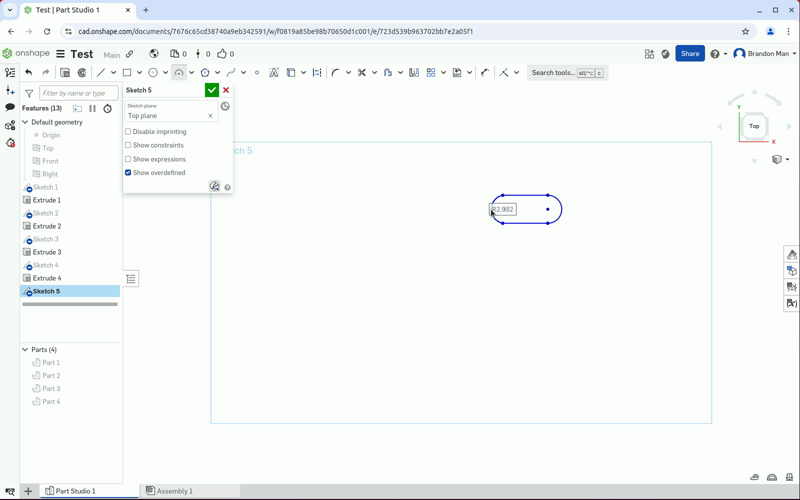
mouse_move(529, 220)
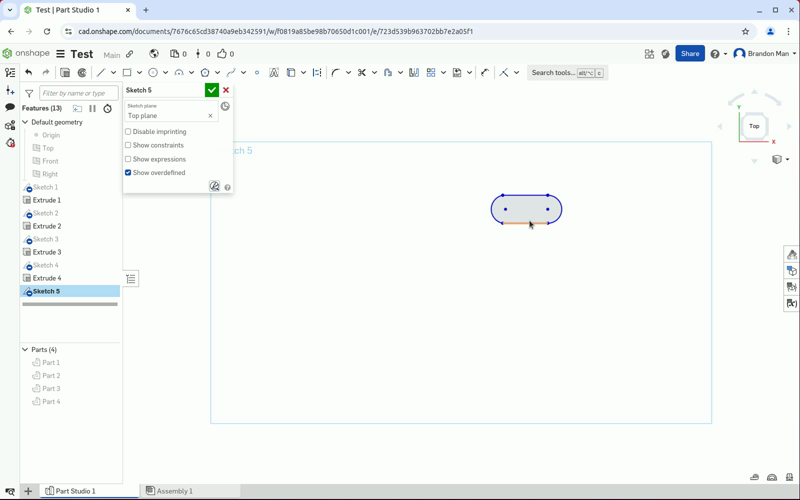
click(529, 220)
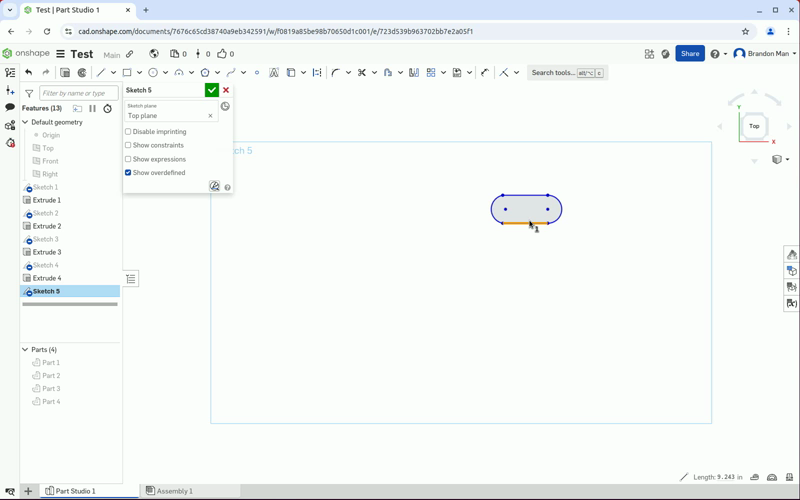
mouse_move(73, 352)
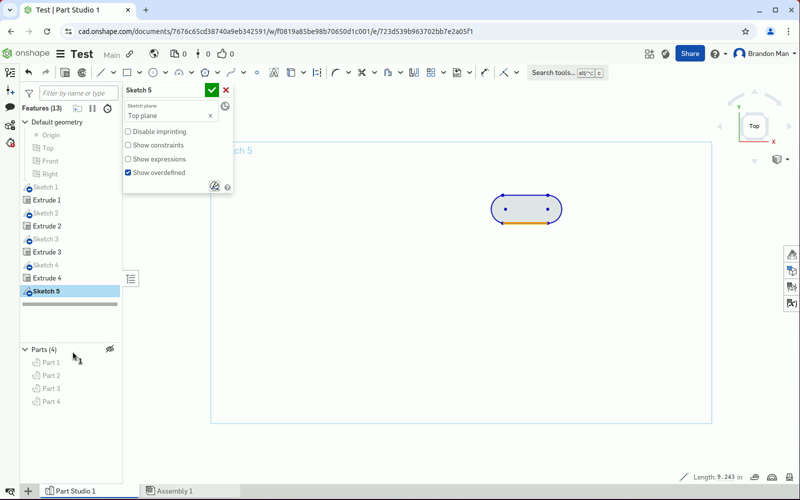
key(shift+y)
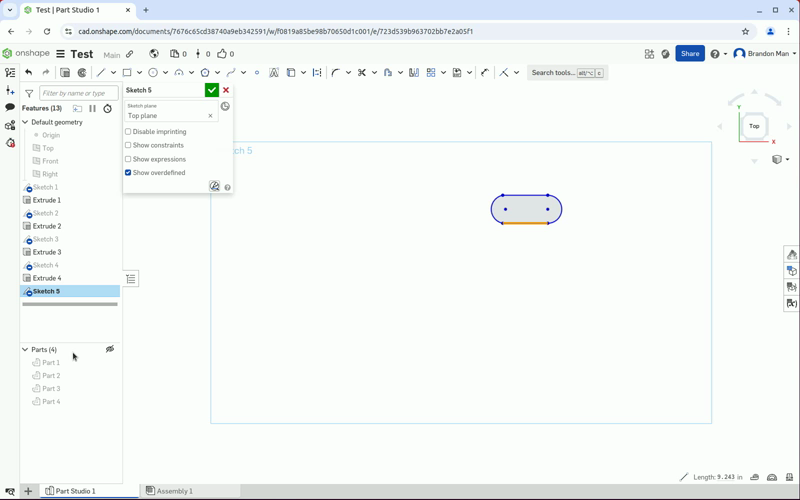
key(shift+e)
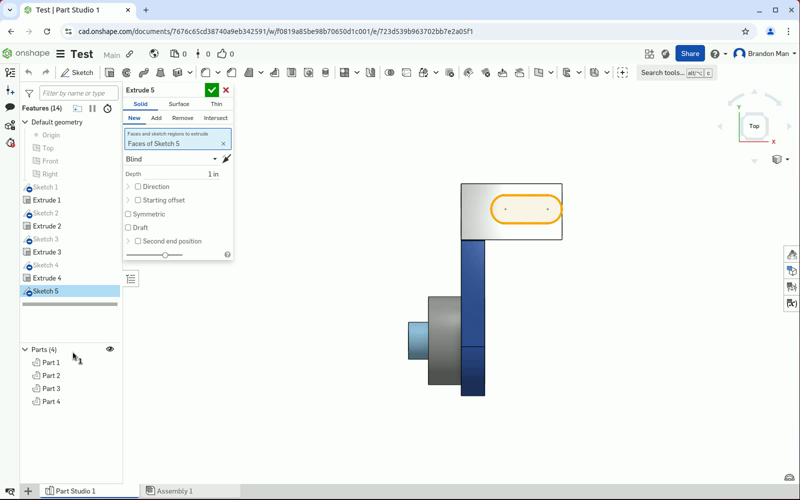
mouse_move(143, 106)
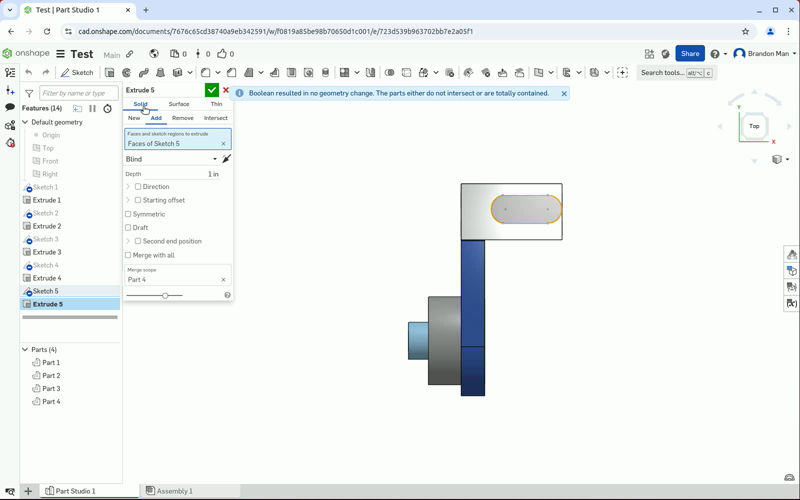
click(143, 106)
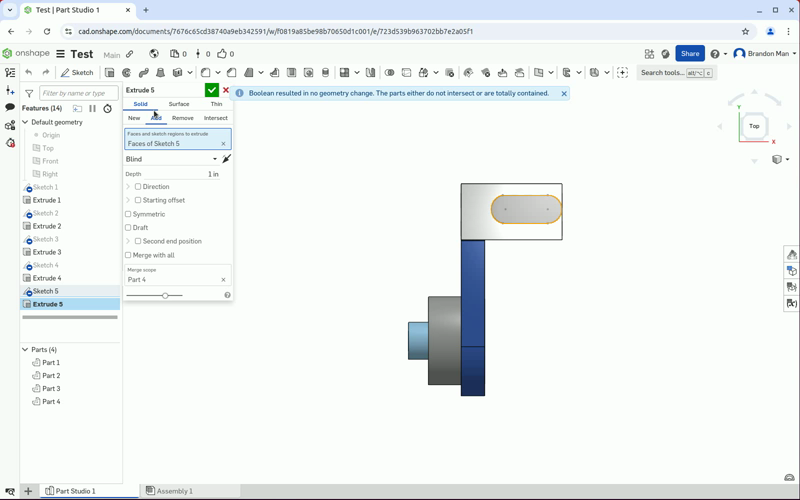
mouse_move(186, 120)
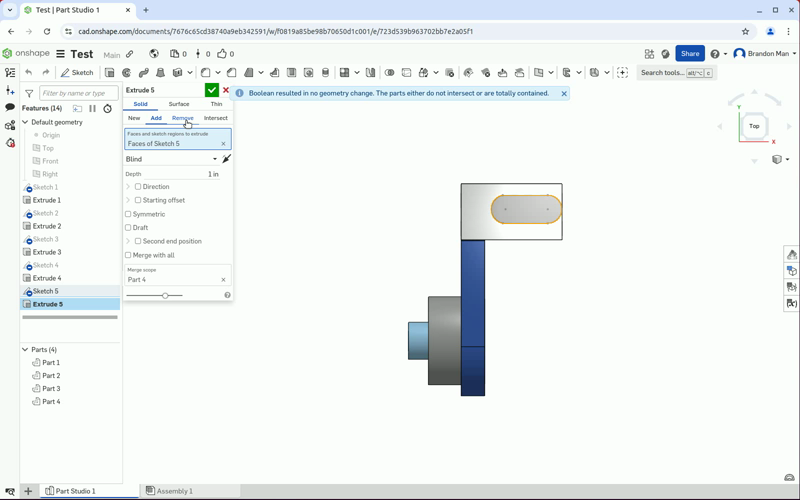
click(186, 120)
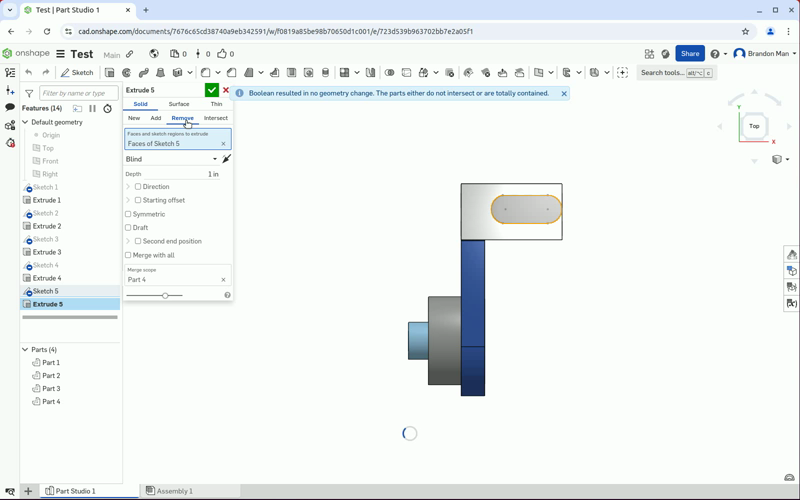
key(tab, 4)
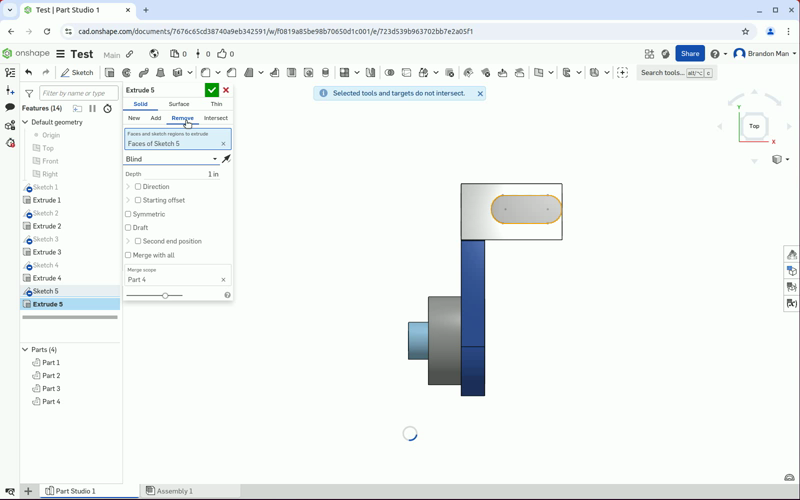
text(-12.998)
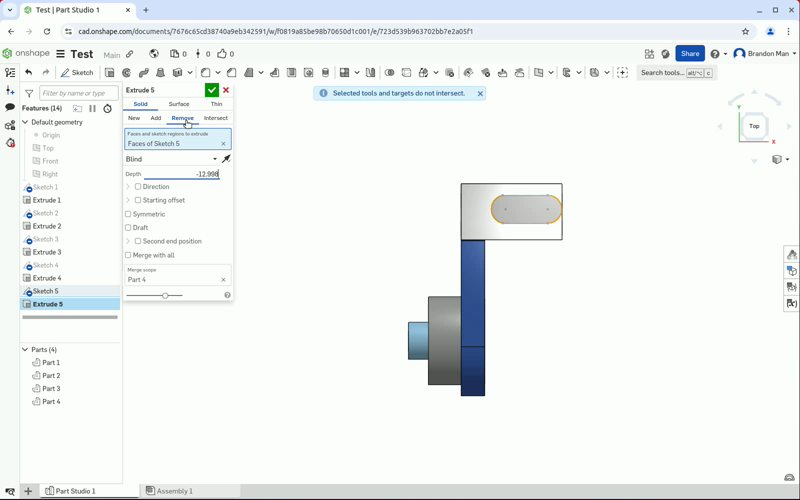
key(tab, 6)
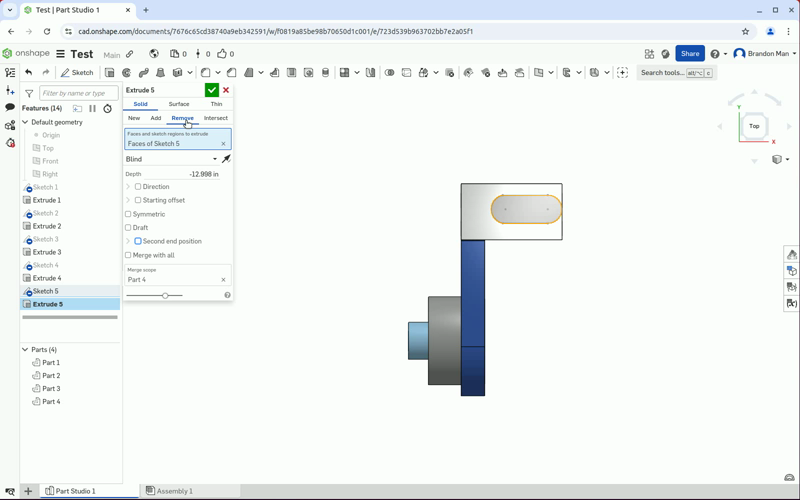
key(space)
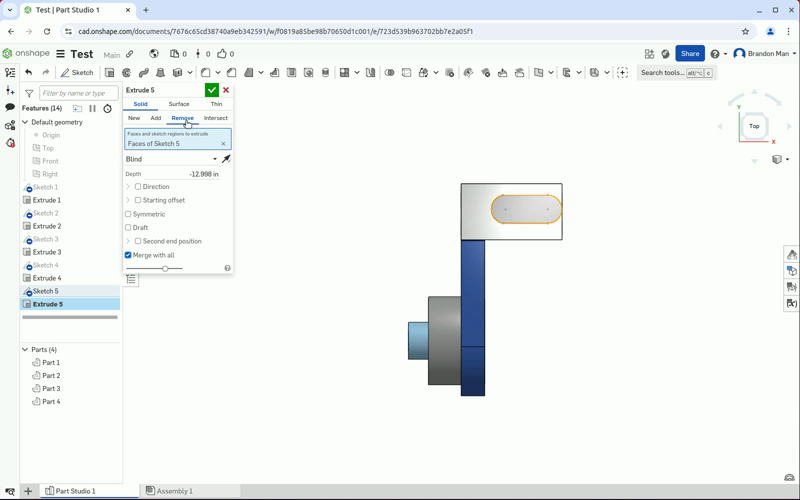
key(enter)
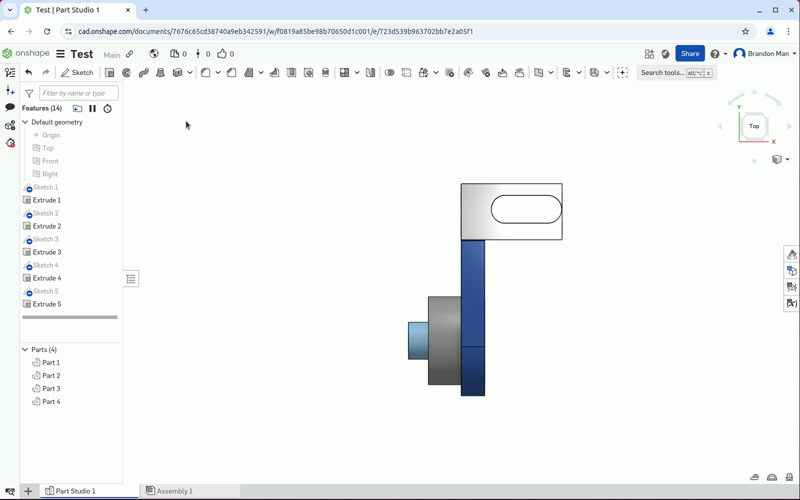
key(shift+h)
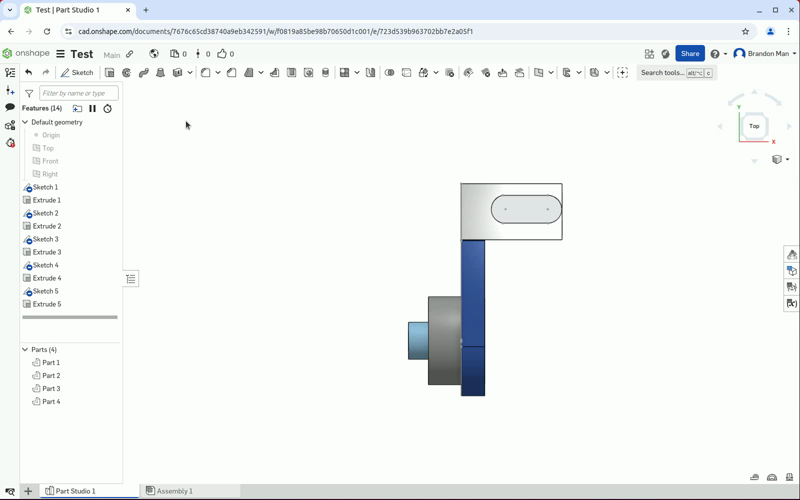
key(shift+h)
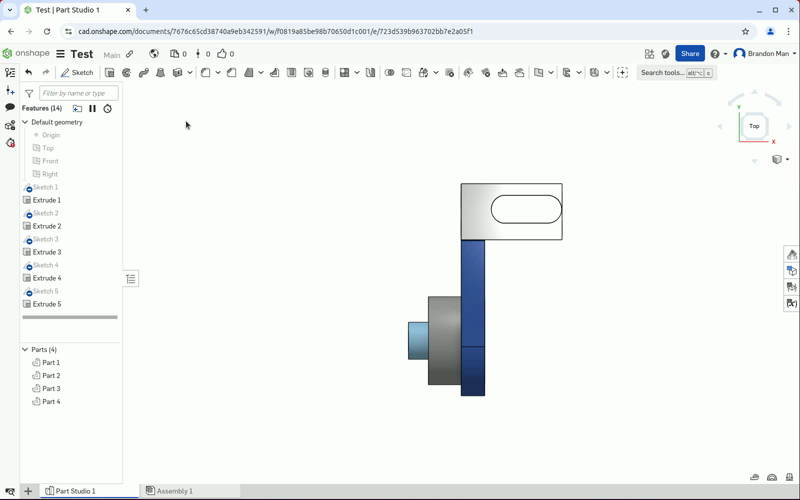
mouse_move(73, 189)
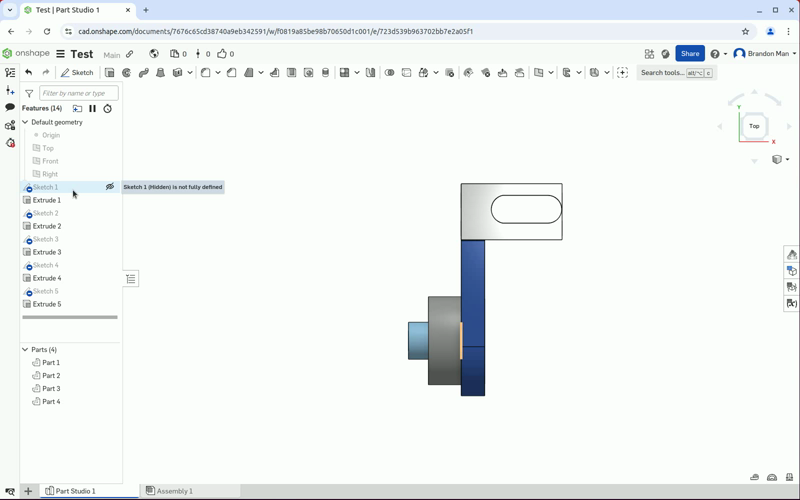
click(73, 189)
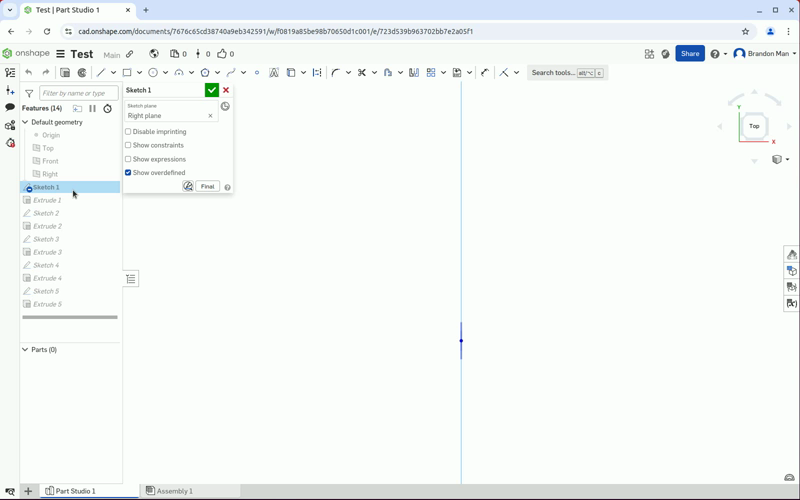
mouse_move(229, 92)
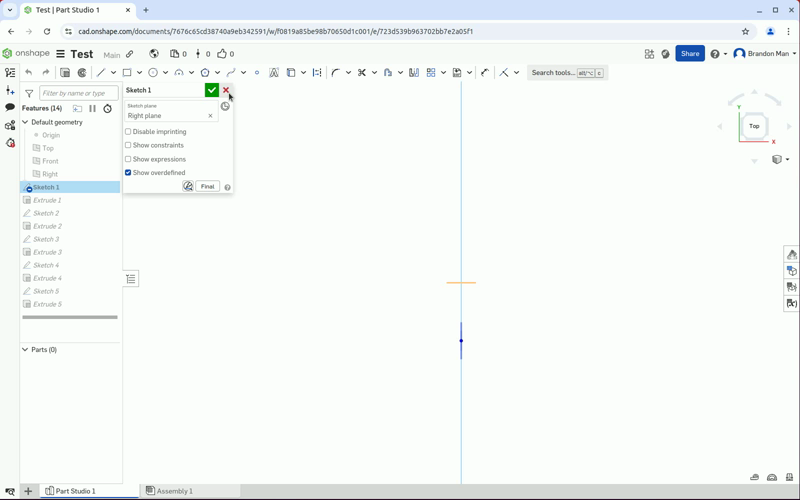
click(229, 92)
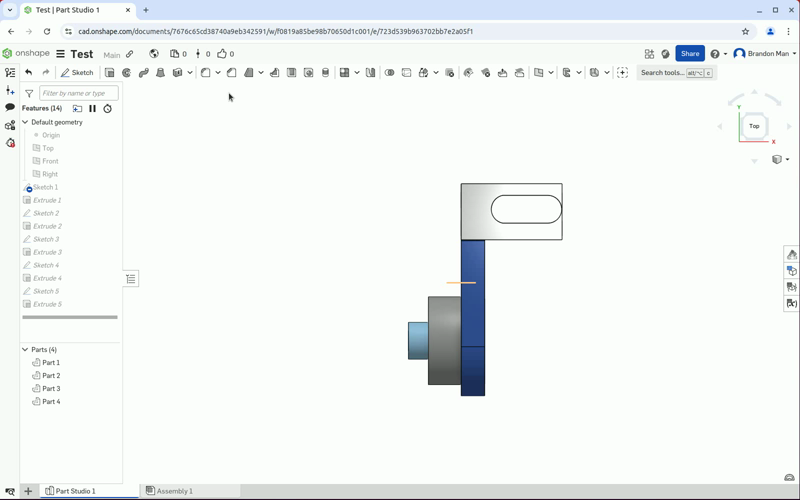
mouse_move(73, 352)
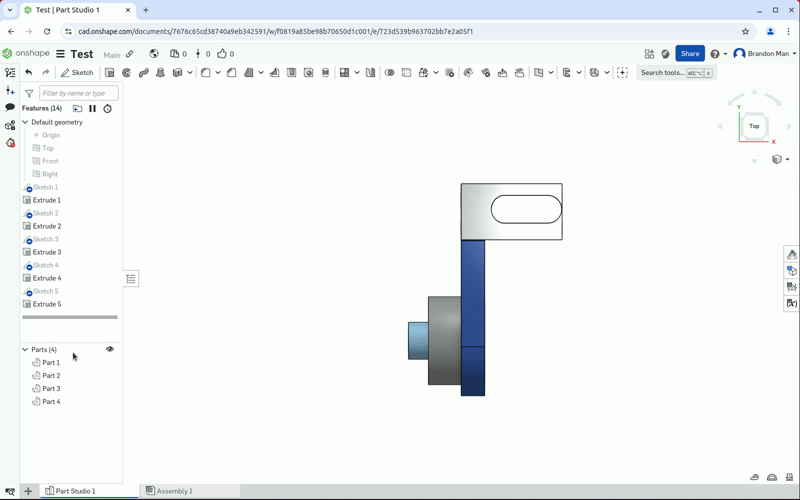
key(y)
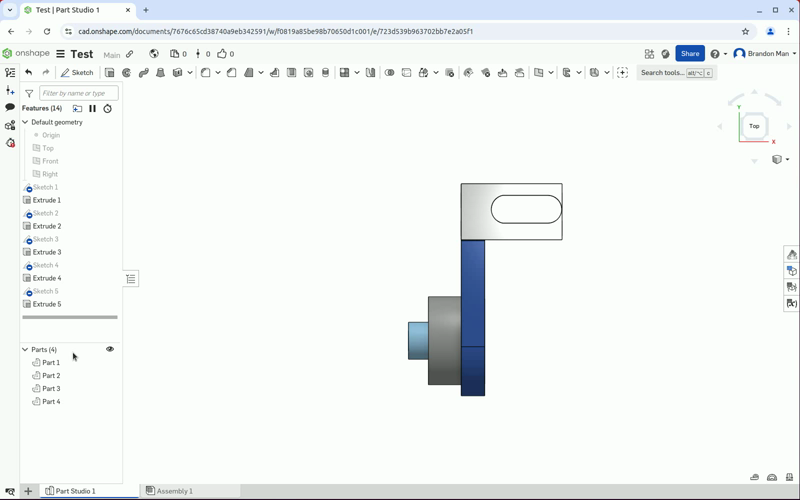
key(shift+p)
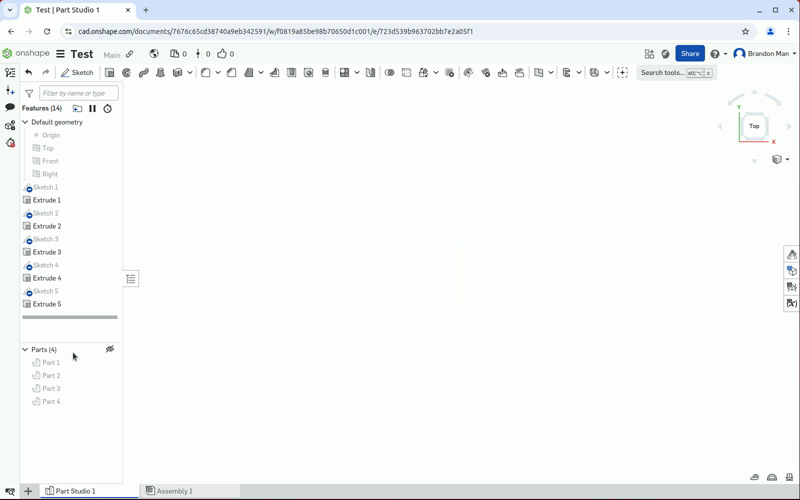
key(space)
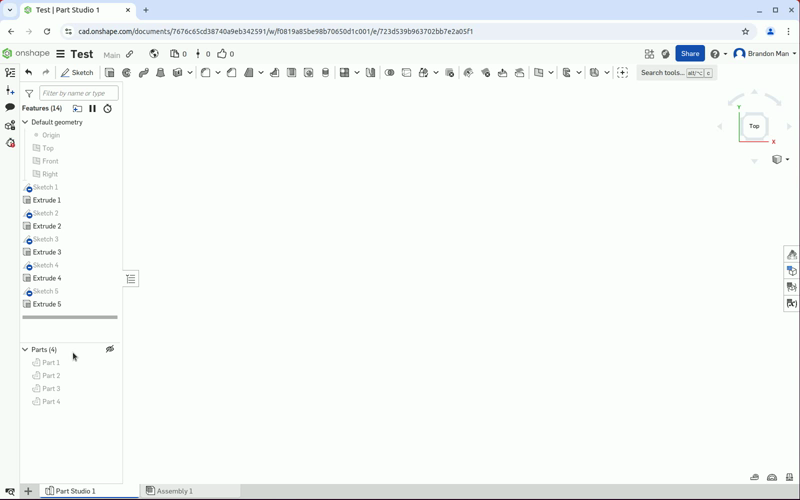
key_down(shift)
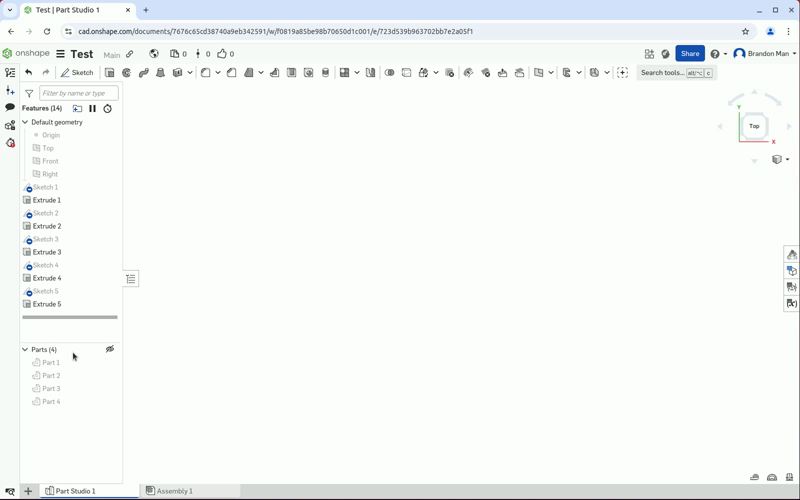
key(up)
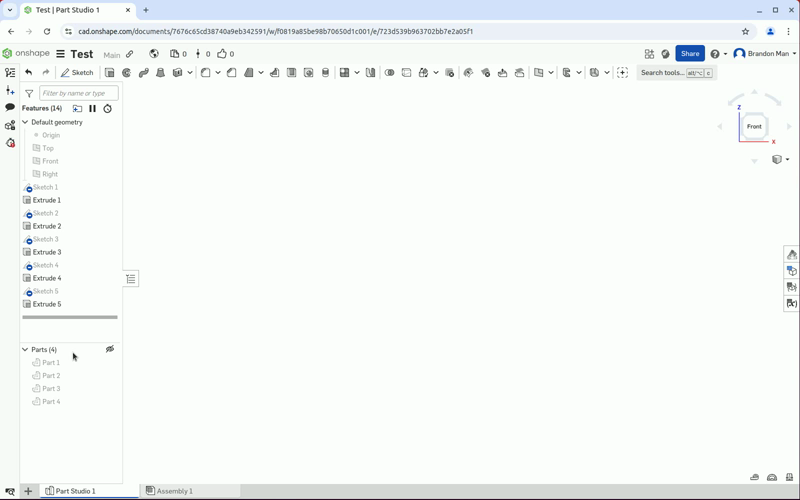
key_up(shift)
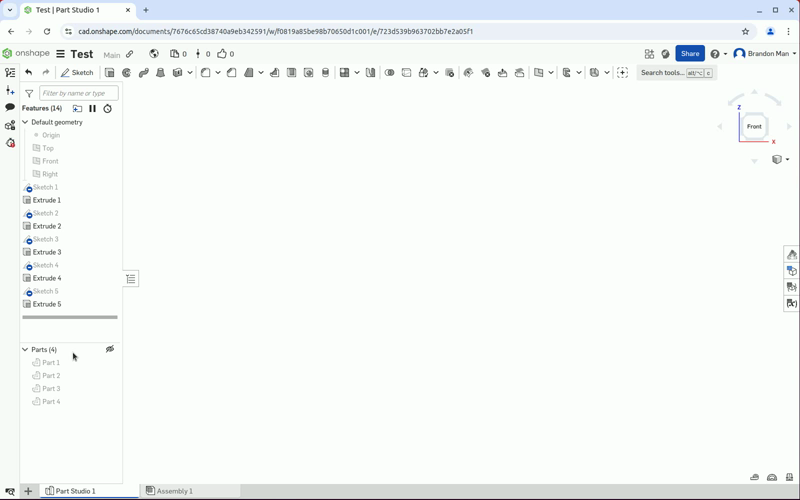
mouse_move(73, 352)
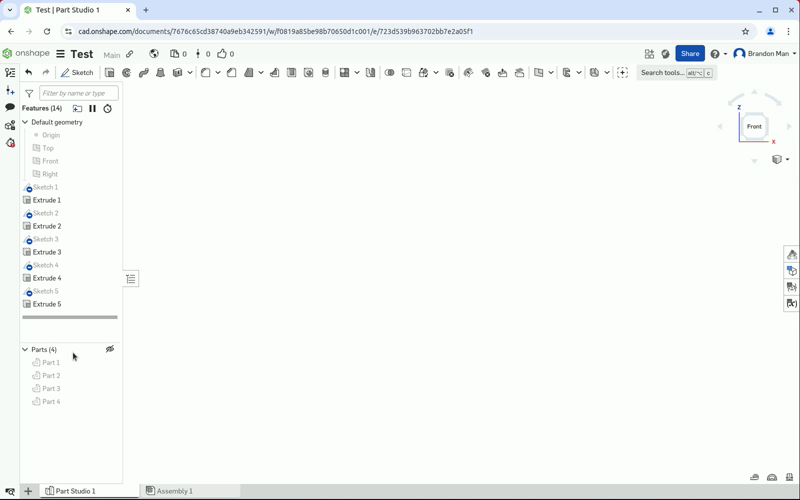
key(shift+y)
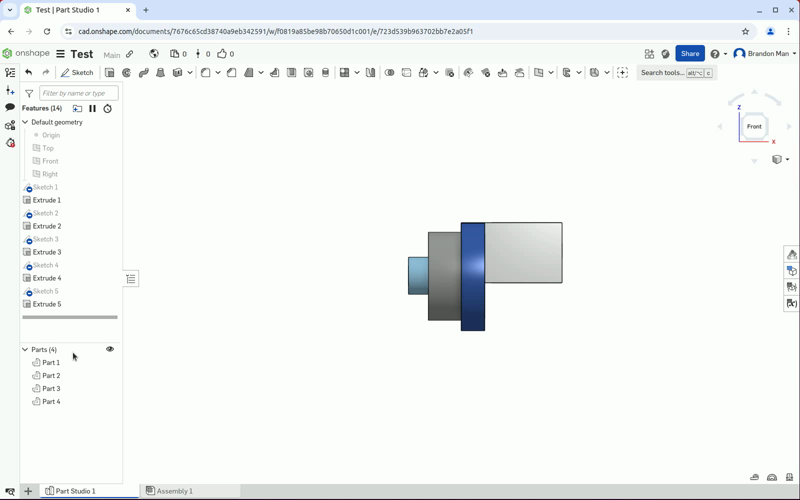
mouse_move(541, 75)
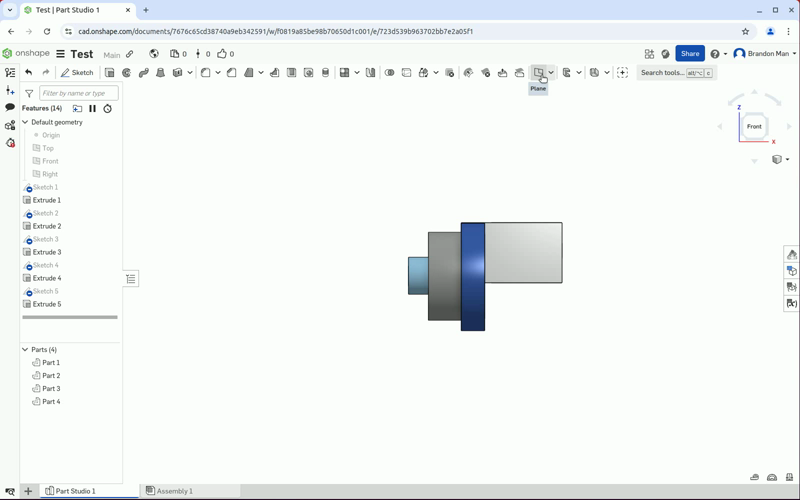
click(541, 75)
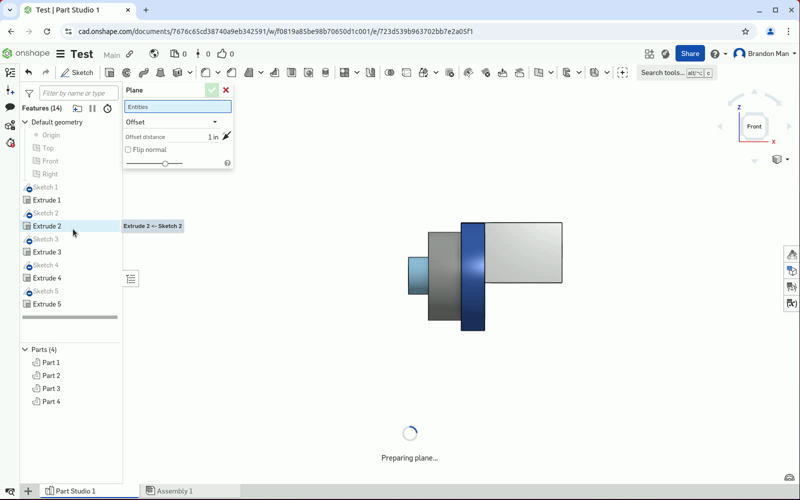
scroll(3)
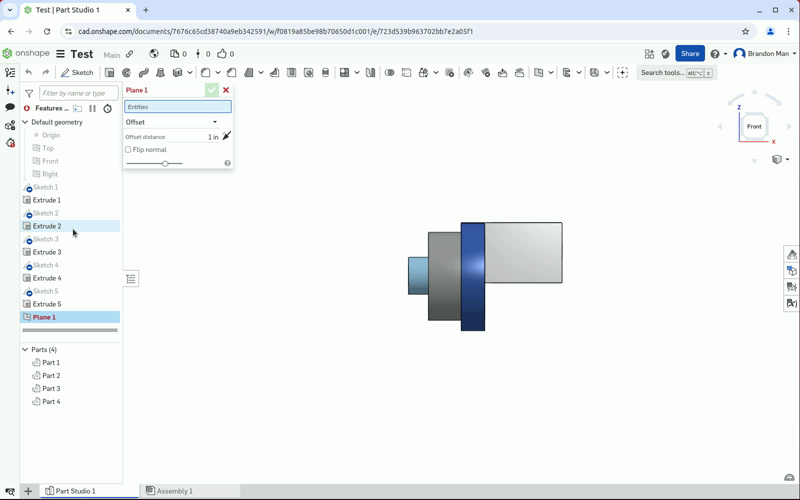
mouse_move(73, 163)
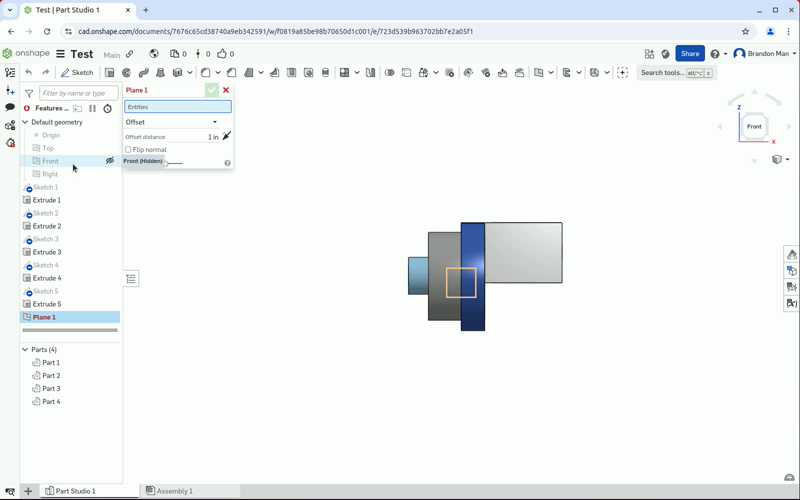
click(73, 163)
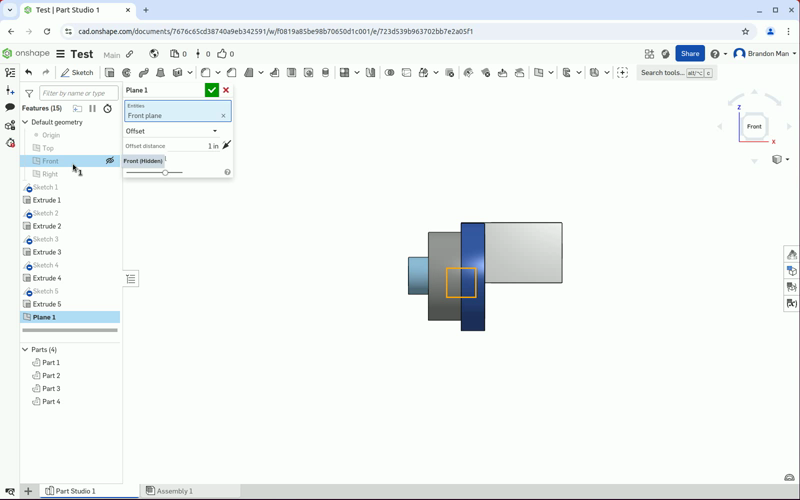
key(tab, 2)
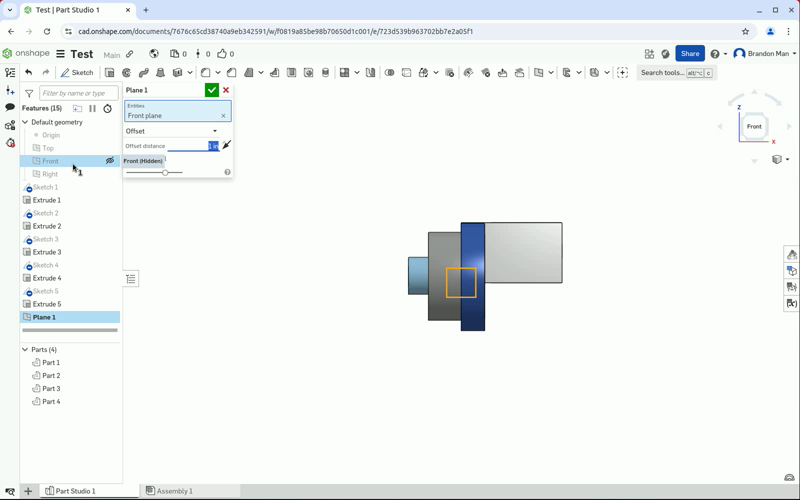
text(8.904)
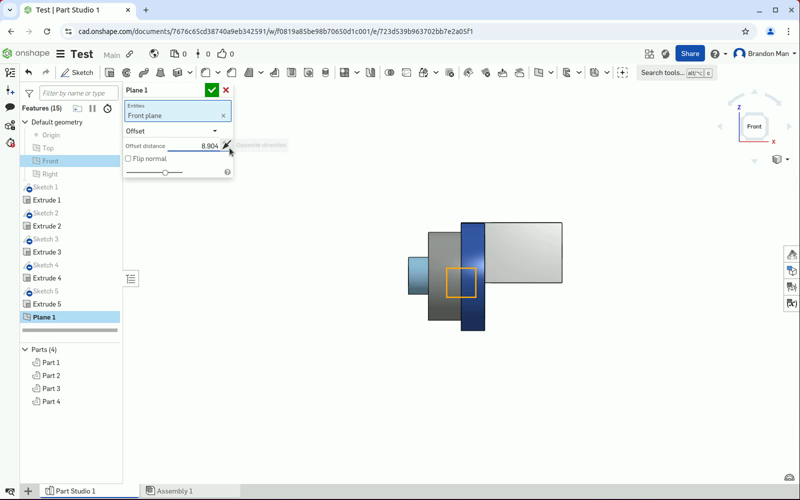
mouse_move(229, 147)
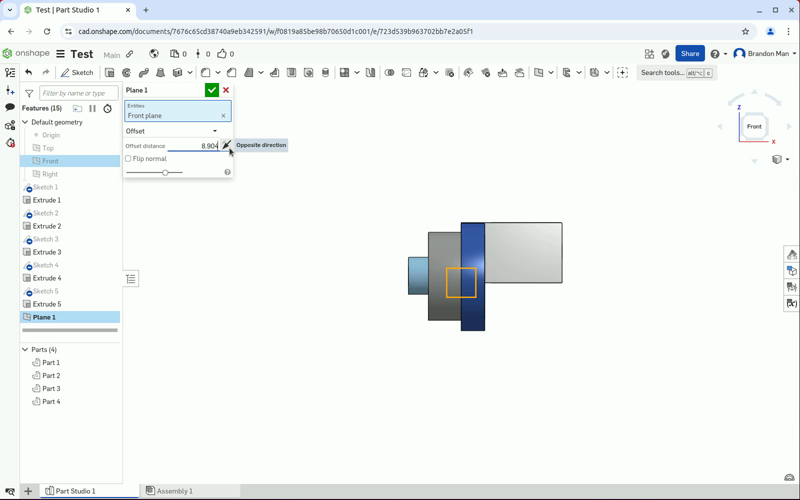
click(229, 147)
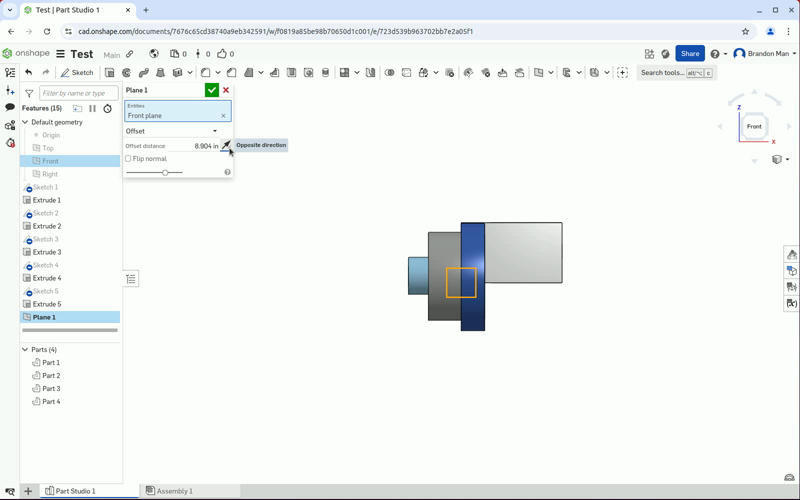
key(enter, 2)
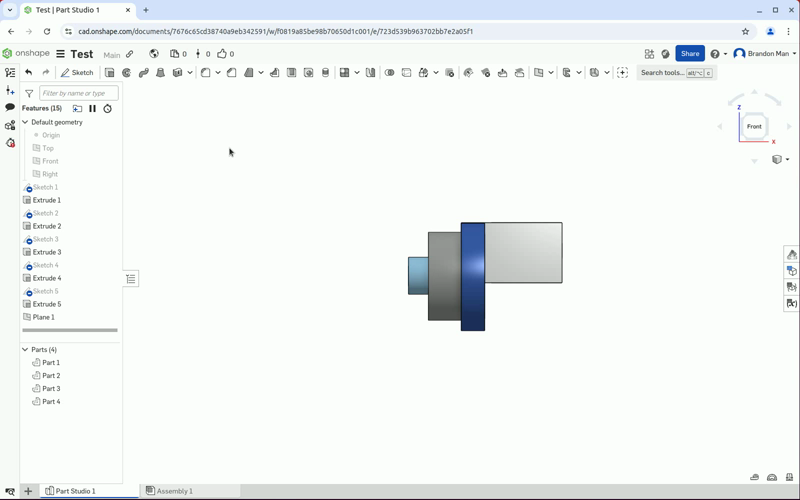
key(shift+s)
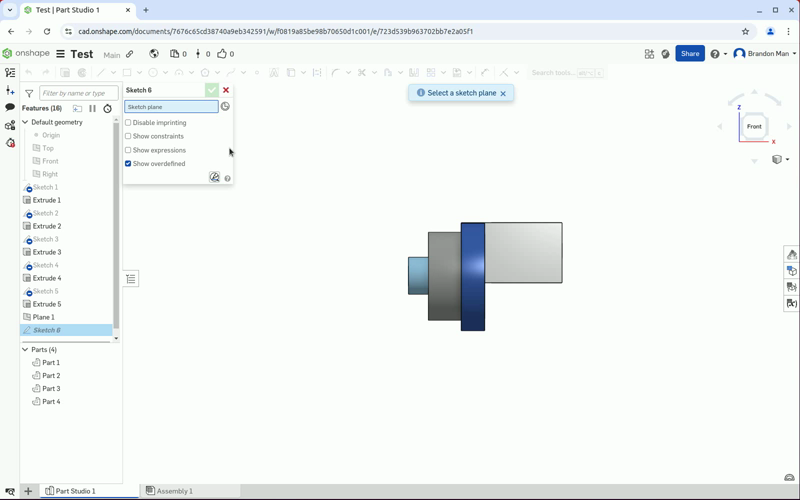
mouse_move(69, 319)
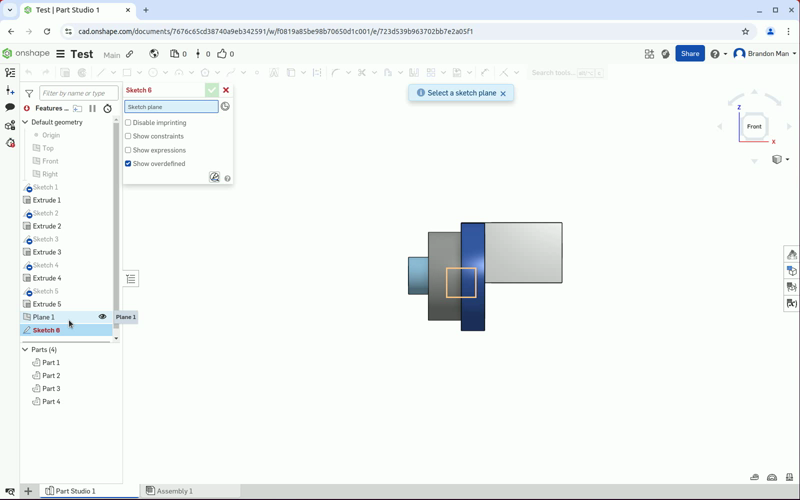
click(69, 319)
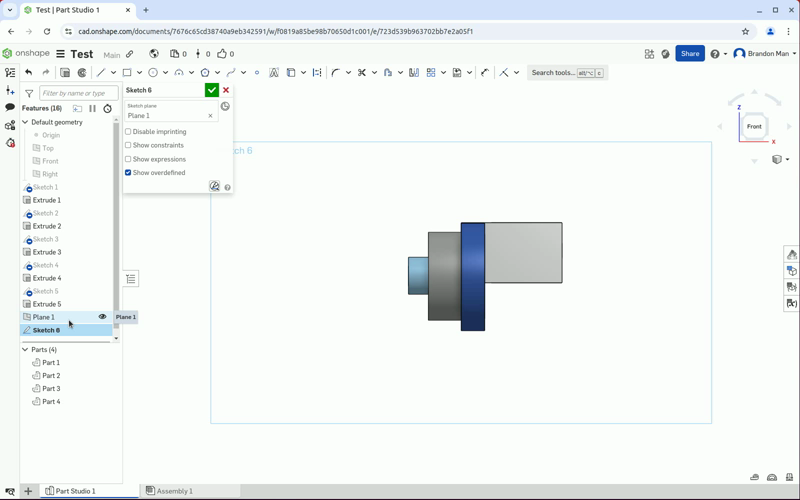
mouse_move(73, 352)
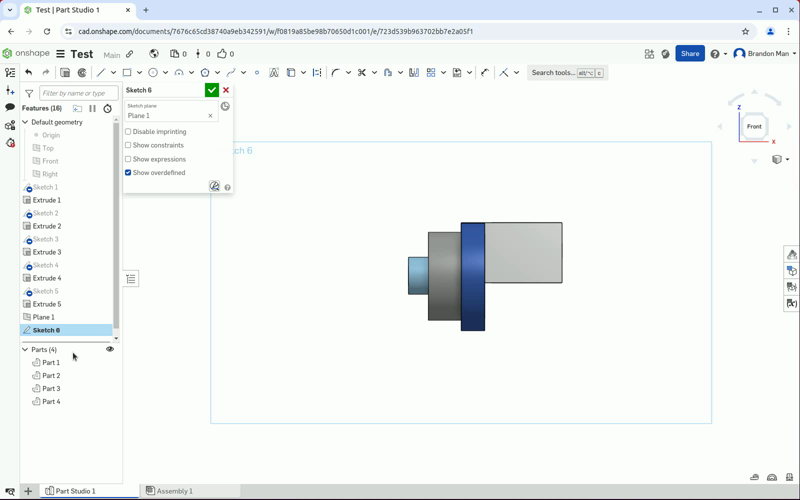
key(y)
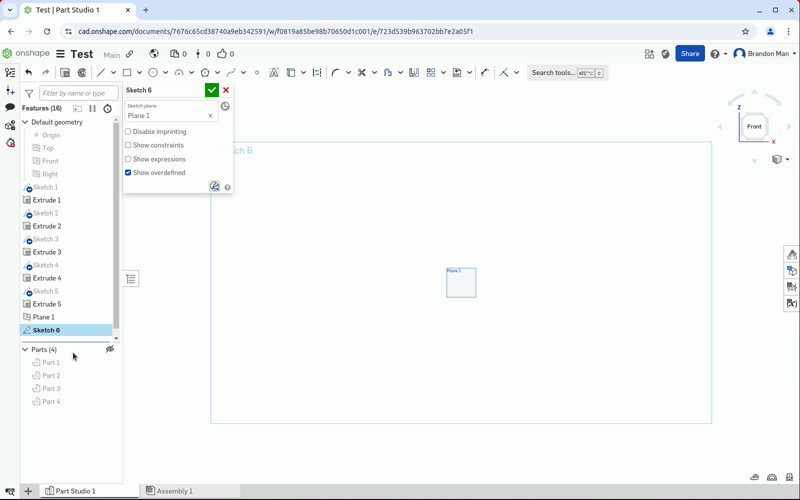
key(l)
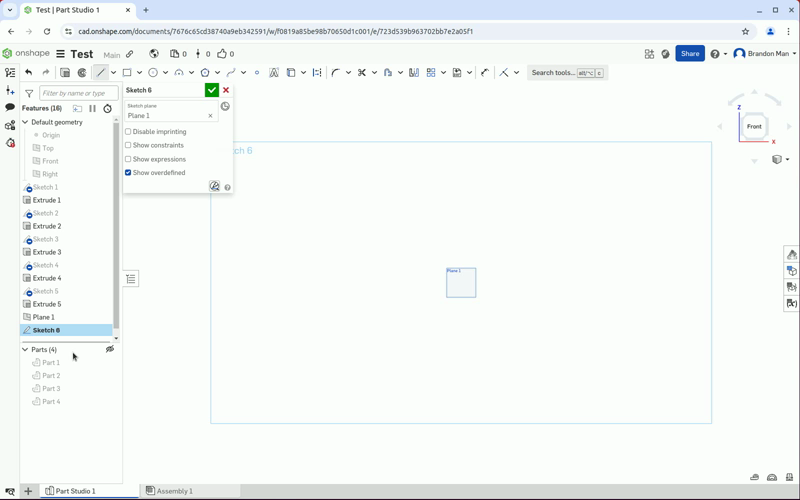
key_down(shift)
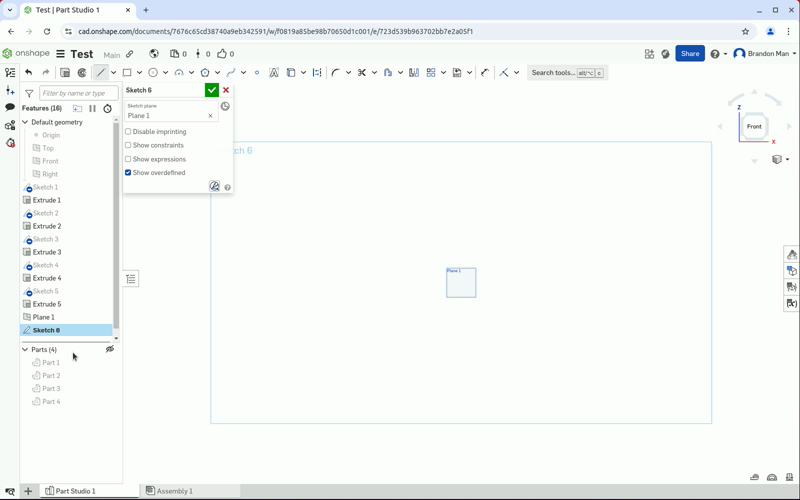
mouse_move(489, 270)
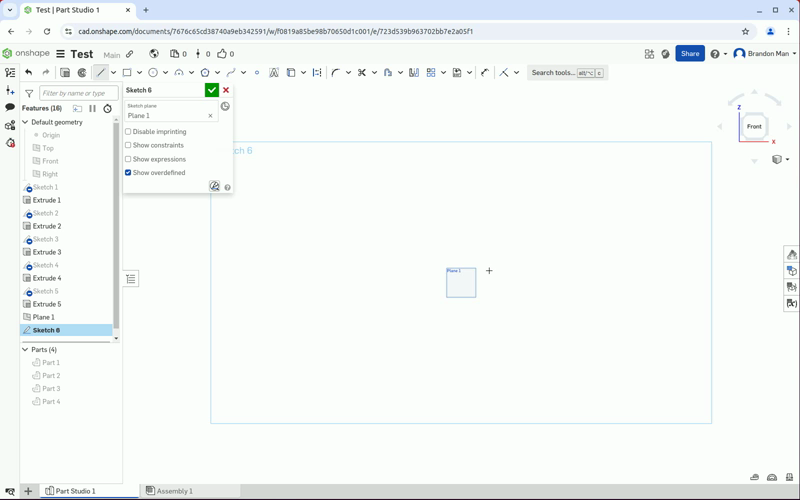
click(489, 270)
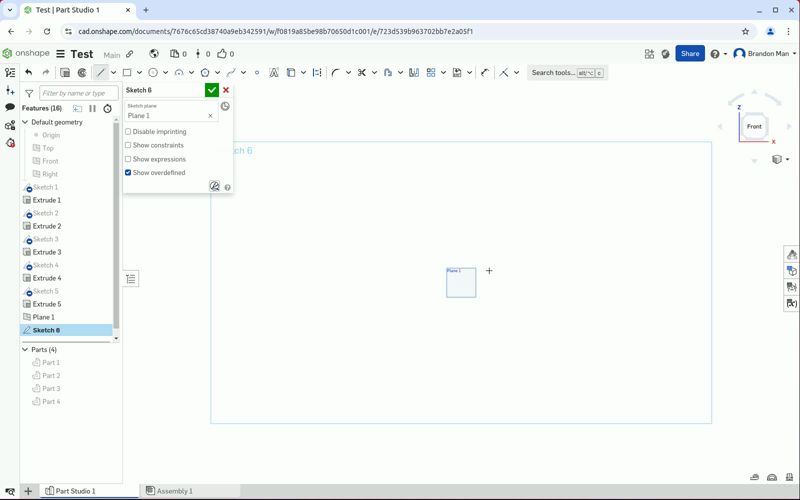
key_up(shift)
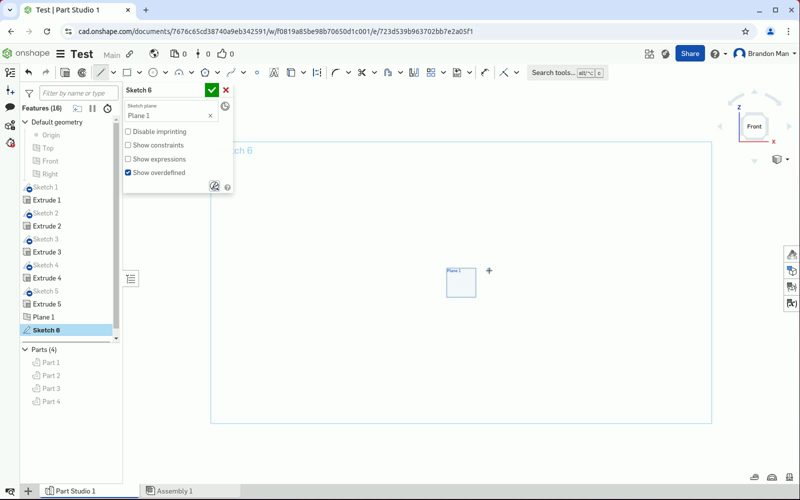
key_down(shift)
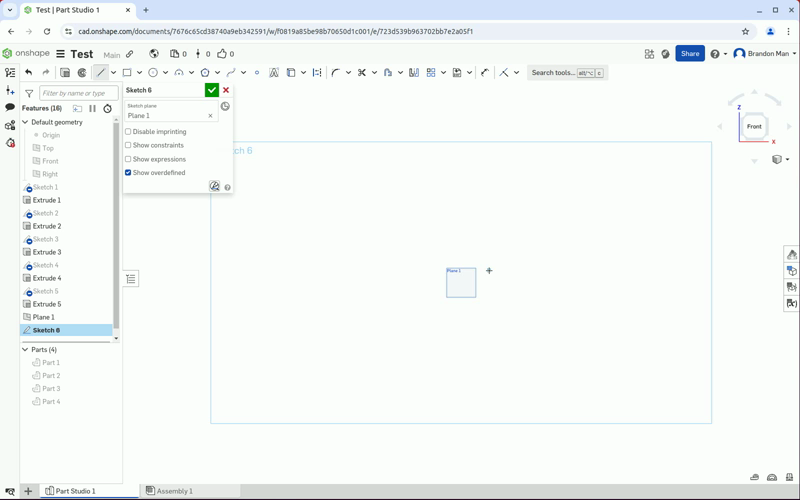
mouse_move(553, 270)
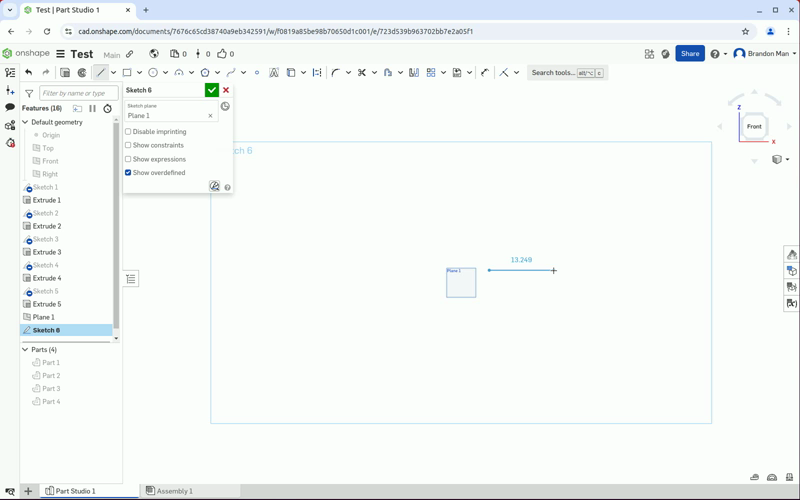
click(553, 270)
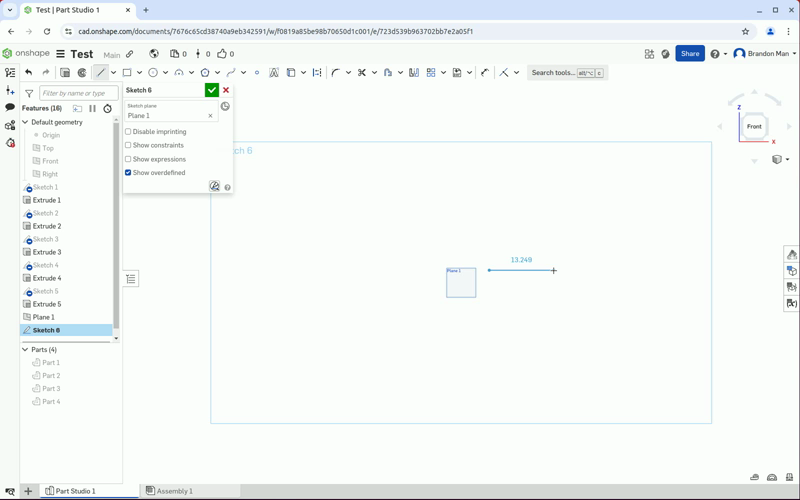
key_up(shift)
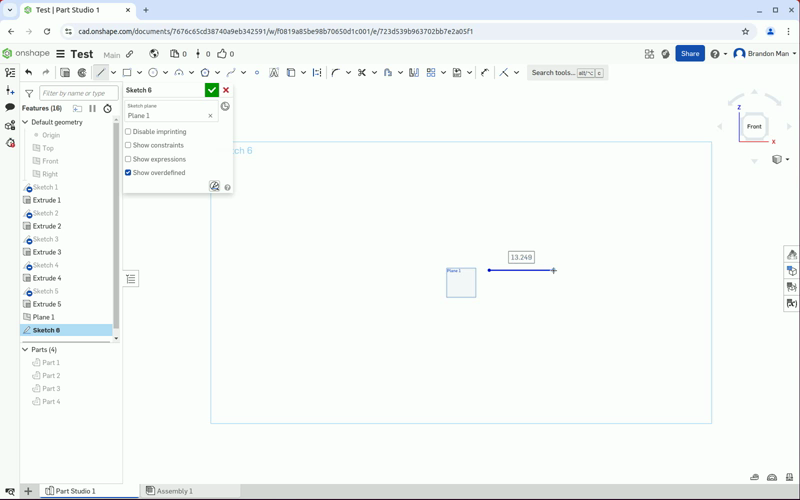
key_down(shift)
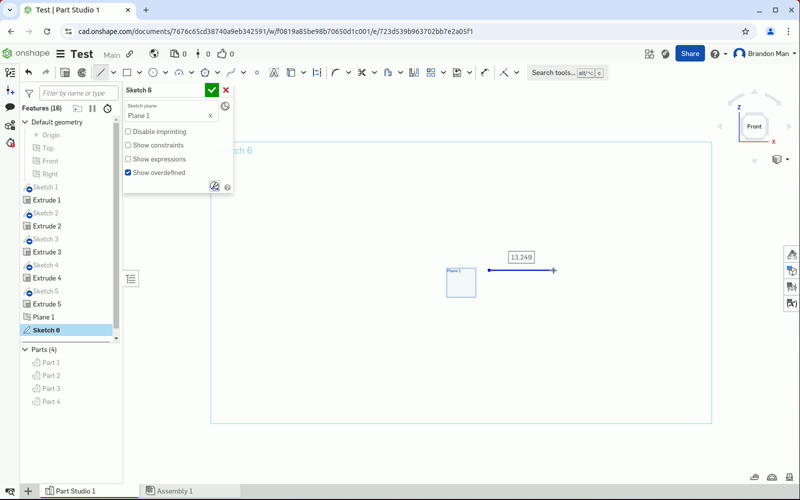
mouse_move(583, 270)
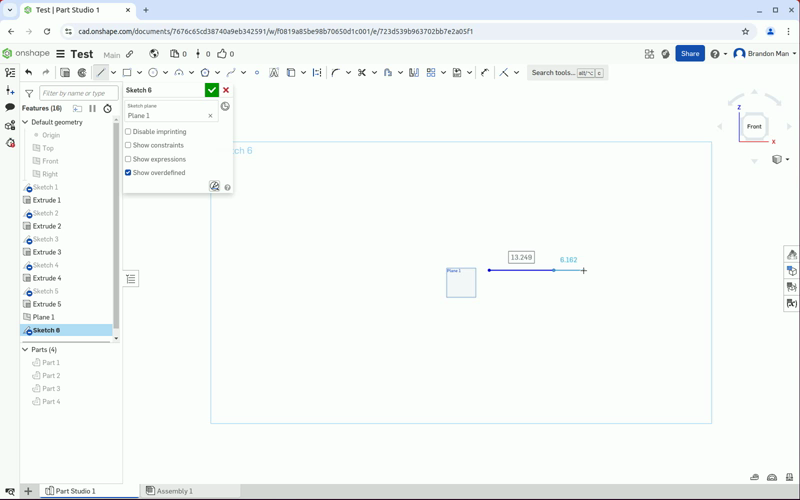
mouse_move(553, 238)
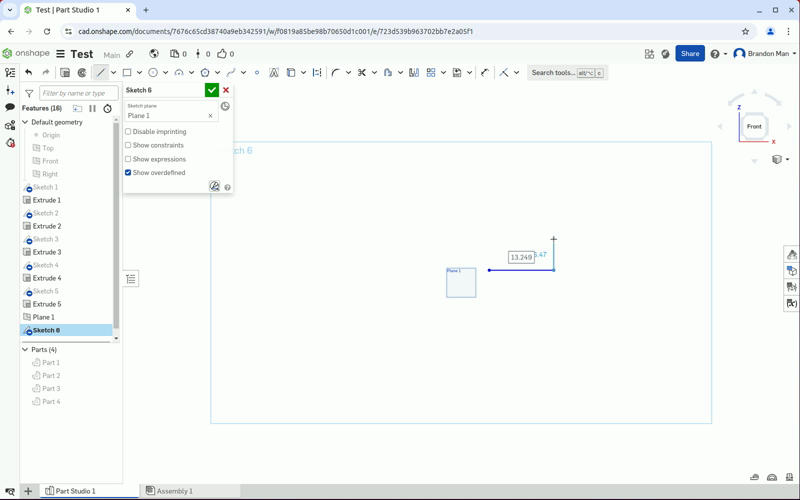
click(553, 238)
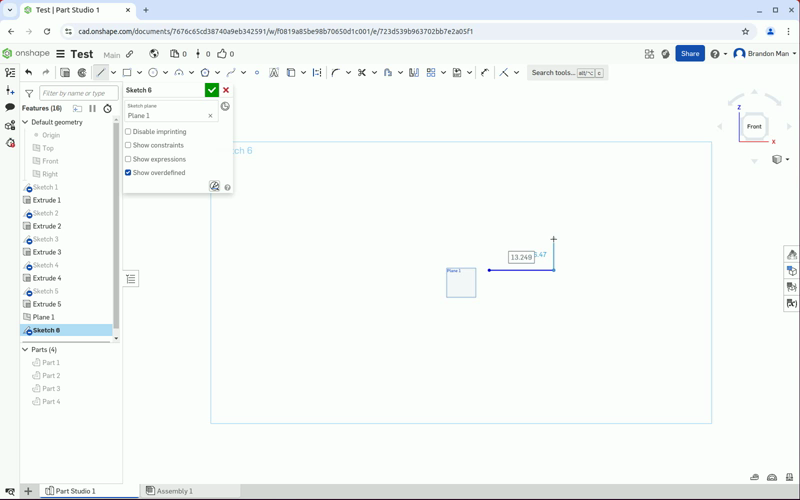
key_up(shift)
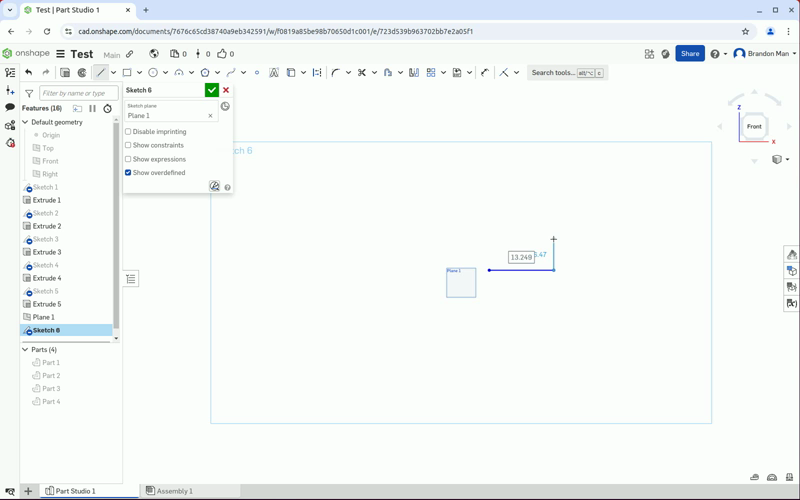
key_down(shift)
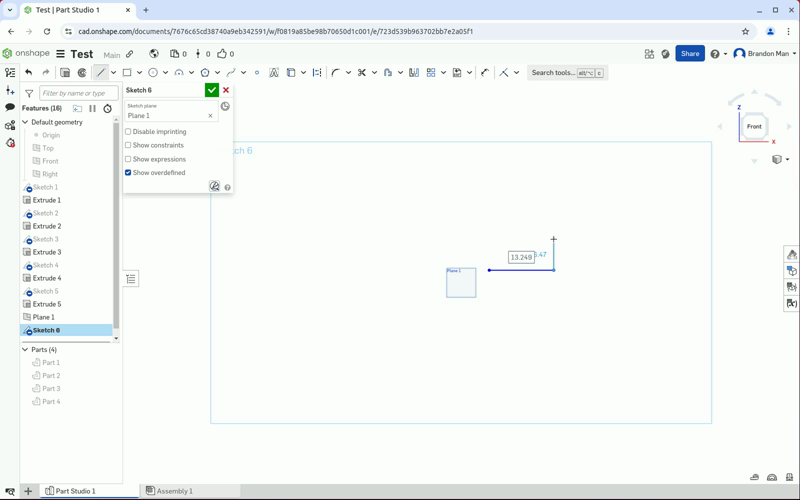
mouse_move(489, 238)
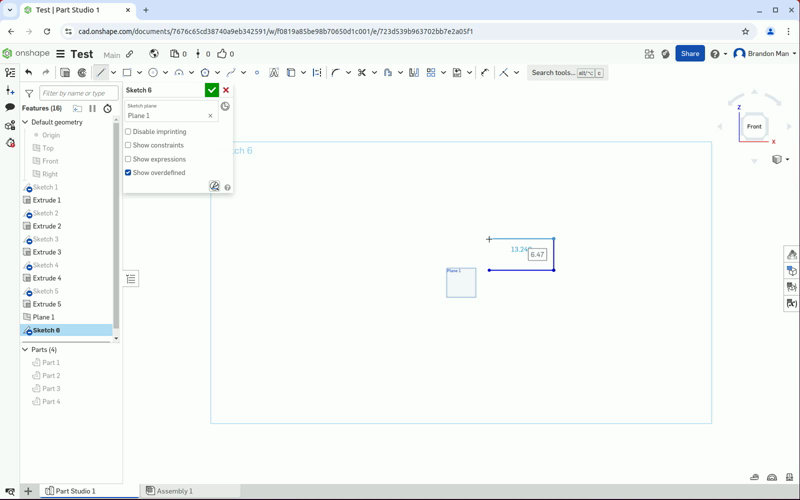
click(489, 238)
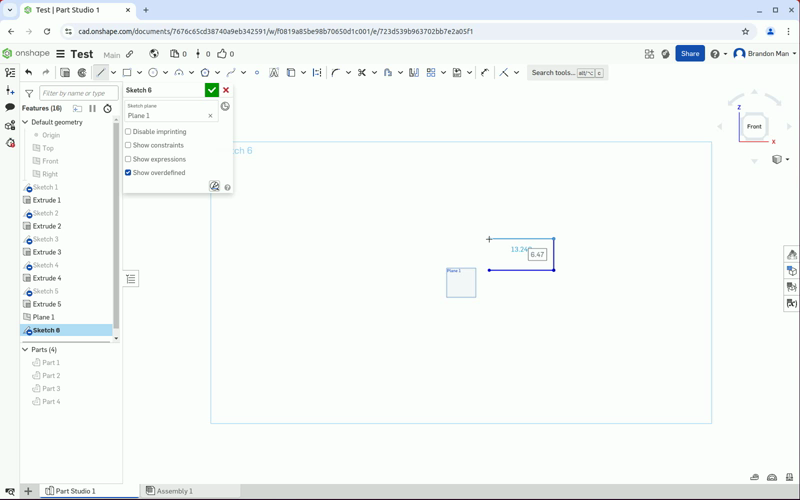
key_up(shift)
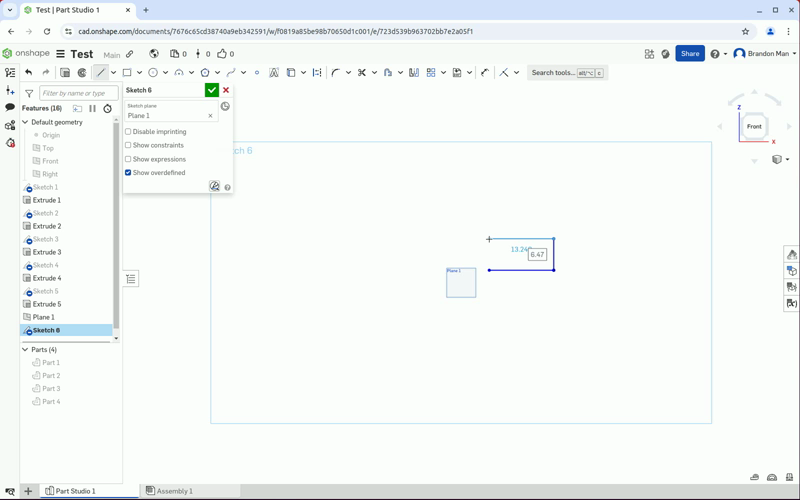
mouse_move(519, 238)
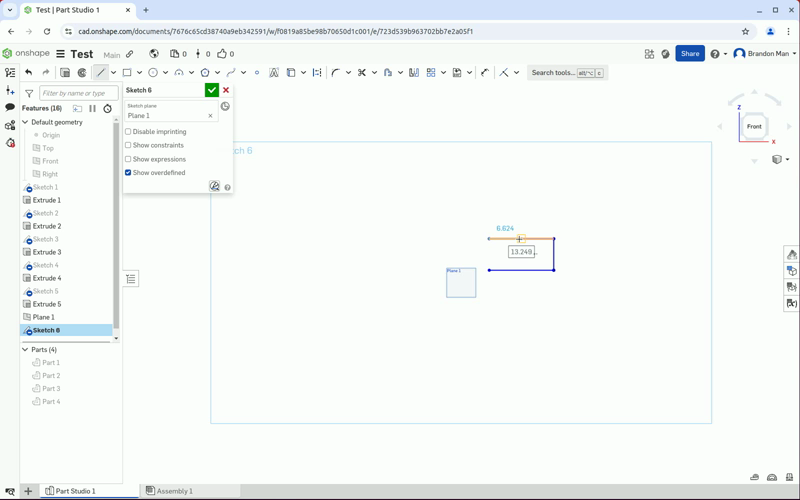
key_down(shift)
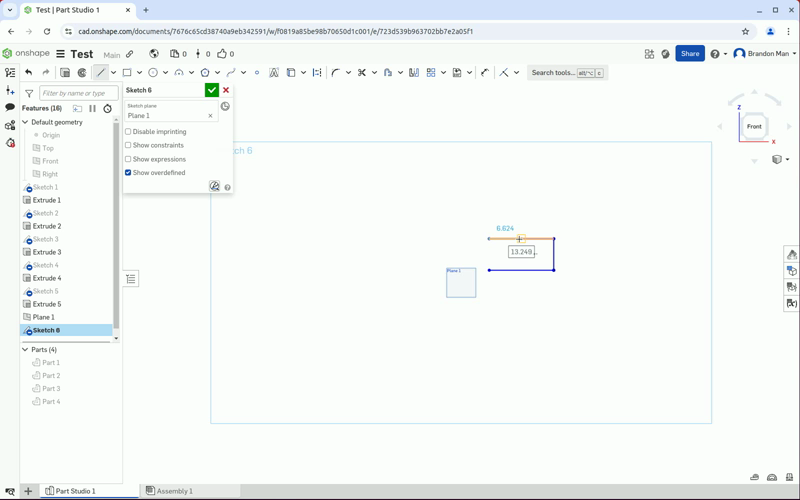
mouse_move(489, 270)
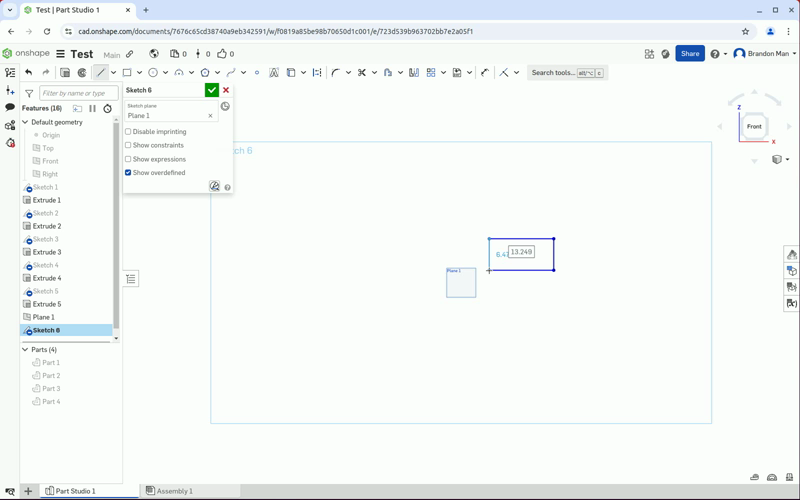
key_up(shift)
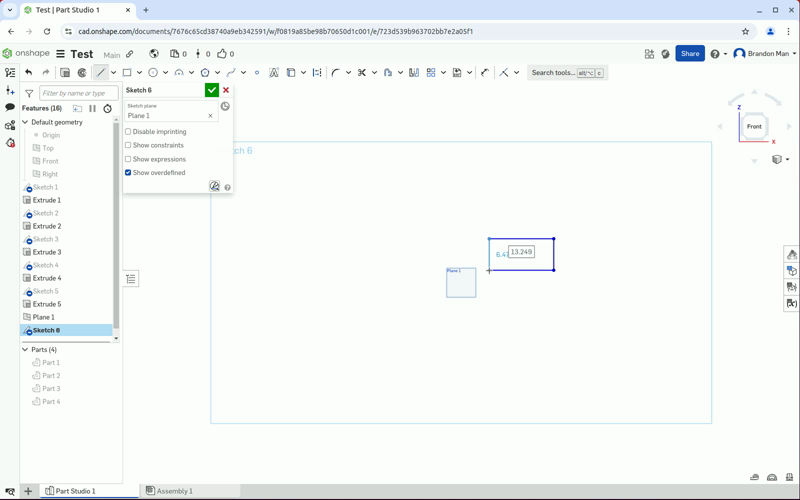
click(489, 270)
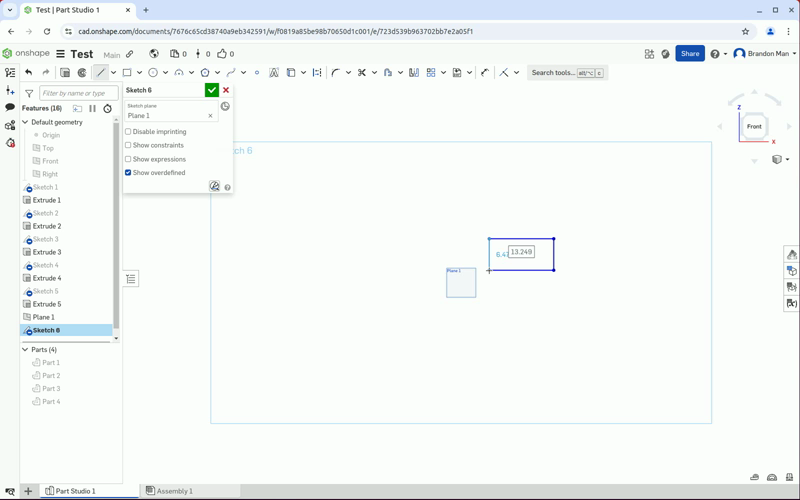
key(esc)
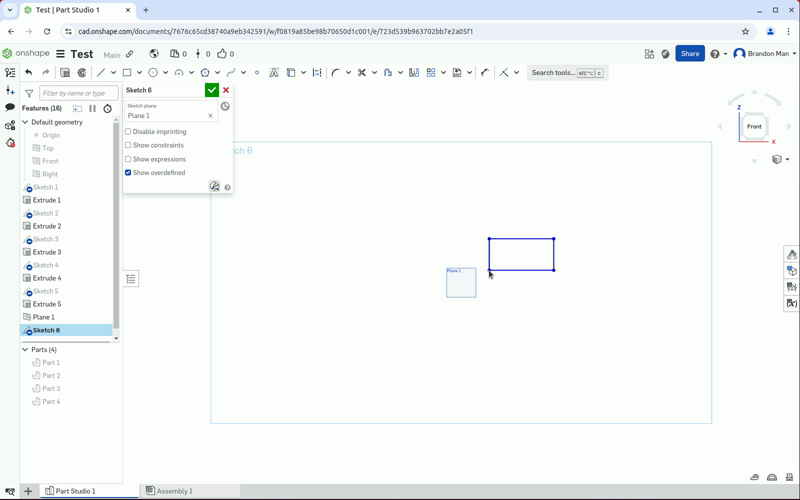
mouse_move(534, 246)
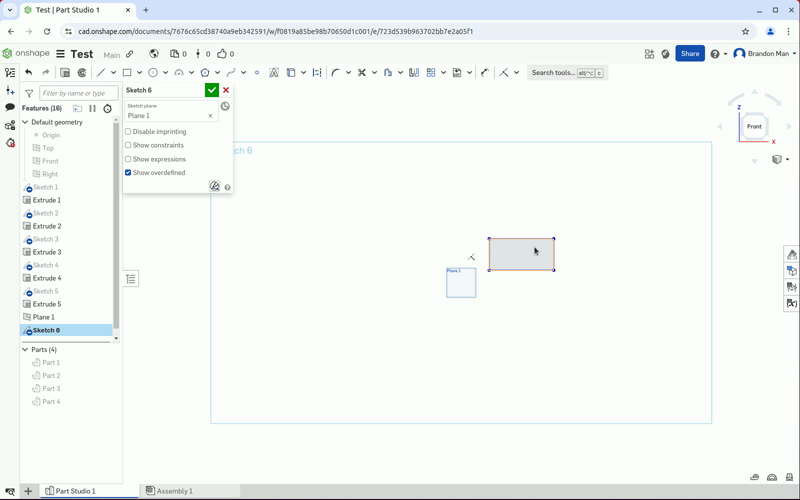
click(534, 246)
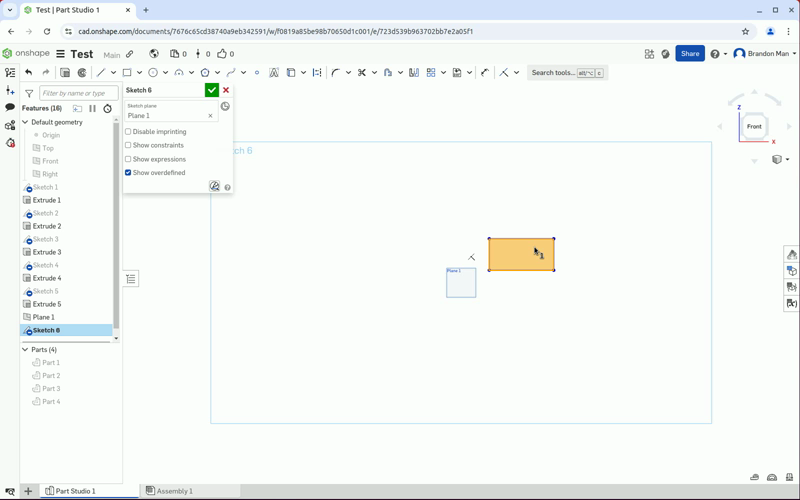
mouse_move(73, 352)
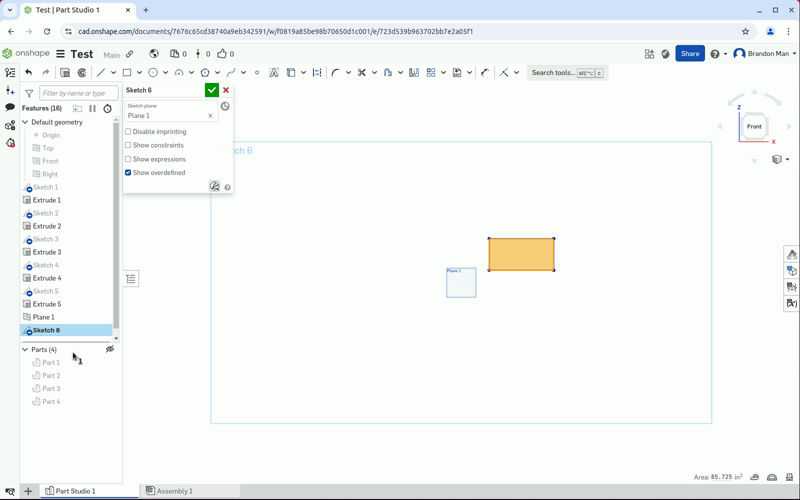
key(shift+y)
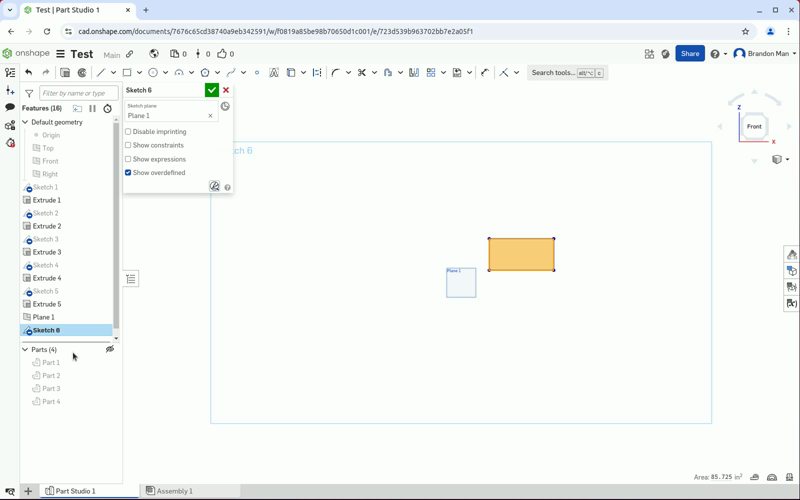
key(shift+e)
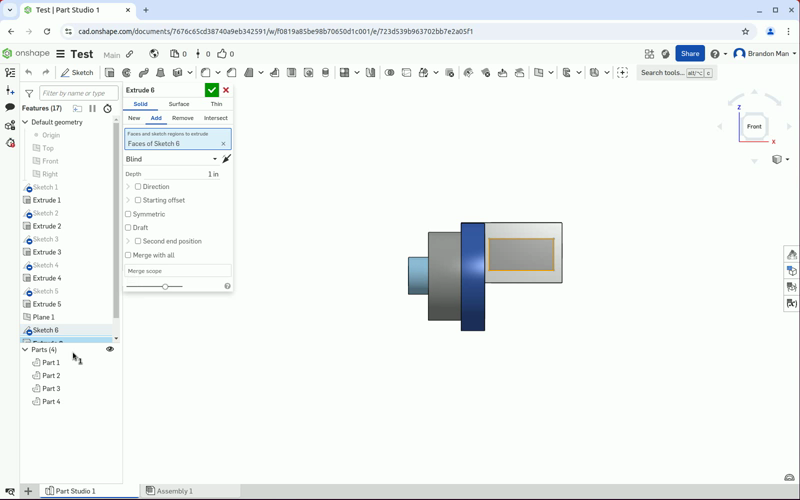
mouse_move(143, 106)
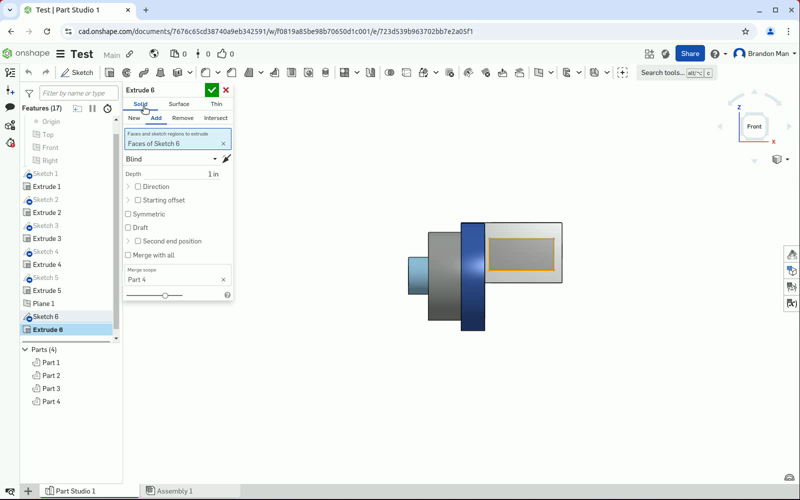
click(143, 106)
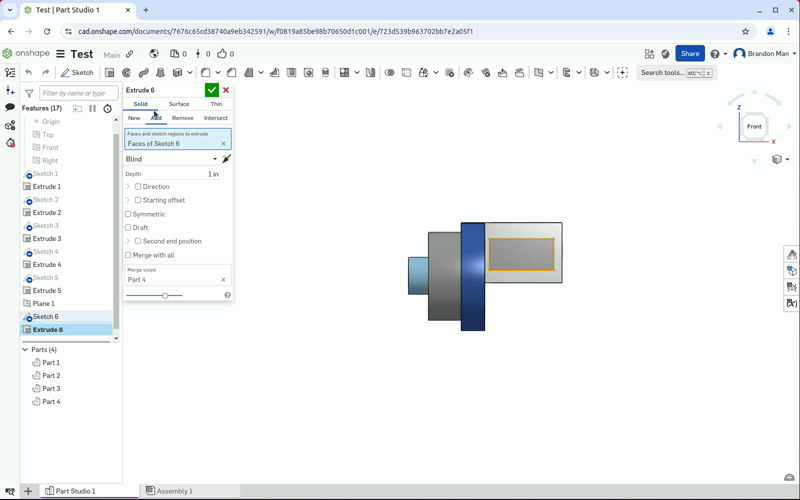
mouse_move(186, 120)
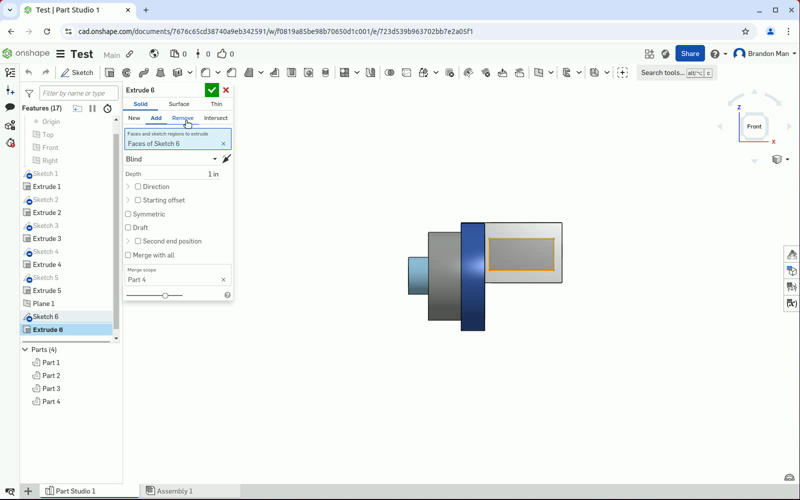
click(186, 120)
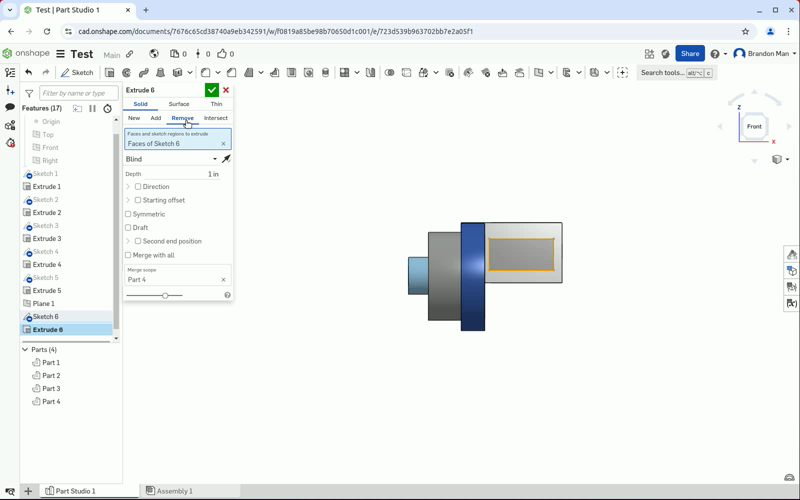
key(tab, 4)
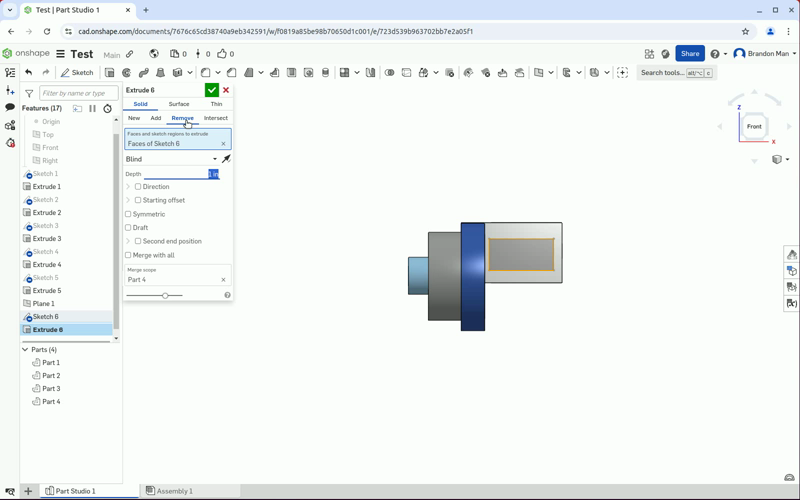
text(14.443)
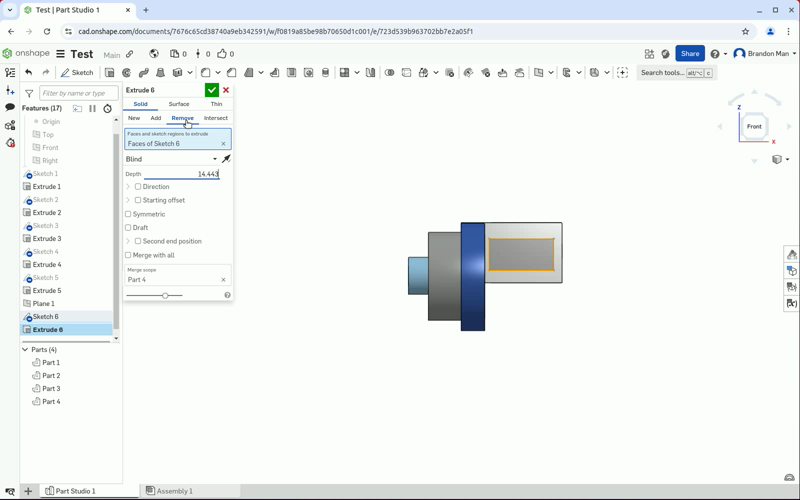
key(tab, 6)
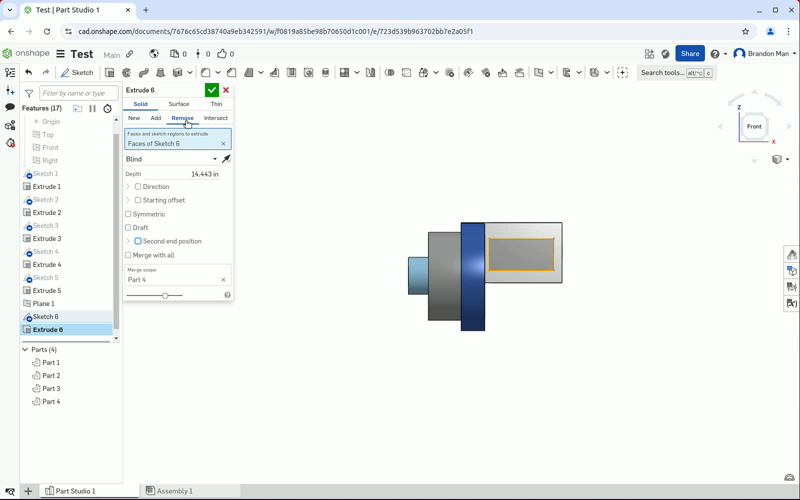
key(space)
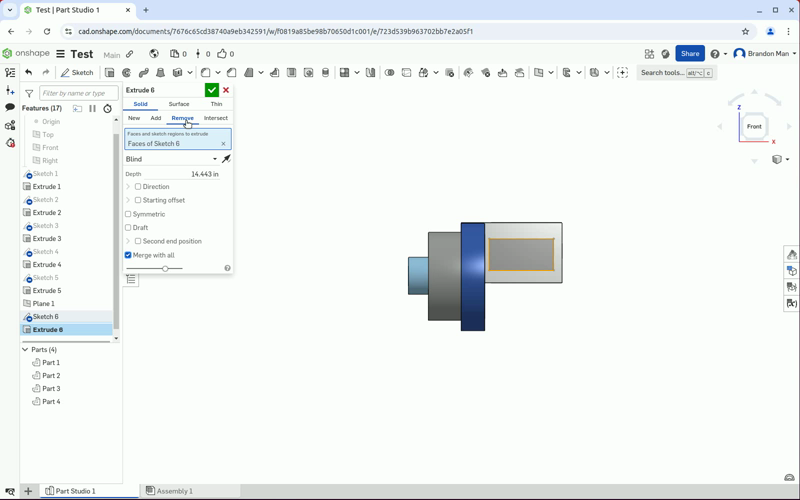
key(enter)
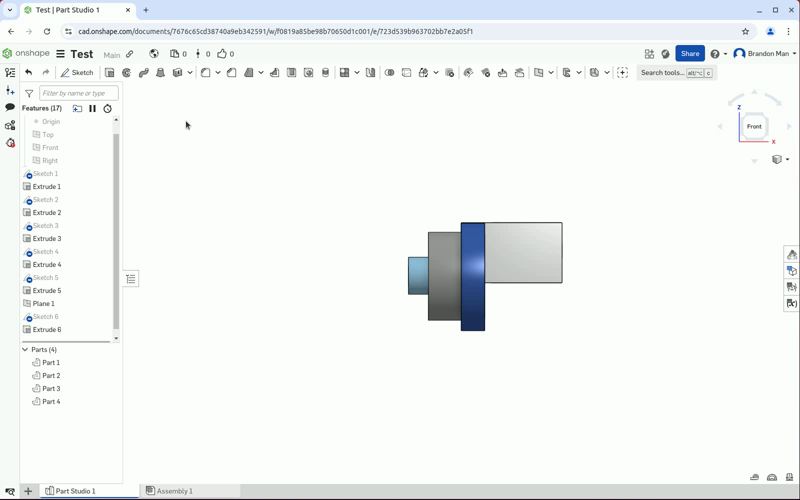
key(shift+h)
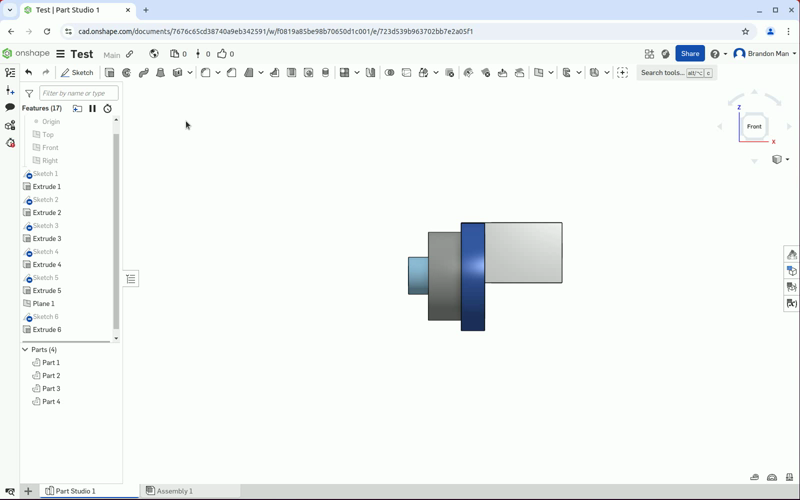
key(shift+h)
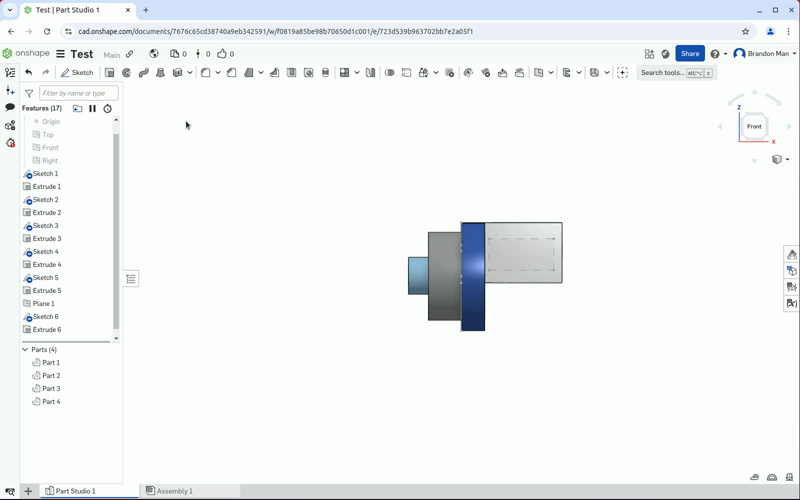
key(shift+7)
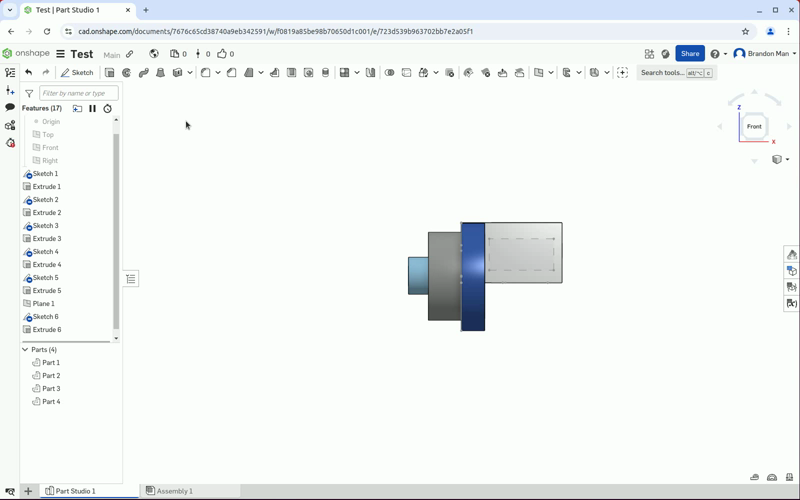
key(left, 2)
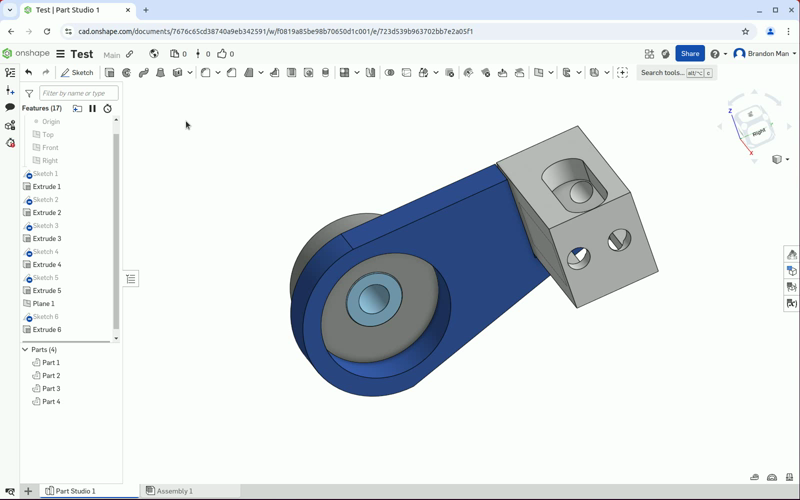
key(down, 2)
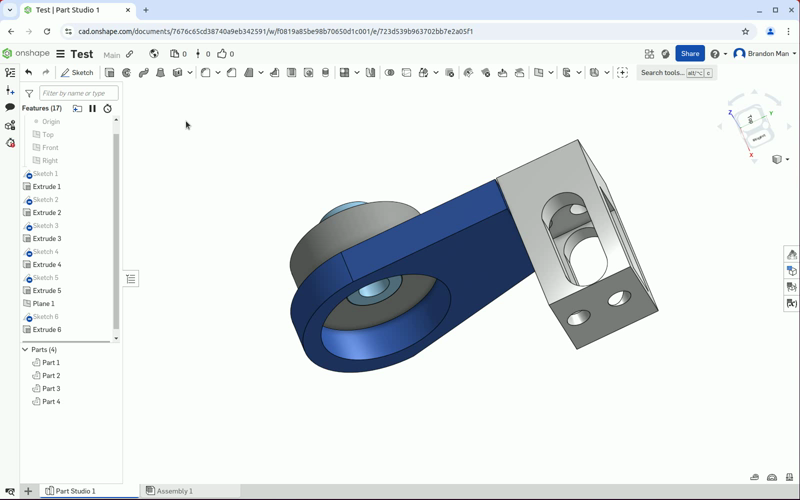
key(up, 2)
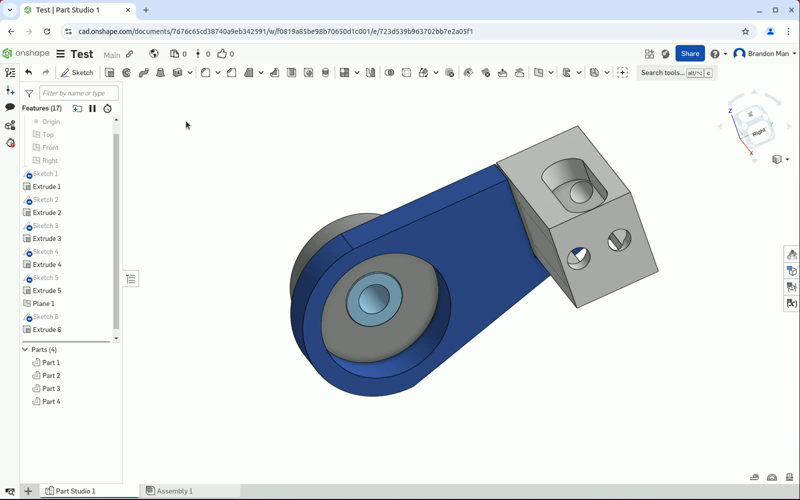
key(right, 2)
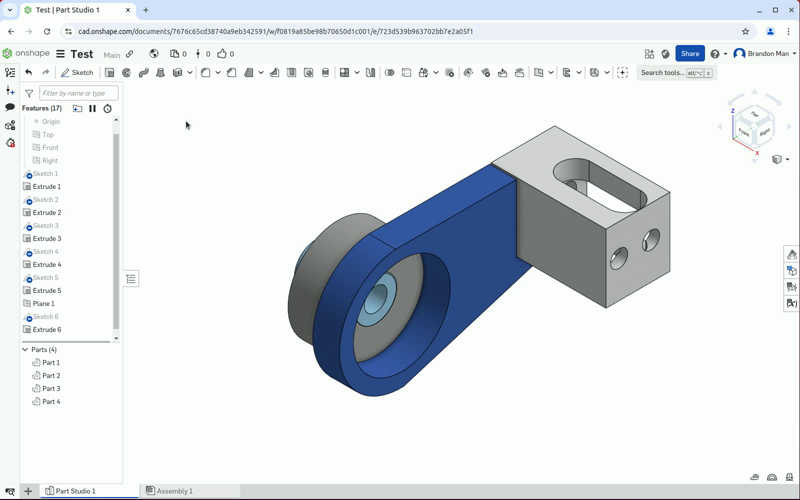
mouse_move(69, 176)
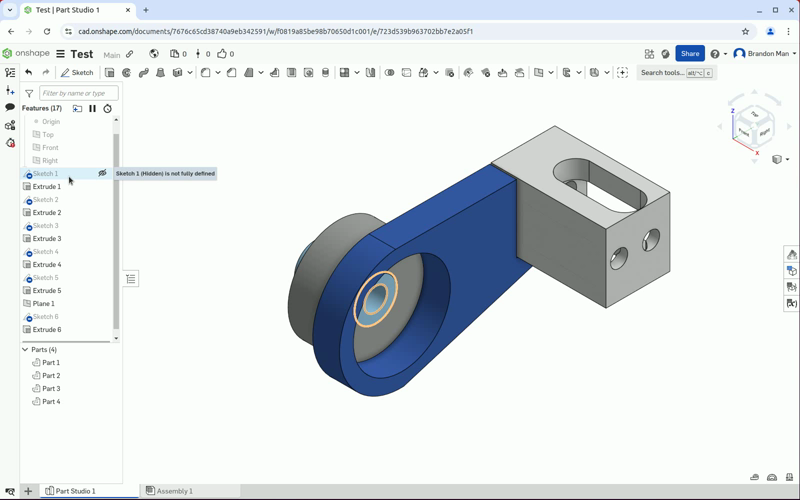
click(69, 176)